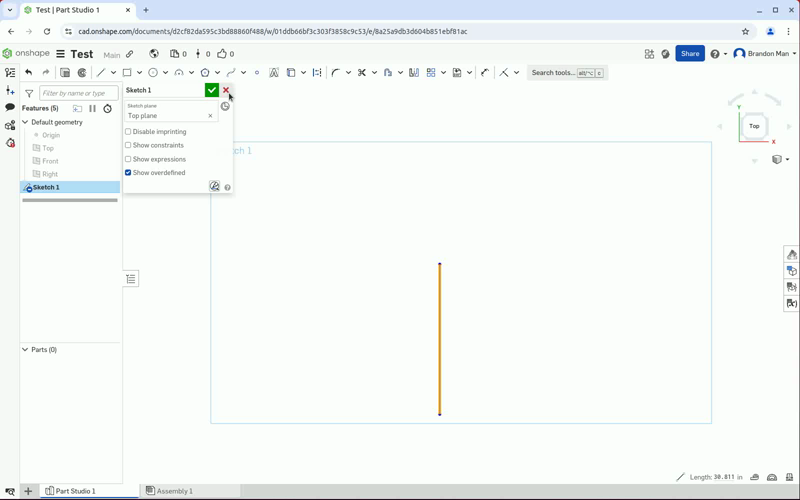
key(shift+h)
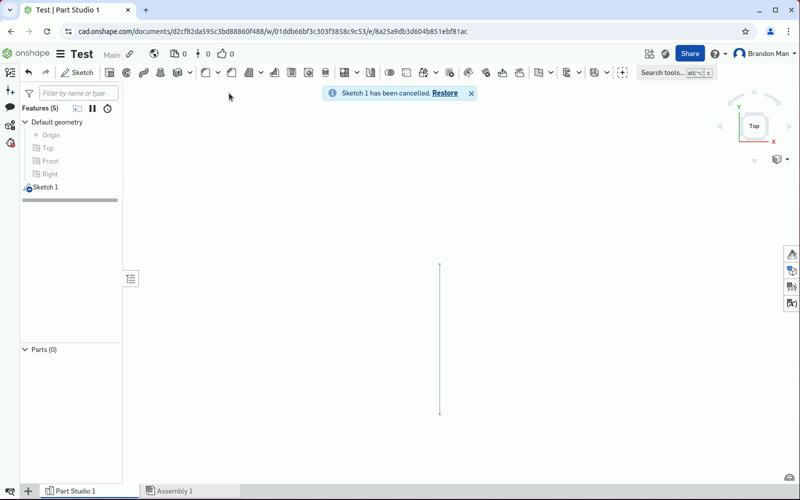
key(shift+s)
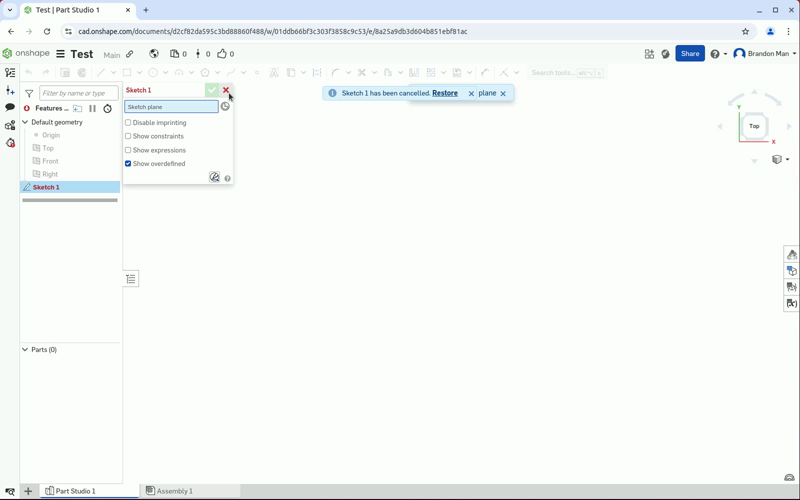
mouse_move(73, 150)
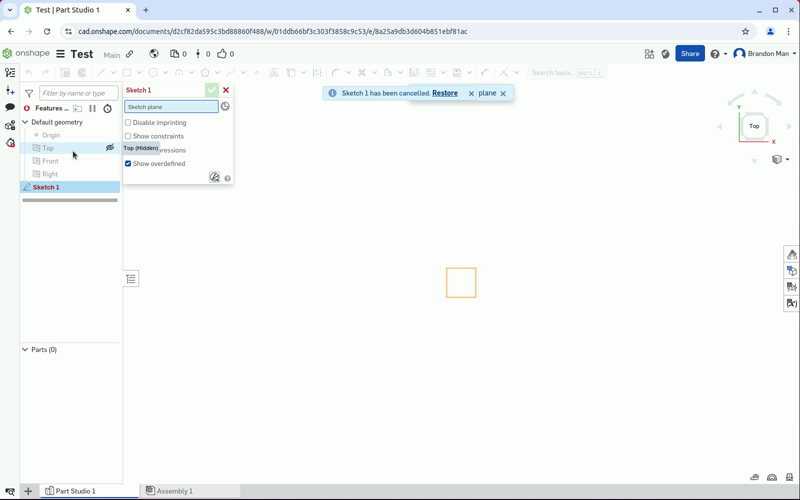
click(73, 150)
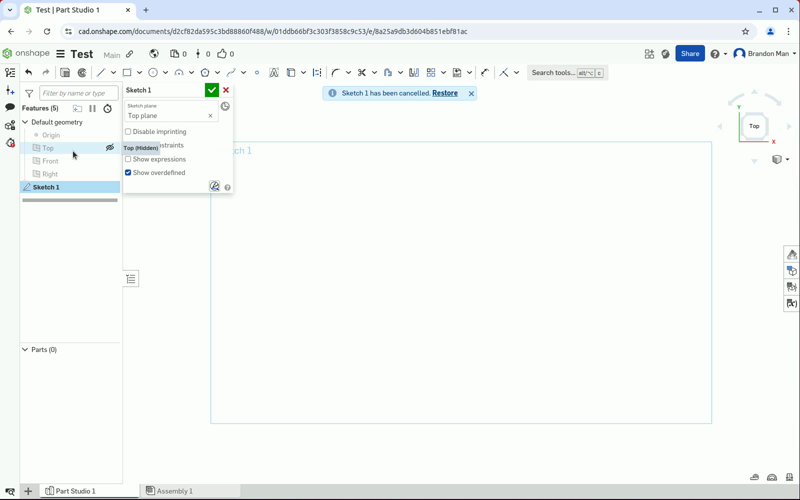
mouse_move(73, 352)
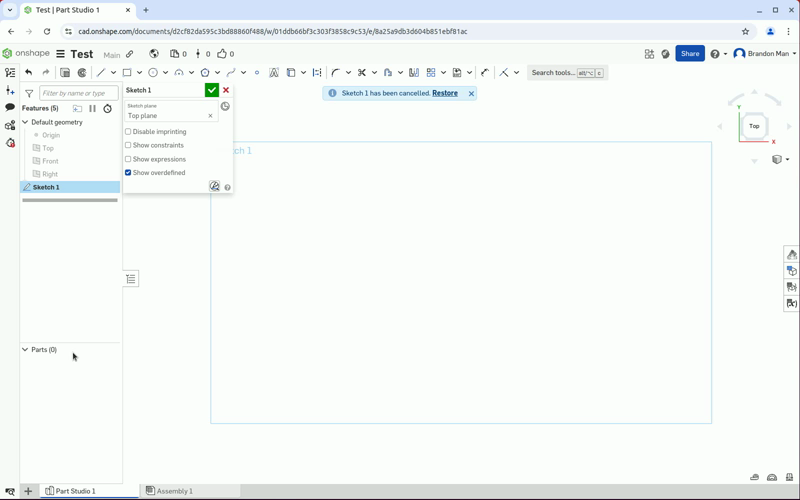
key(y)
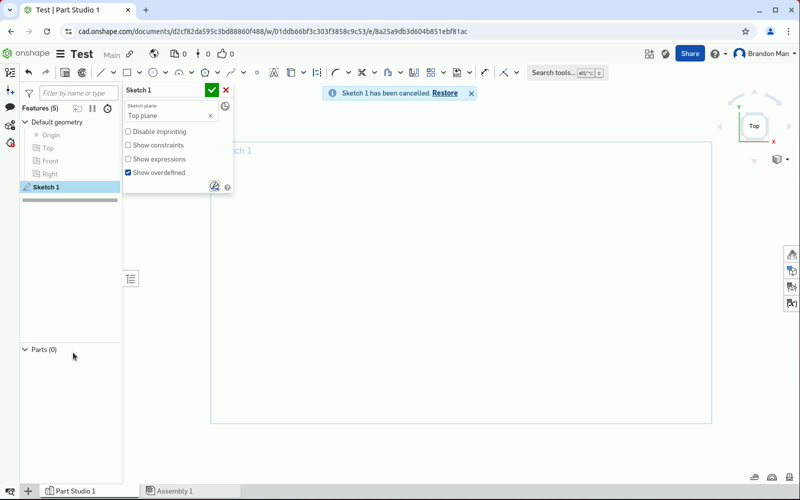
key(l)
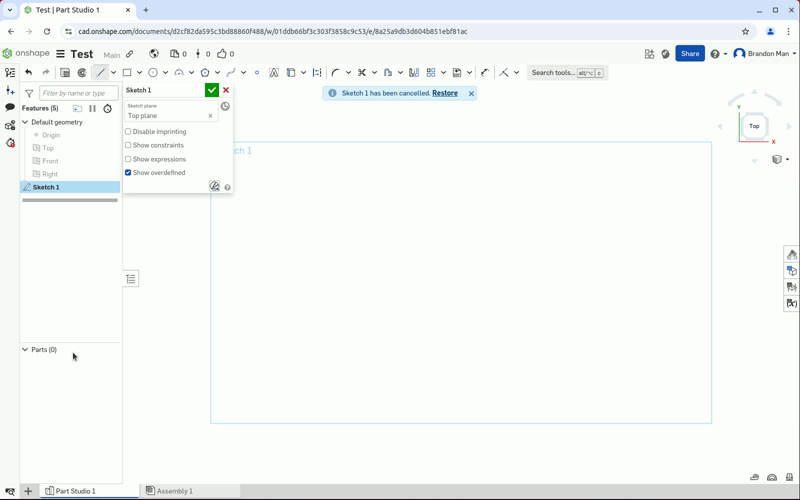
key_down(shift)
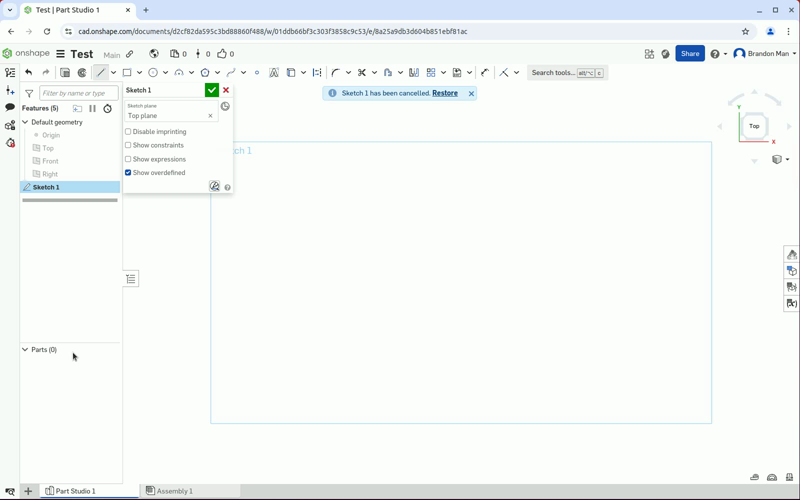
mouse_move(351, 215)
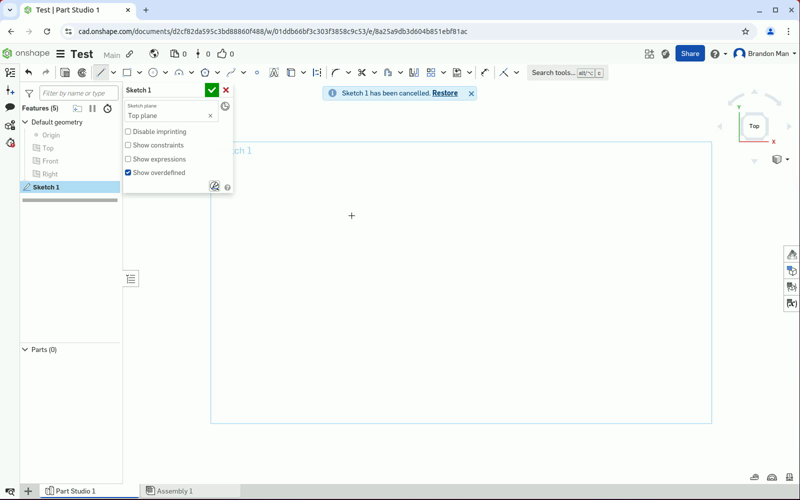
click(351, 215)
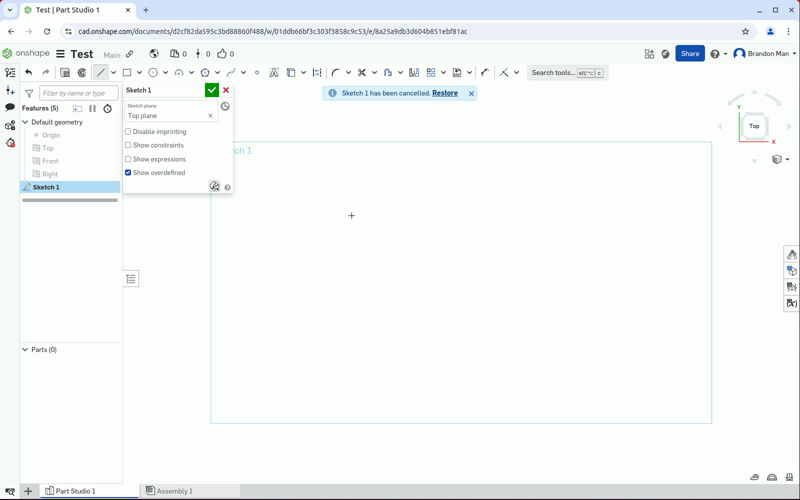
key_up(shift)
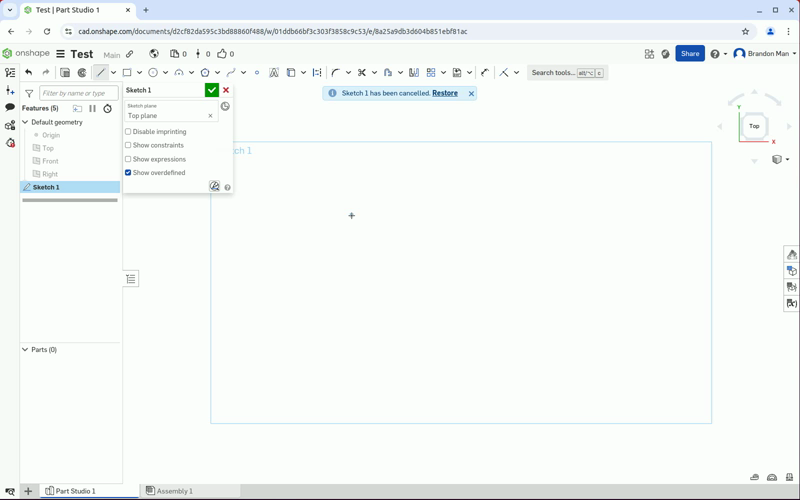
key_down(shift)
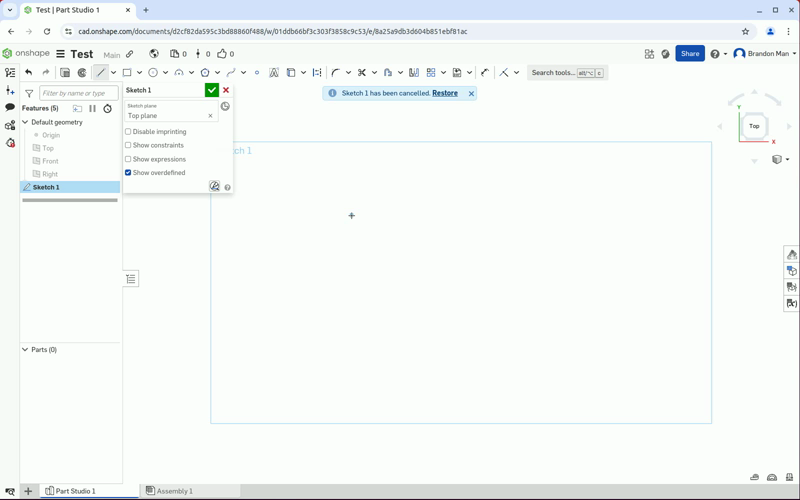
mouse_move(381, 215)
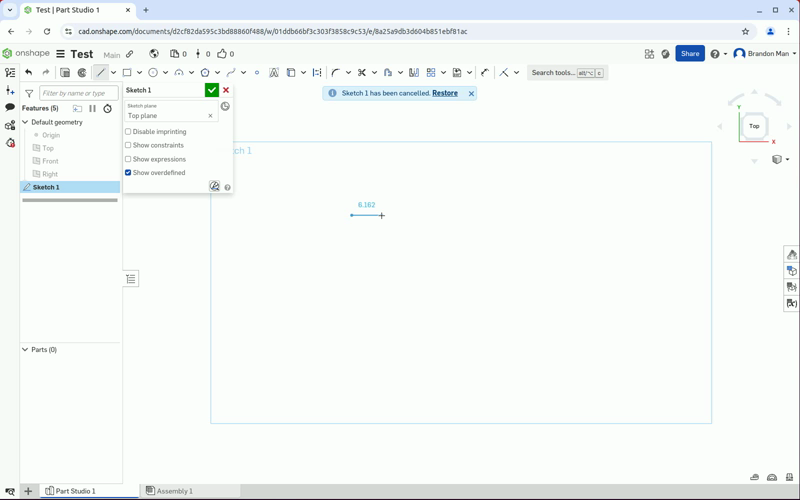
mouse_move(368, 215)
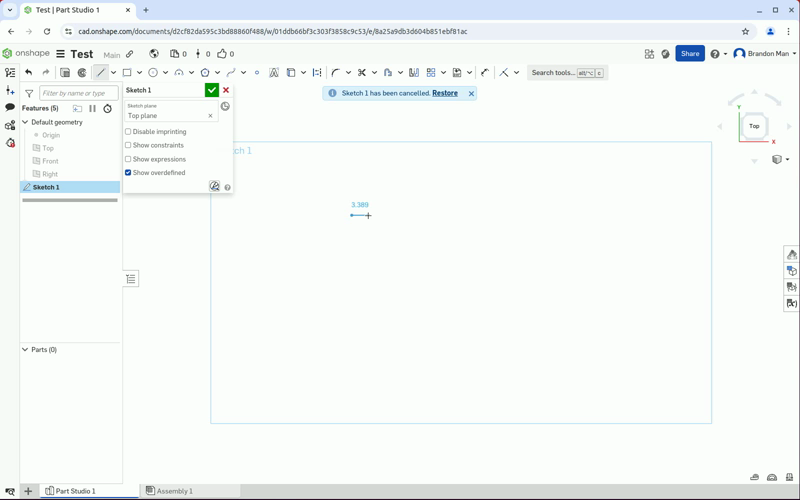
click(368, 215)
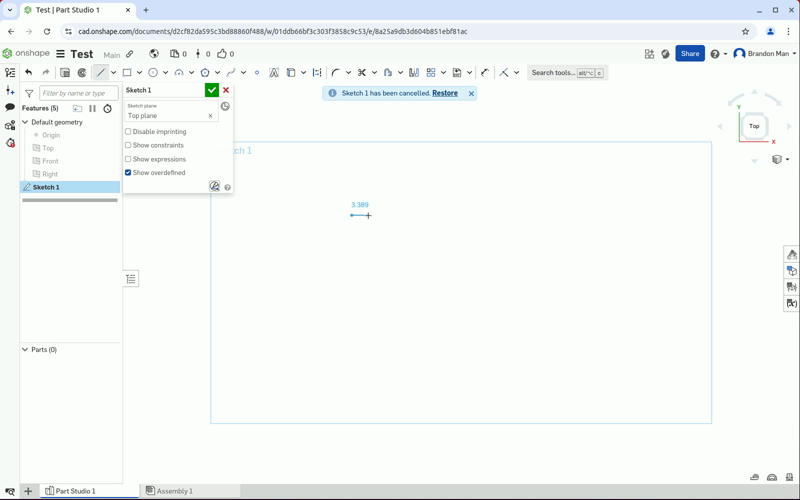
key_up(shift)
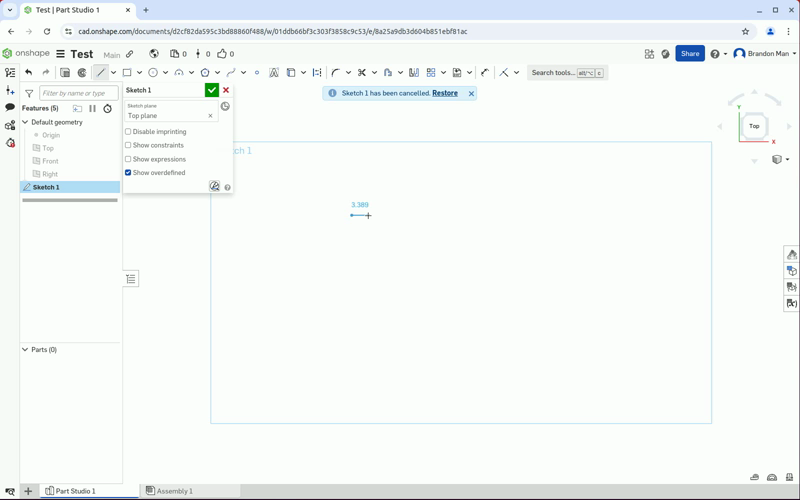
key_down(shift)
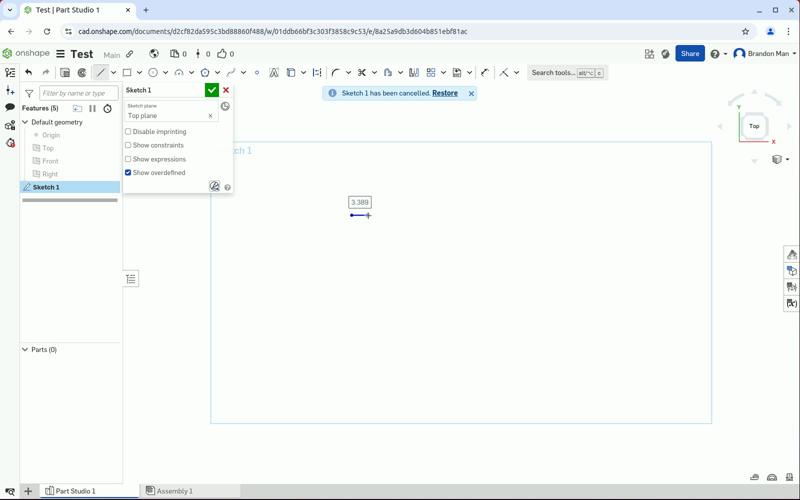
mouse_move(398, 215)
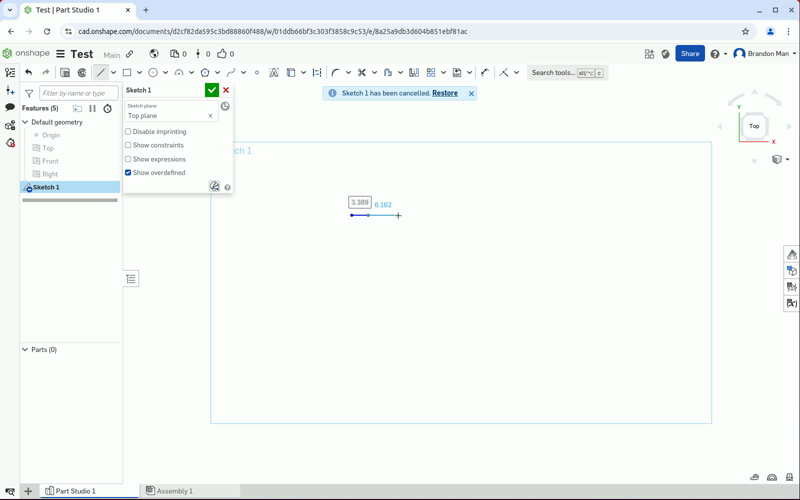
mouse_move(383, 215)
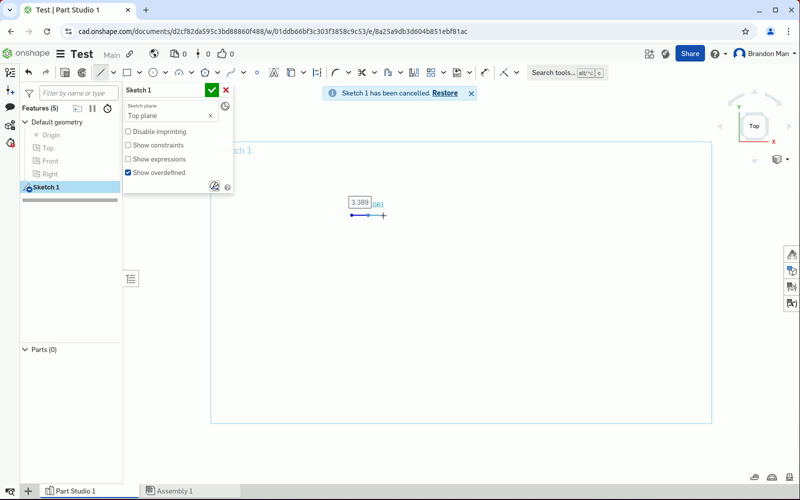
click(383, 215)
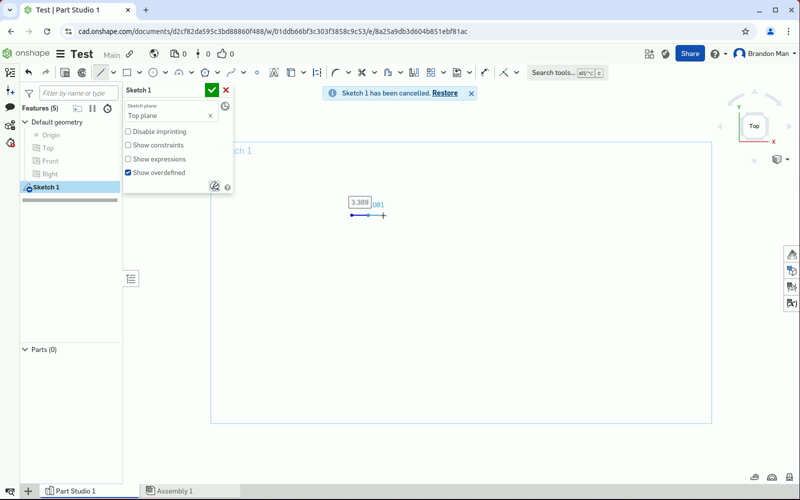
key_up(shift)
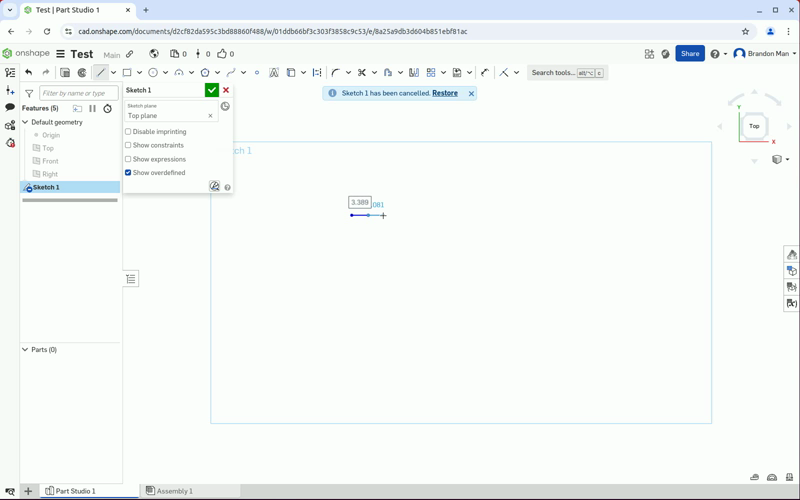
key_down(shift)
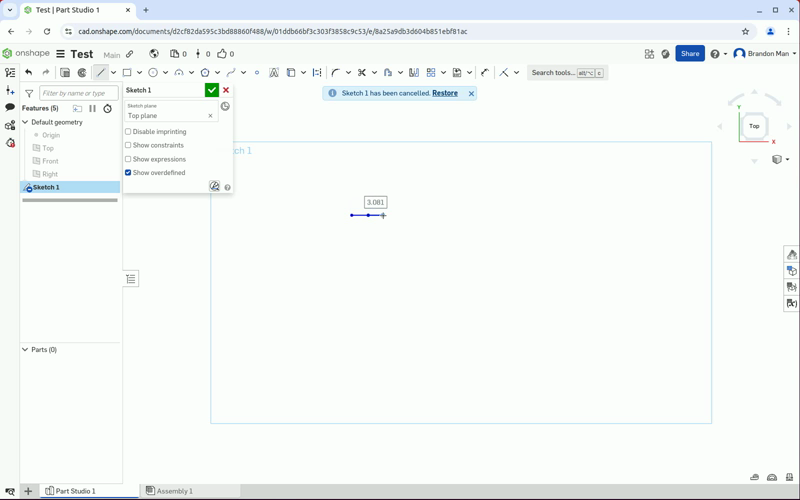
mouse_move(413, 215)
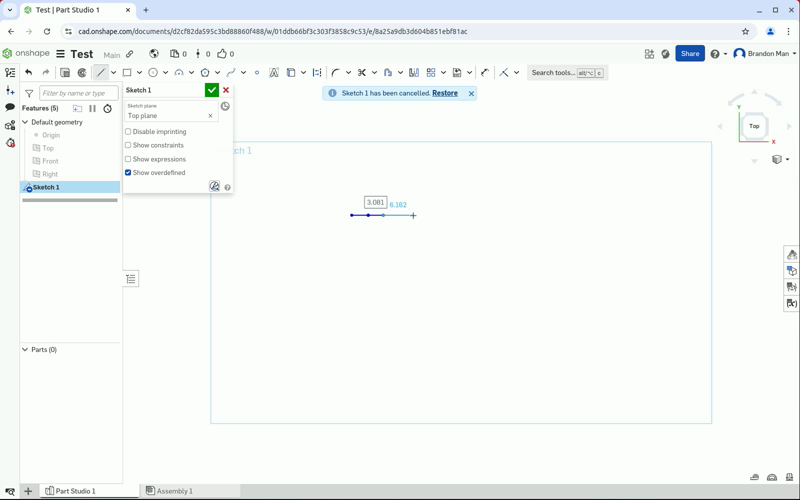
mouse_move(439, 215)
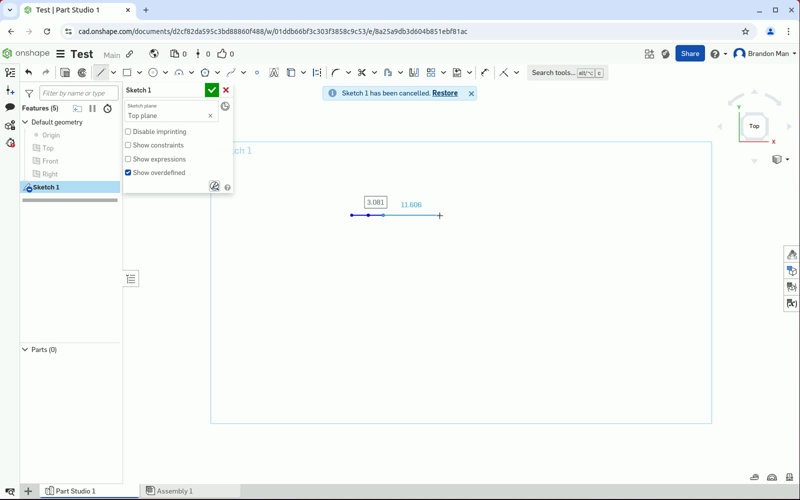
click(439, 215)
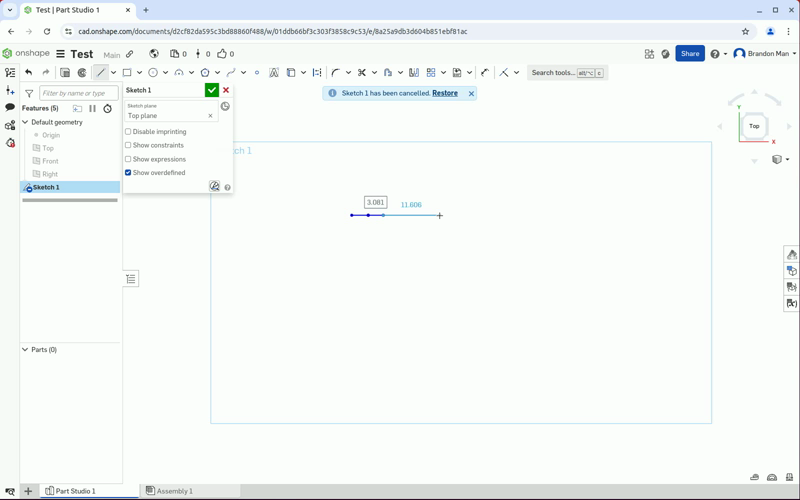
key_up(shift)
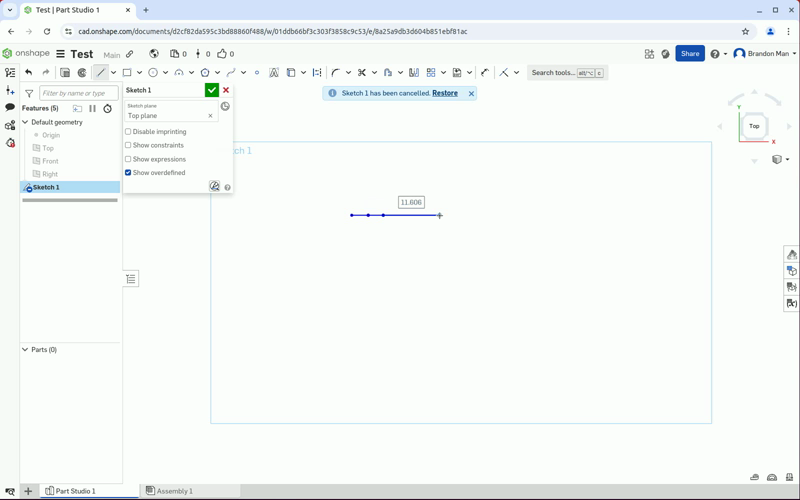
key_down(shift)
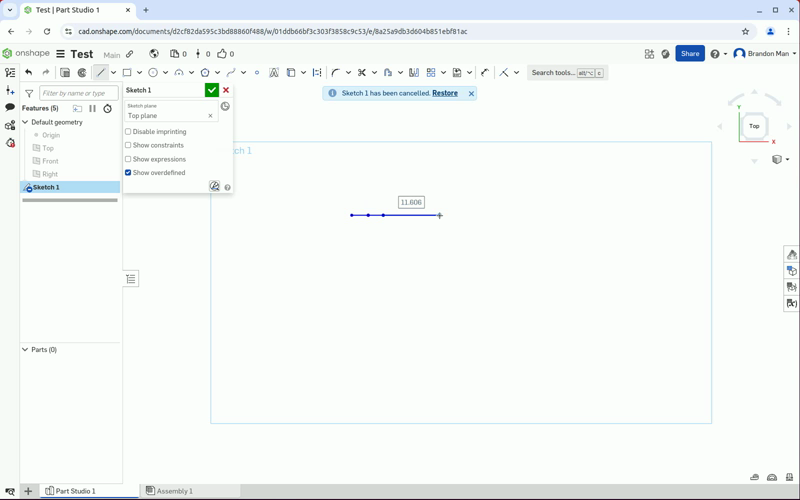
mouse_move(469, 215)
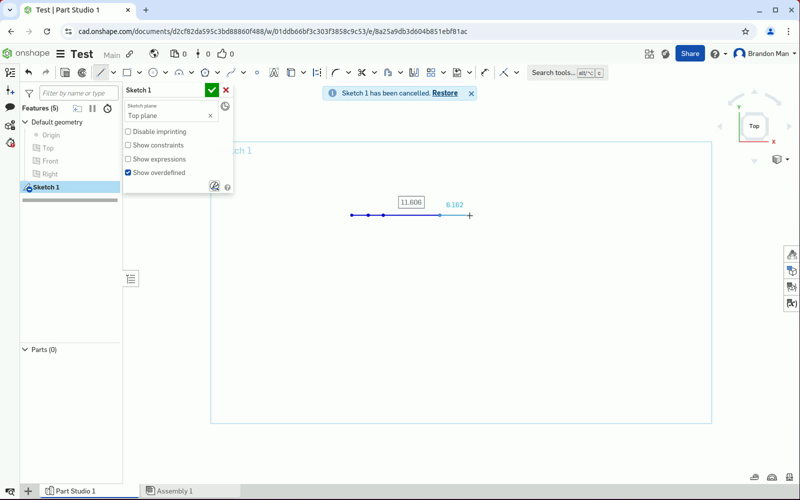
mouse_move(439, 194)
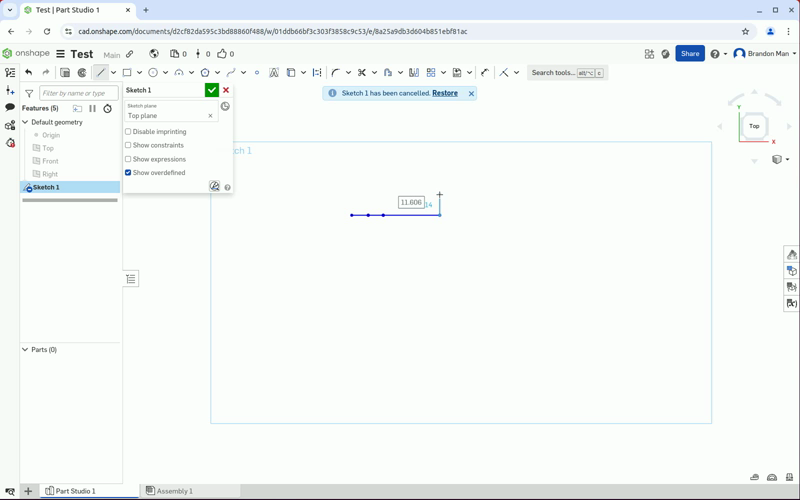
click(439, 194)
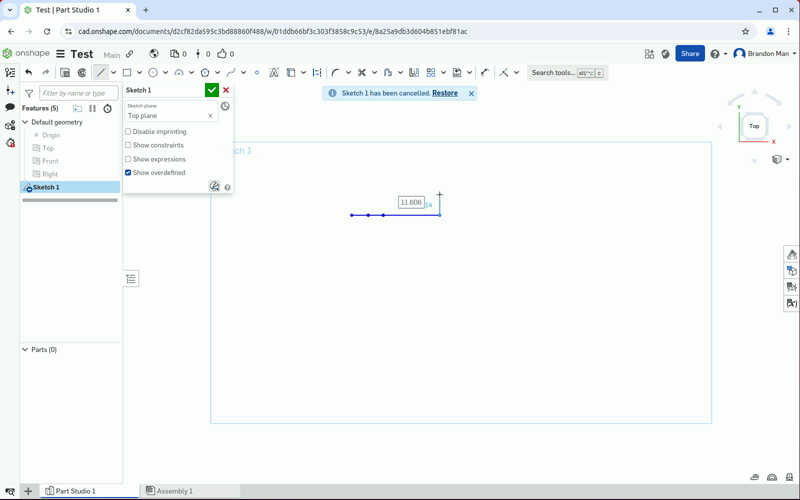
key_up(shift)
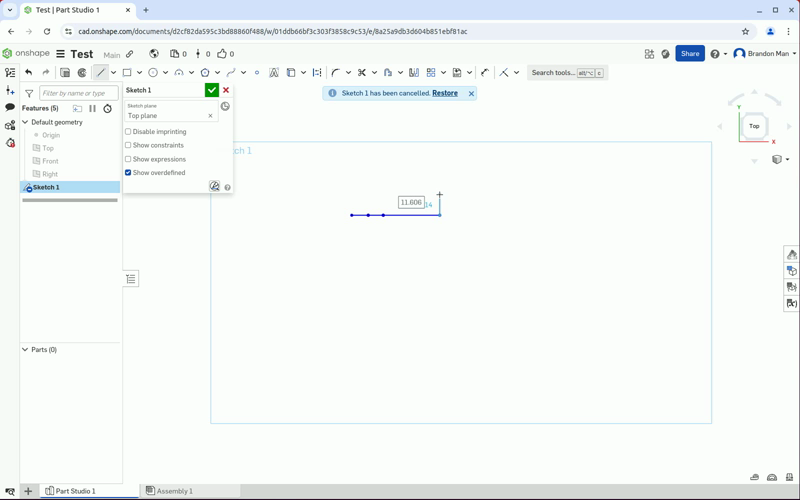
key_down(shift)
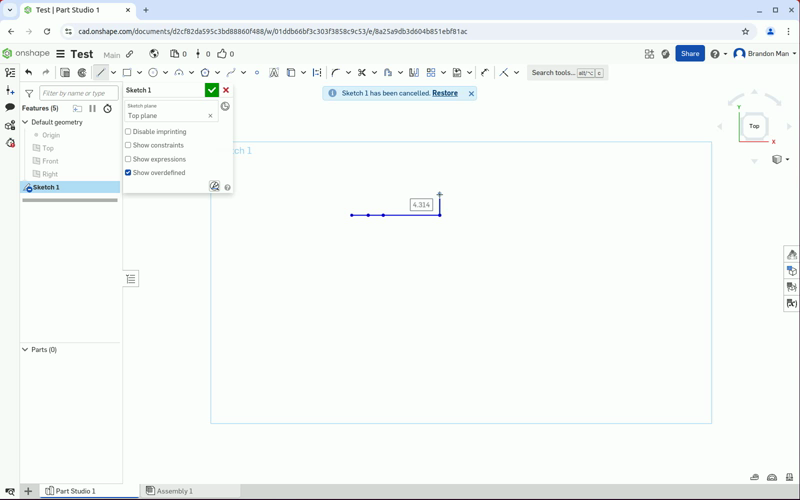
mouse_move(351, 194)
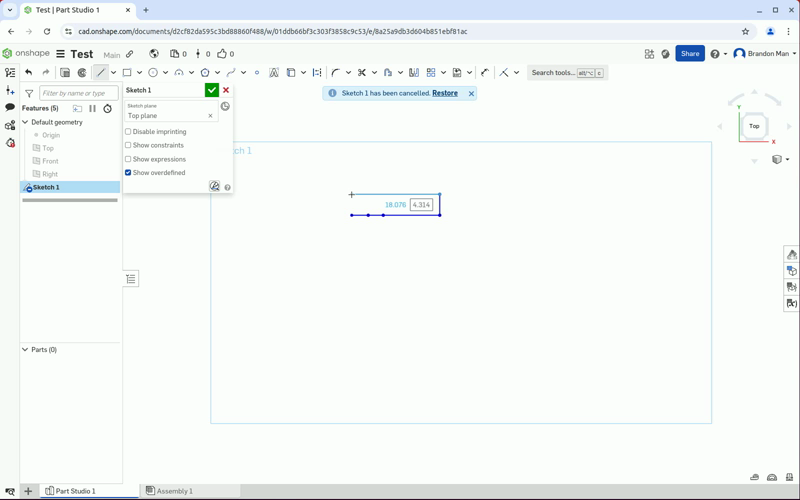
click(351, 194)
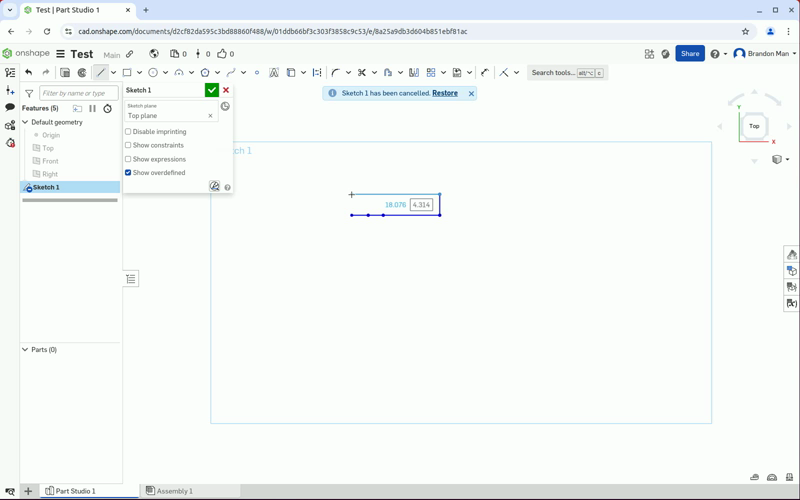
key_up(shift)
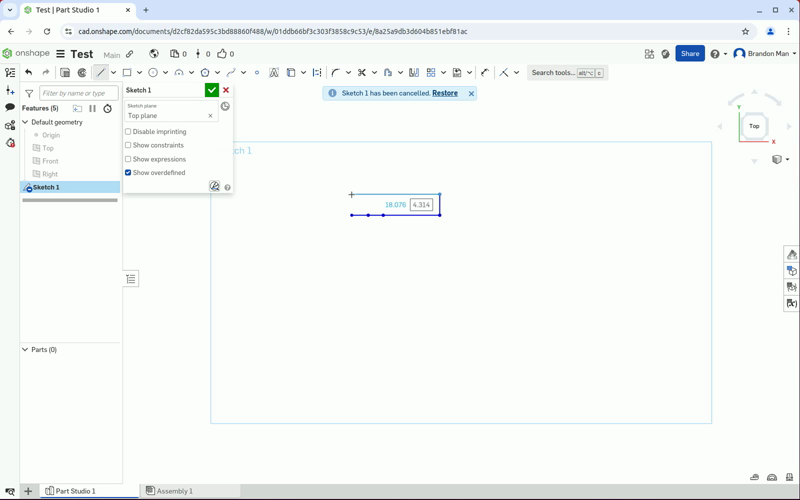
mouse_move(381, 194)
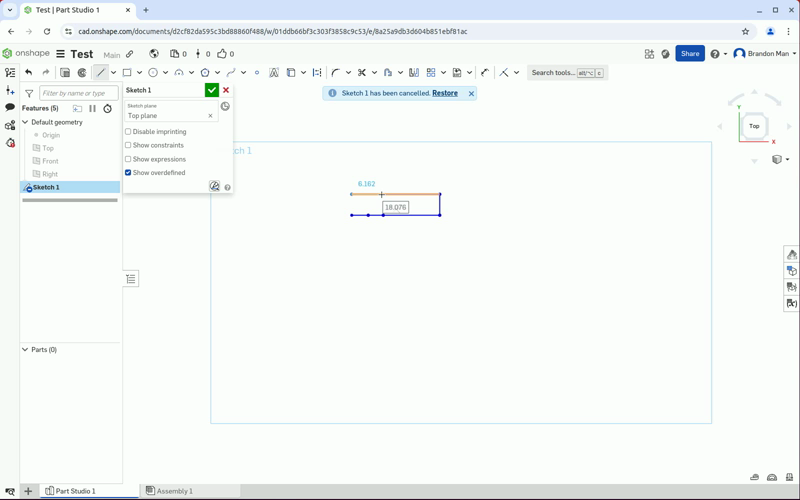
key_down(shift)
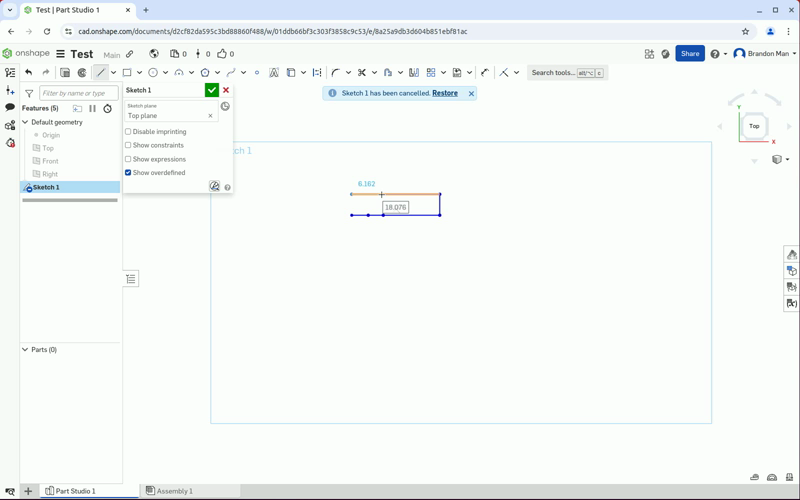
mouse_move(351, 215)
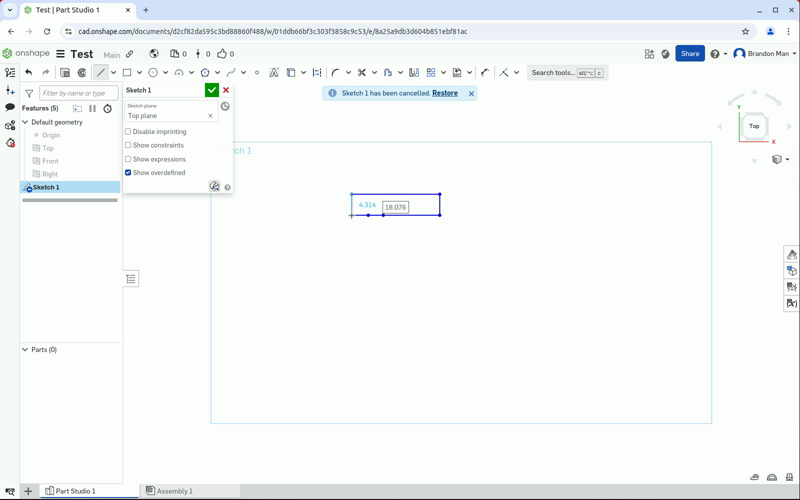
key_up(shift)
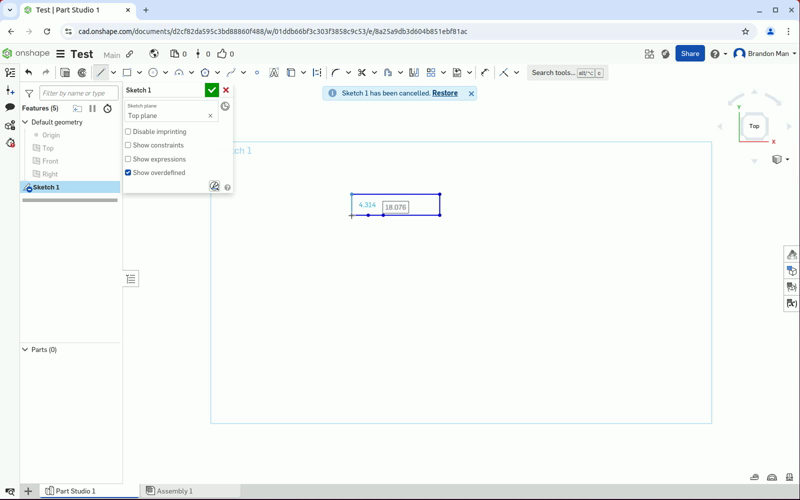
click(351, 215)
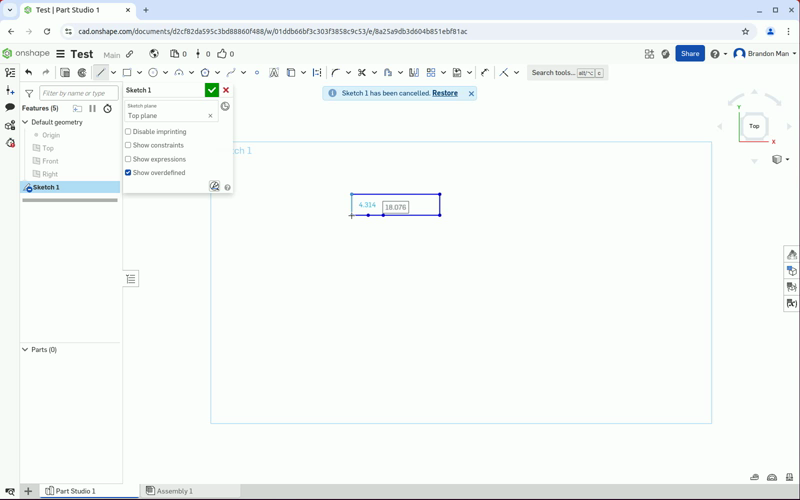
key(esc)
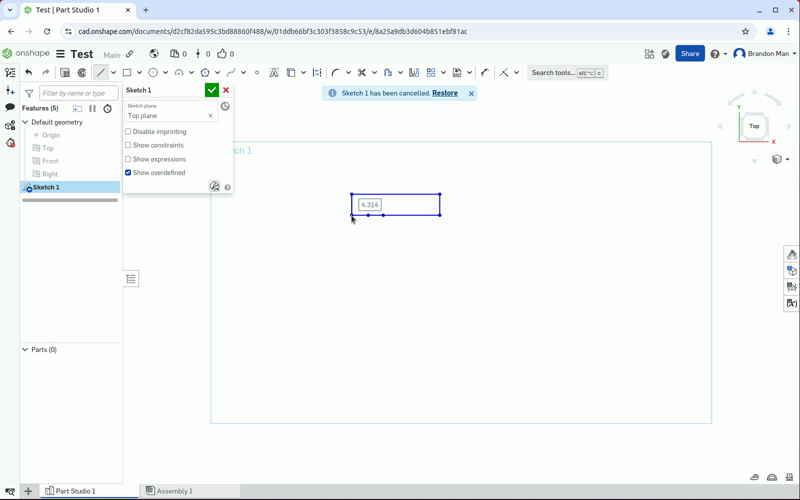
mouse_move(391, 204)
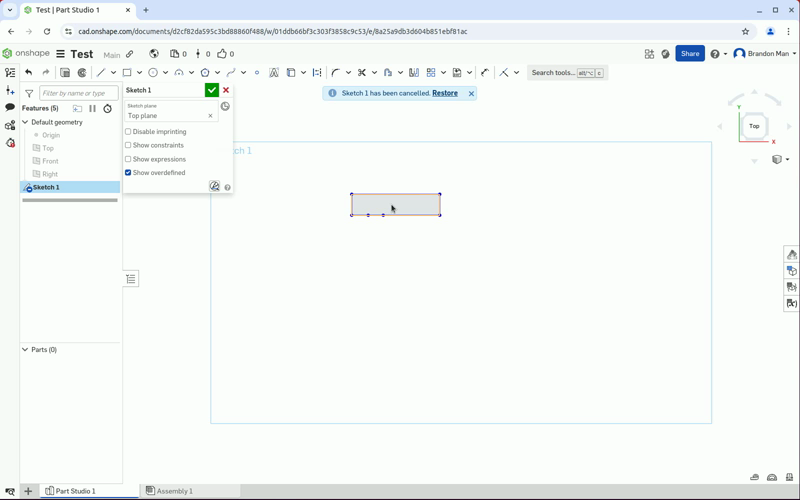
click(391, 204)
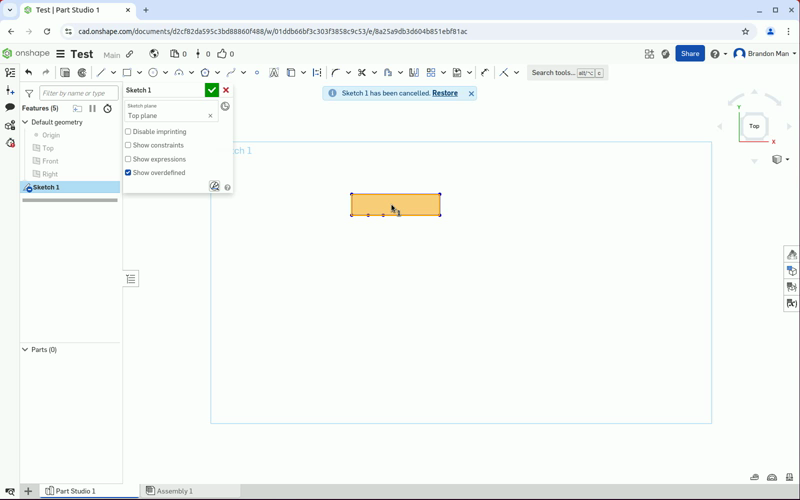
mouse_move(73, 352)
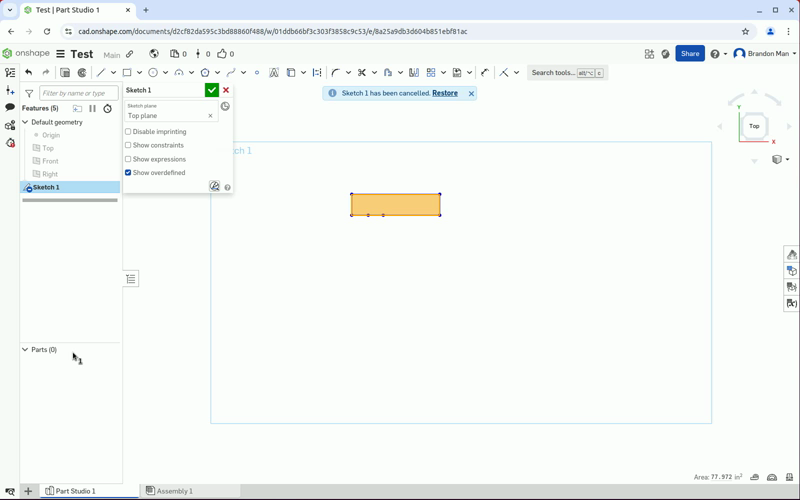
key(shift+y)
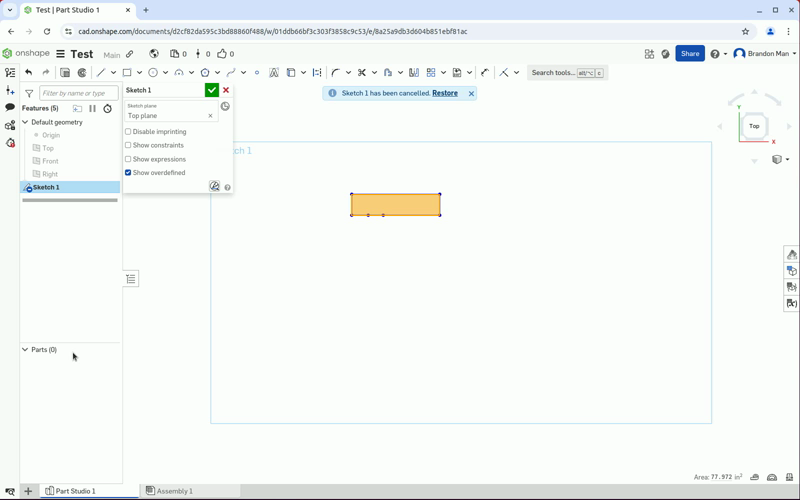
key(shift+e)
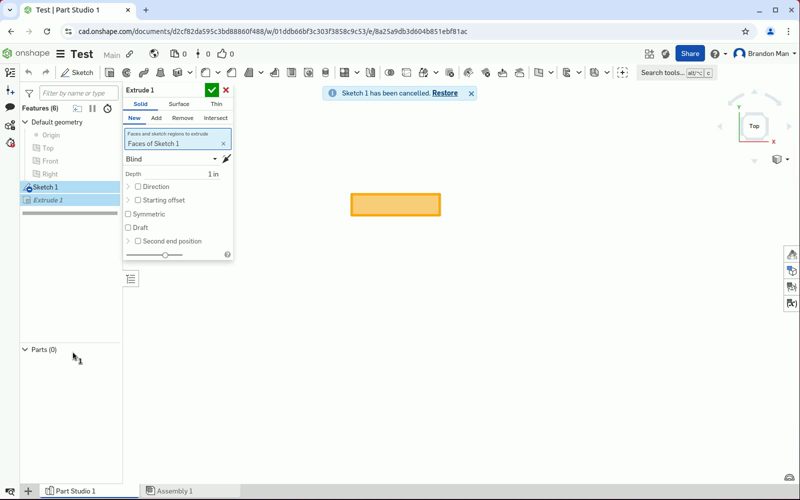
mouse_move(143, 106)
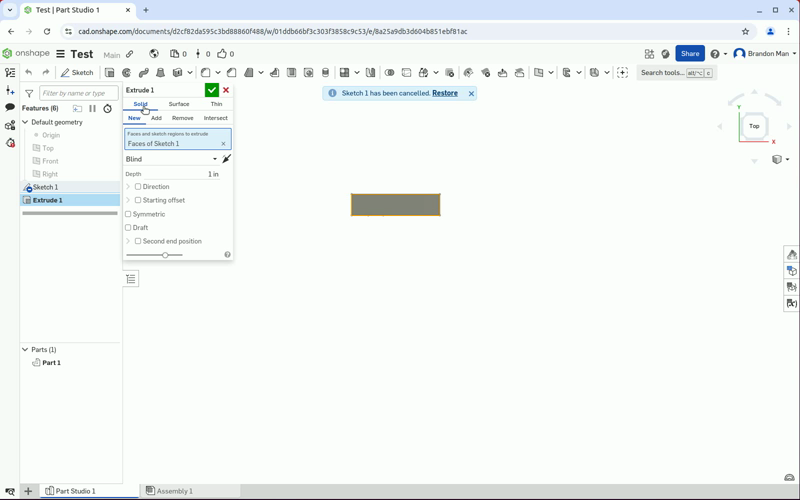
click(143, 106)
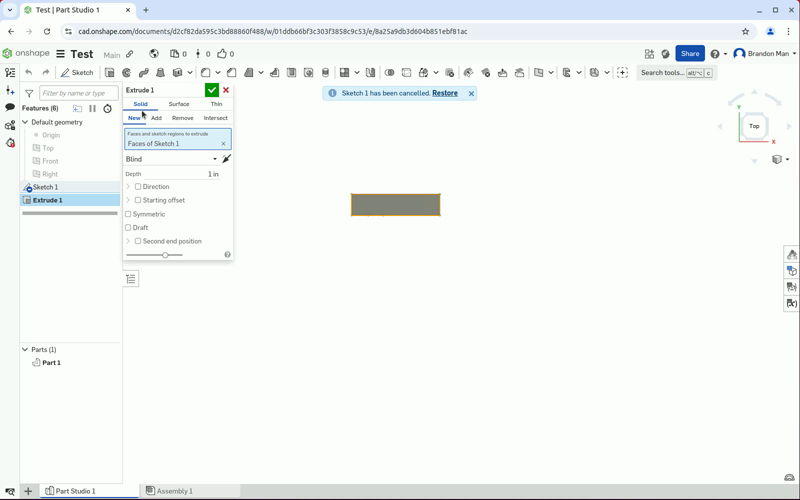
mouse_move(137, 120)
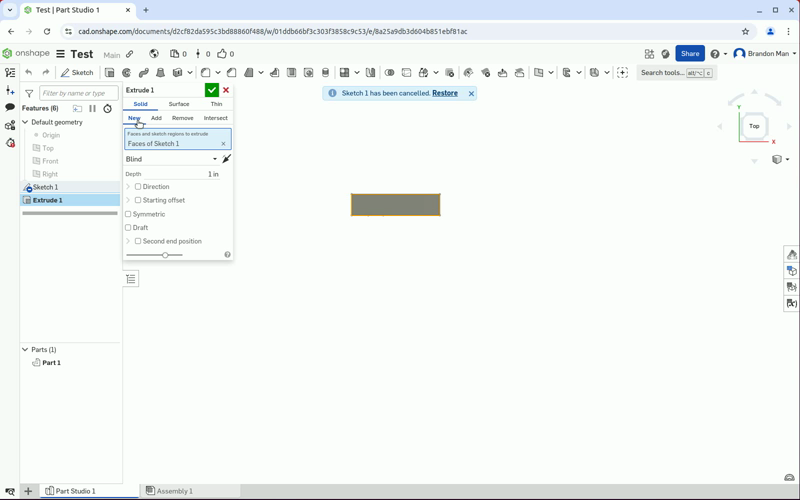
click(137, 120)
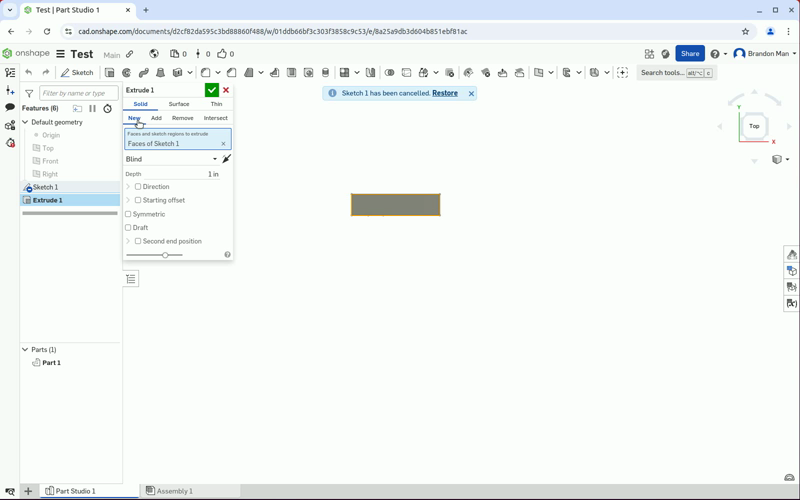
key(tab, 4)
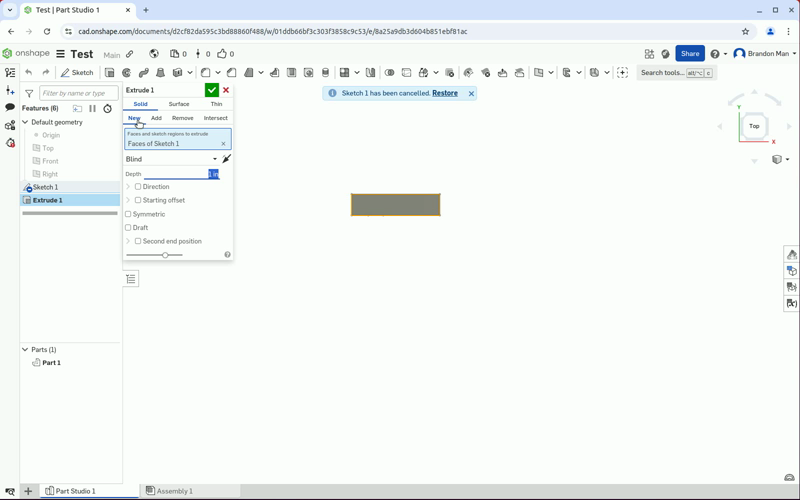
text(4.092)
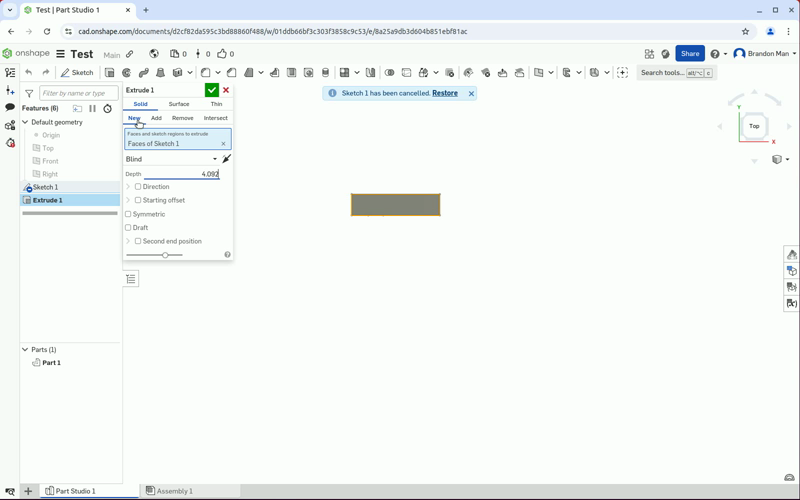
key(enter)
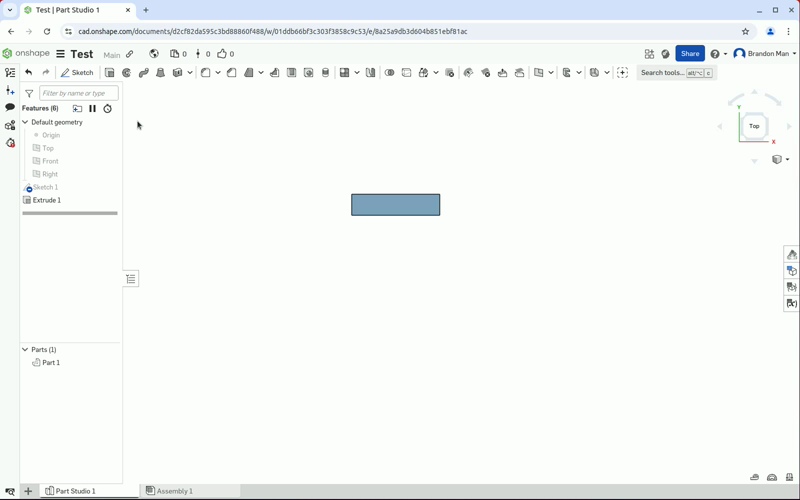
key(shift+h)
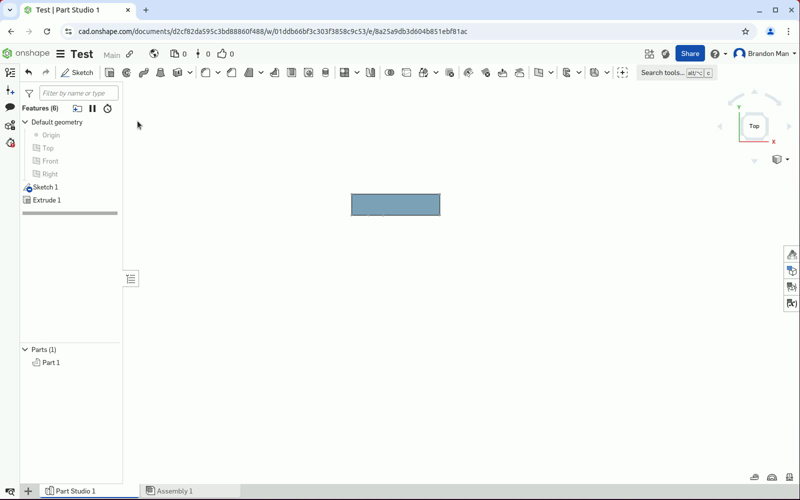
key(shift+h)
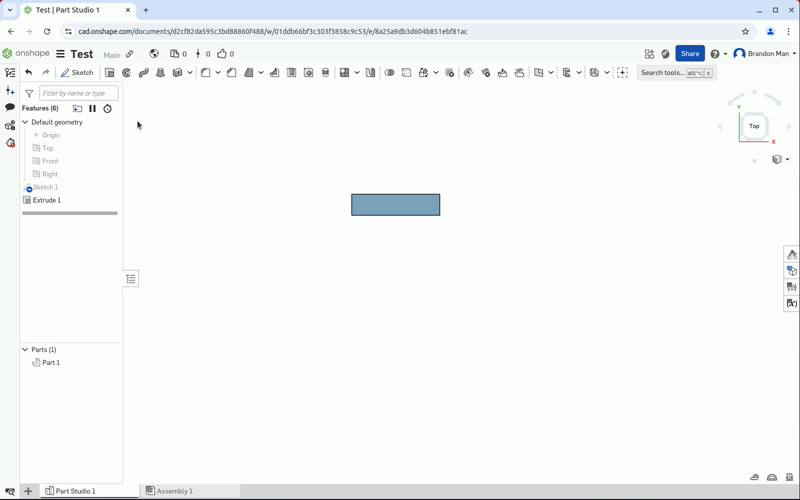
mouse_move(73, 189)
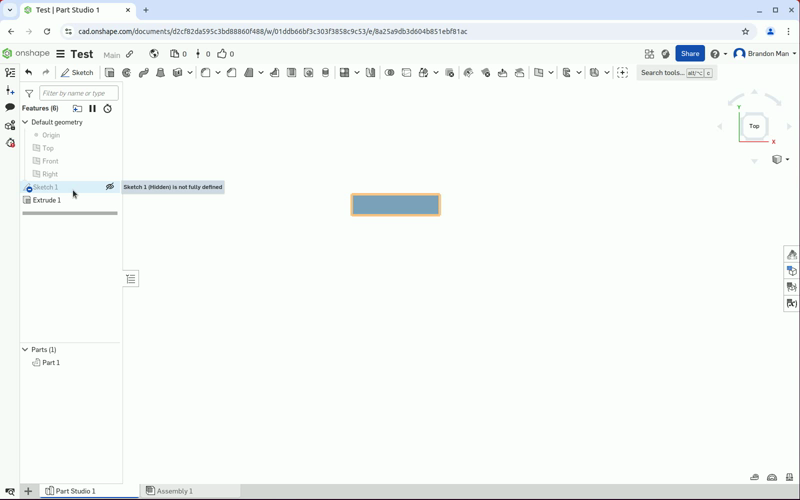
click(73, 189)
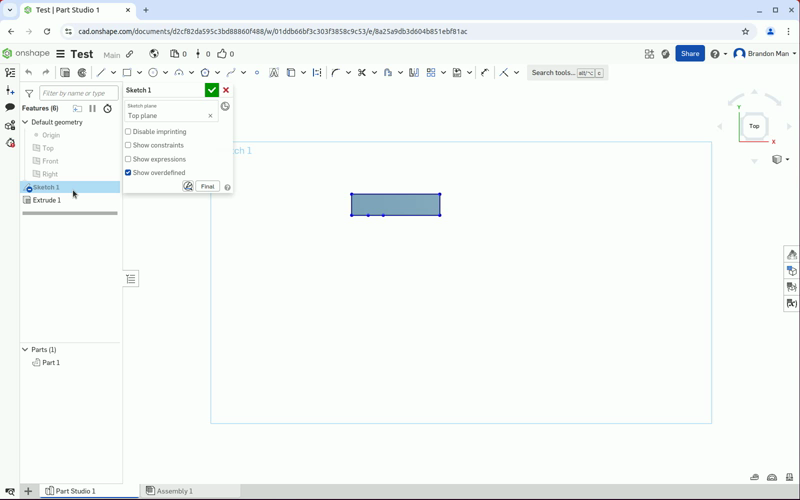
mouse_move(229, 92)
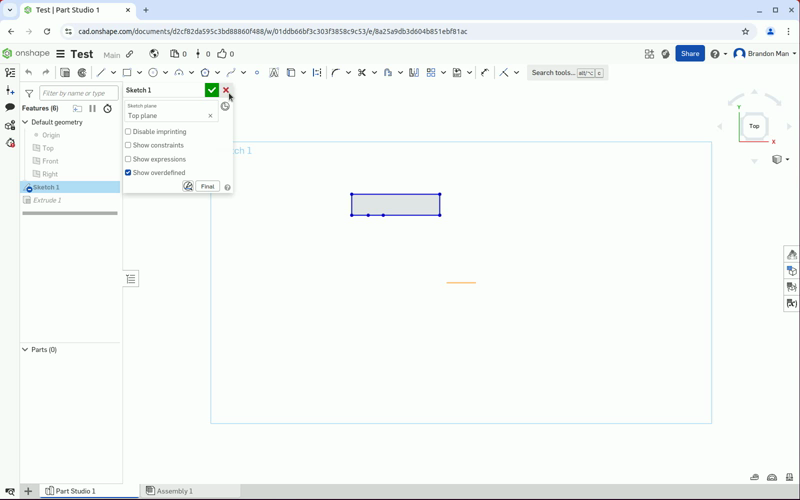
click(229, 92)
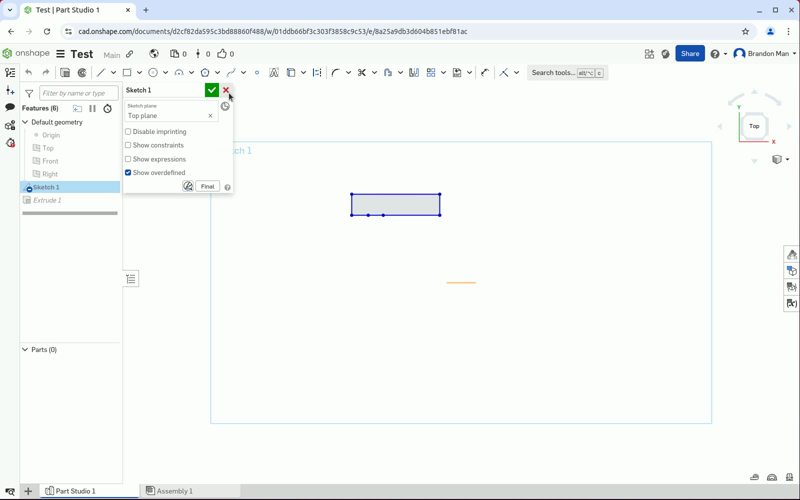
key(shift+s)
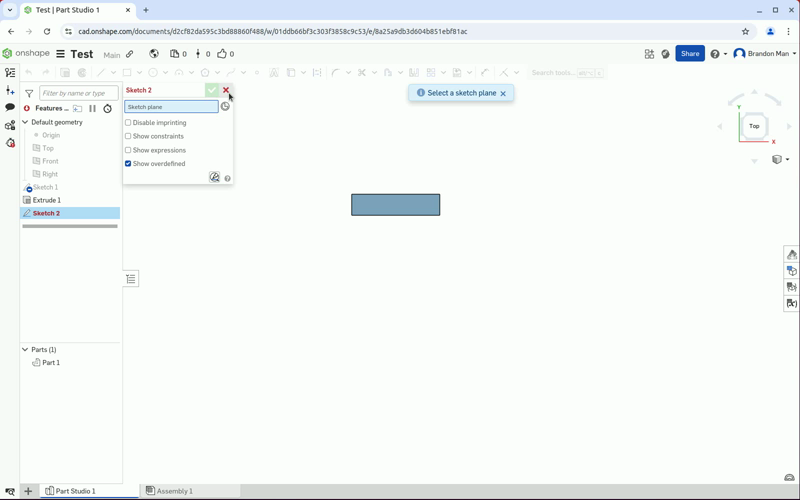
mouse_move(73, 150)
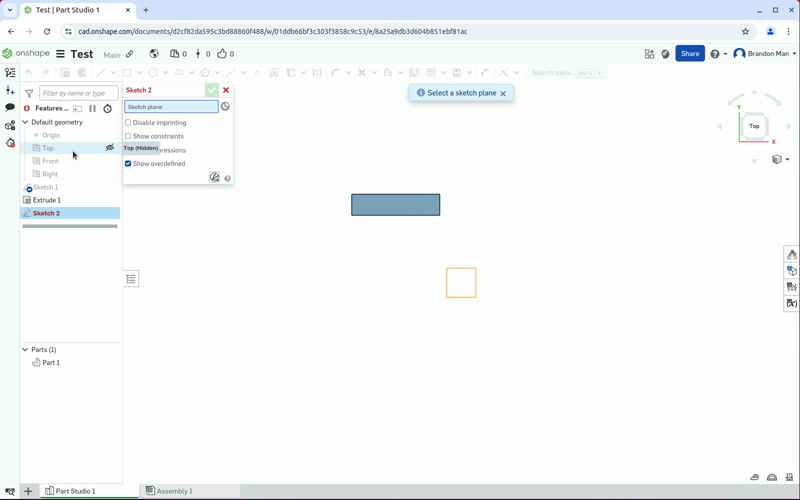
click(73, 150)
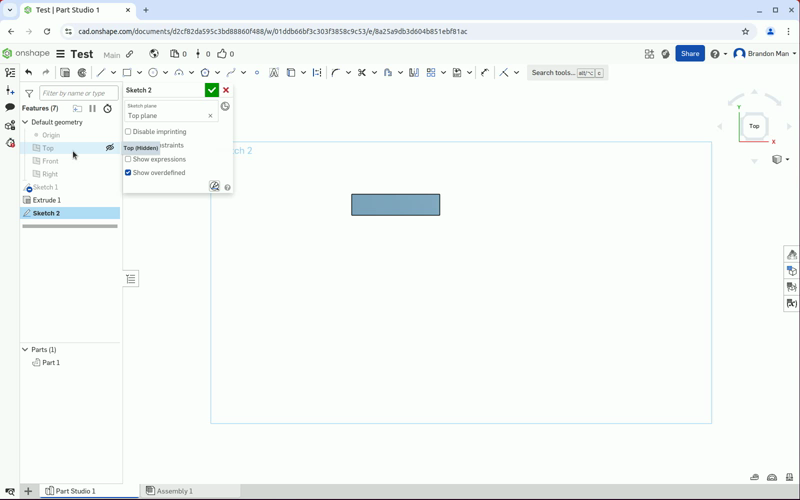
mouse_move(73, 352)
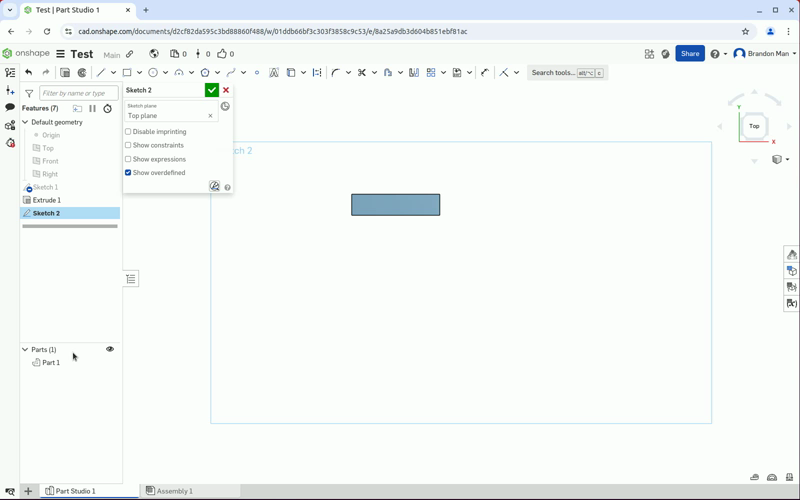
key(y)
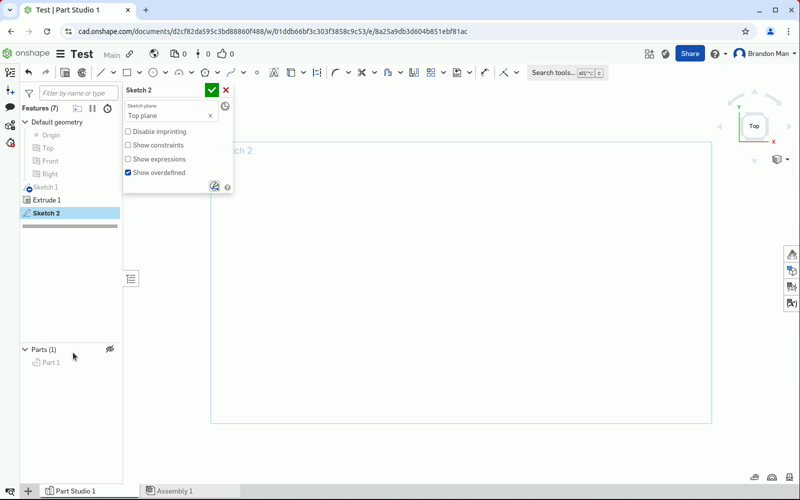
key(l)
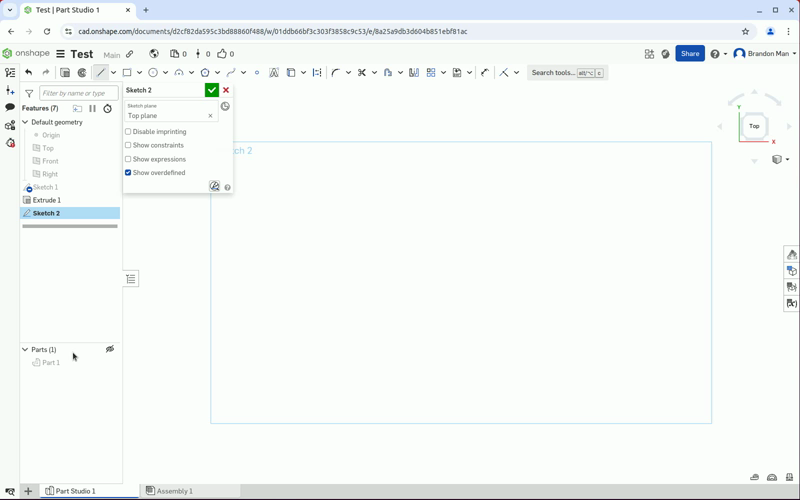
key_down(shift)
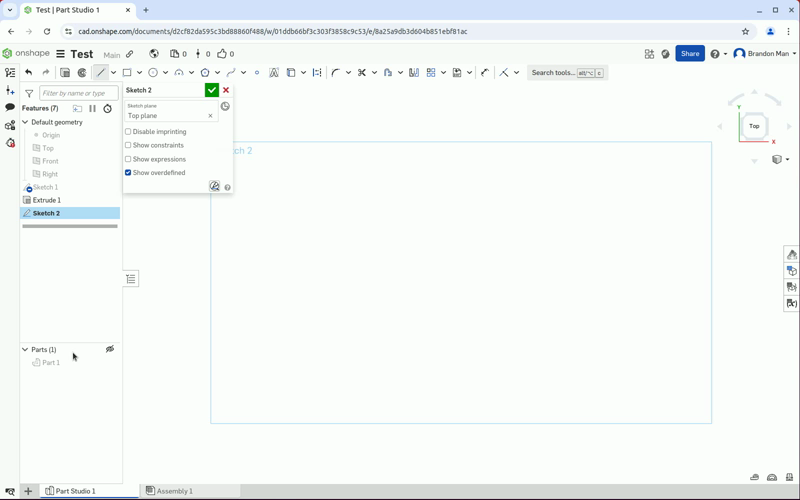
mouse_move(368, 224)
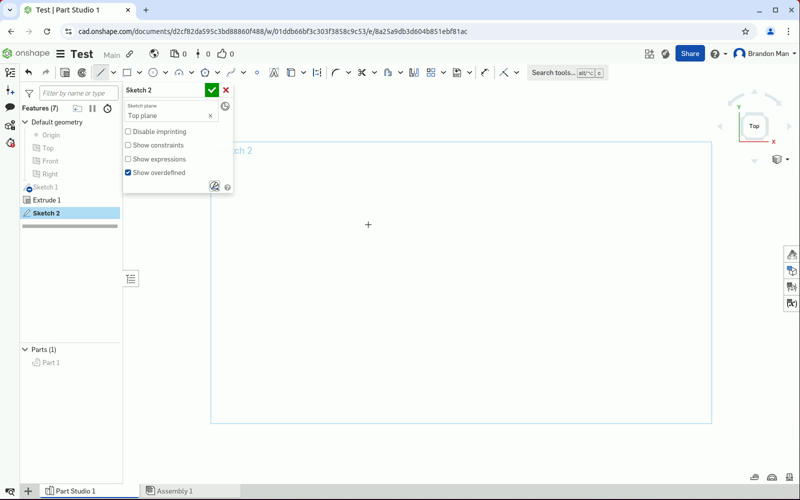
click(368, 224)
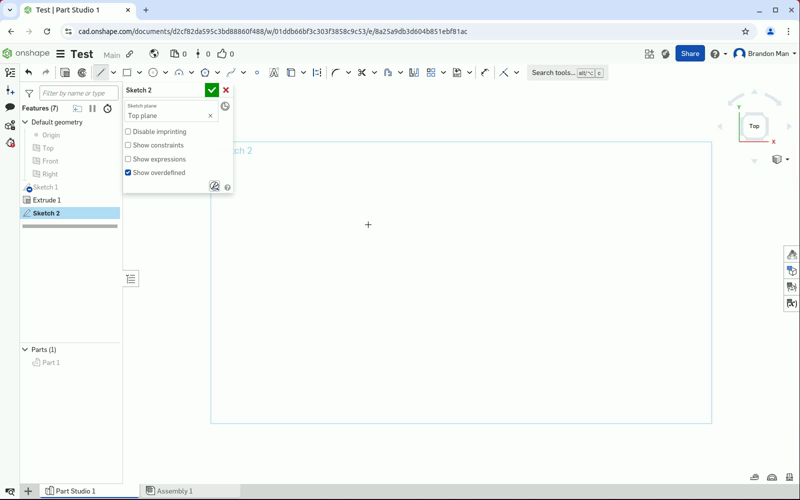
key_up(shift)
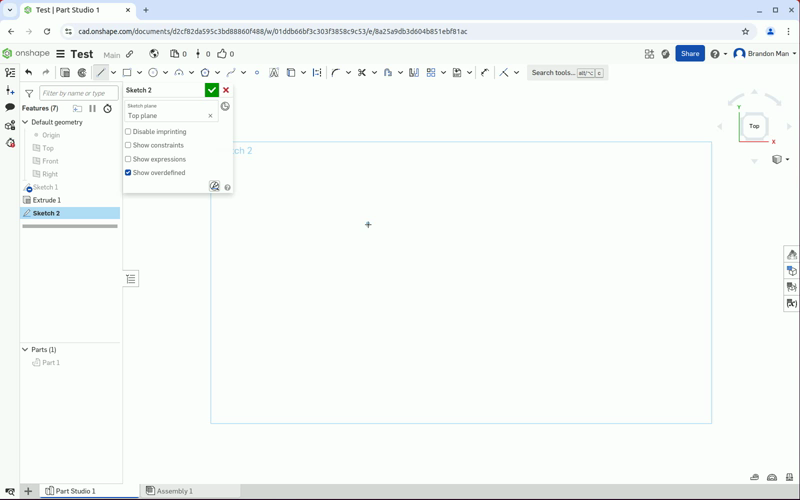
key_down(shift)
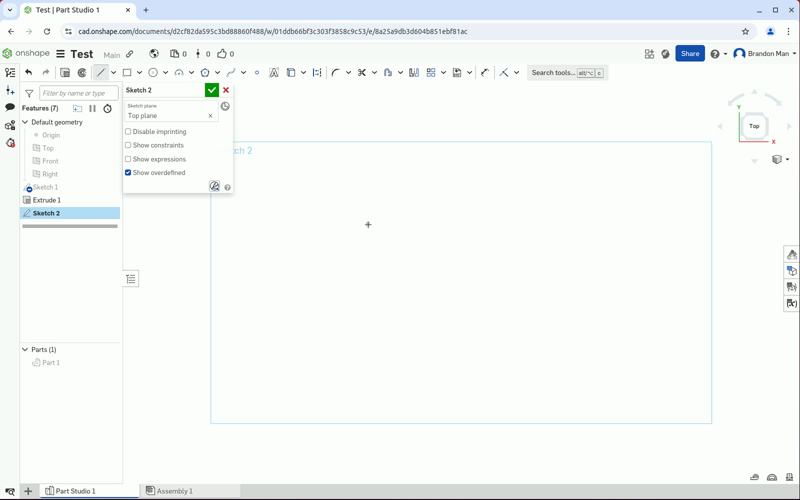
mouse_move(398, 224)
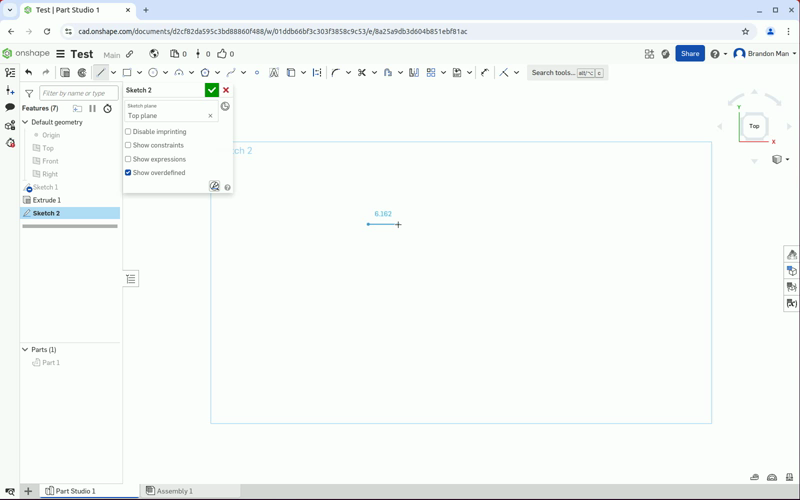
mouse_move(384, 224)
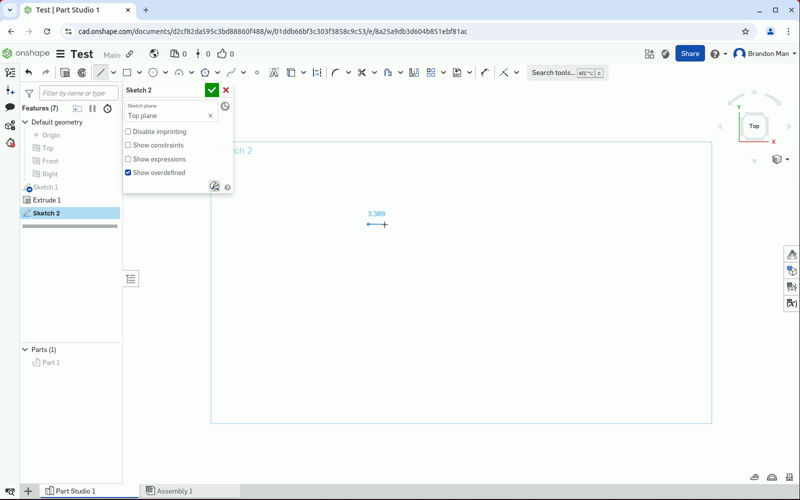
click(384, 224)
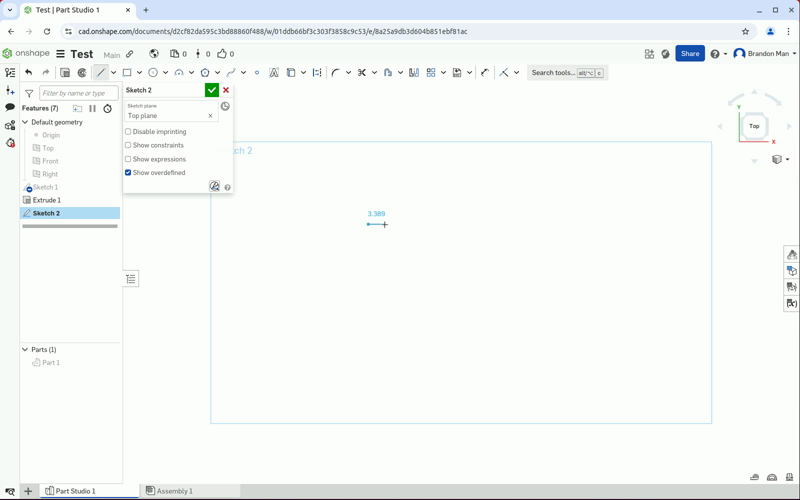
key_up(shift)
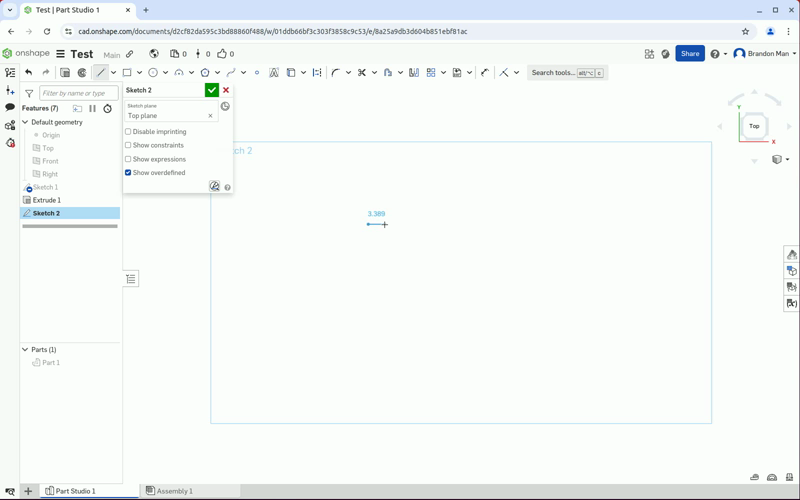
key_down(shift)
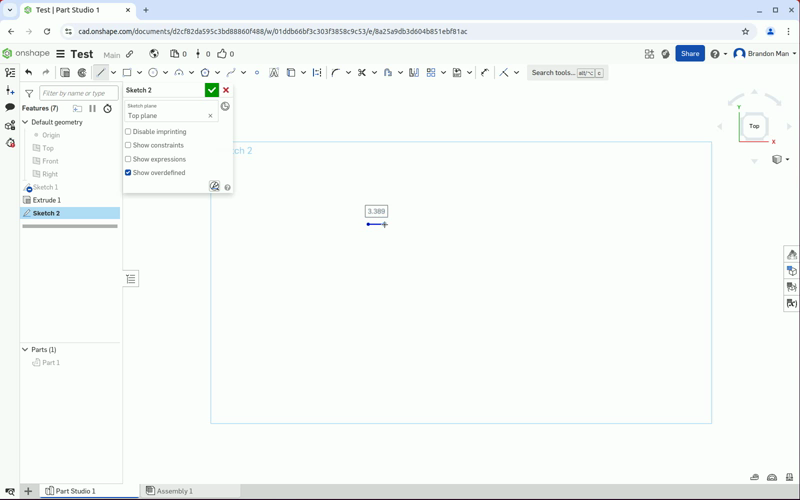
mouse_move(414, 224)
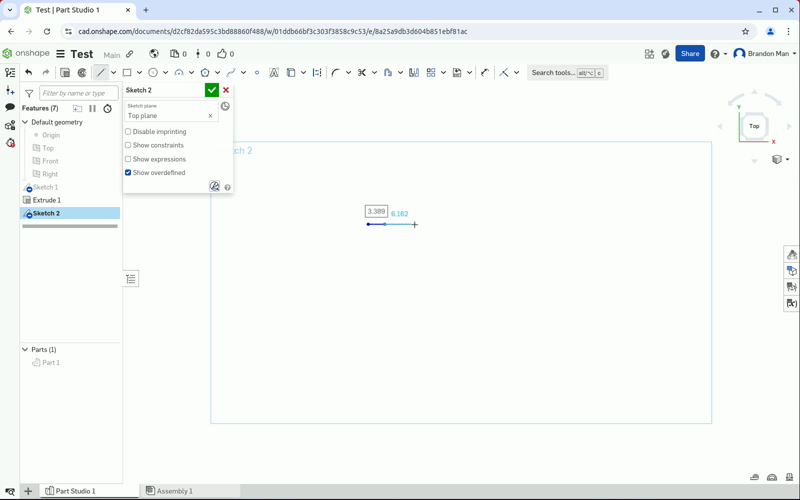
mouse_move(384, 213)
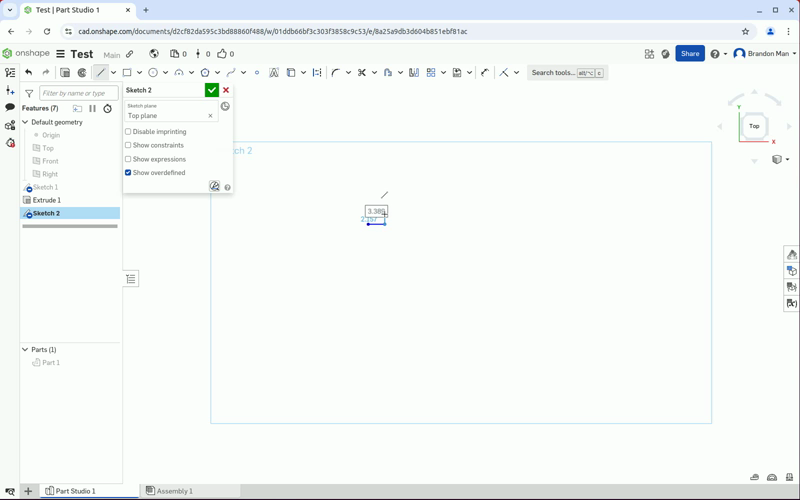
click(384, 213)
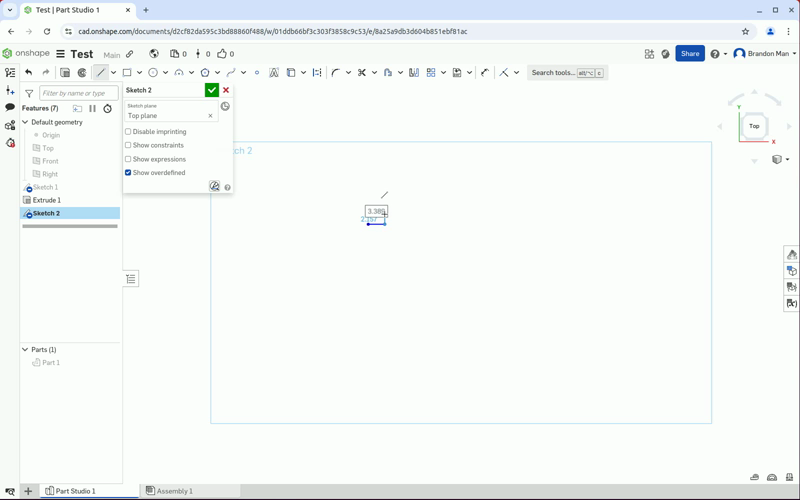
key_up(shift)
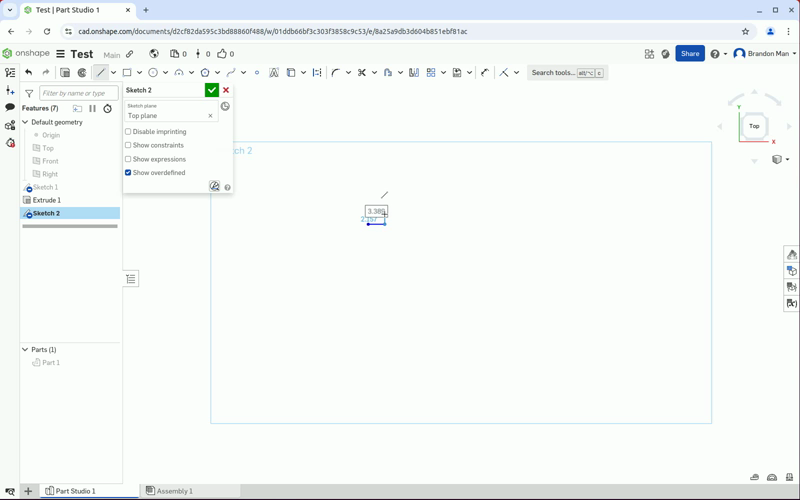
key_down(shift)
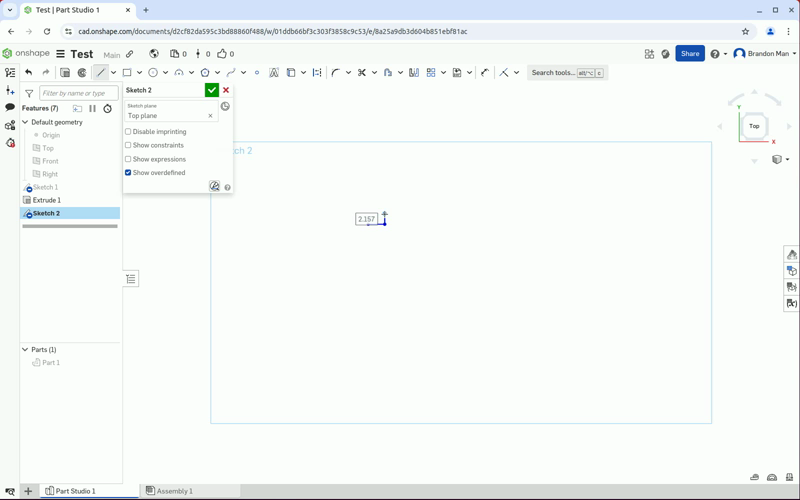
mouse_move(414, 213)
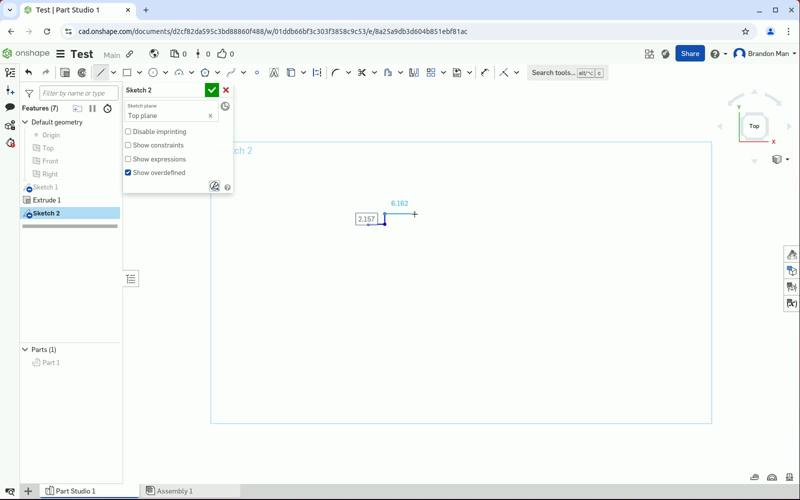
mouse_move(368, 213)
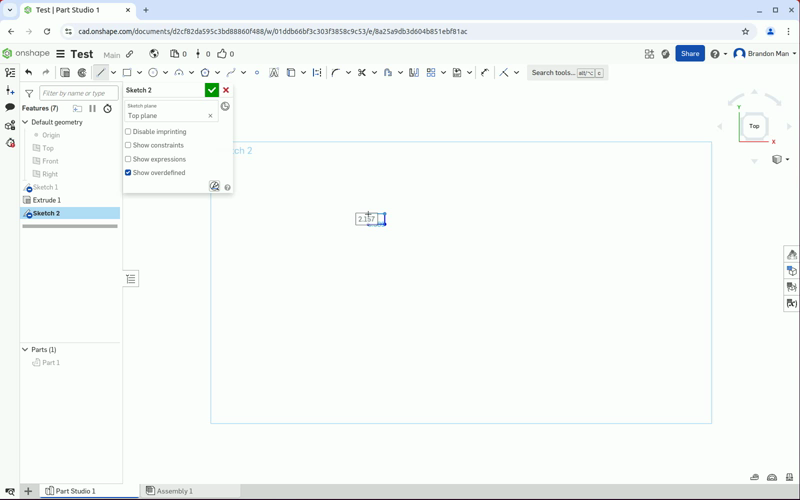
click(368, 213)
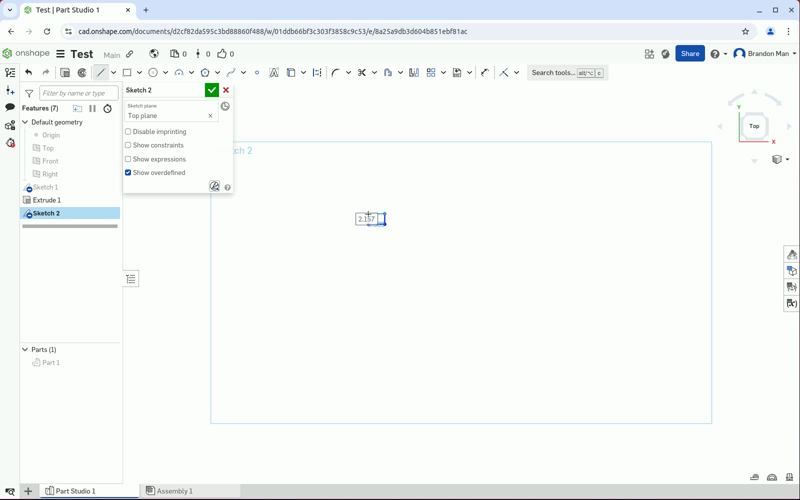
key_up(shift)
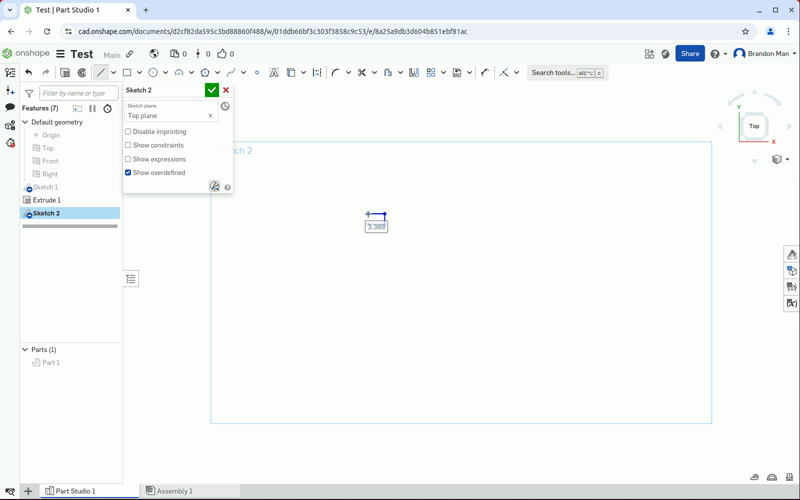
mouse_move(398, 213)
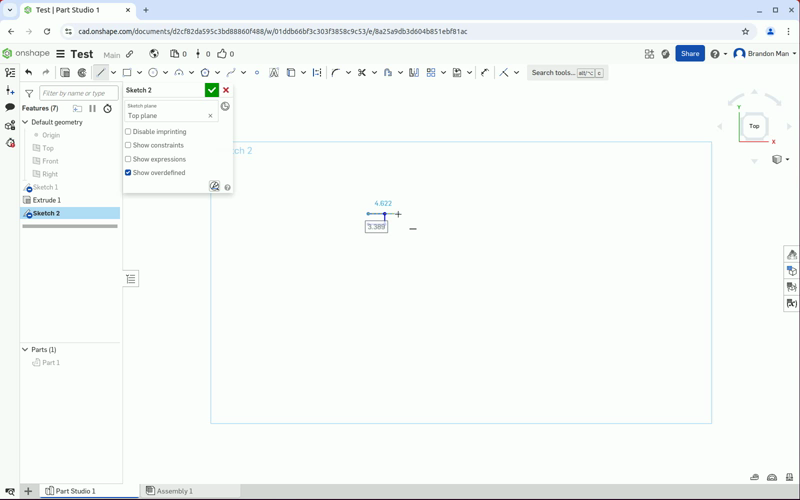
key_down(shift)
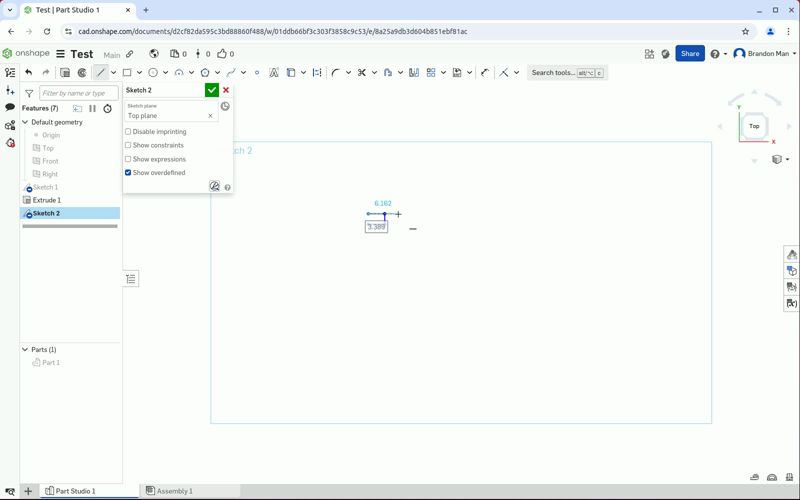
mouse_move(368, 224)
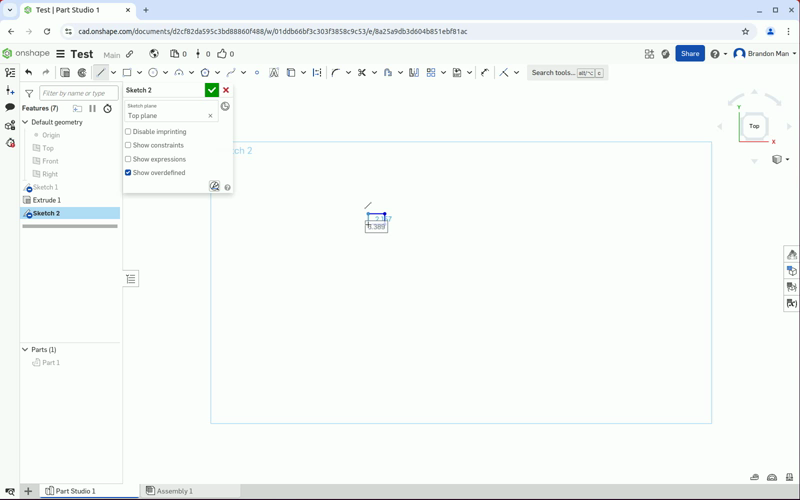
key_up(shift)
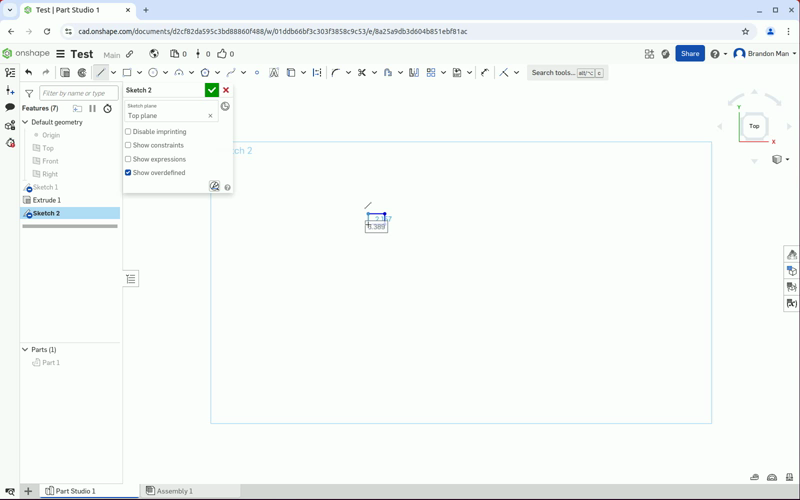
click(368, 224)
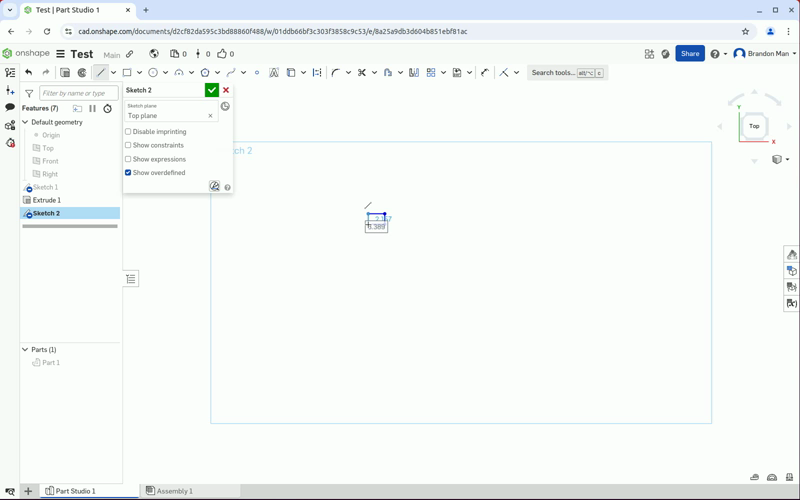
key(esc)
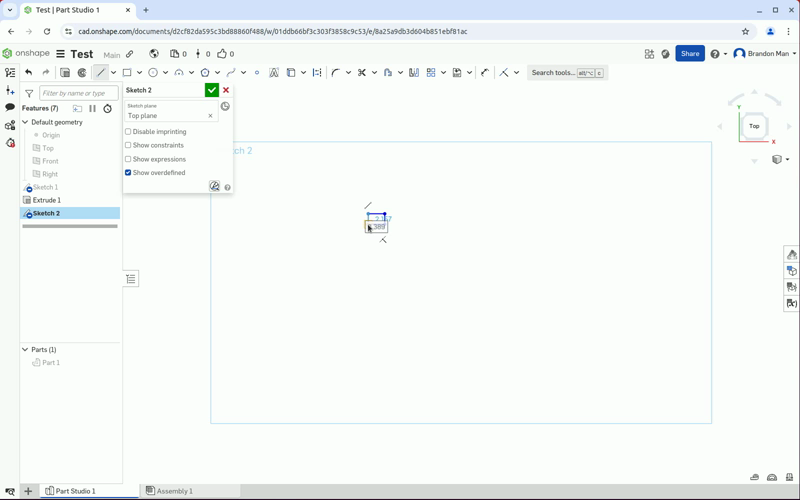
mouse_move(382, 219)
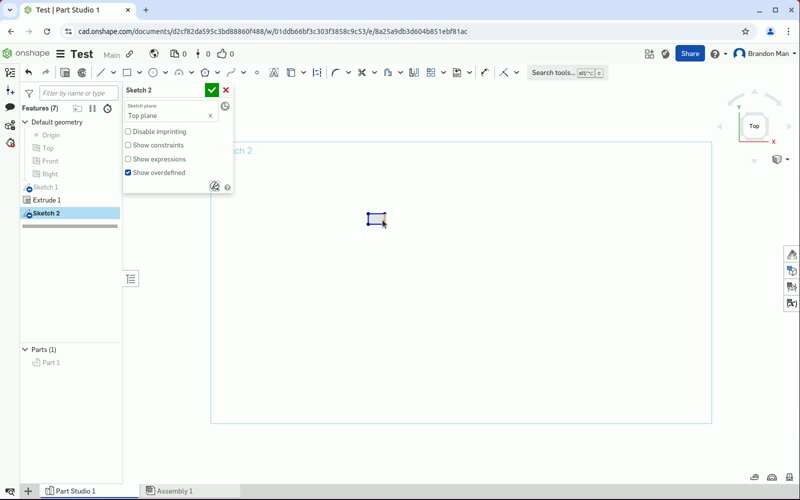
scroll(6)
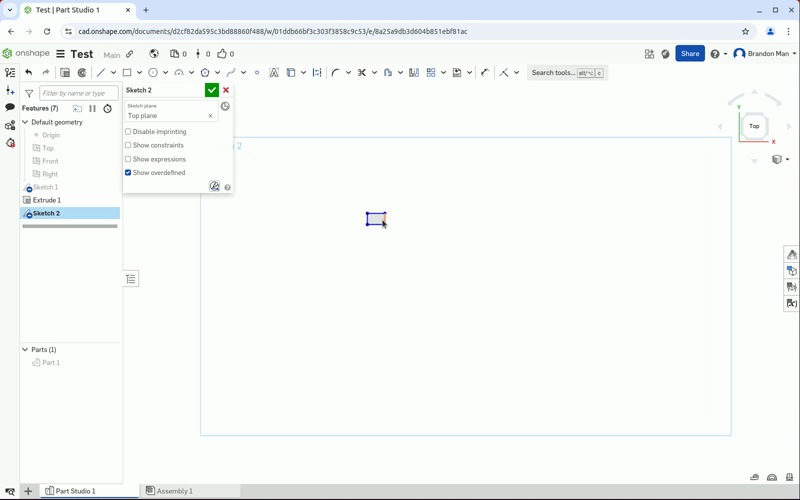
scroll(6)
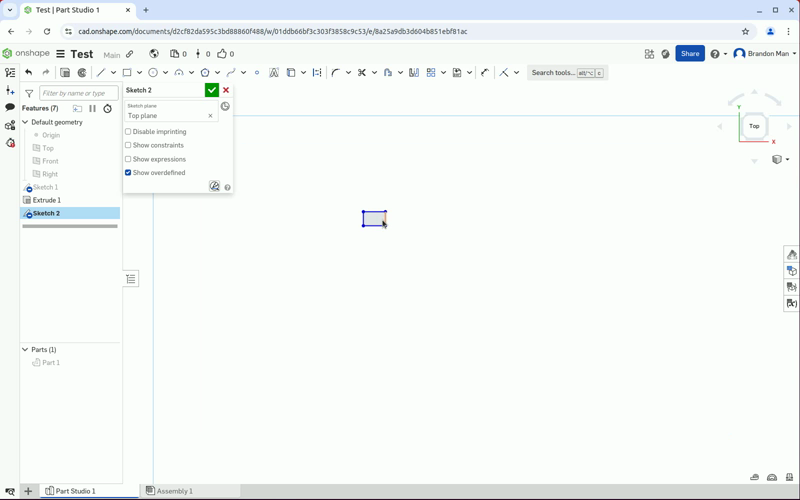
scroll(6)
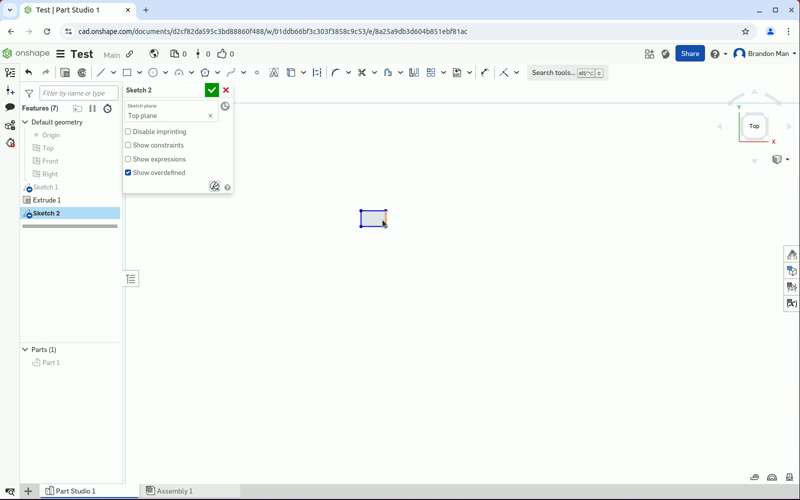
scroll(6)
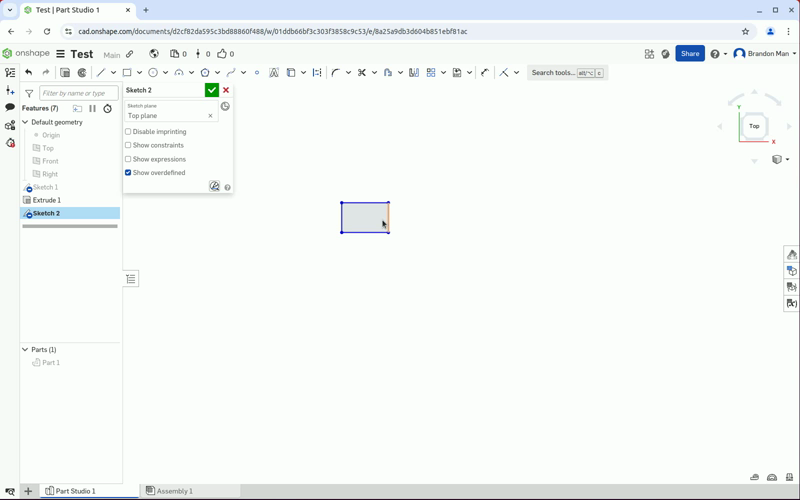
scroll(6)
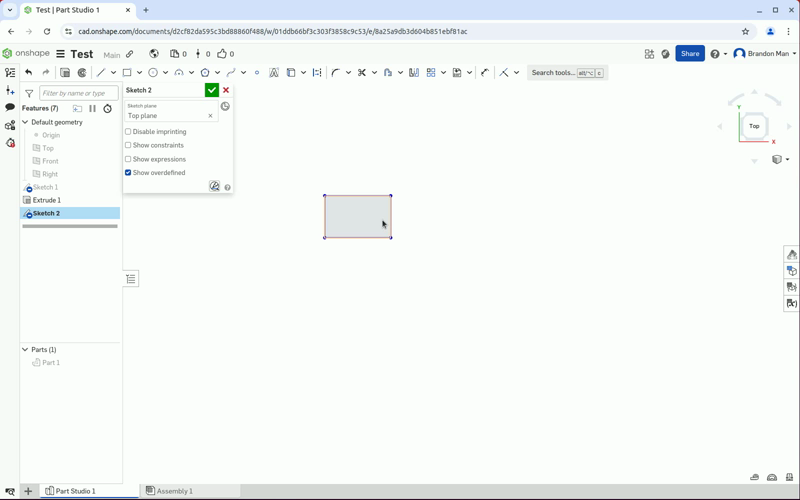
scroll(6)
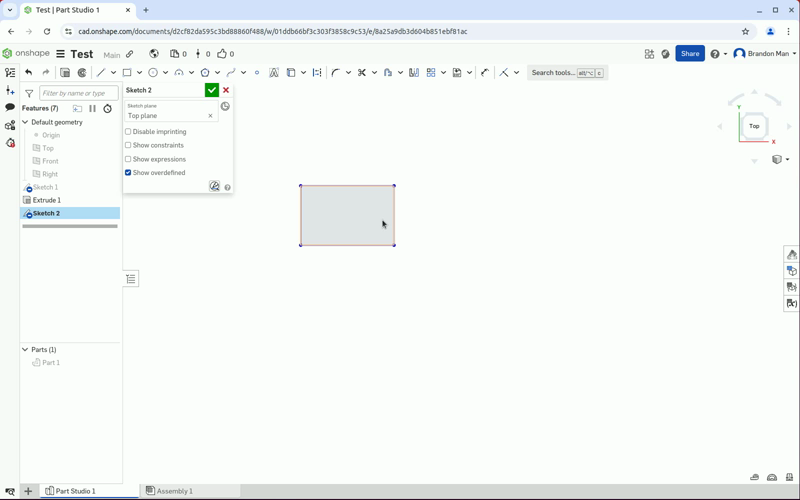
scroll(6)
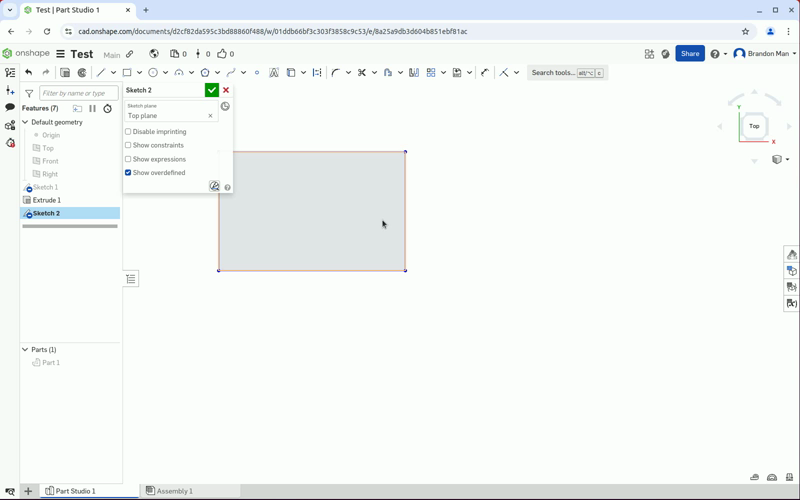
click(382, 219)
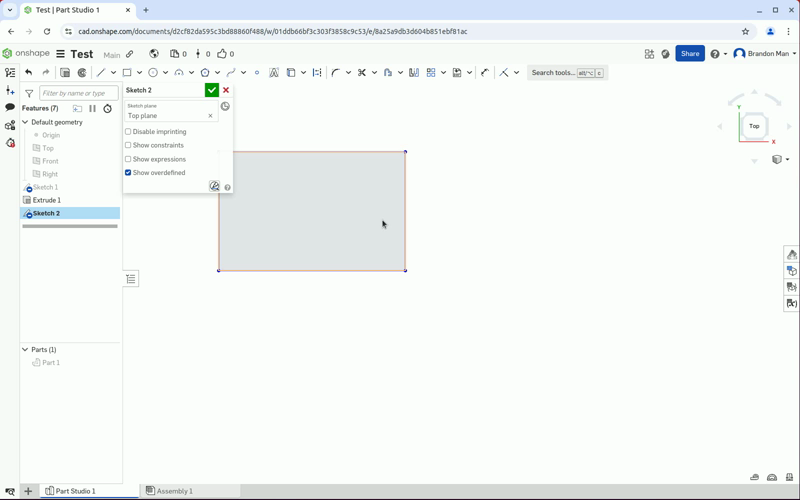
scroll(-6)
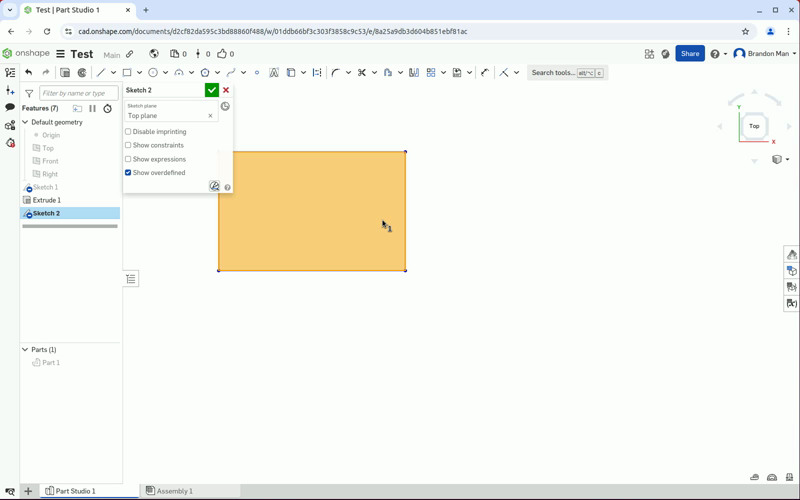
scroll(-6)
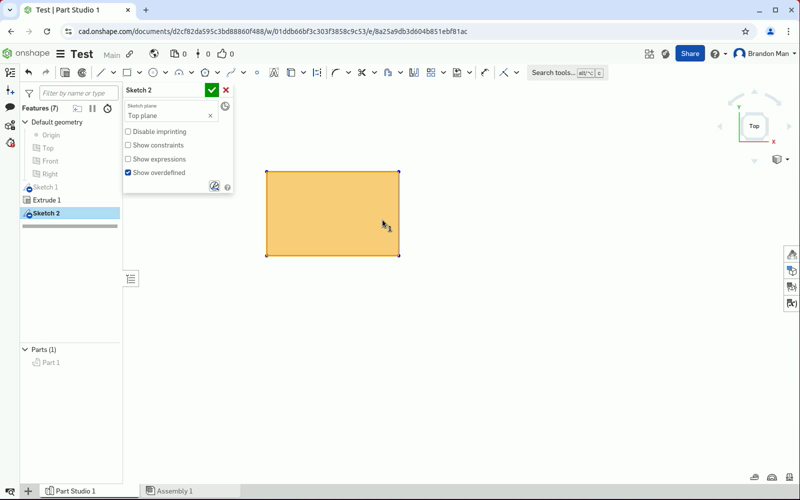
scroll(-6)
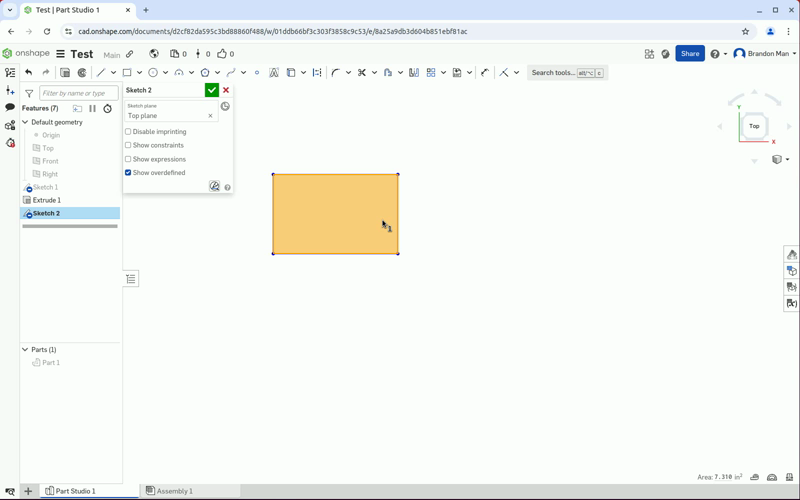
scroll(-6)
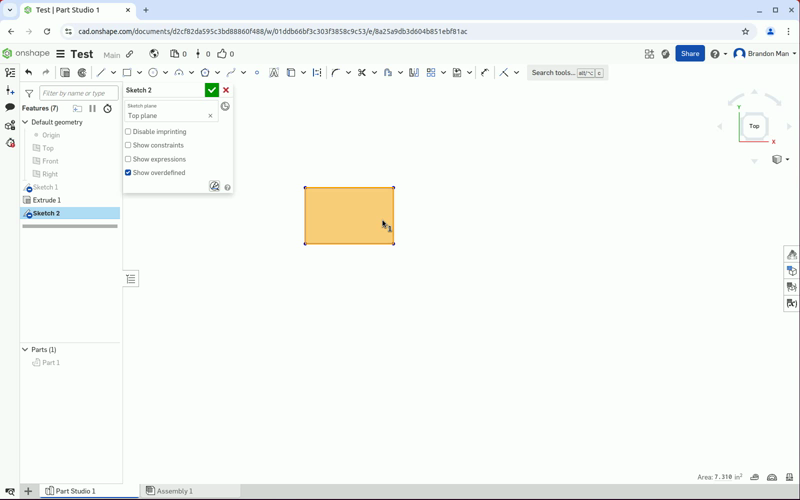
scroll(-6)
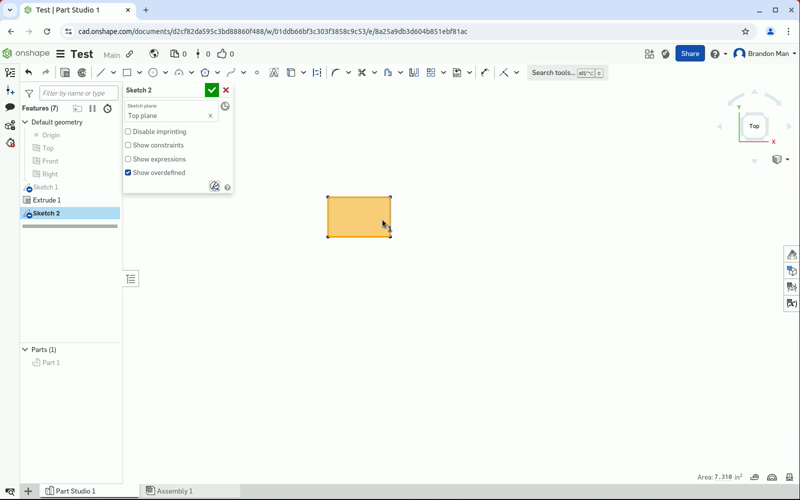
scroll(-6)
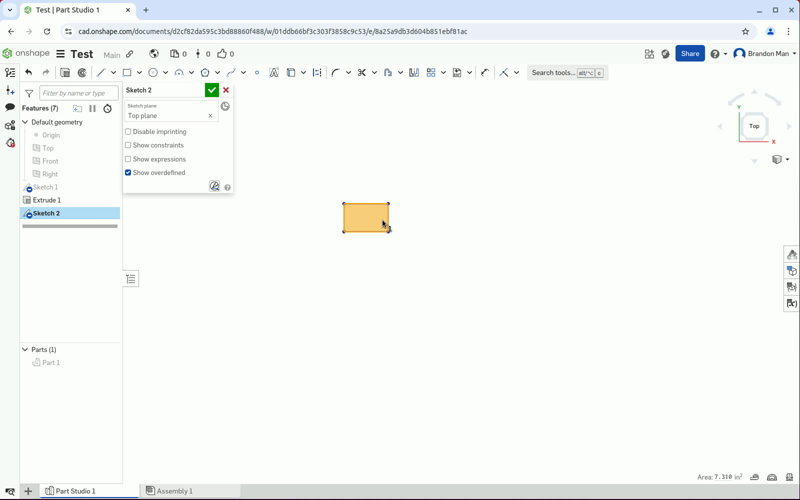
scroll(-6)
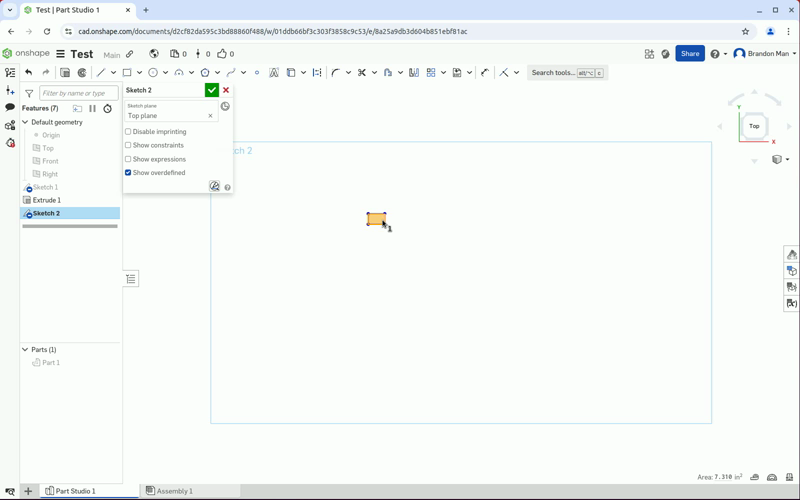
mouse_move(73, 352)
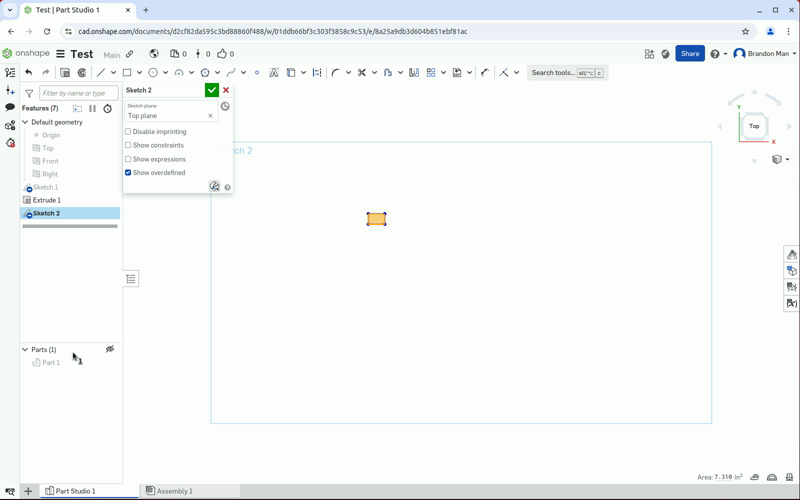
key(shift+y)
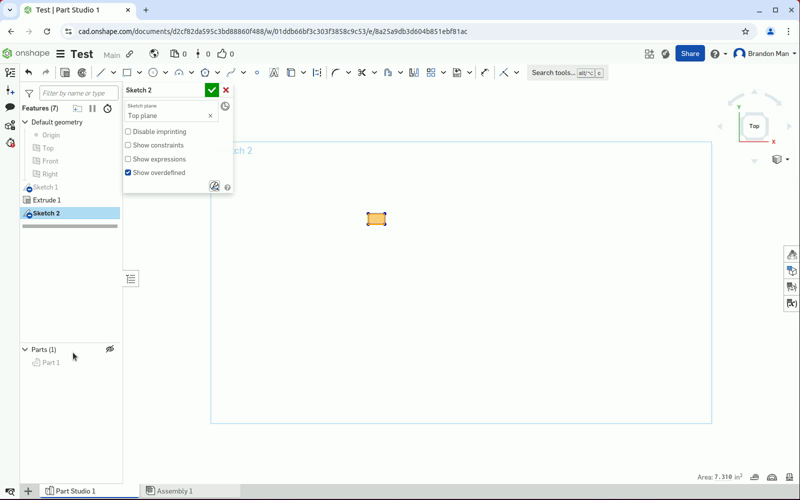
key(shift+e)
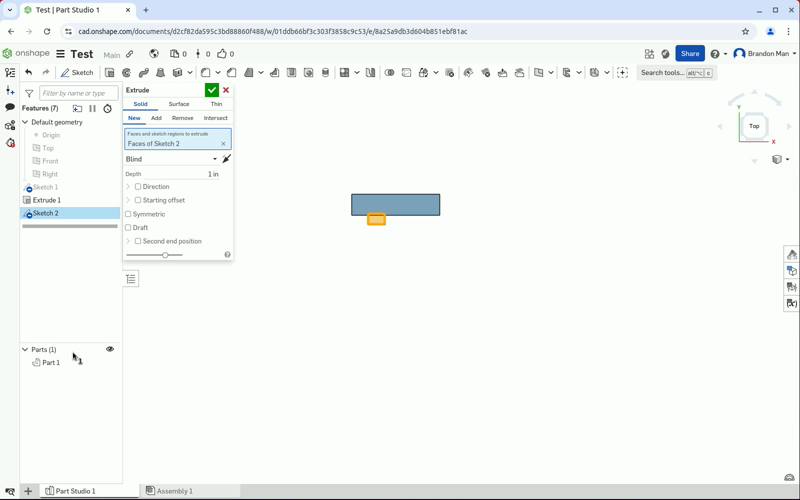
mouse_move(143, 106)
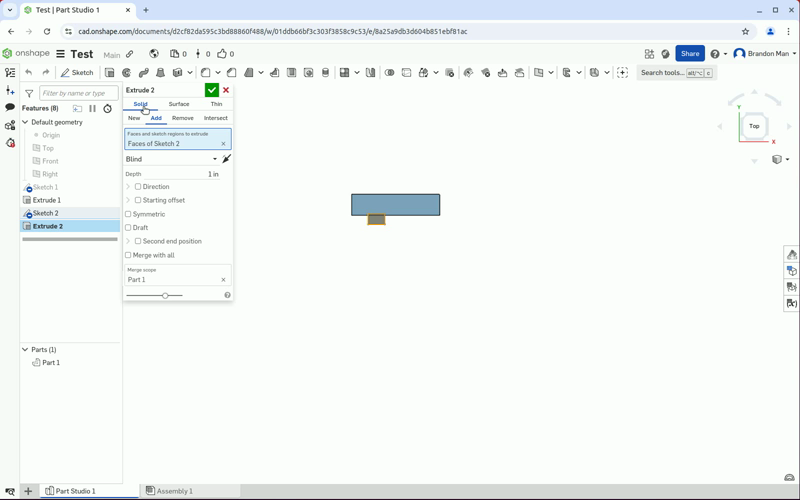
click(143, 106)
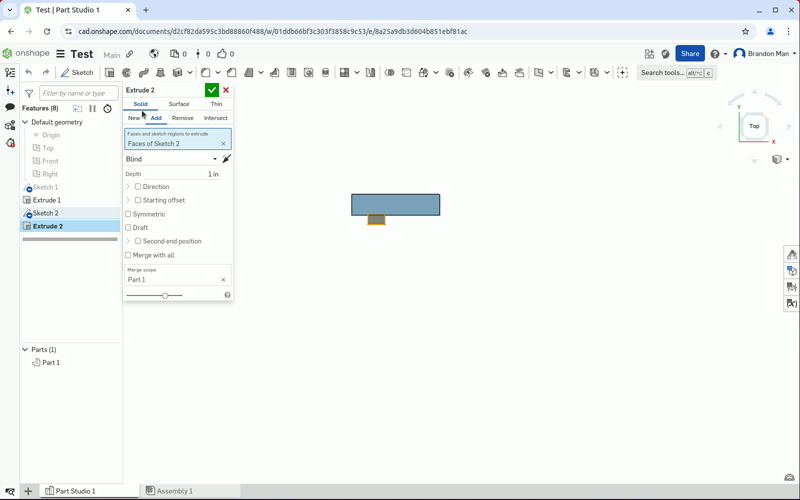
mouse_move(137, 120)
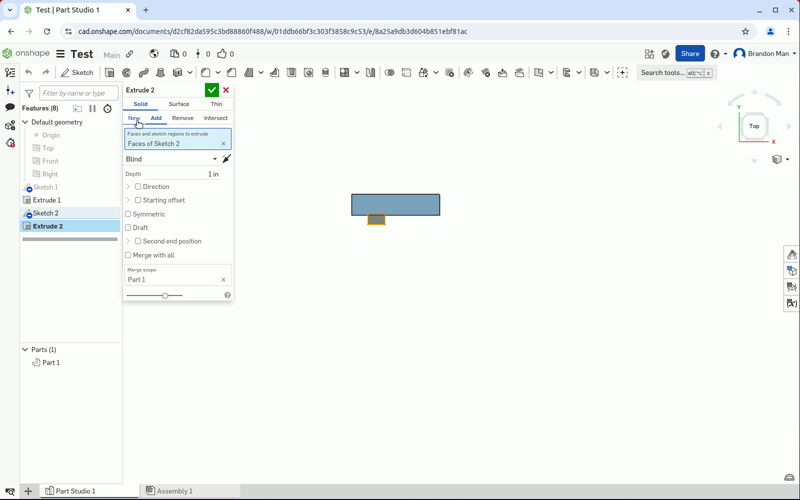
click(137, 120)
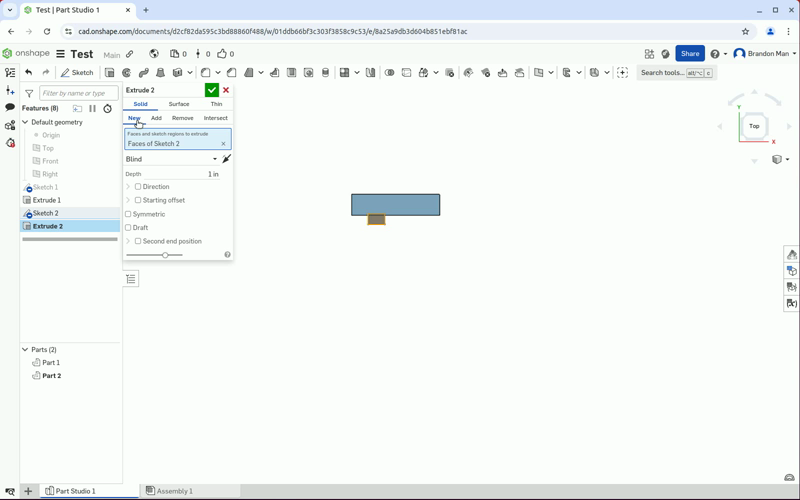
key(tab, 4)
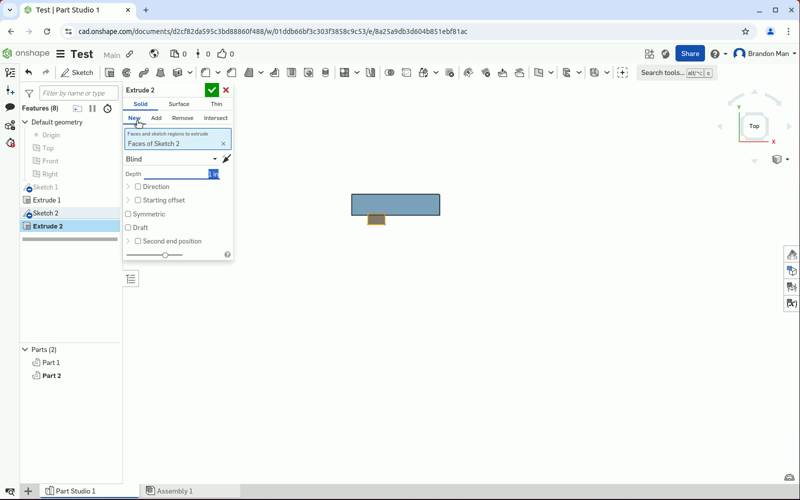
text(4.092)
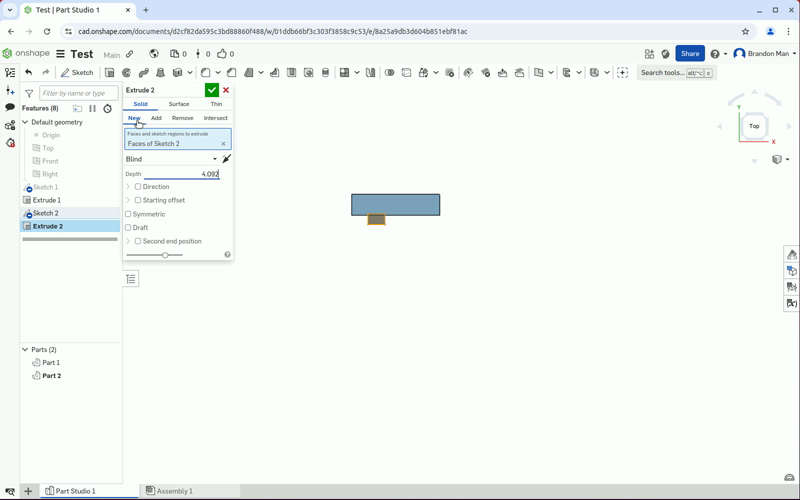
key(enter)
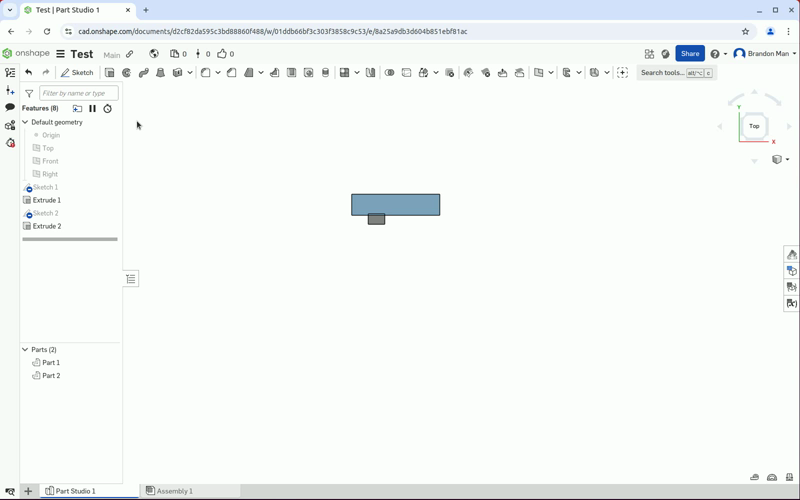
key(shift+h)
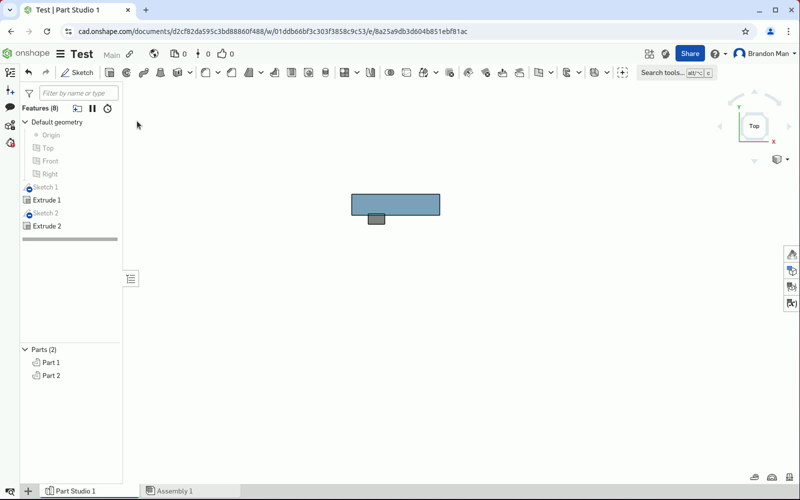
key(shift+h)
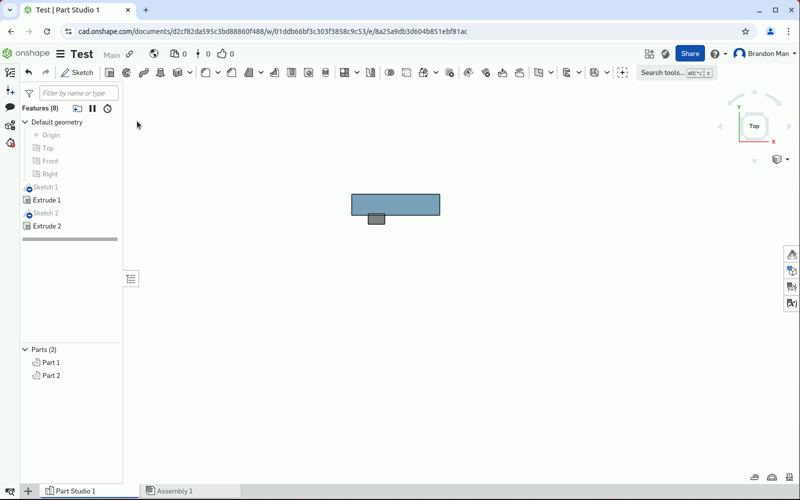
mouse_move(73, 189)
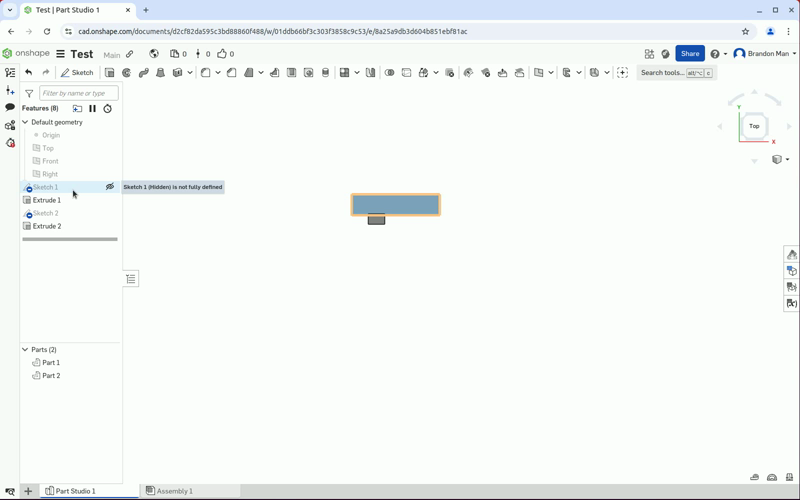
click(73, 189)
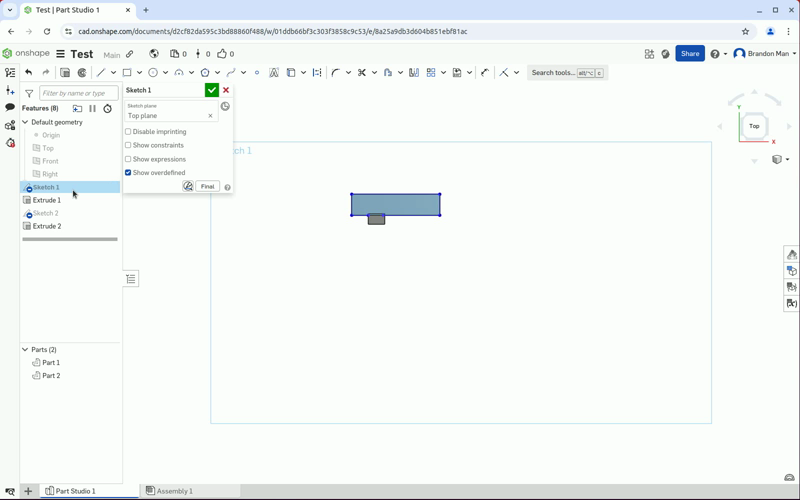
mouse_move(229, 92)
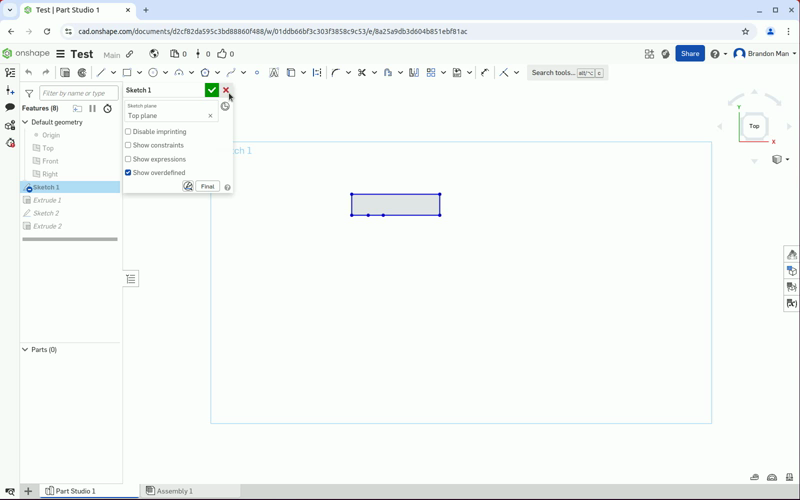
click(229, 92)
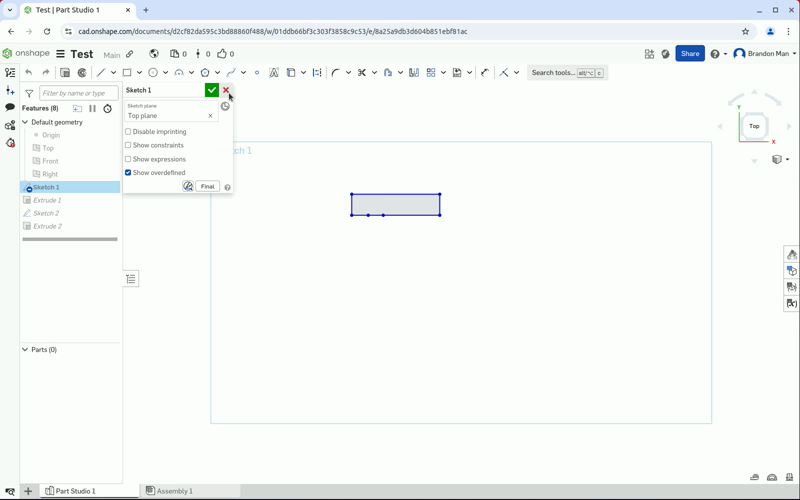
key(shift+s)
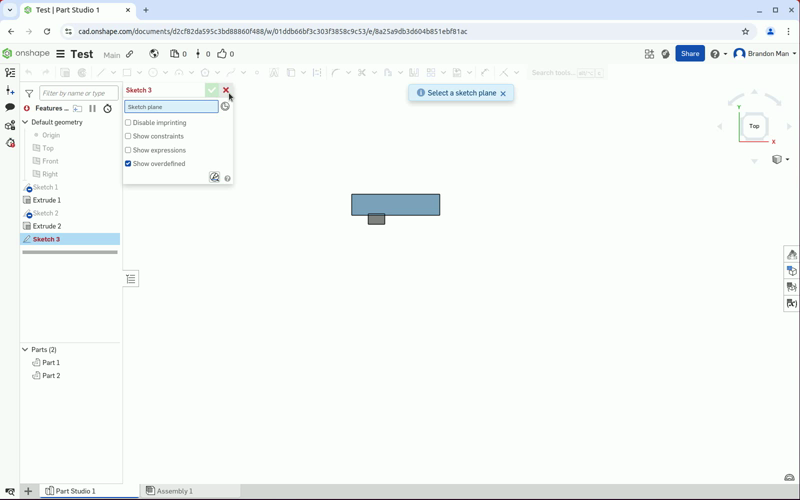
mouse_move(73, 150)
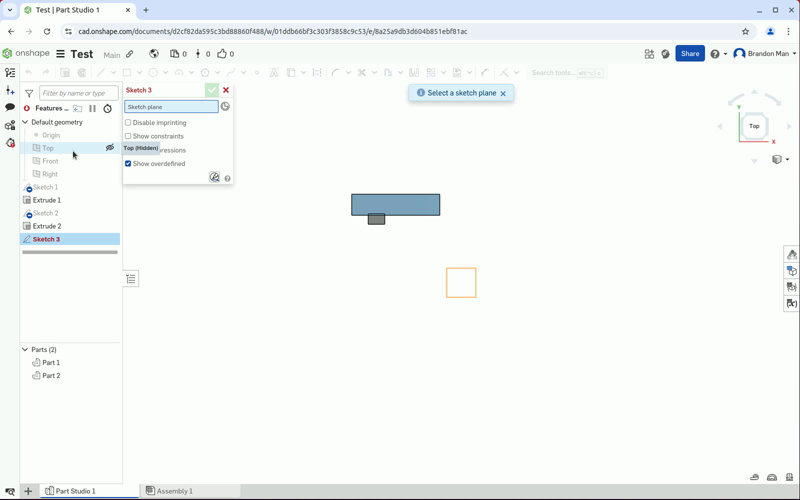
click(73, 150)
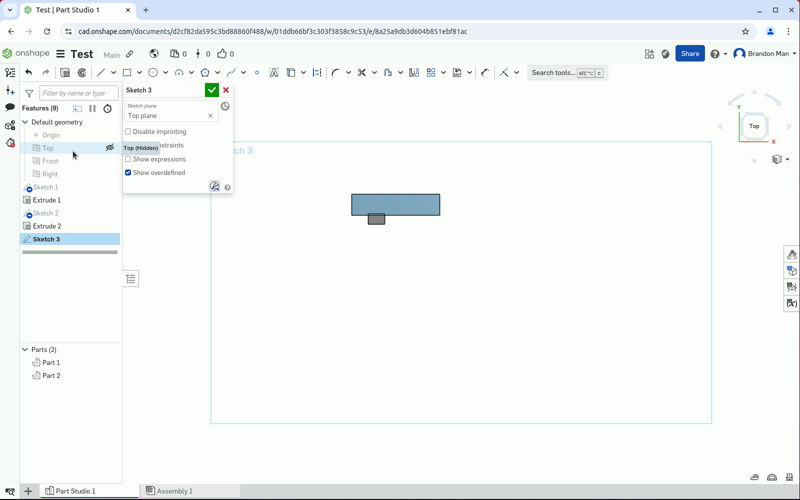
mouse_move(73, 352)
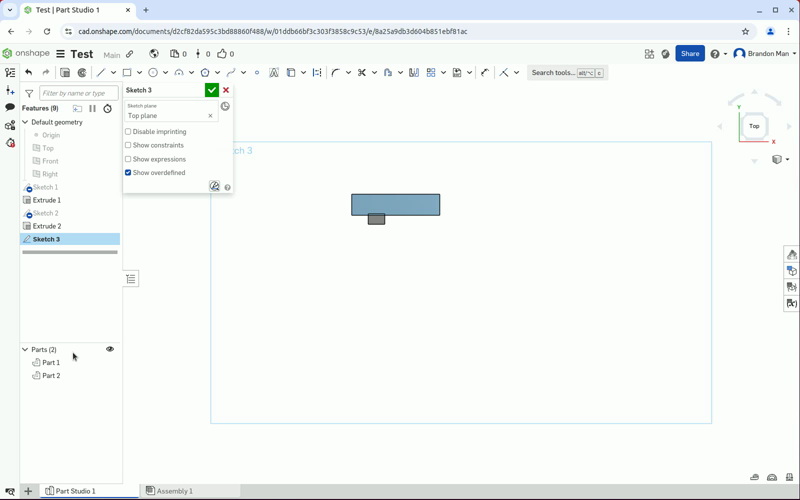
key(y)
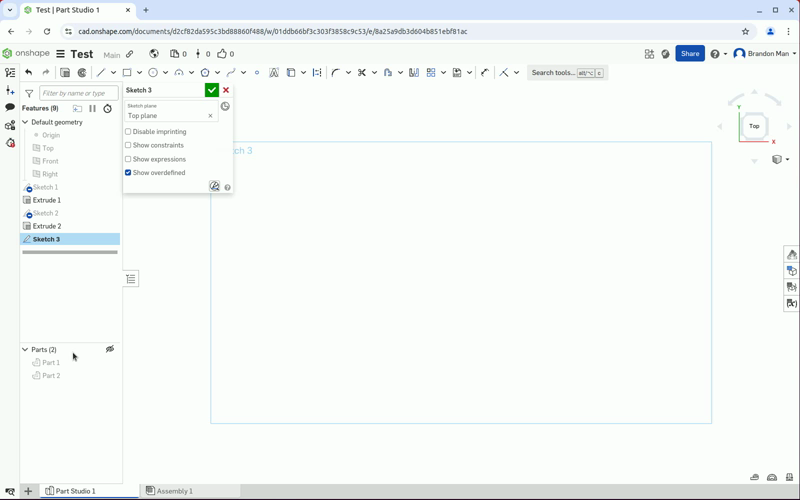
key(l)
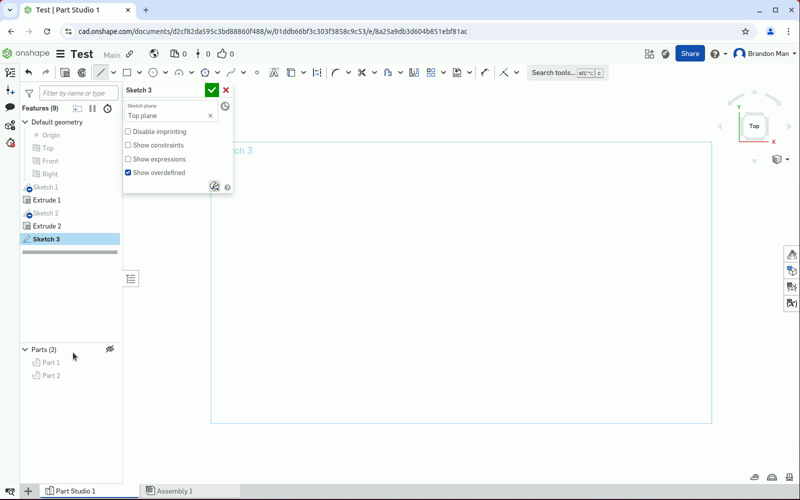
key_down(shift)
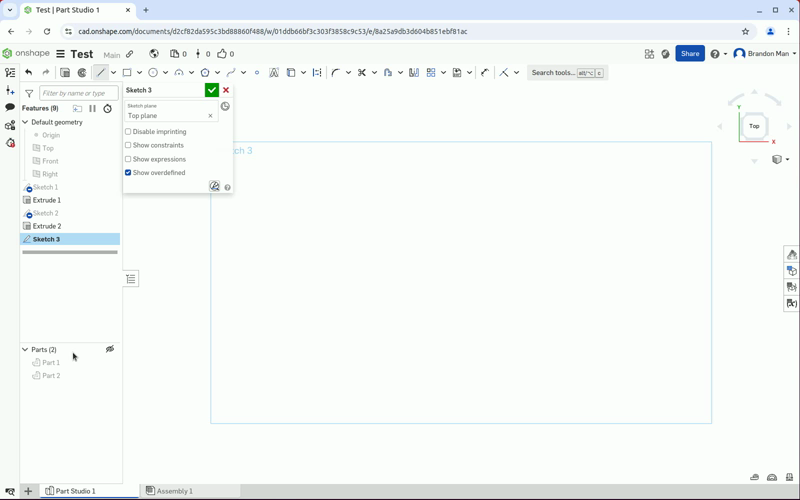
mouse_move(491, 215)
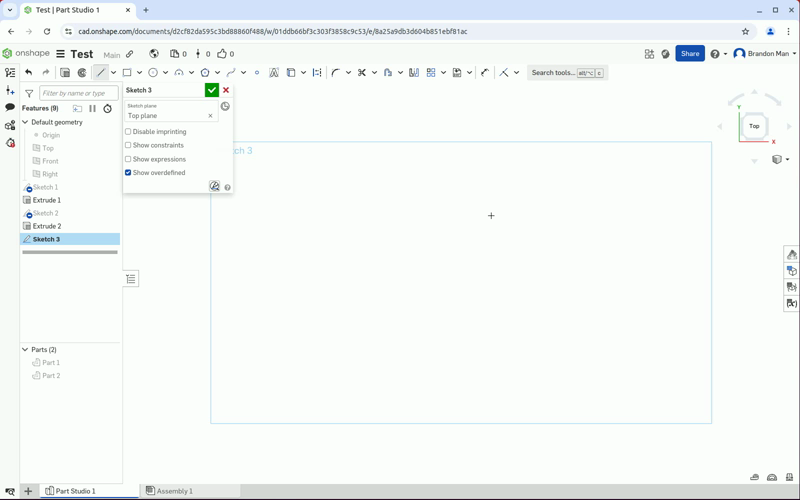
click(491, 215)
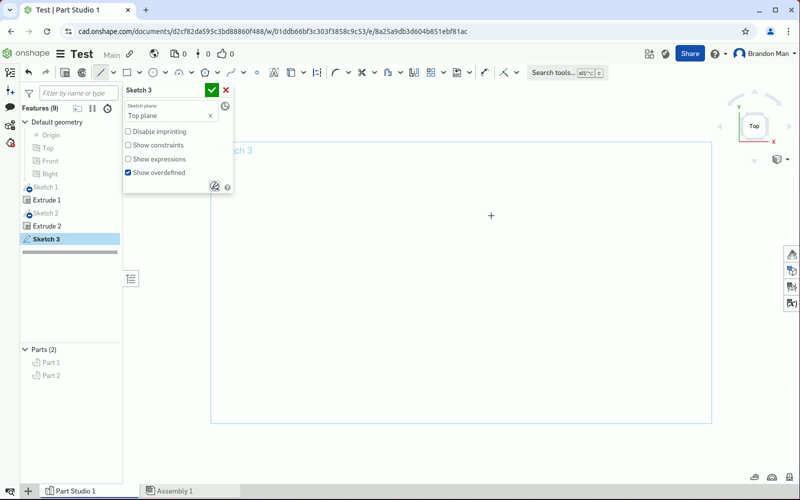
key_up(shift)
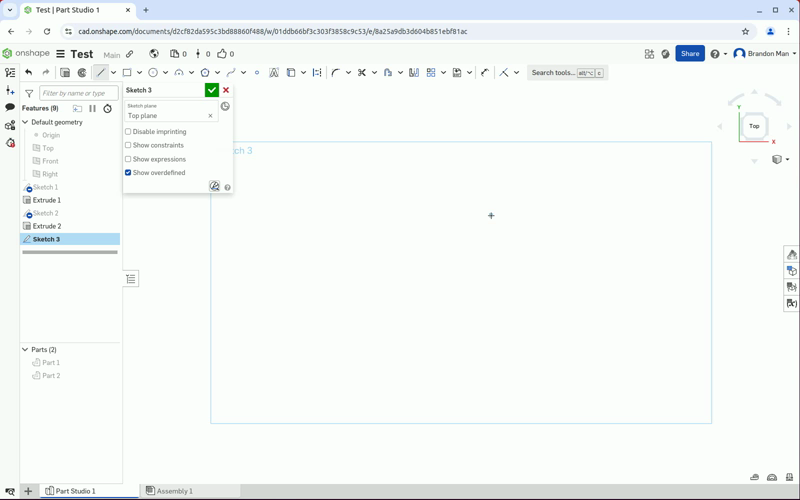
key_down(shift)
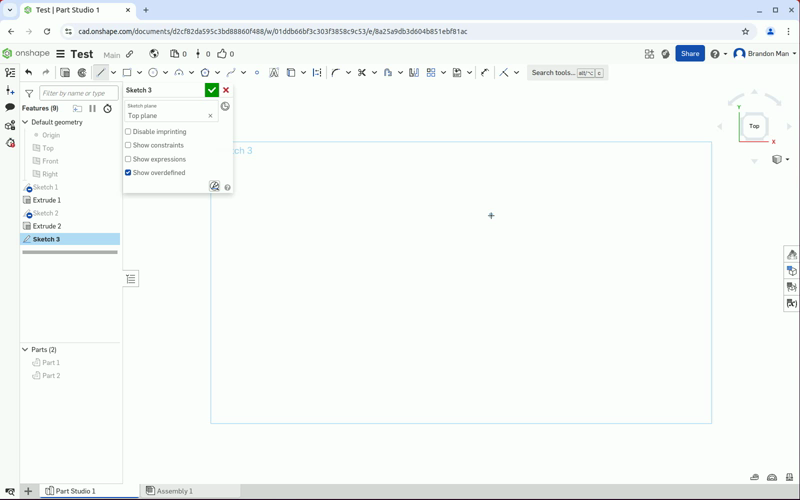
mouse_move(573, 215)
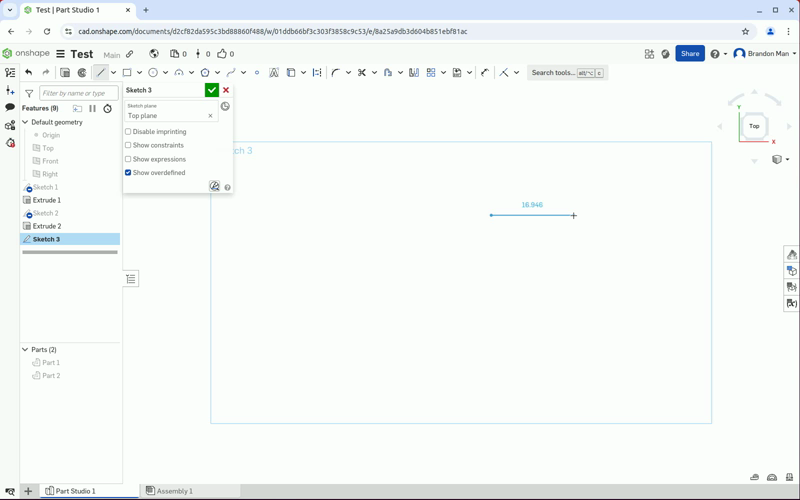
click(573, 215)
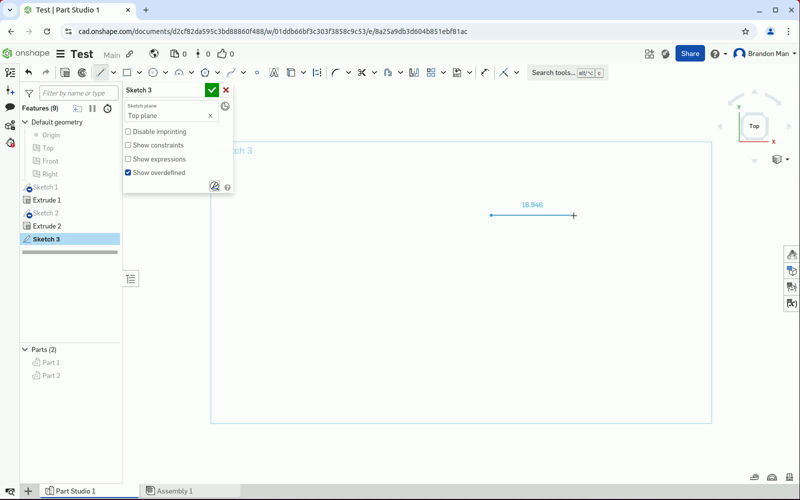
key_up(shift)
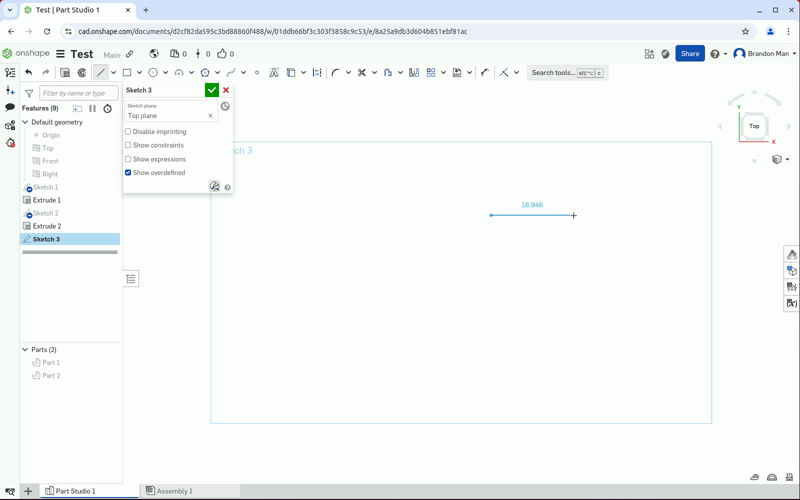
key_down(shift)
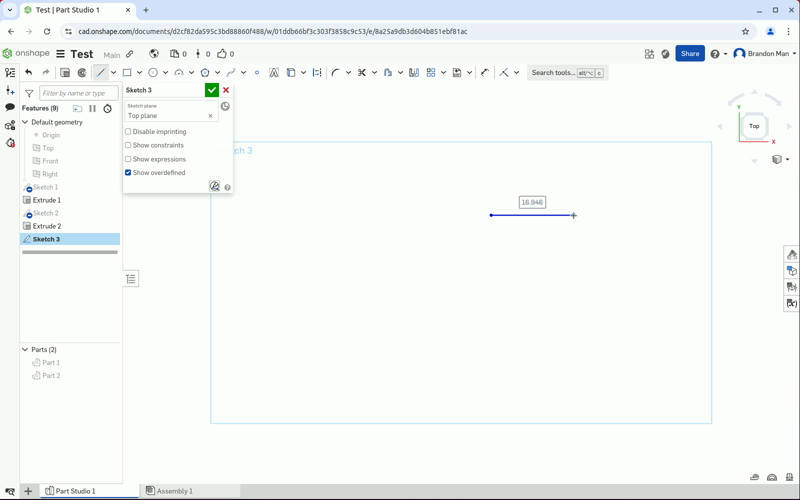
mouse_move(589, 215)
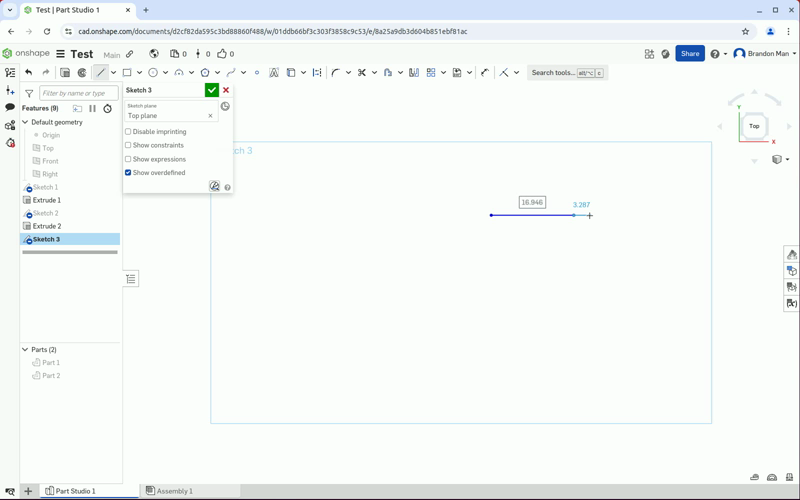
mouse_move(573, 194)
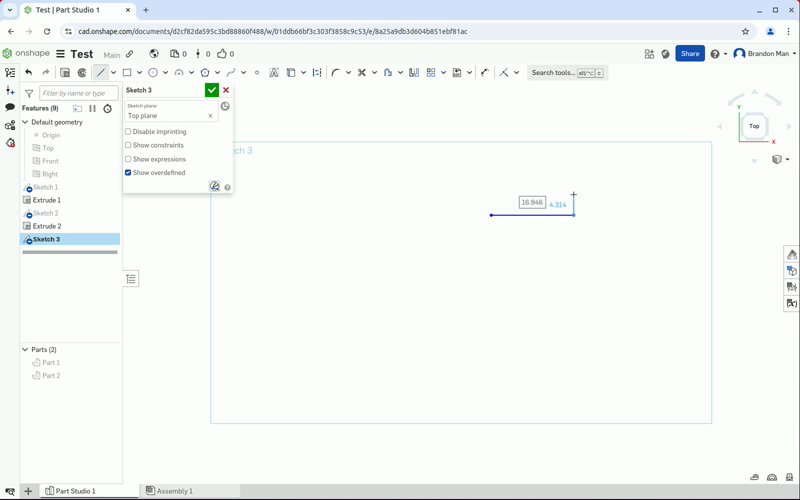
click(573, 194)
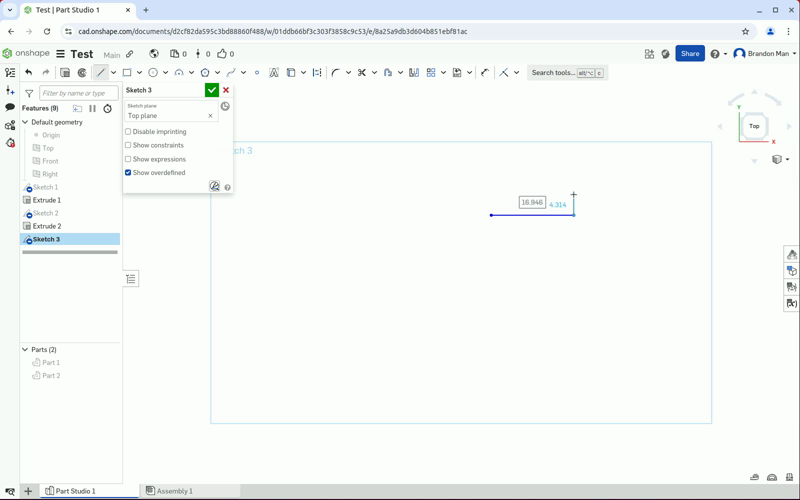
key_up(shift)
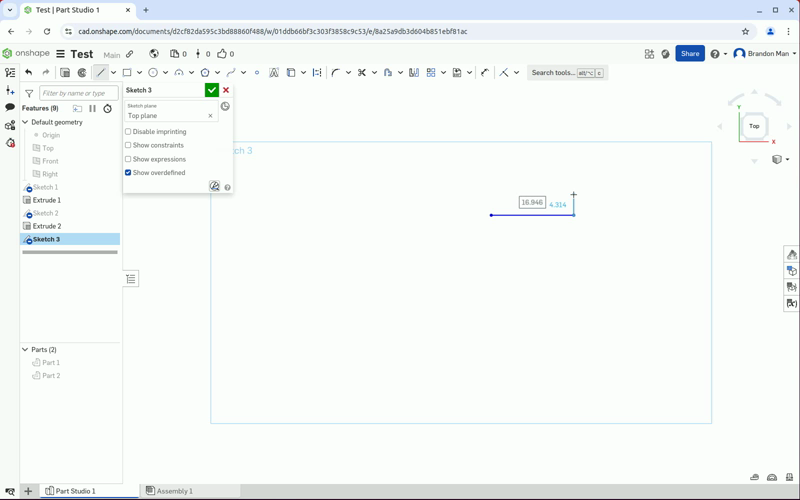
key_down(shift)
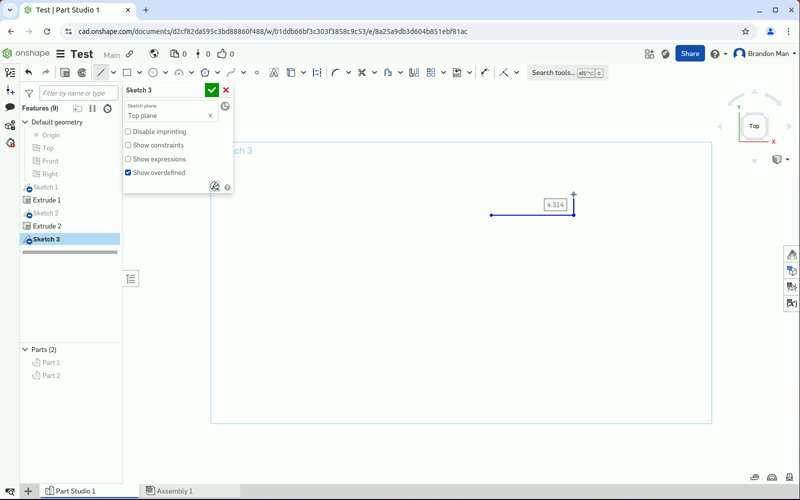
mouse_move(491, 194)
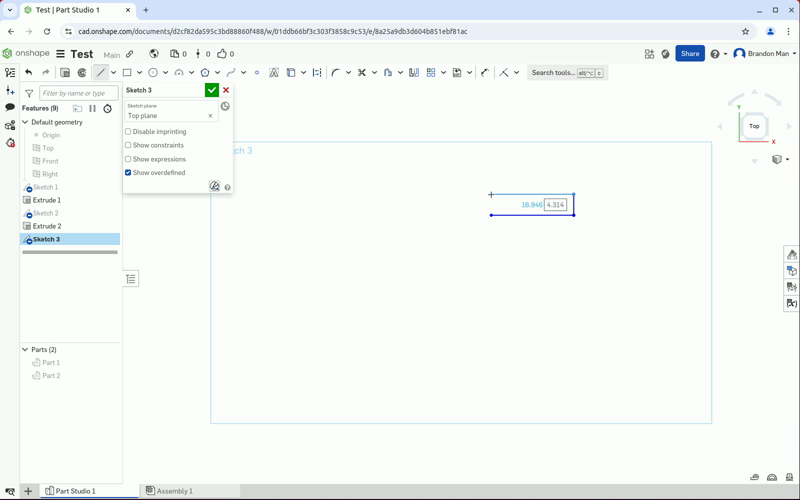
click(491, 194)
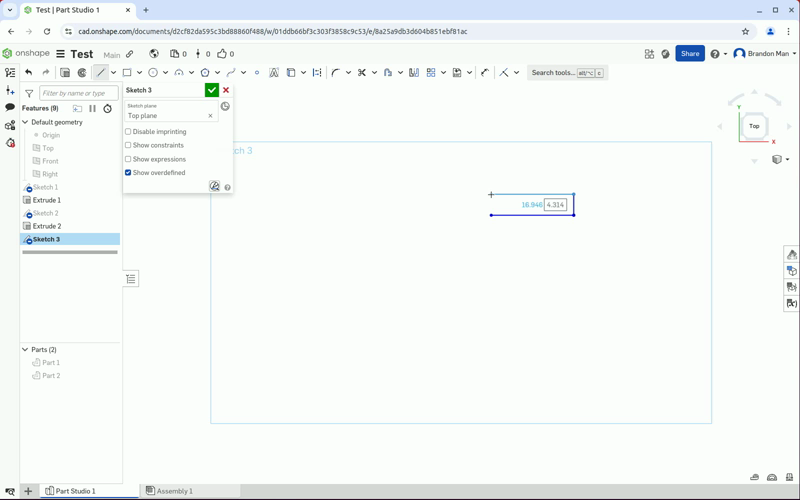
key_up(shift)
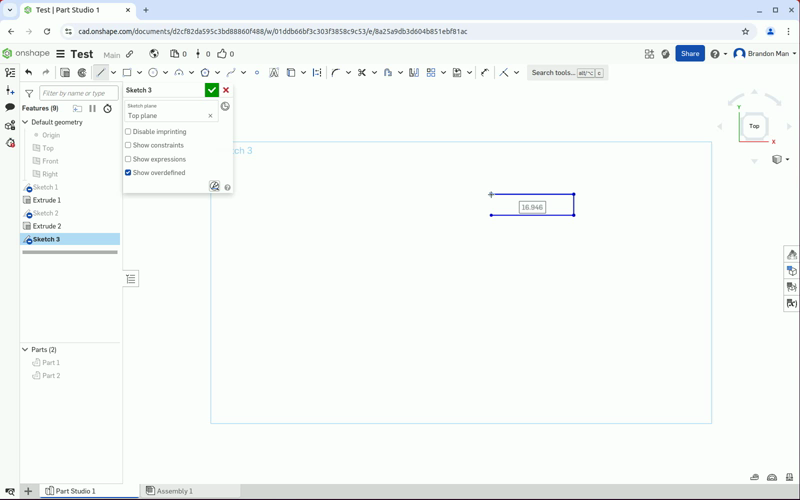
mouse_move(521, 194)
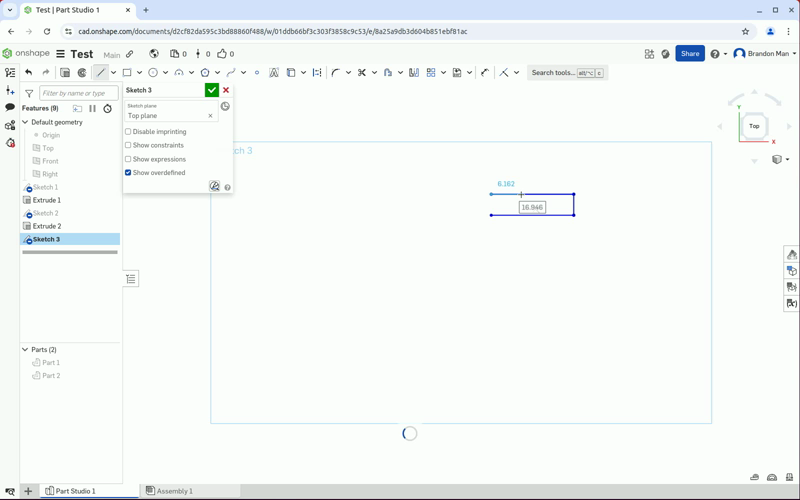
key_down(shift)
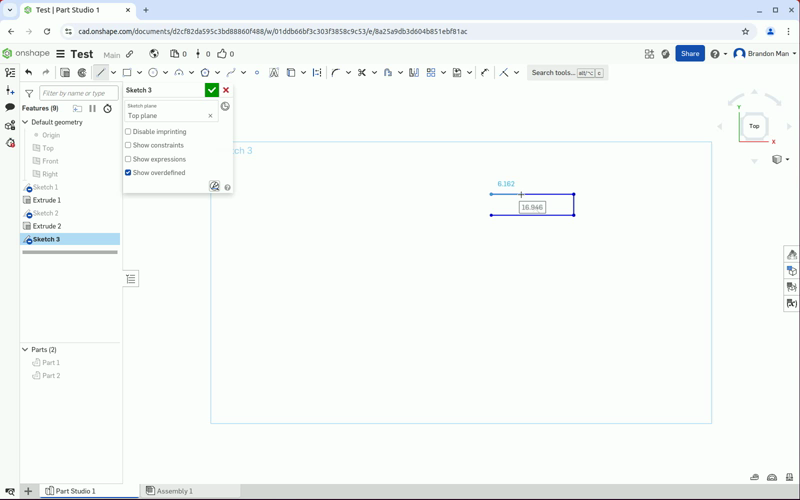
mouse_move(491, 215)
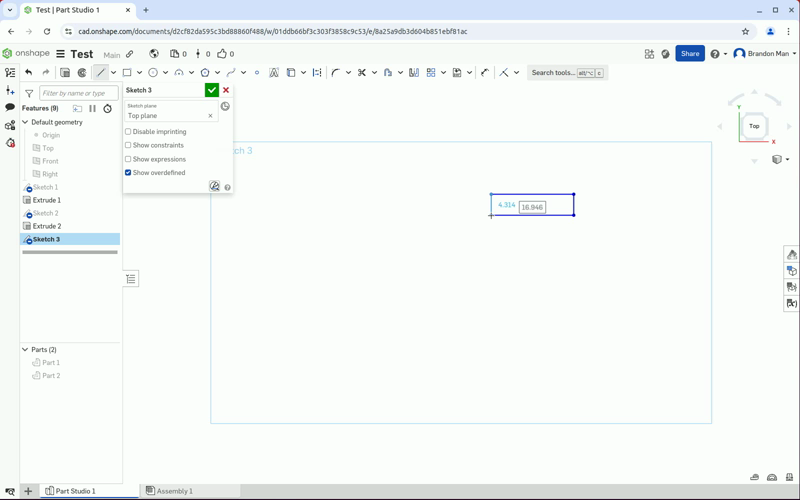
key_up(shift)
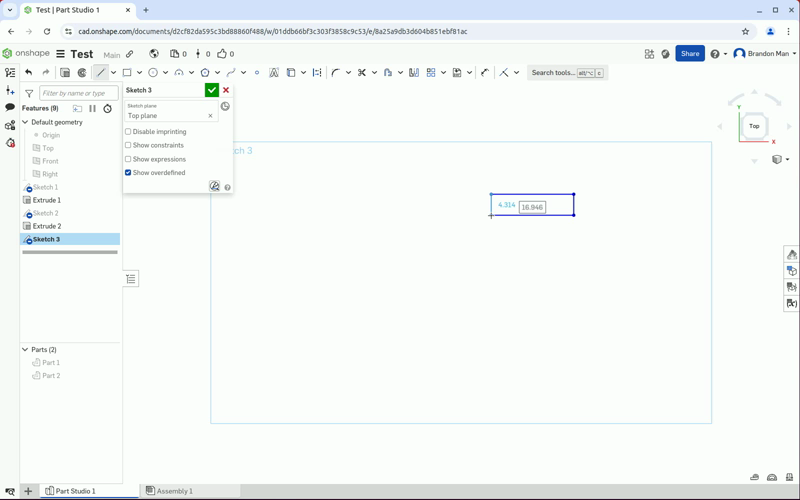
click(491, 215)
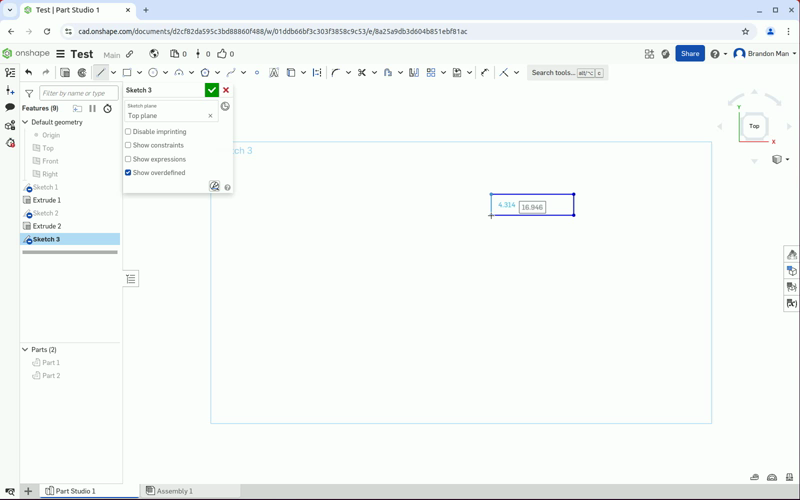
key(esc)
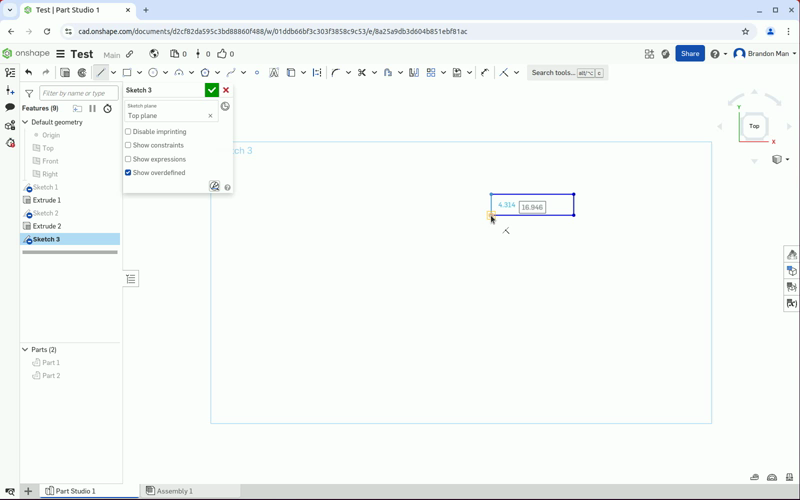
mouse_move(497, 210)
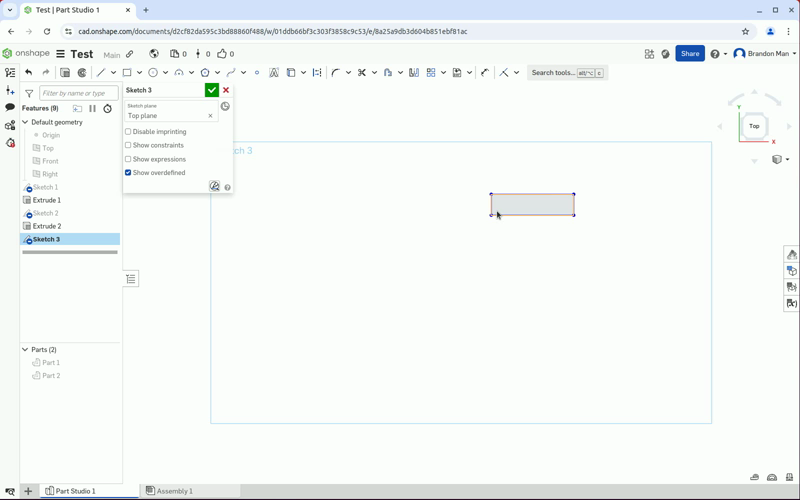
scroll(6)
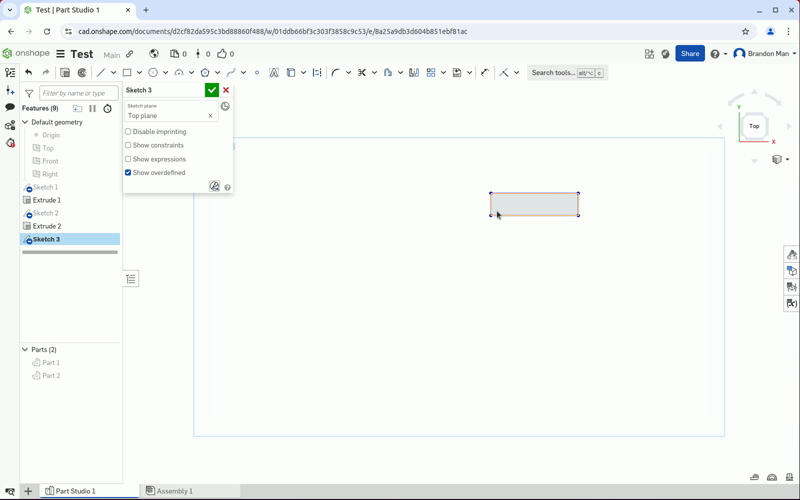
scroll(6)
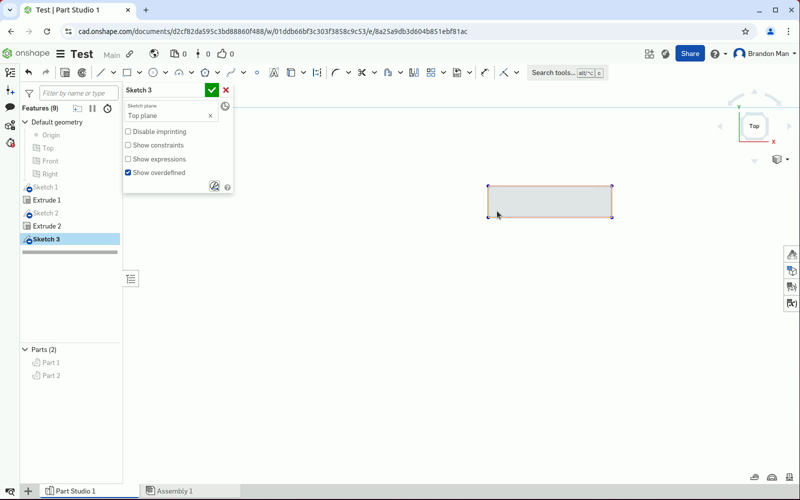
scroll(6)
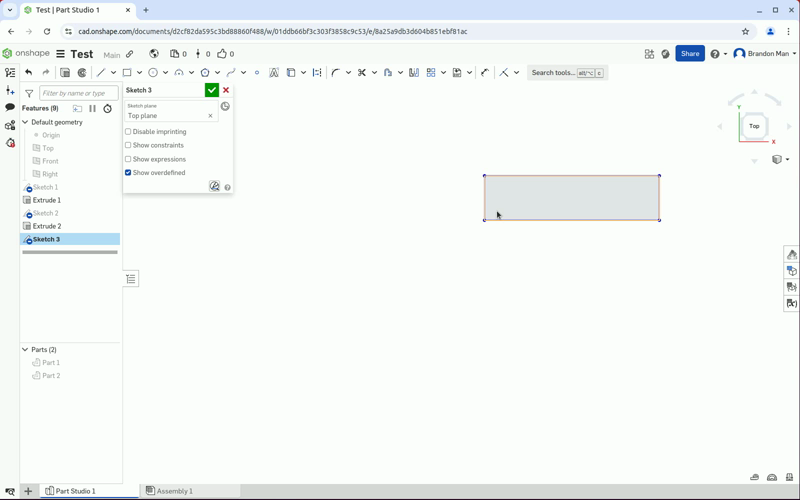
scroll(6)
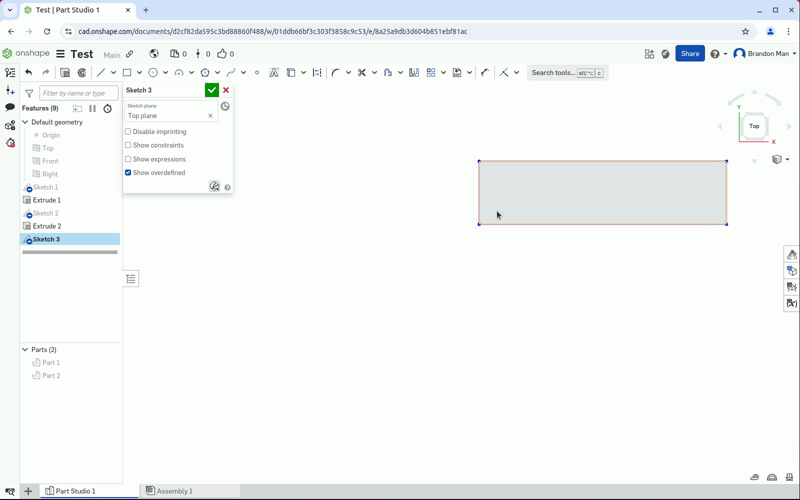
scroll(6)
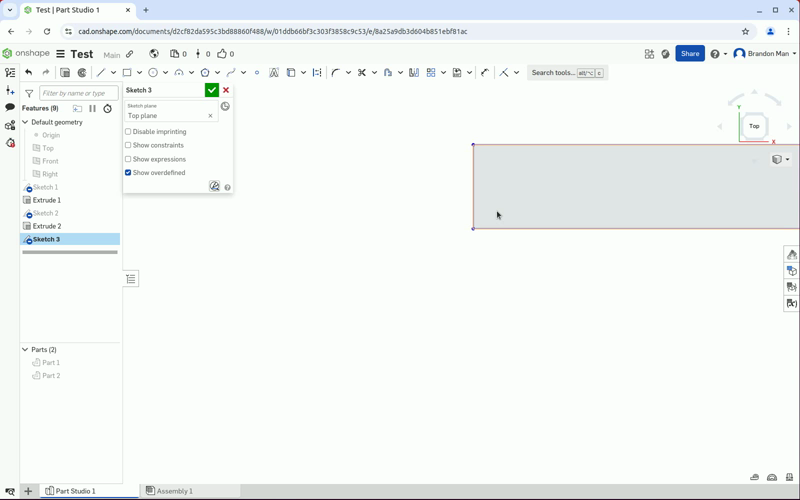
scroll(6)
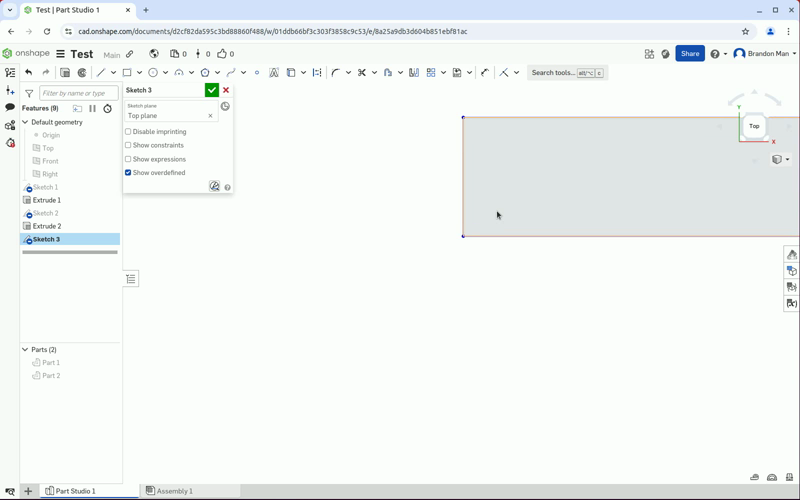
scroll(6)
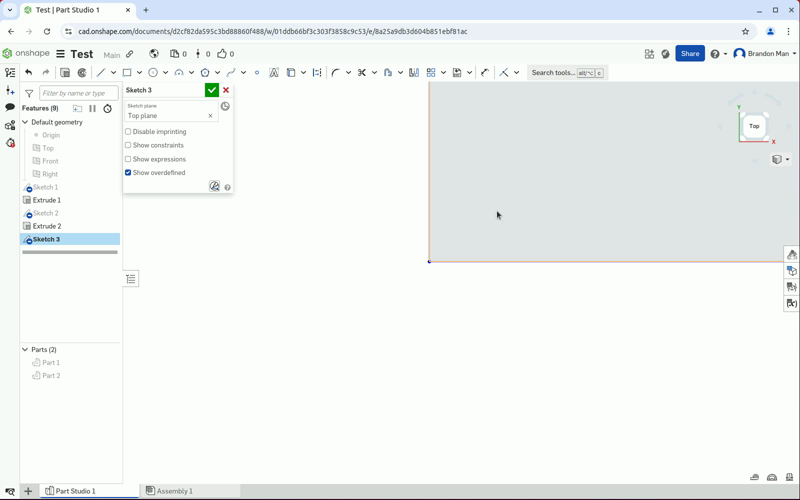
click(497, 210)
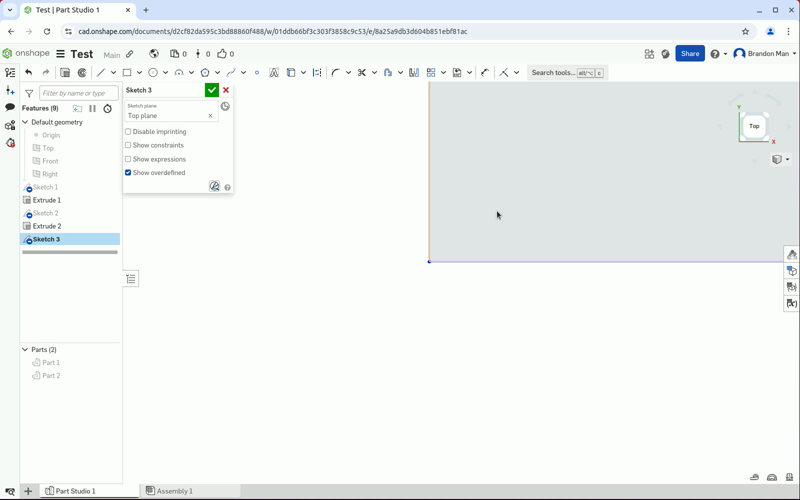
scroll(-6)
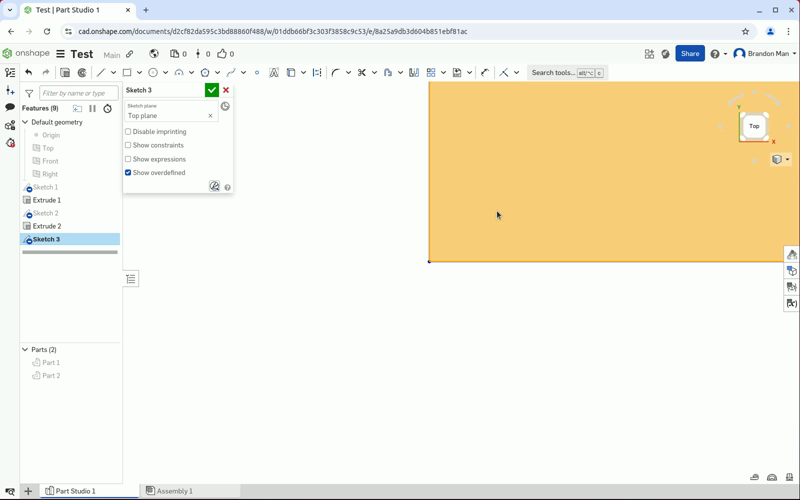
scroll(-6)
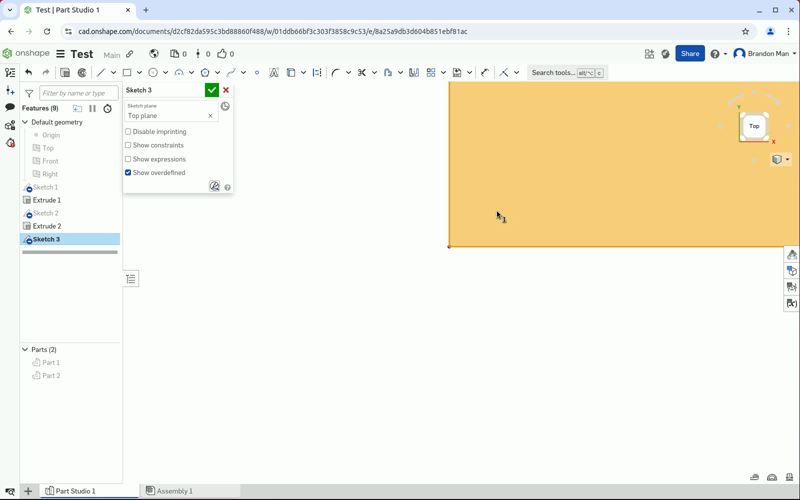
scroll(-6)
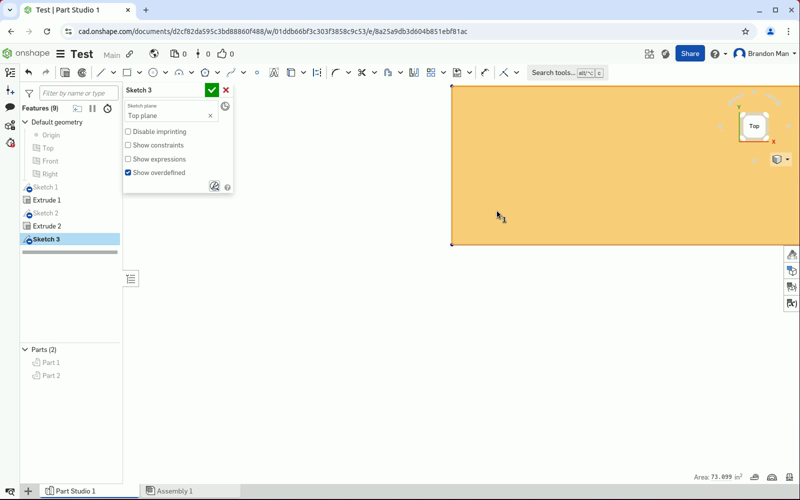
scroll(-6)
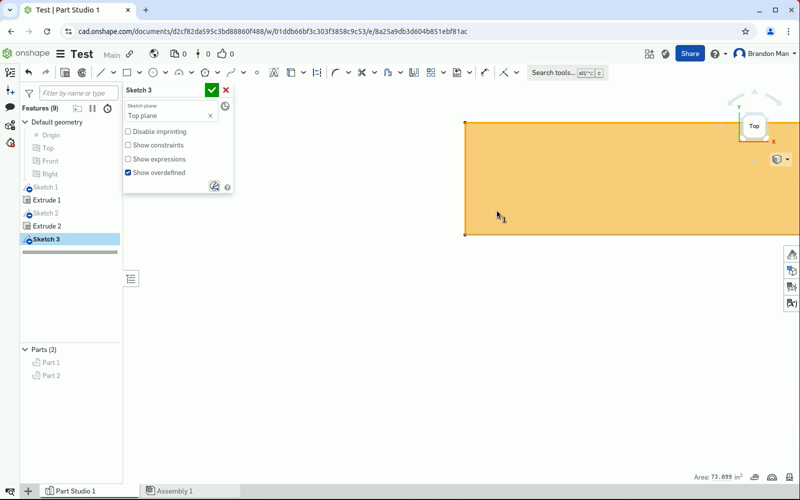
scroll(-6)
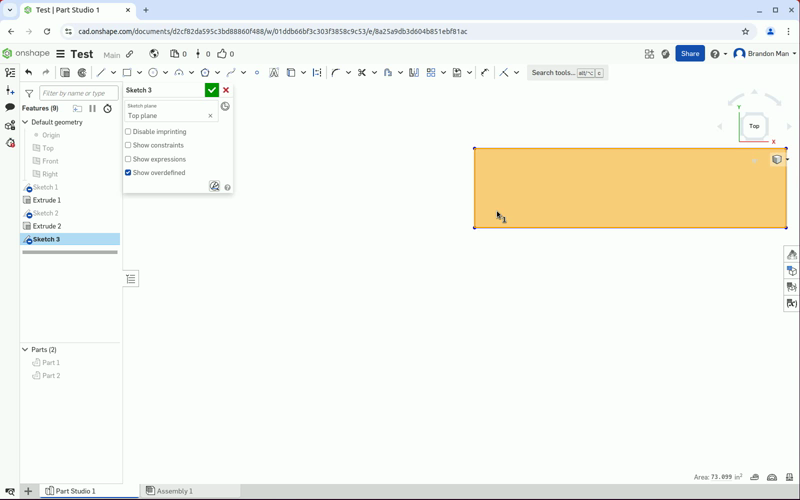
scroll(-6)
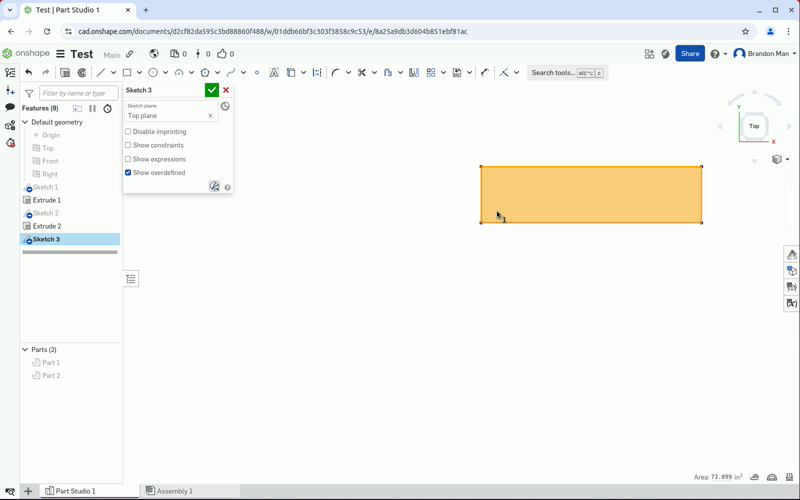
scroll(-6)
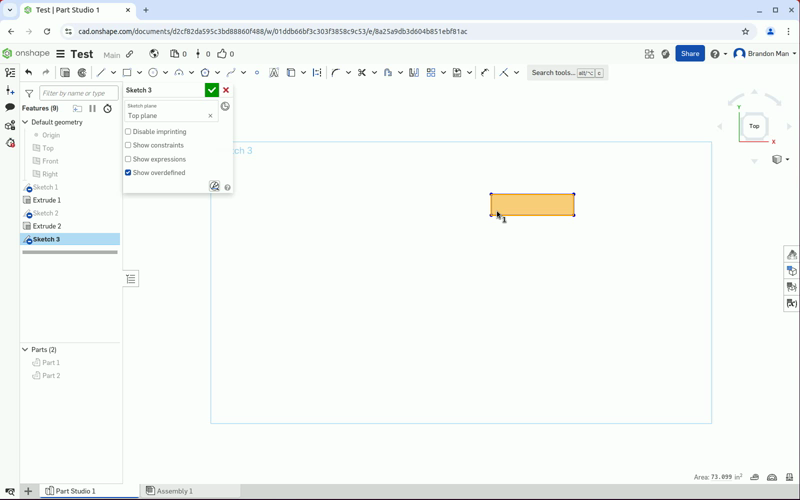
mouse_move(73, 352)
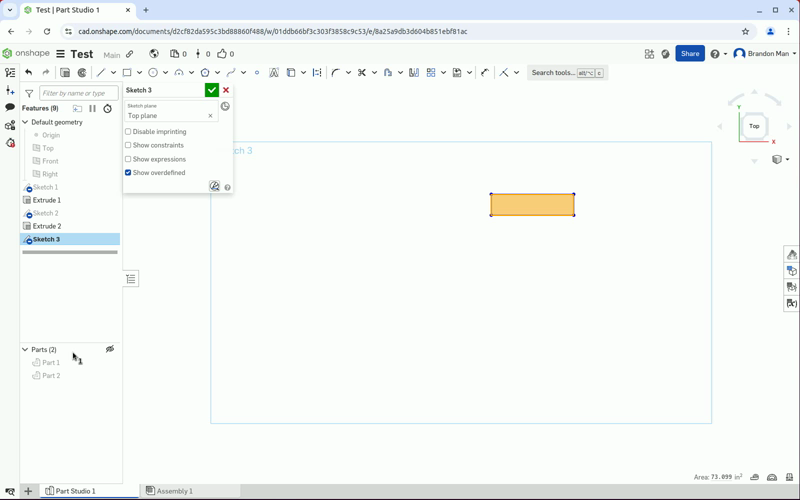
key(shift+y)
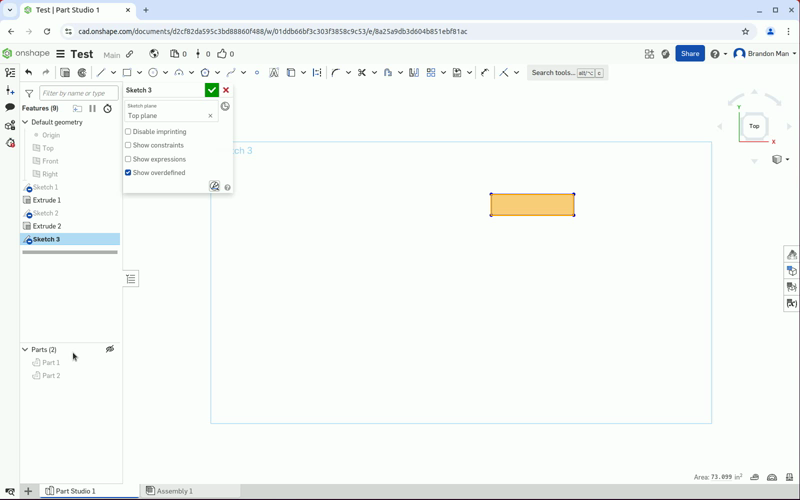
key(shift+e)
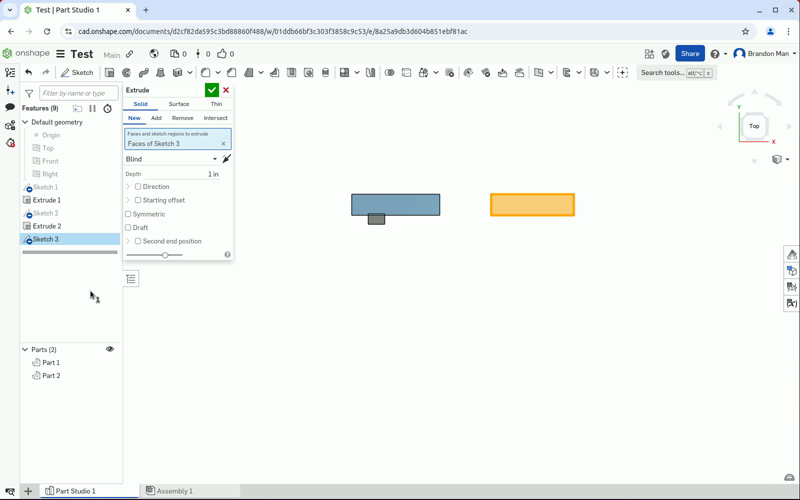
mouse_move(143, 106)
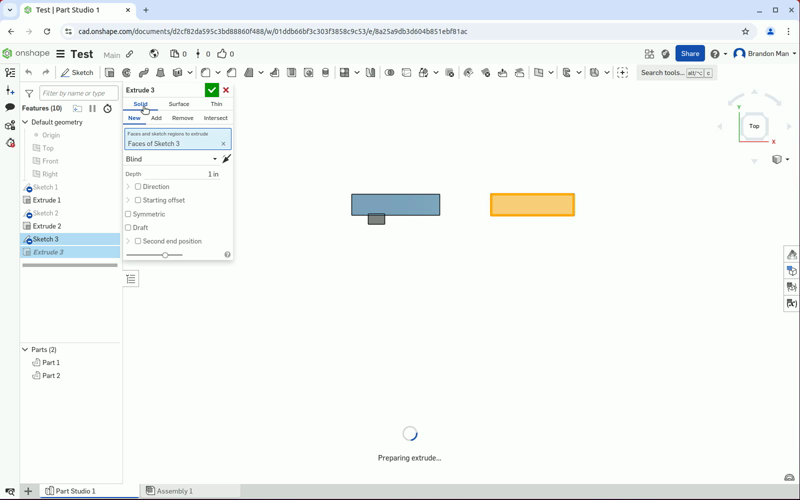
click(143, 106)
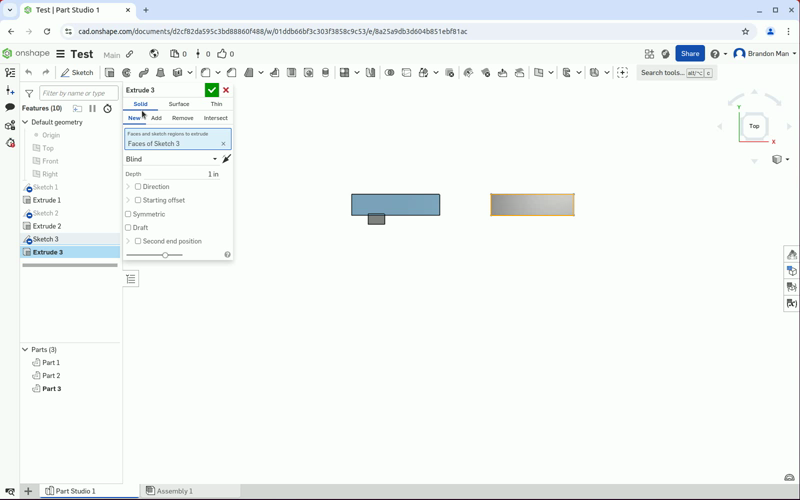
mouse_move(137, 120)
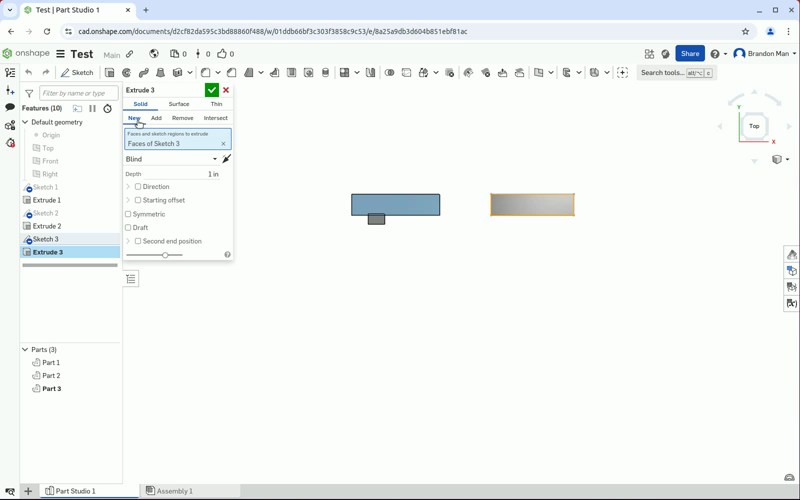
click(137, 120)
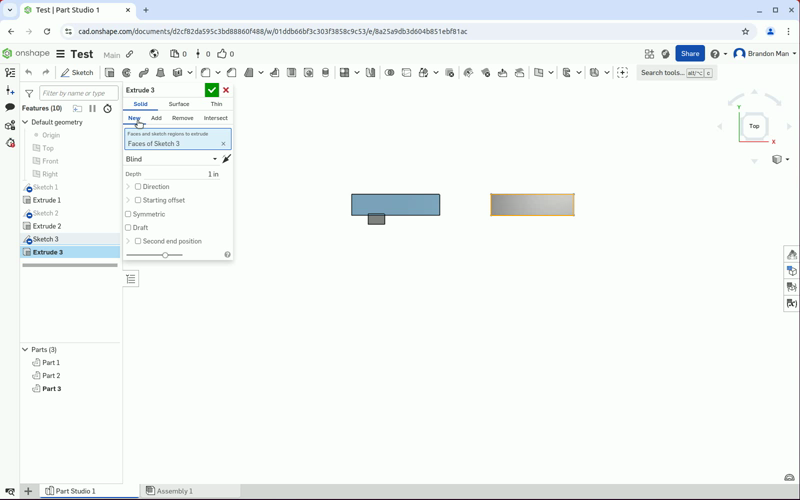
key(tab, 4)
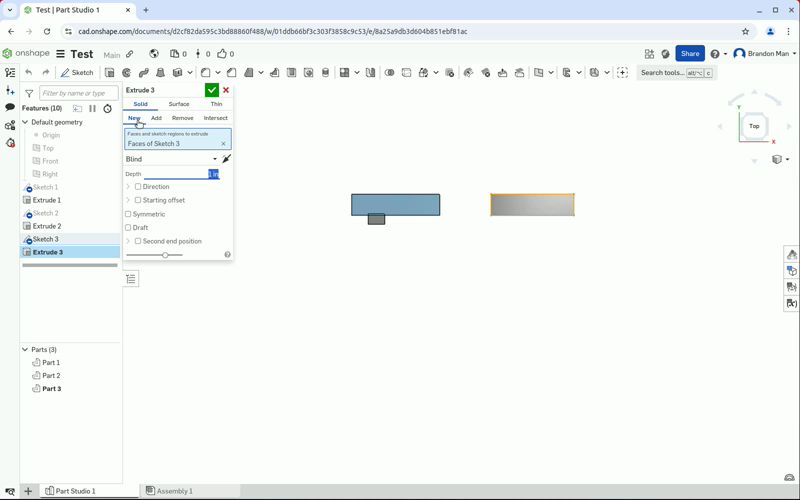
text(4.092)
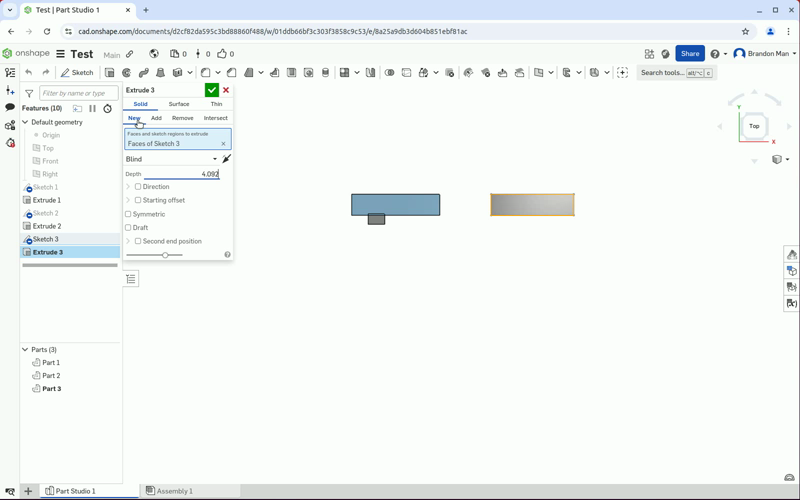
key(enter)
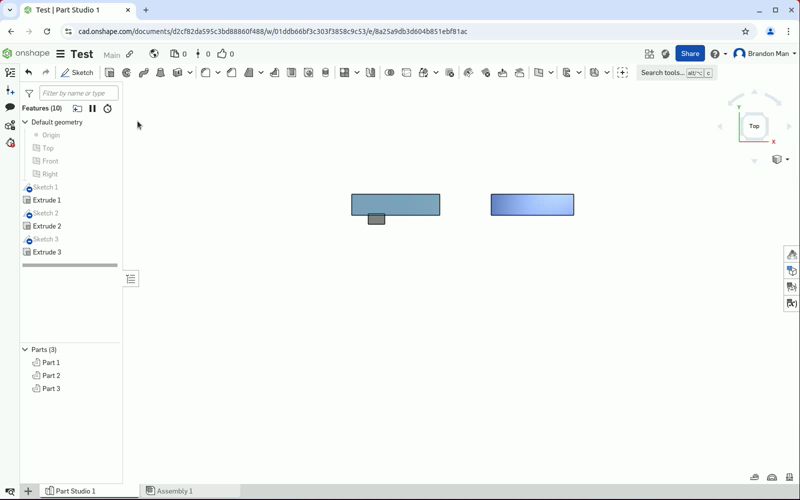
key(shift+h)
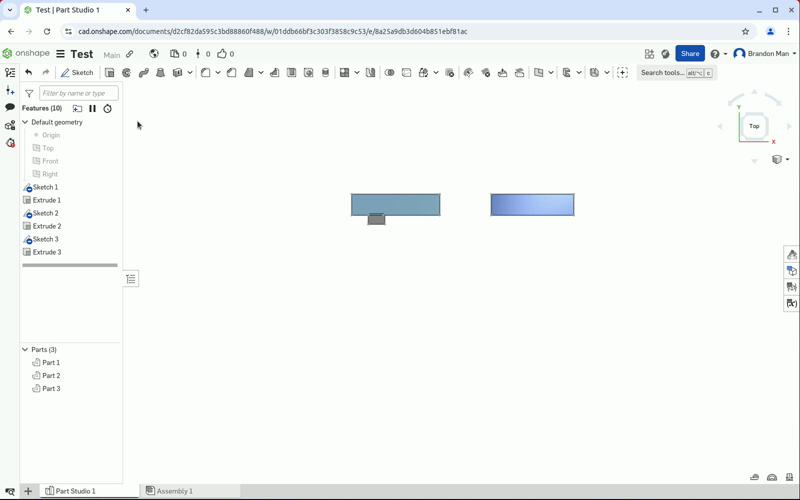
key(shift+h)
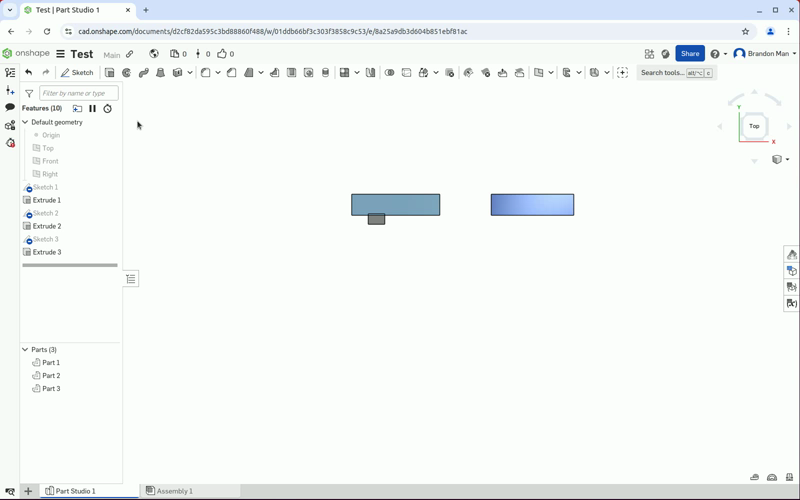
mouse_move(73, 189)
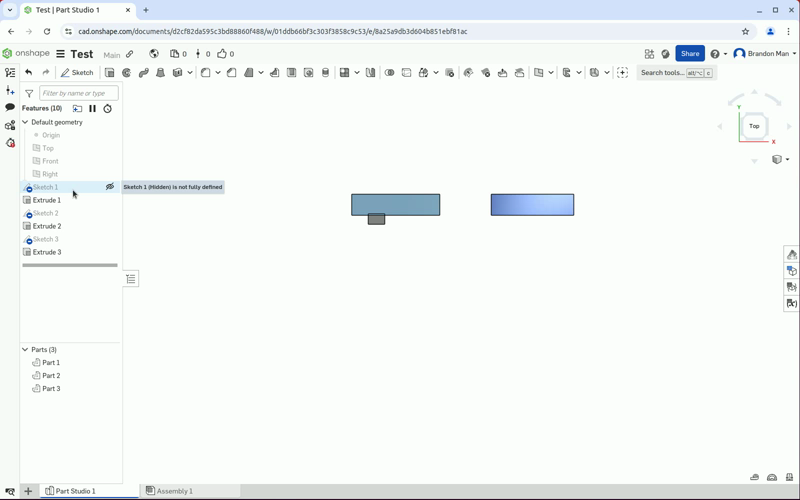
click(73, 189)
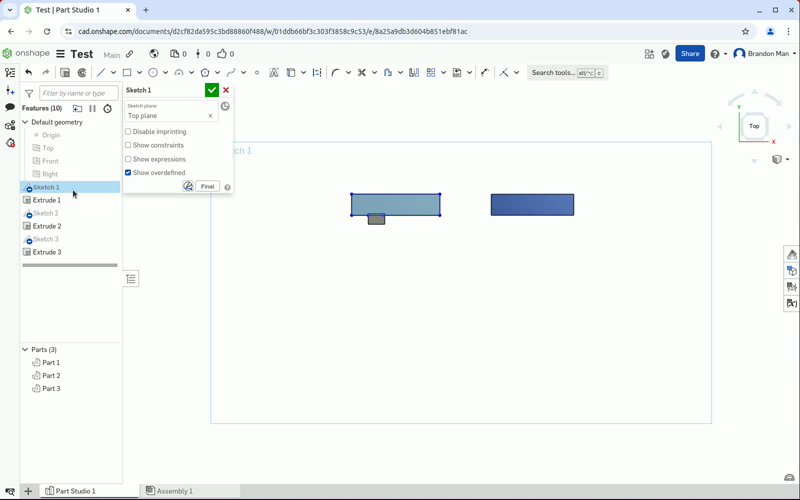
mouse_move(229, 92)
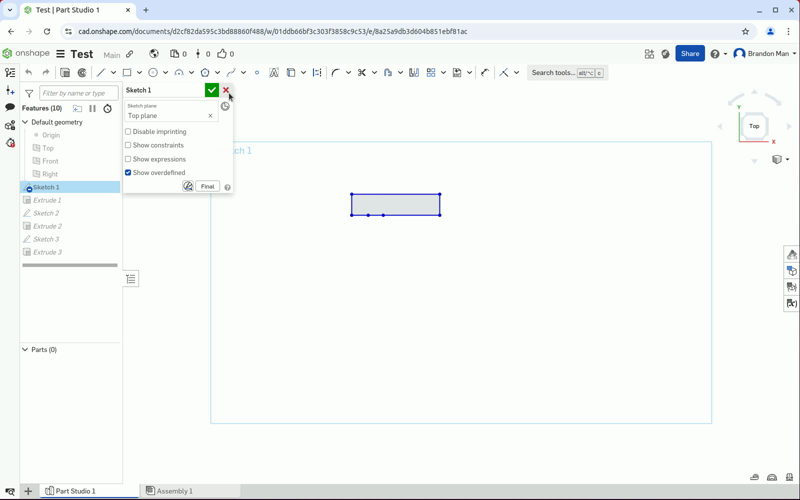
click(229, 92)
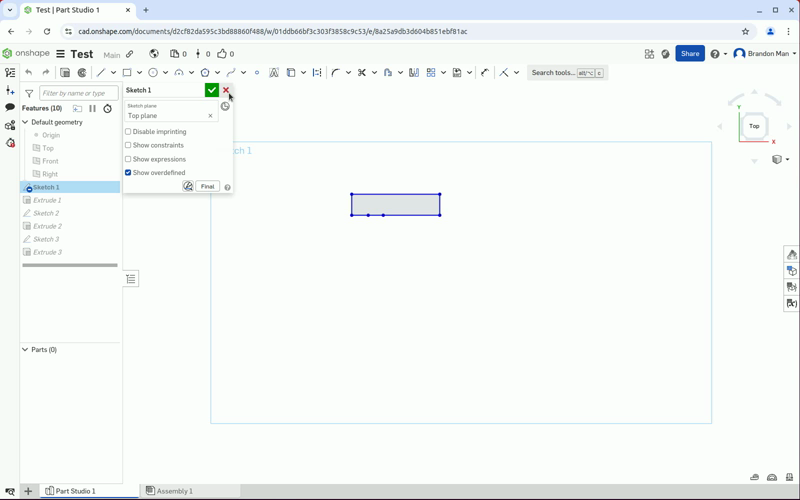
key(shift+s)
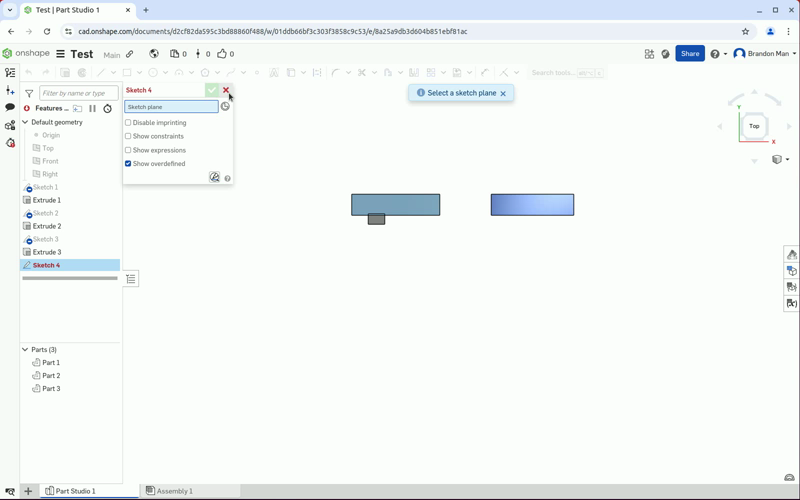
mouse_move(73, 150)
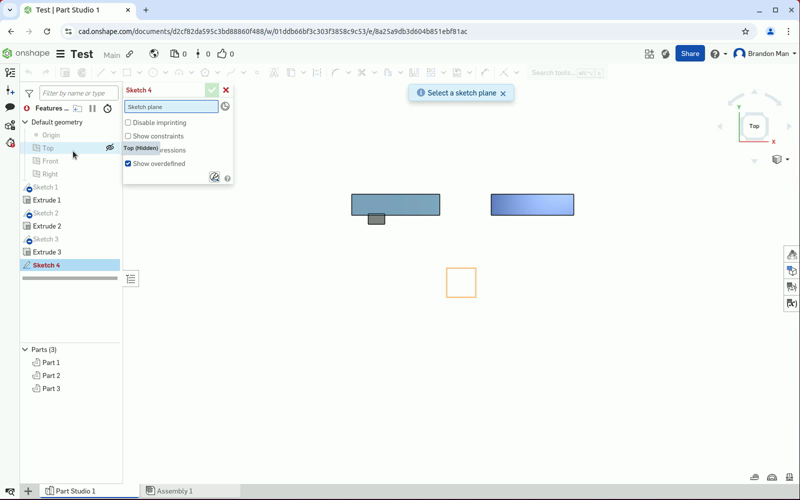
click(73, 150)
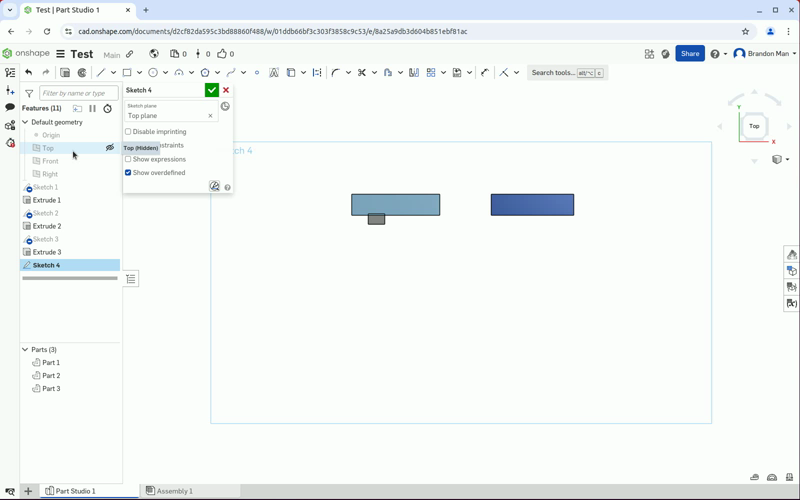
mouse_move(73, 352)
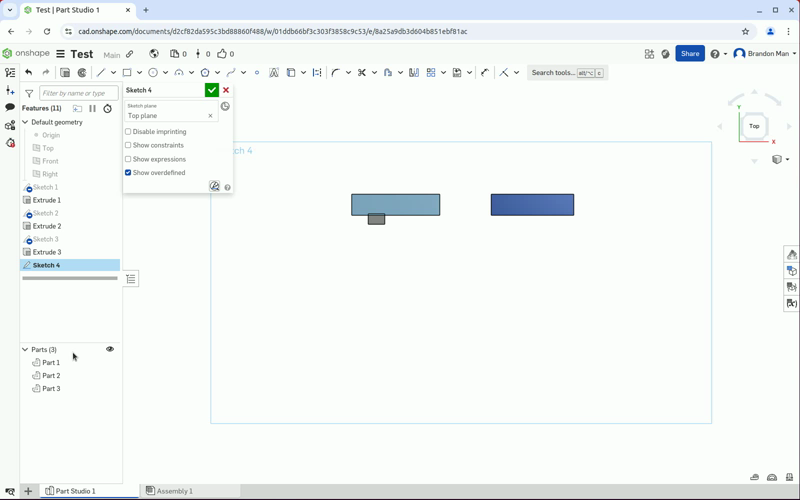
key(y)
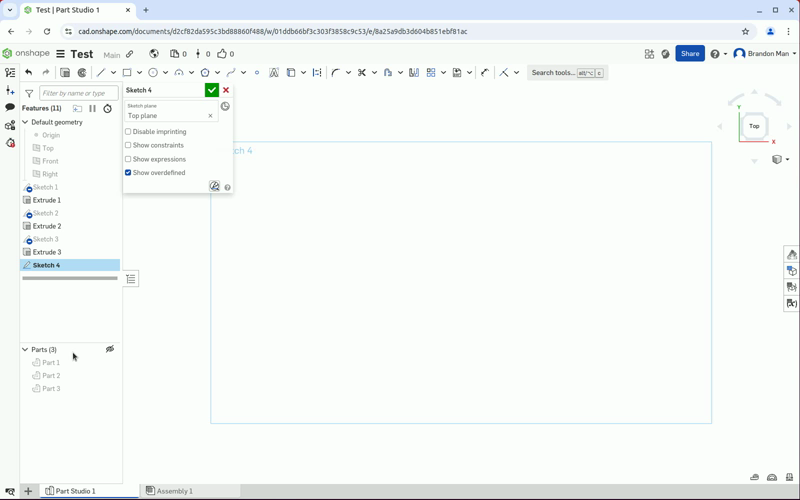
key(l)
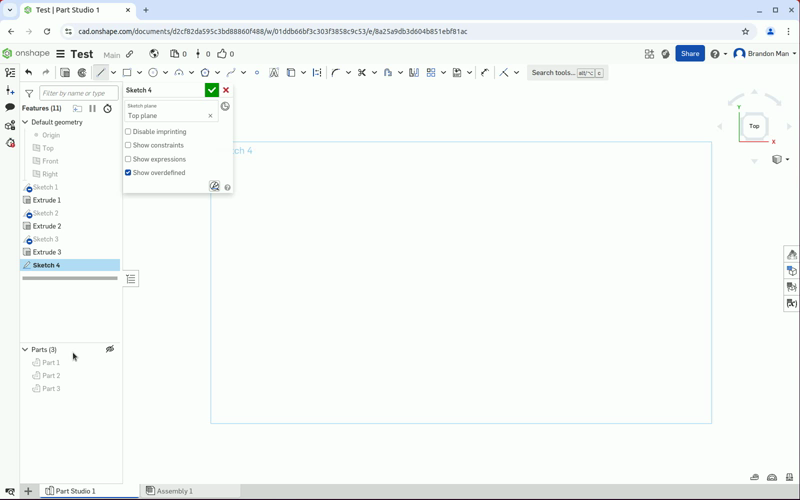
key_down(shift)
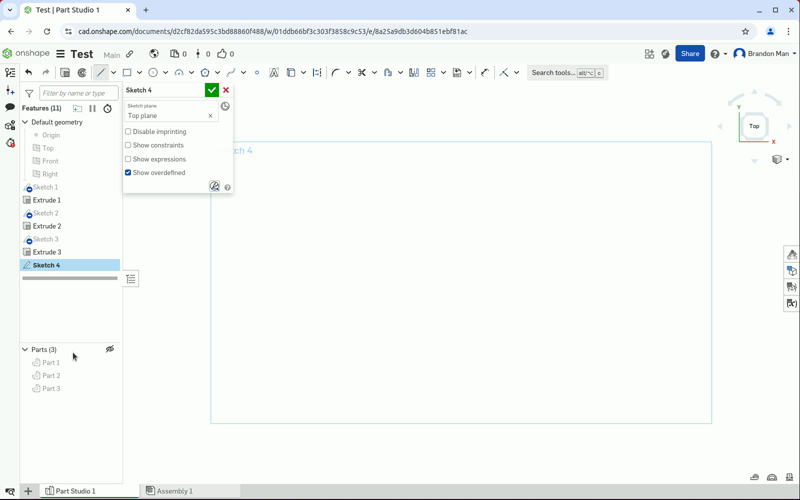
mouse_move(439, 215)
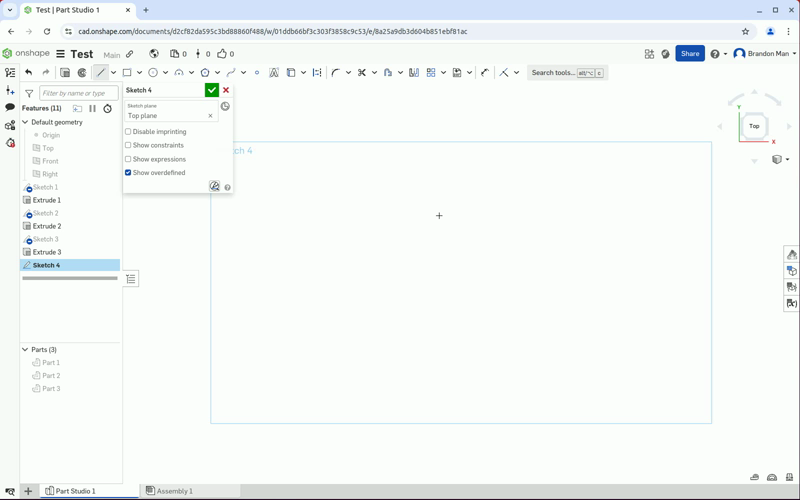
click(439, 215)
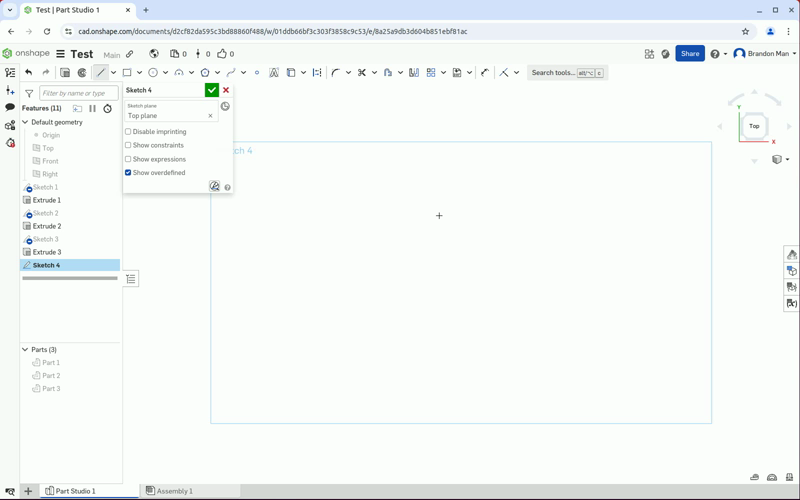
key_up(shift)
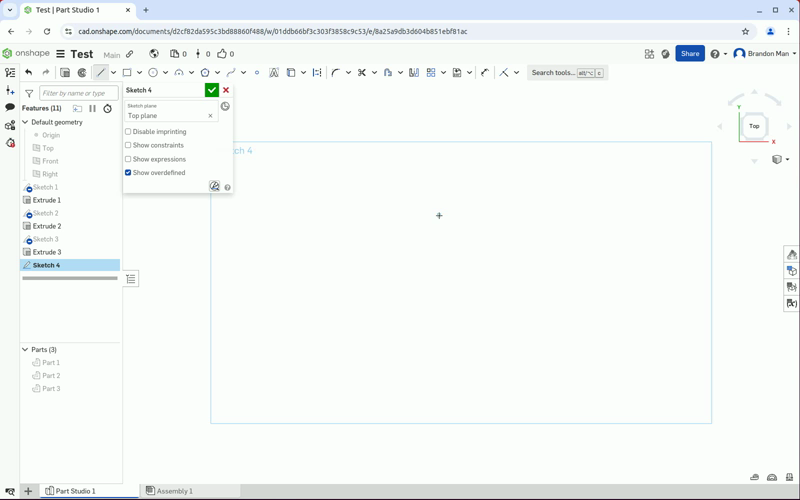
key_down(shift)
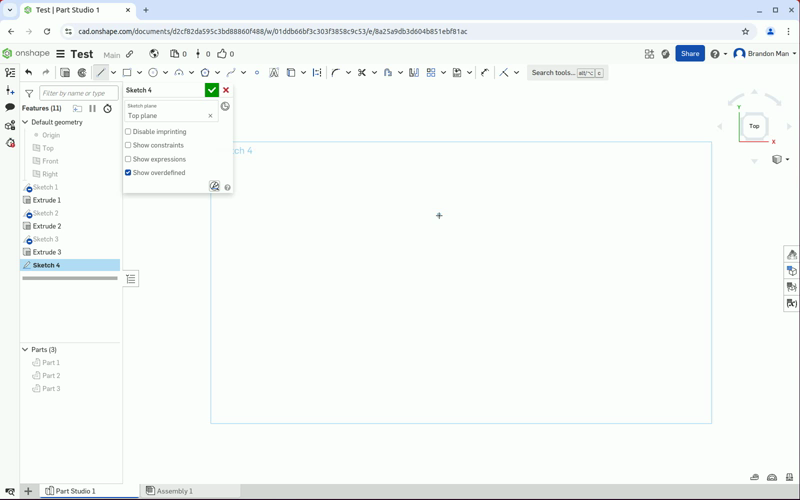
mouse_move(469, 215)
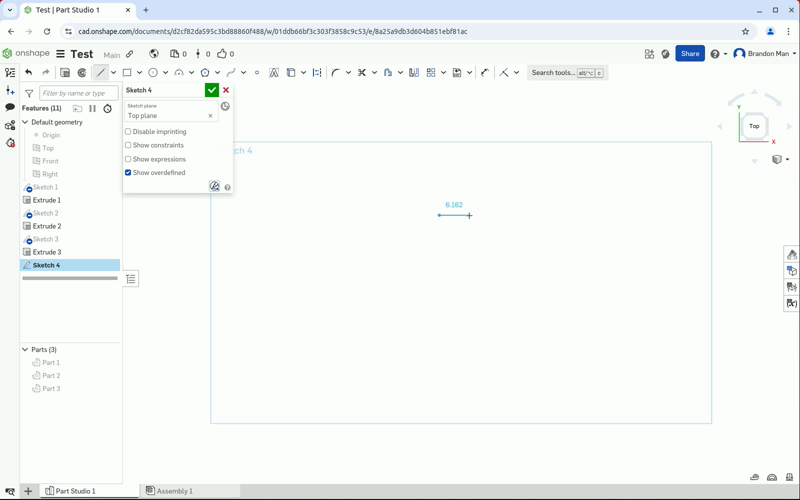
mouse_move(491, 215)
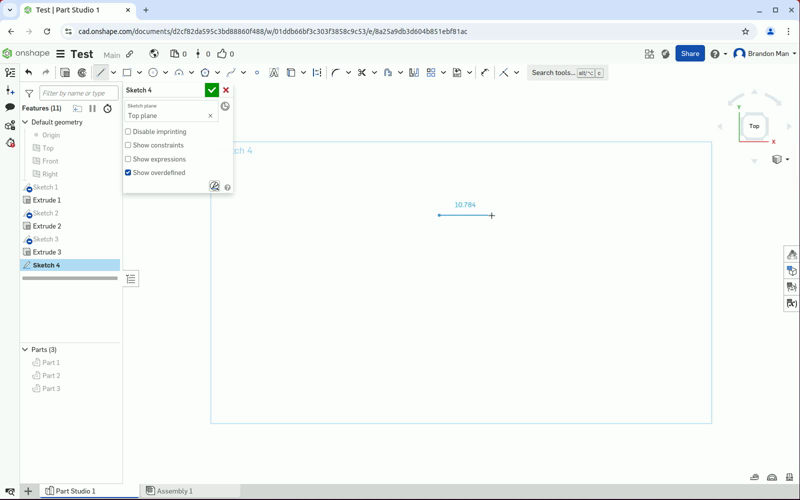
click(491, 215)
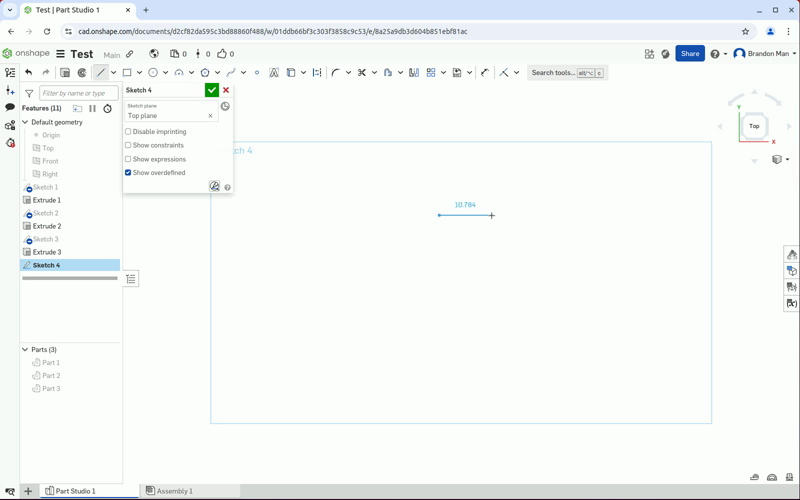
key_up(shift)
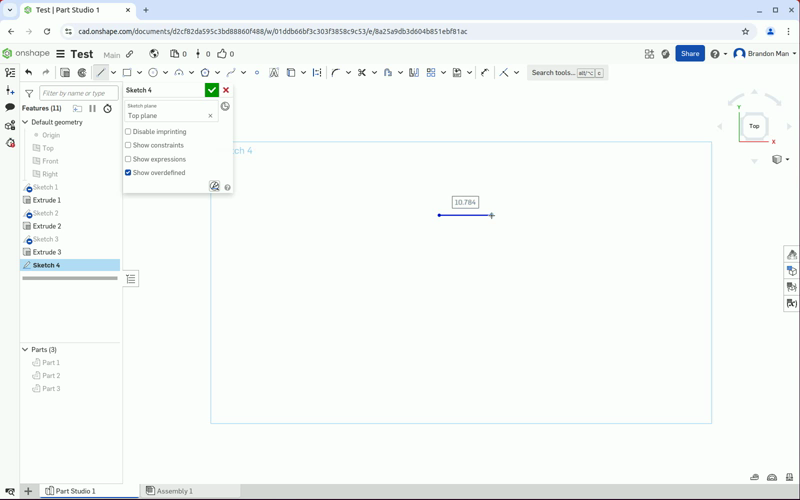
key_down(shift)
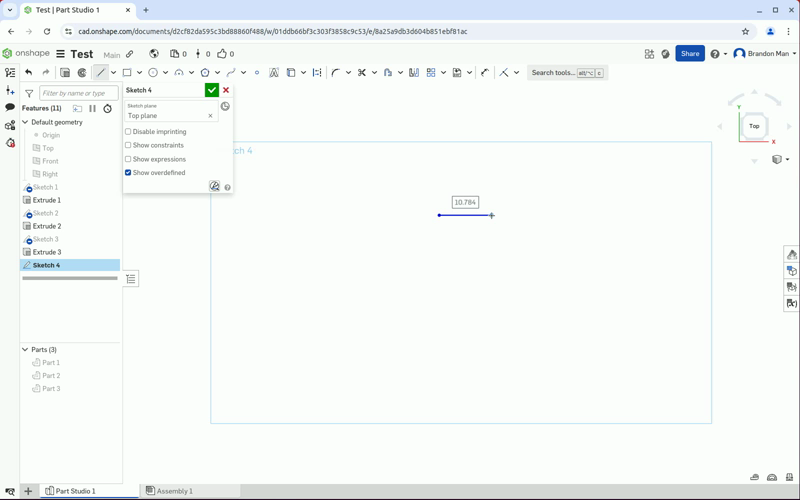
mouse_move(521, 215)
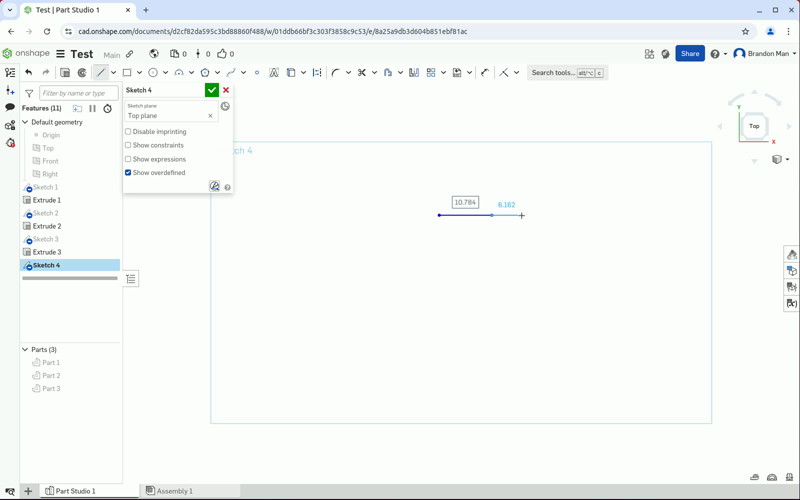
mouse_move(491, 194)
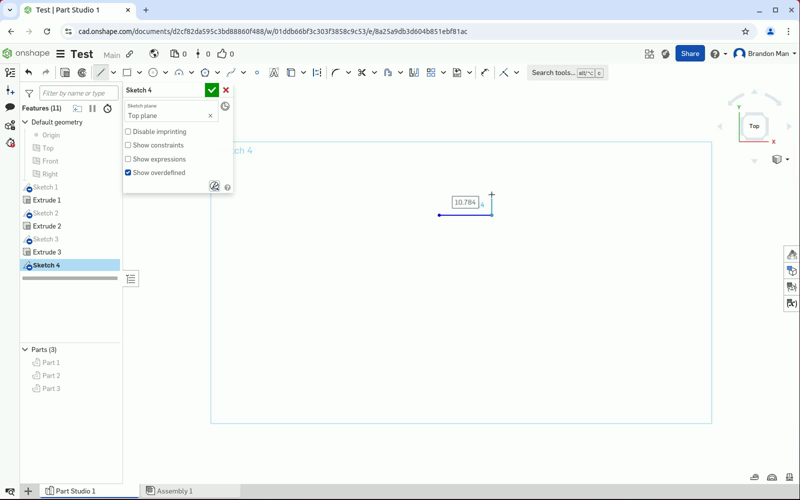
click(491, 194)
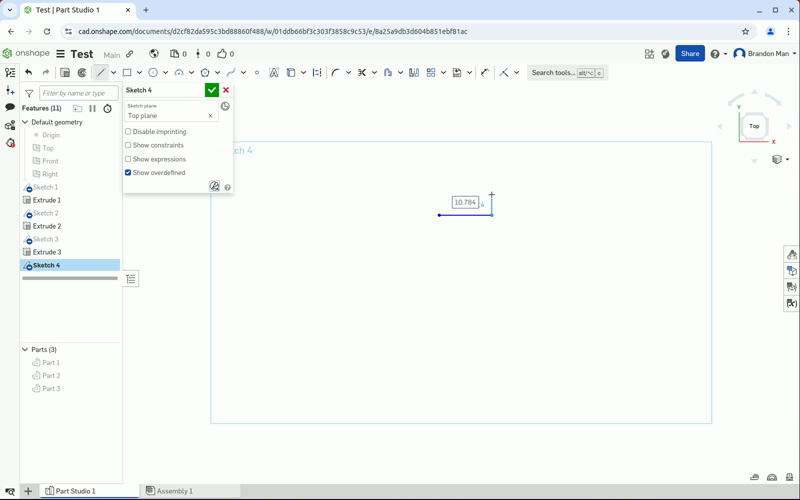
key_up(shift)
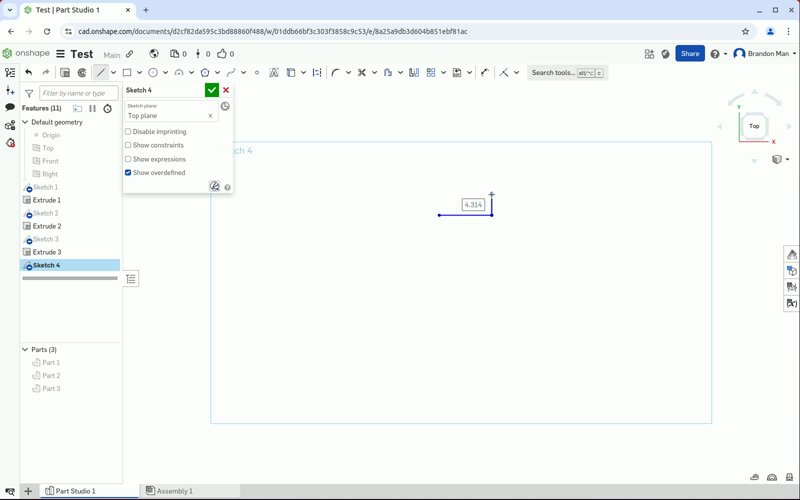
key_down(shift)
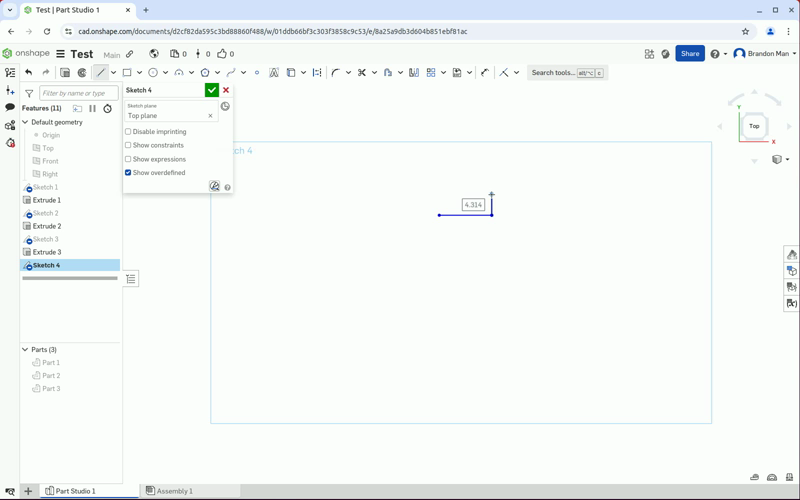
mouse_move(521, 194)
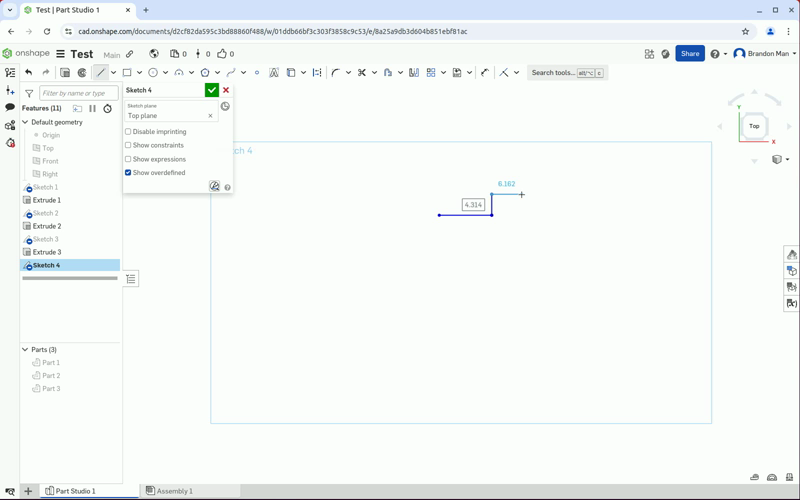
mouse_move(439, 194)
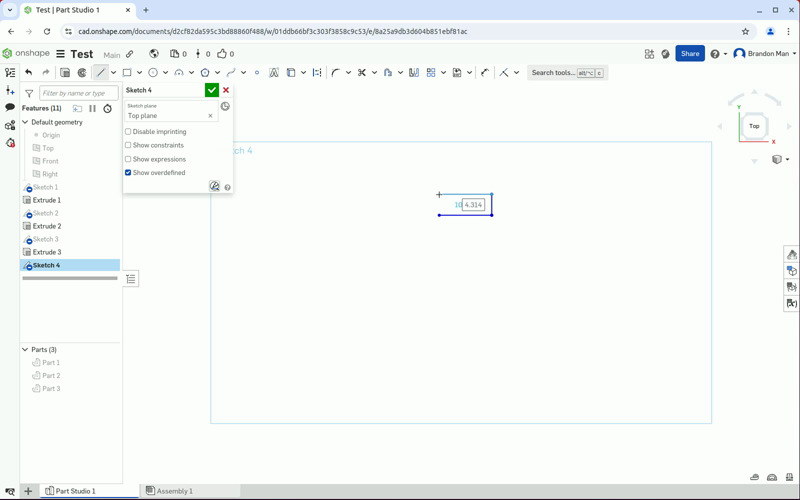
click(439, 194)
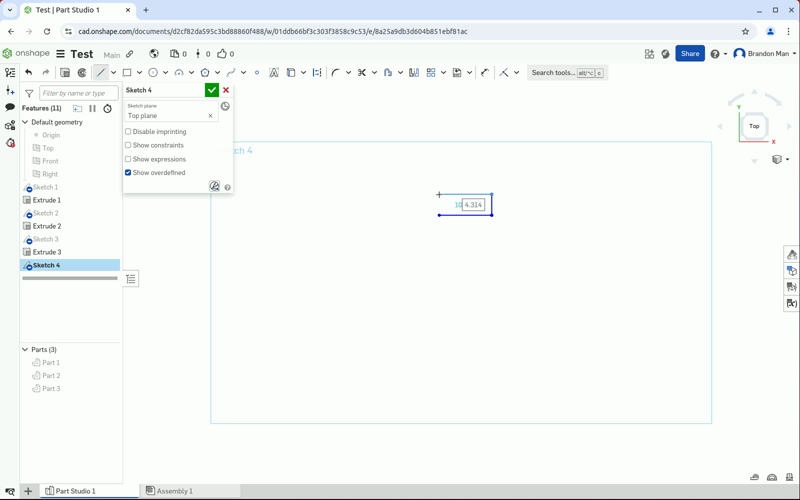
key_up(shift)
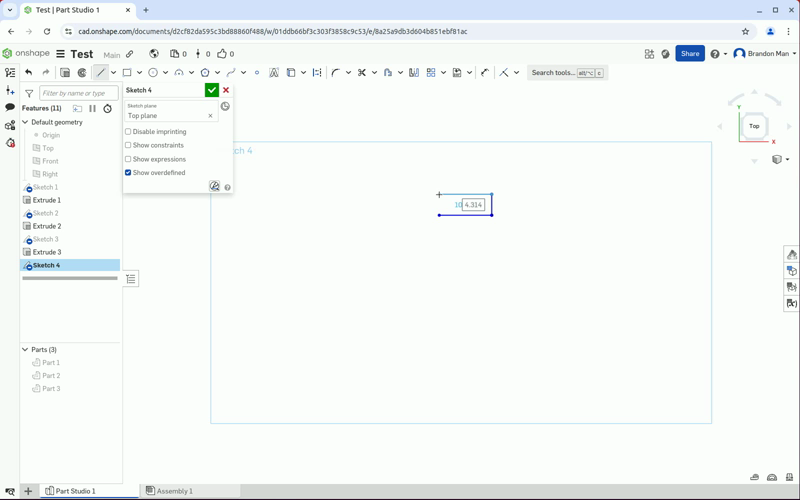
mouse_move(469, 194)
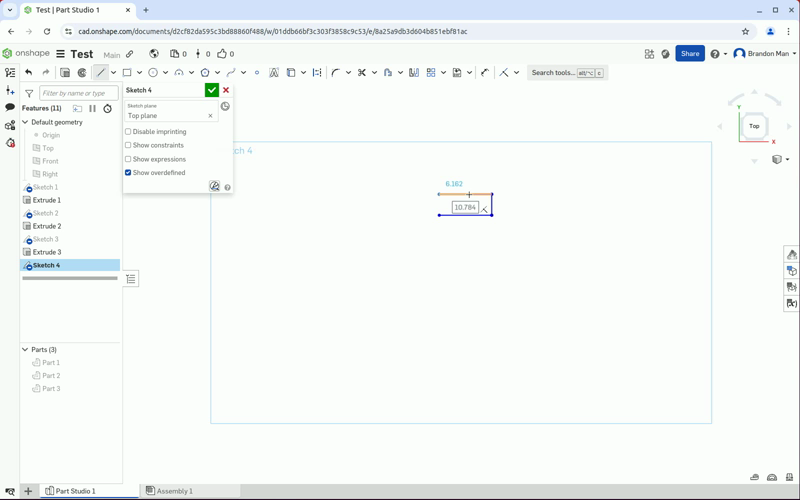
key_down(shift)
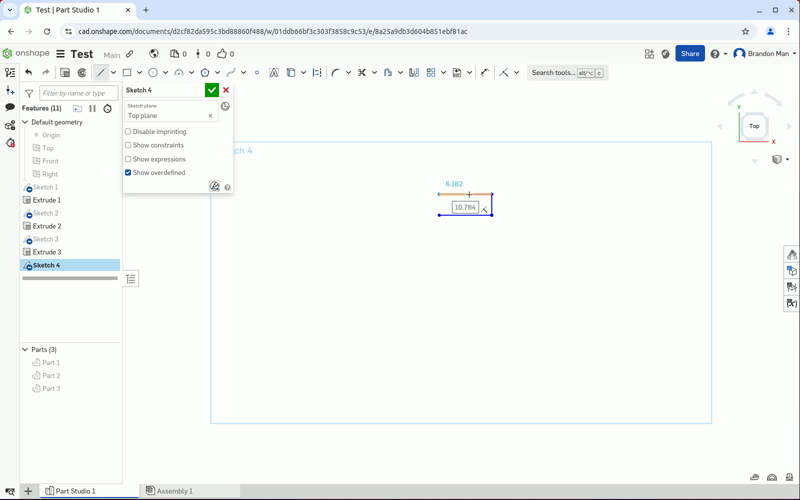
mouse_move(439, 215)
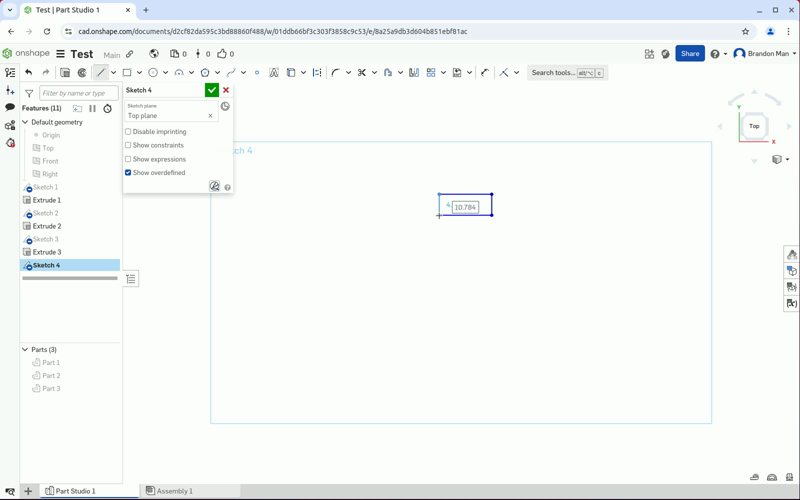
key_up(shift)
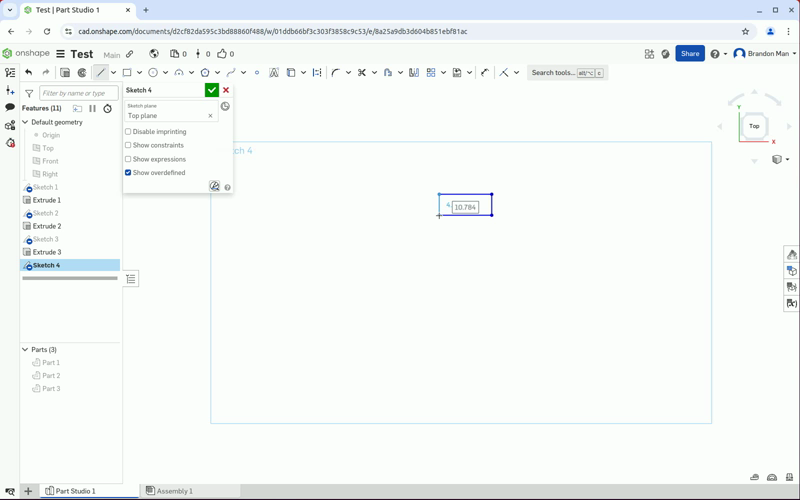
click(439, 215)
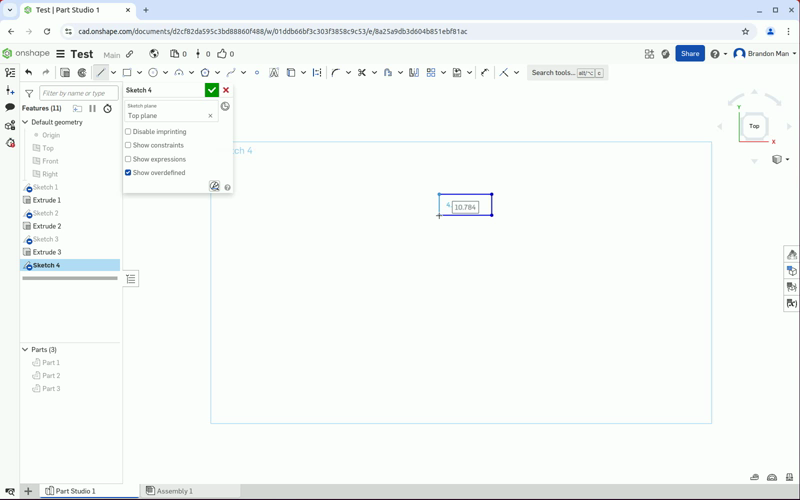
key(esc)
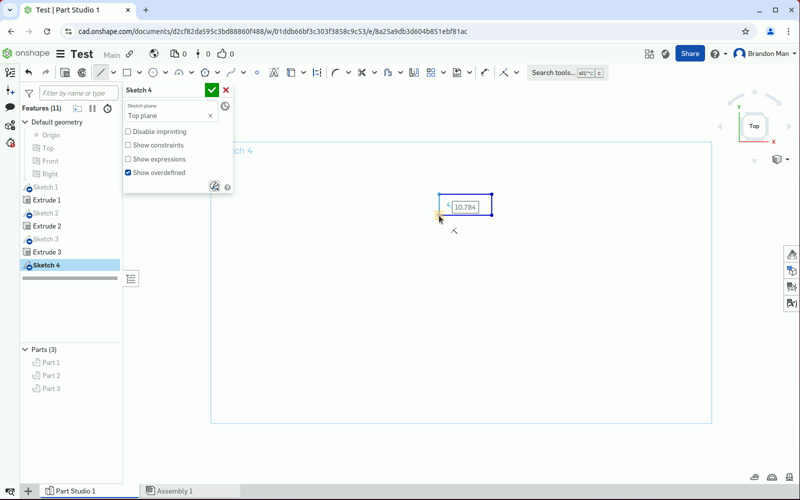
mouse_move(474, 203)
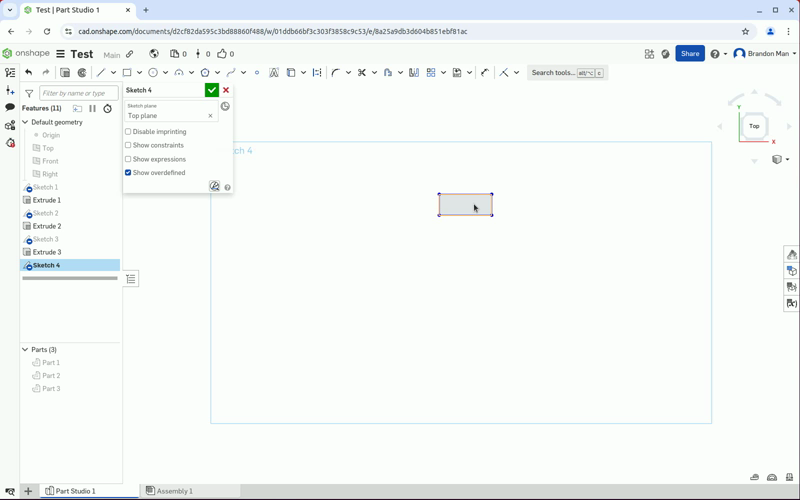
scroll(6)
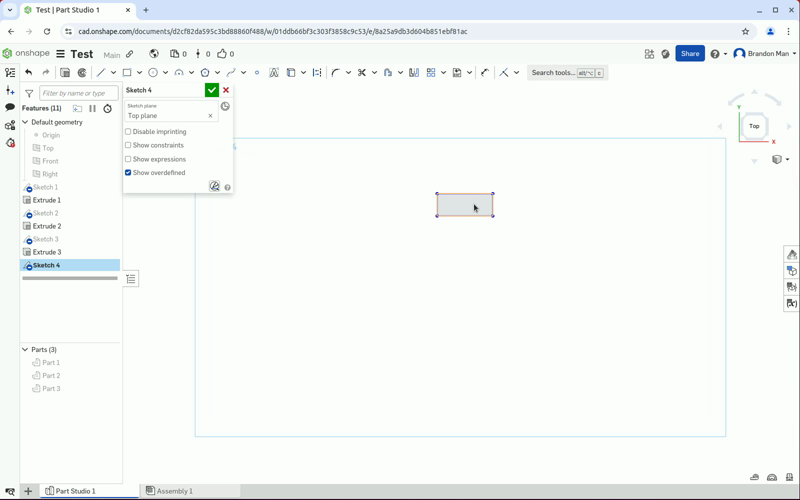
scroll(6)
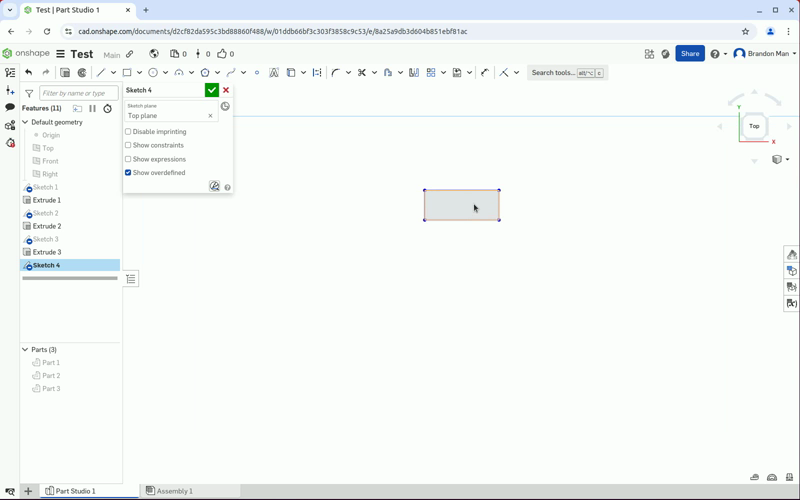
scroll(6)
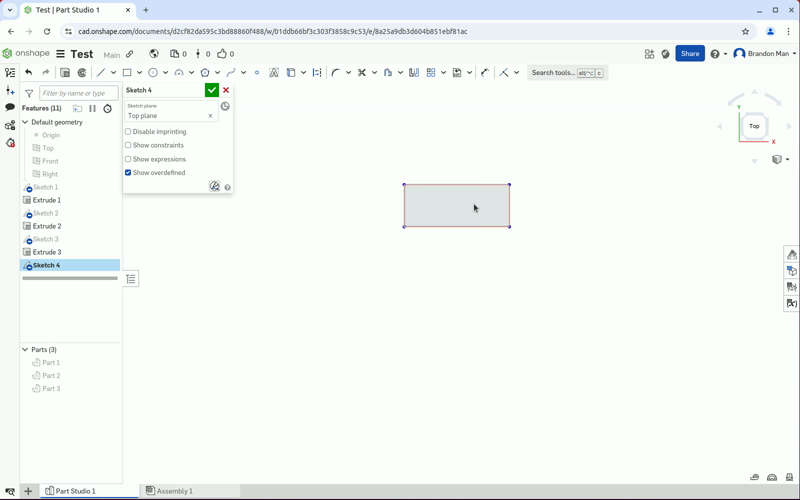
scroll(6)
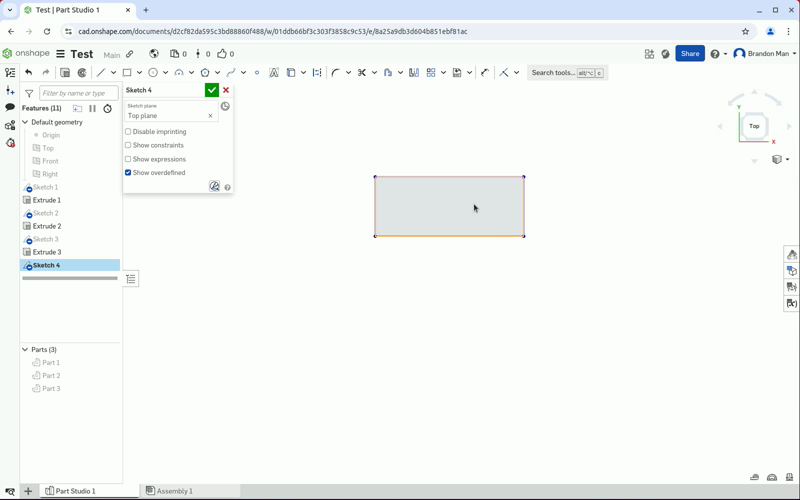
scroll(6)
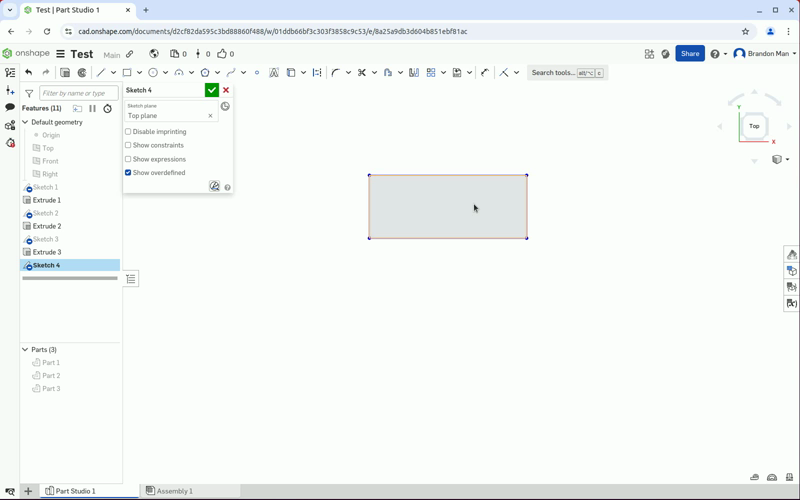
scroll(6)
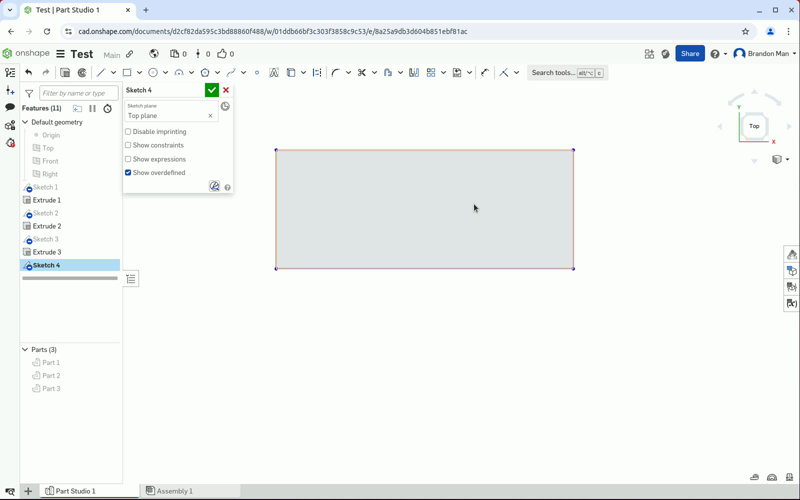
scroll(6)
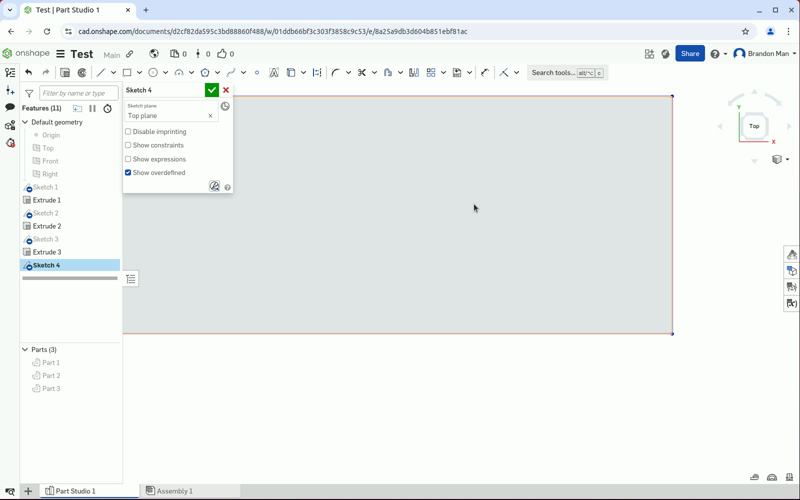
click(474, 203)
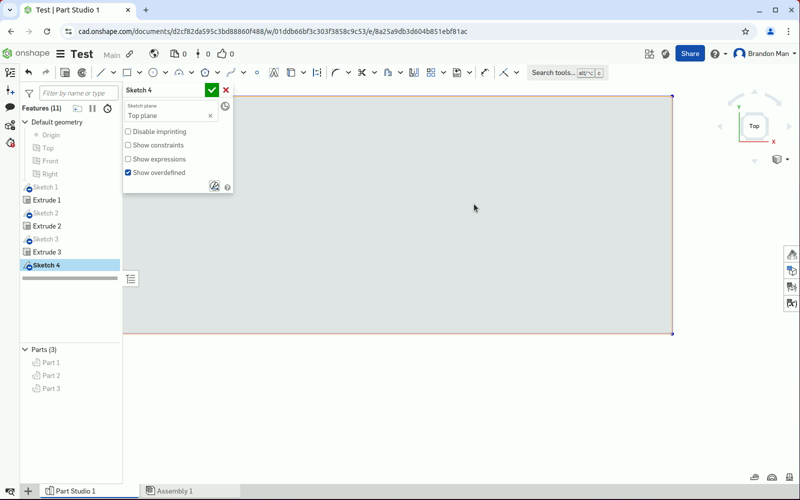
scroll(-6)
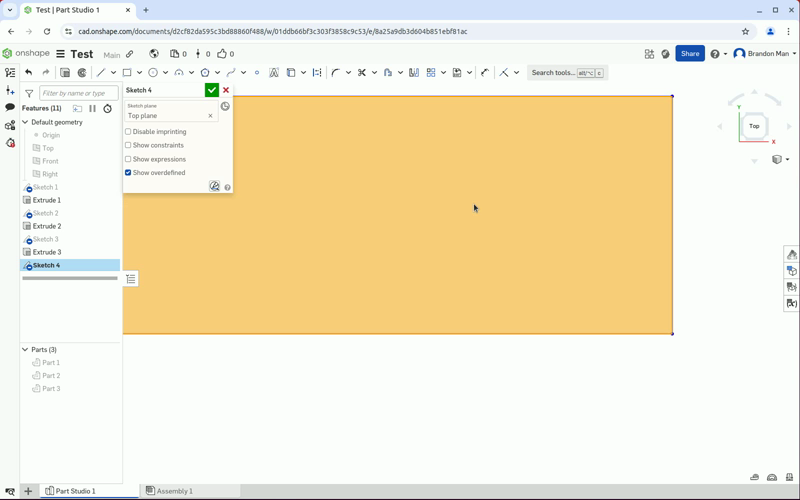
scroll(-6)
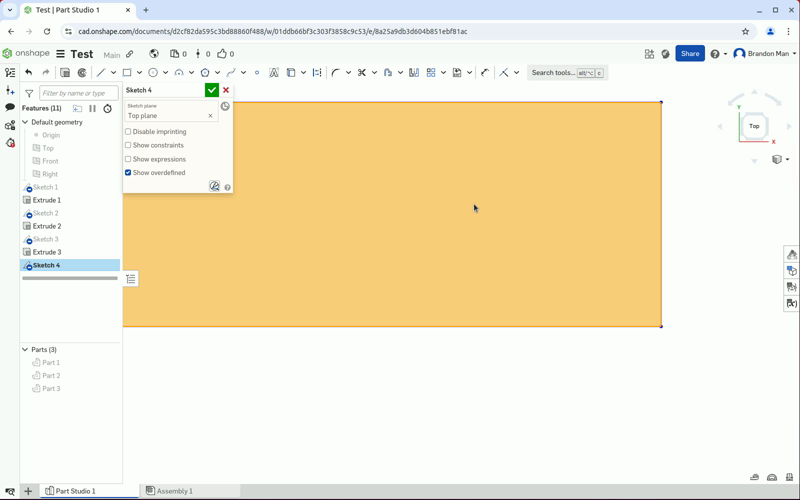
scroll(-6)
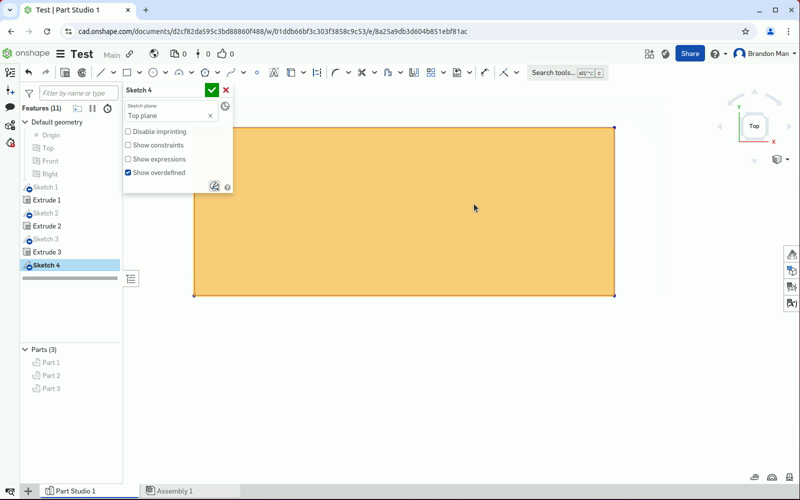
scroll(-6)
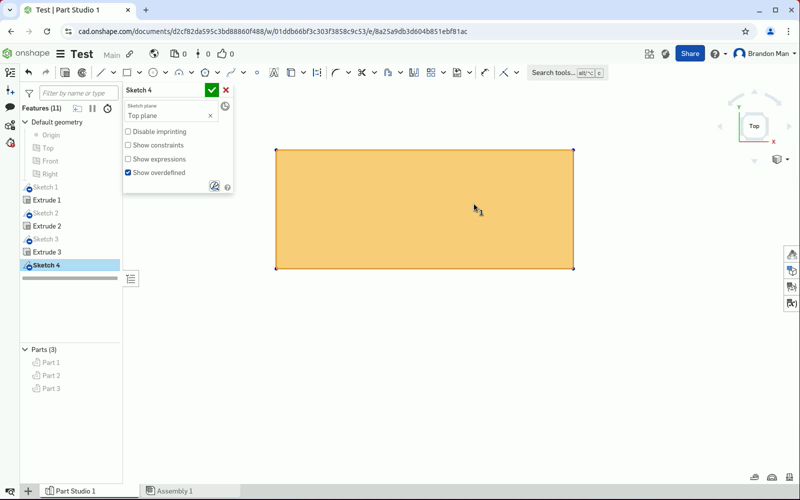
scroll(-6)
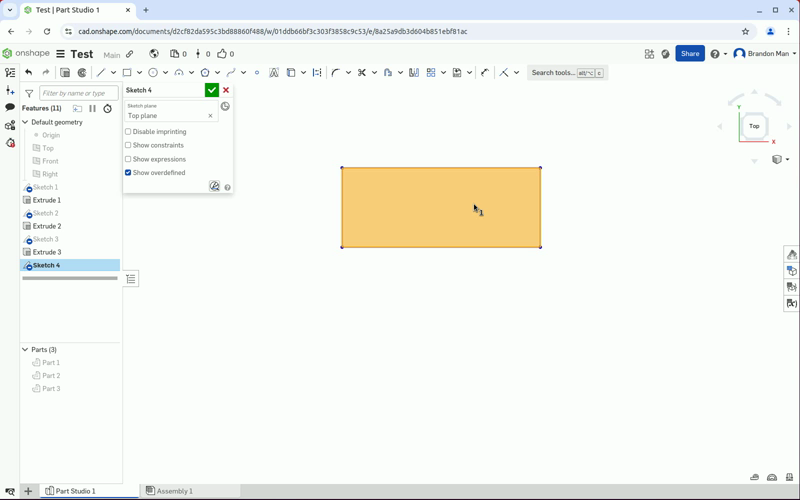
scroll(-6)
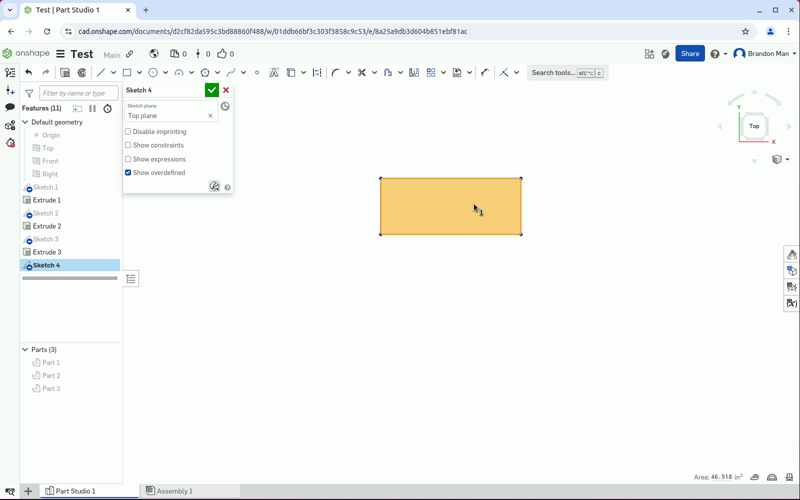
scroll(-6)
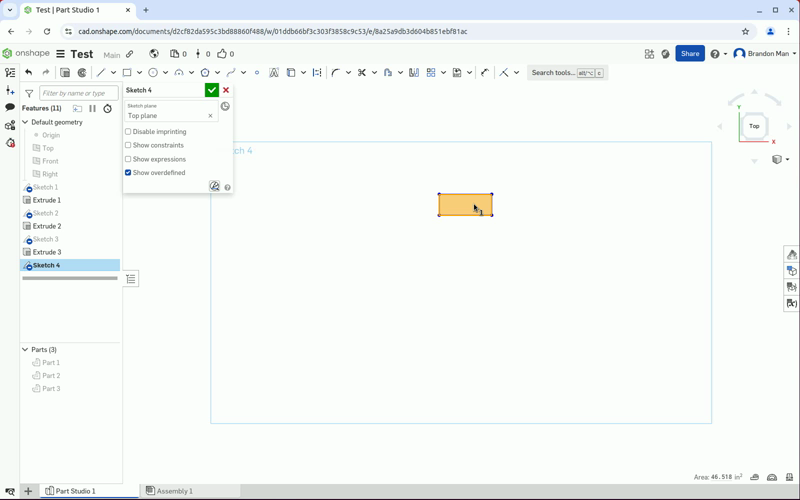
mouse_move(73, 352)
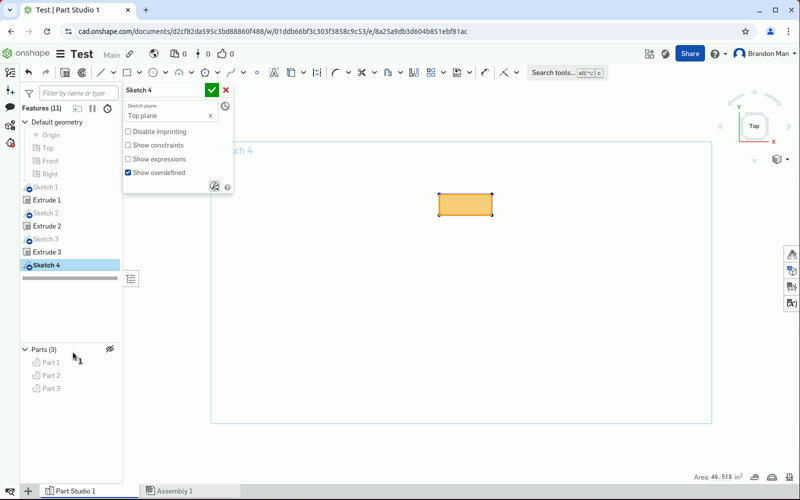
key(shift+y)
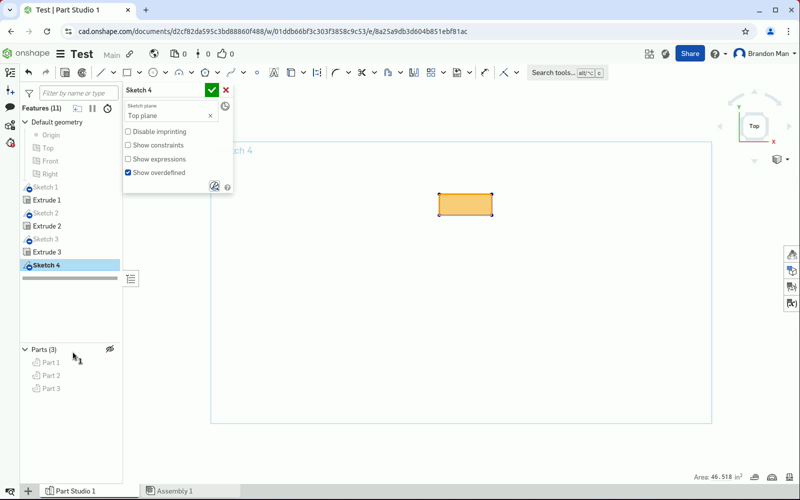
key(shift+e)
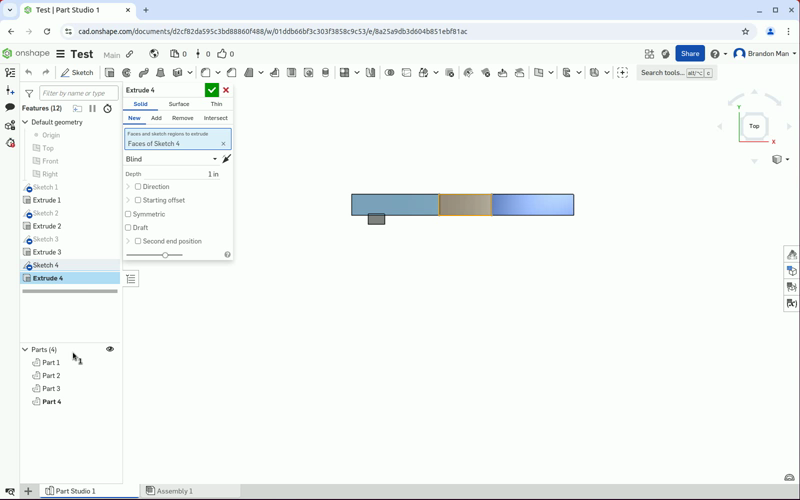
mouse_move(143, 106)
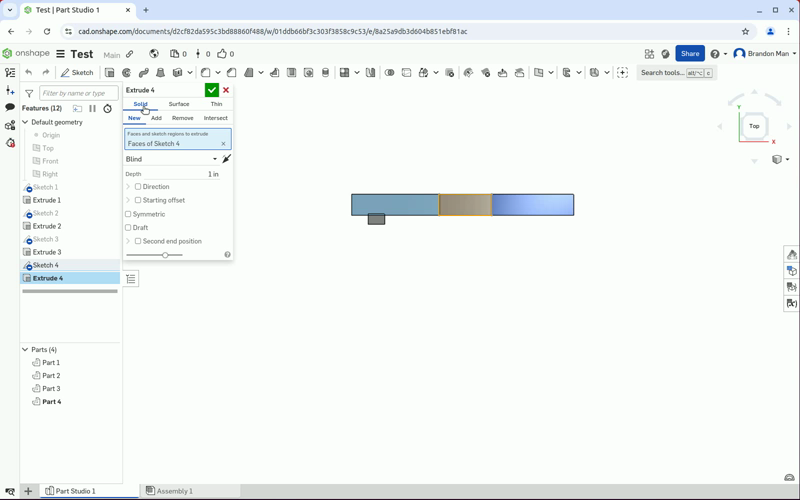
click(143, 106)
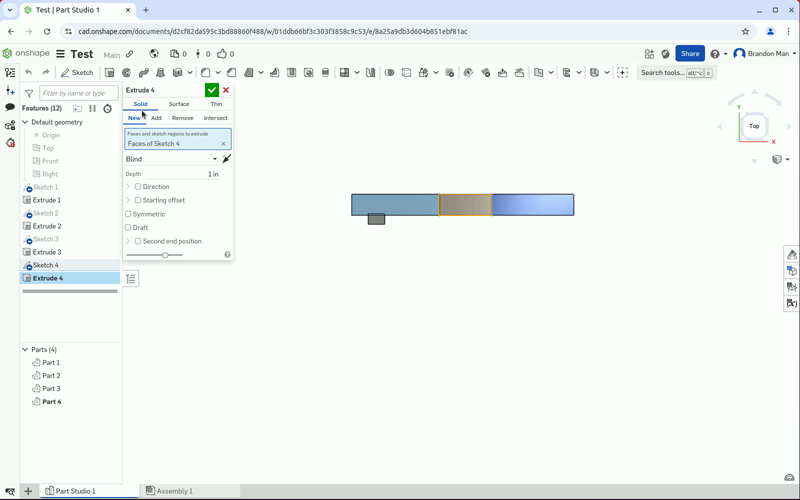
mouse_move(137, 120)
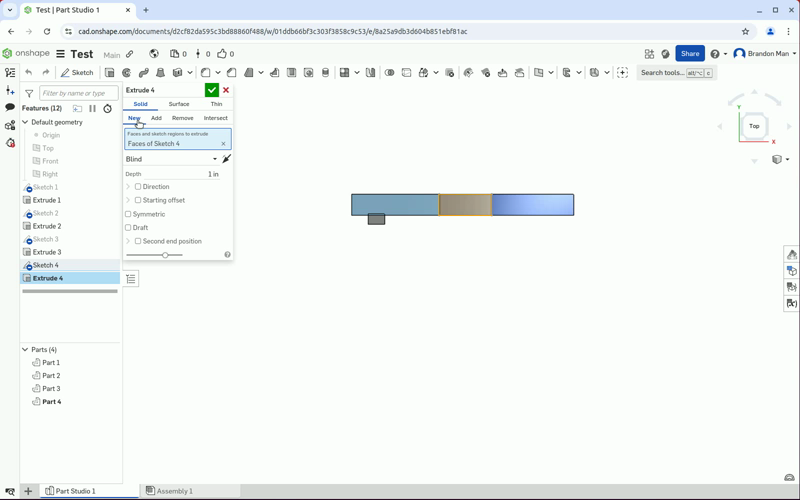
click(137, 120)
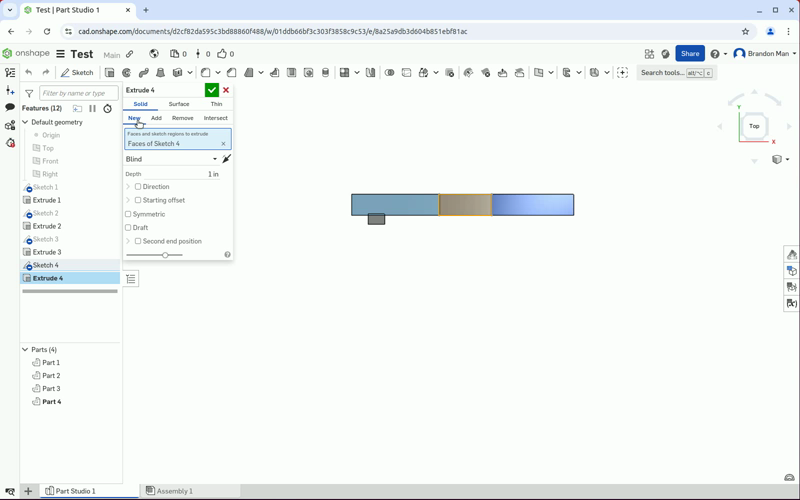
key(tab, 4)
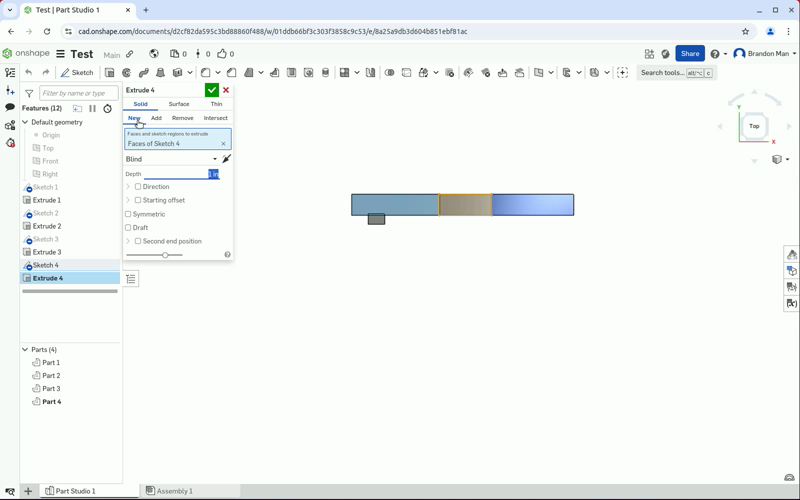
text(7.462)
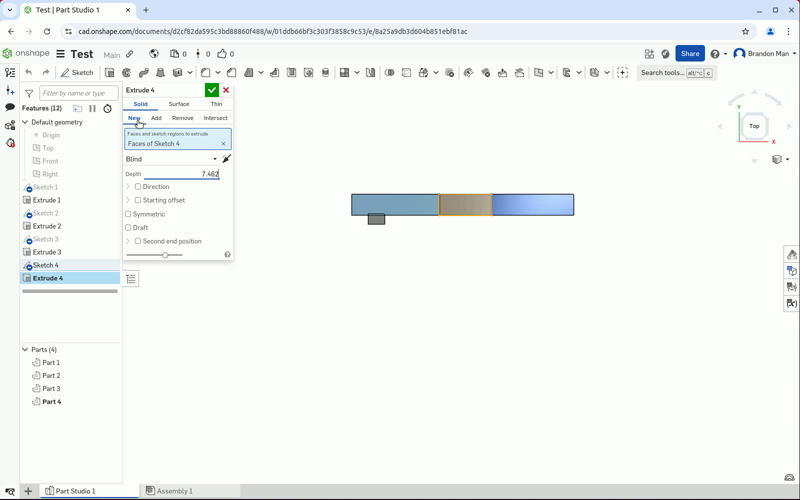
key(enter)
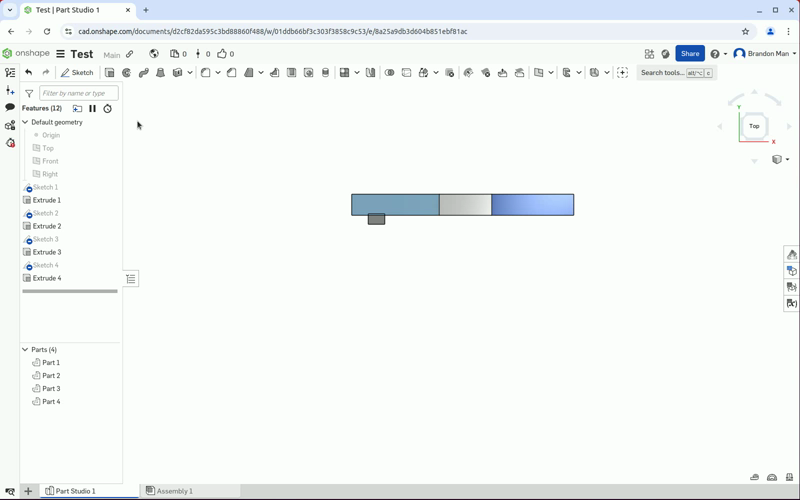
key(shift+h)
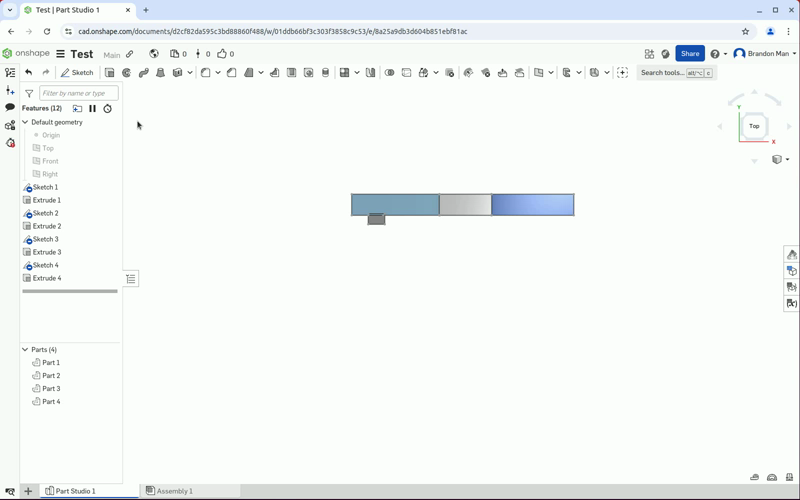
key(shift+h)
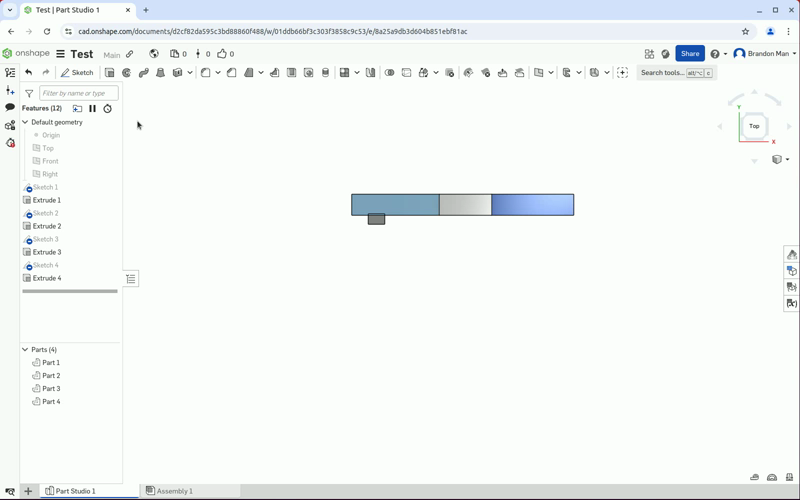
mouse_move(73, 189)
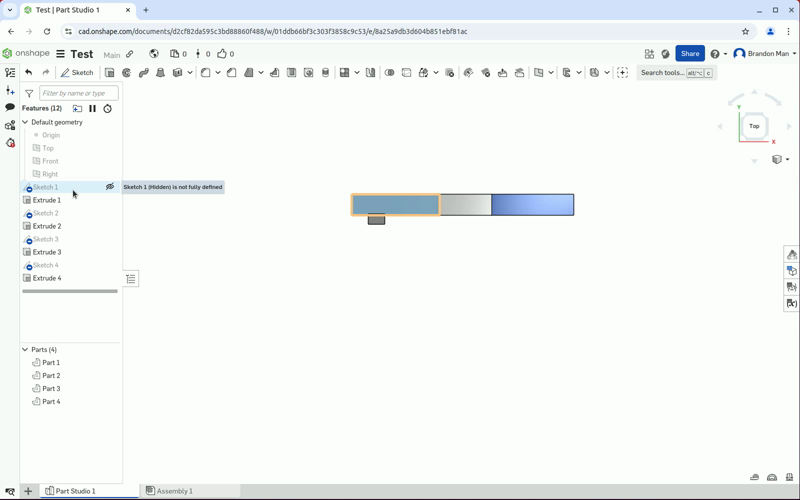
click(73, 189)
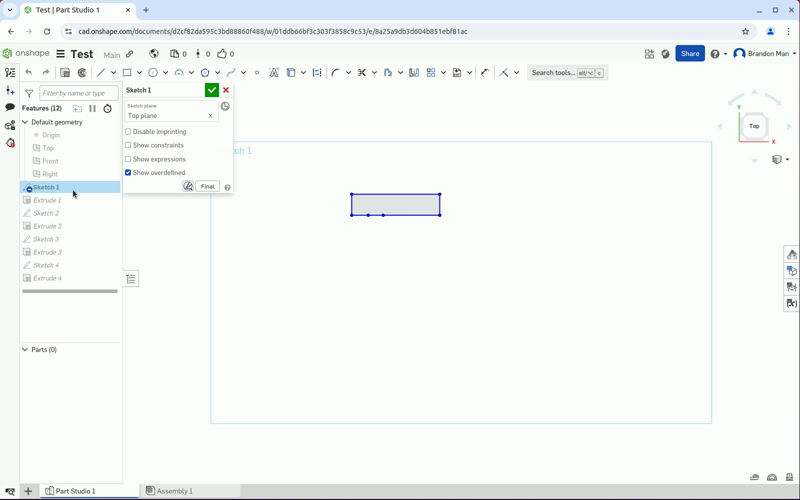
mouse_move(229, 92)
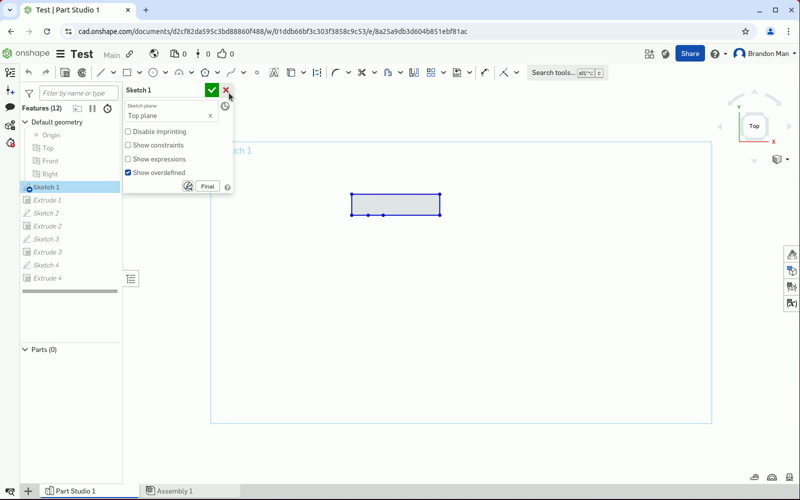
click(229, 92)
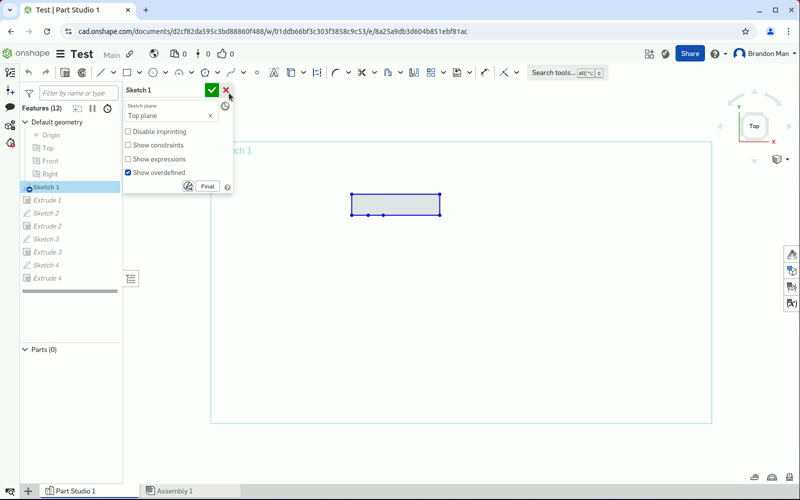
key(shift+s)
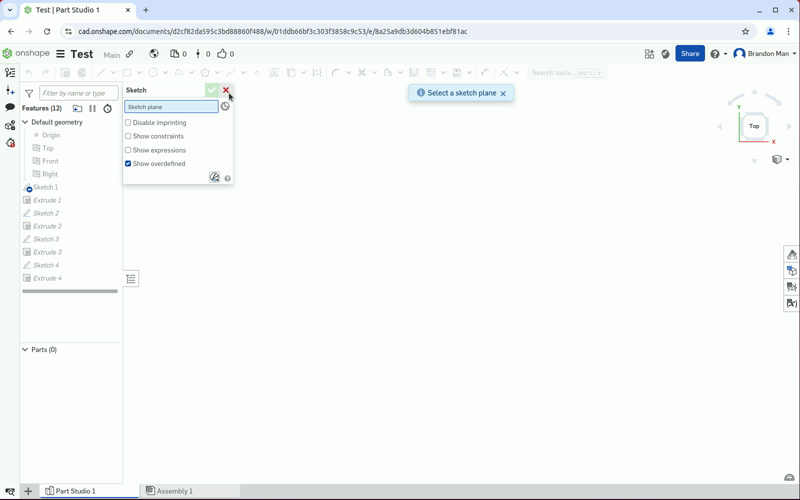
mouse_move(73, 150)
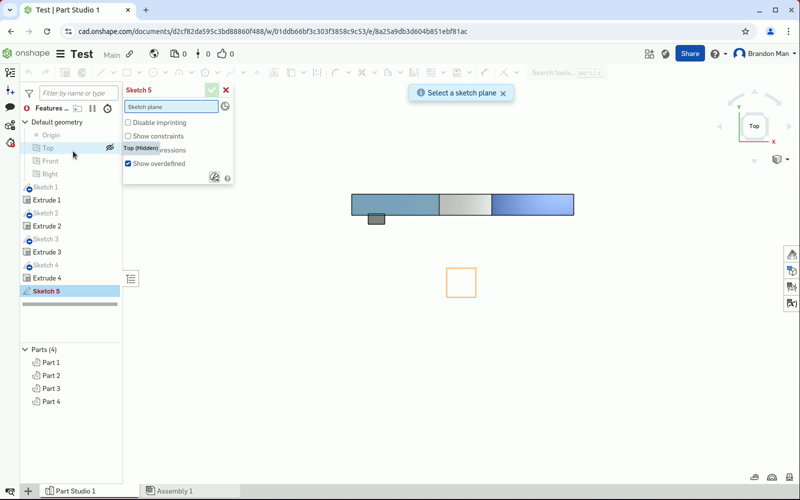
click(73, 150)
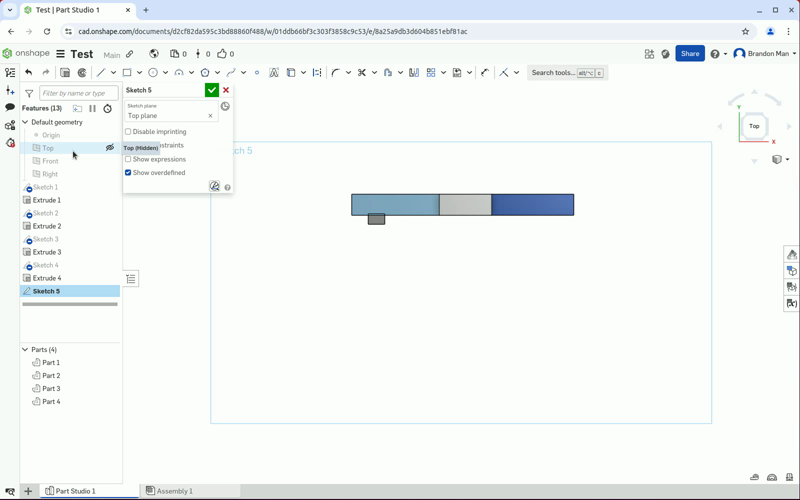
mouse_move(73, 352)
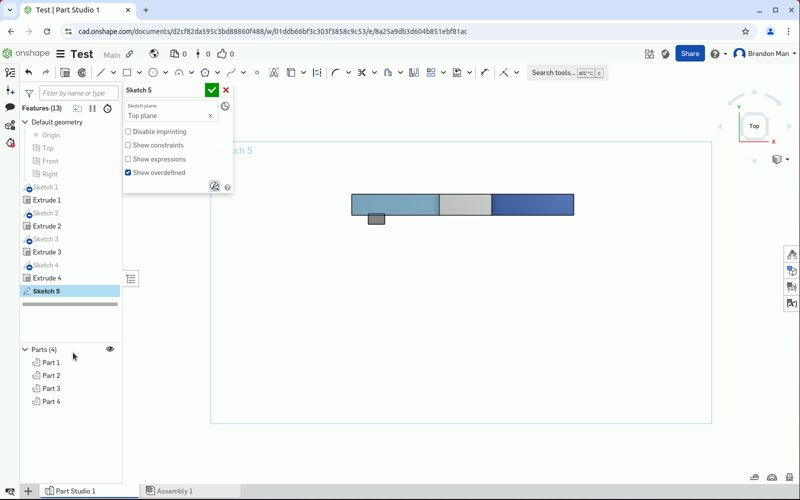
key(y)
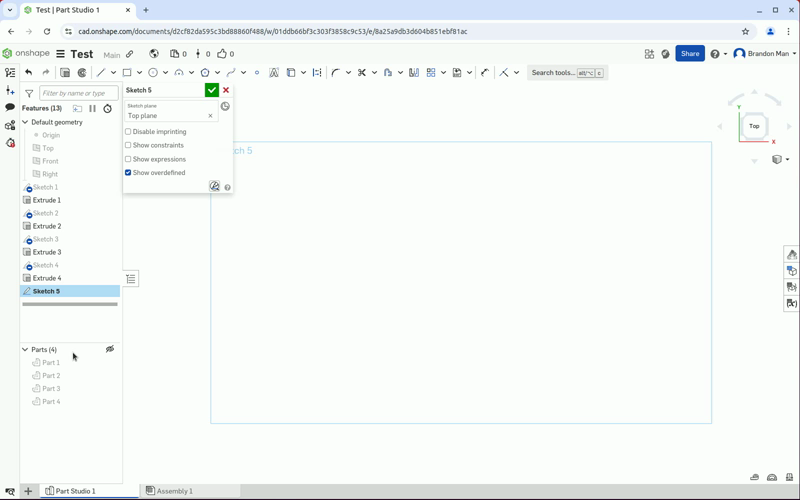
key(l)
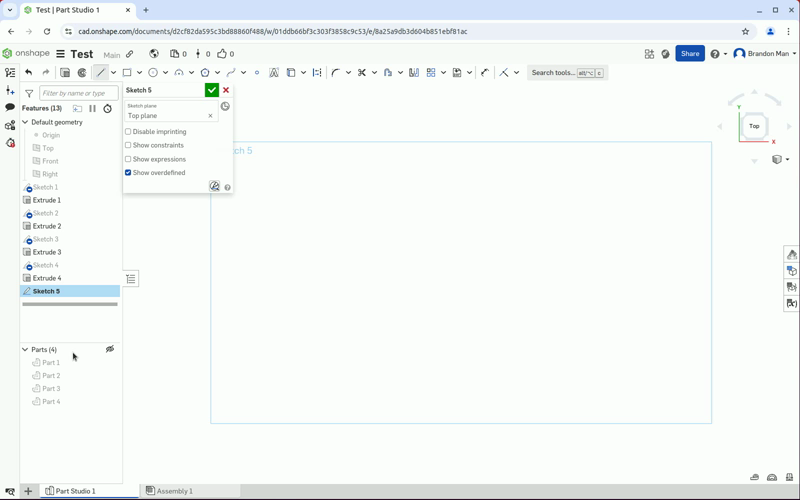
key_down(shift)
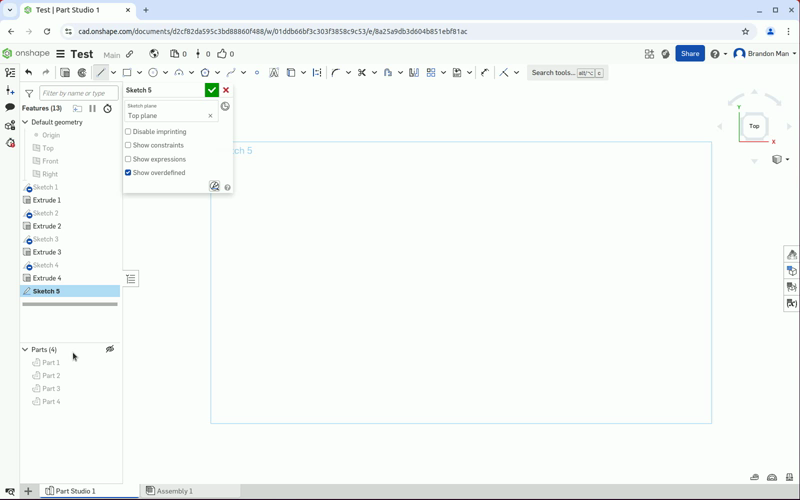
mouse_move(506, 249)
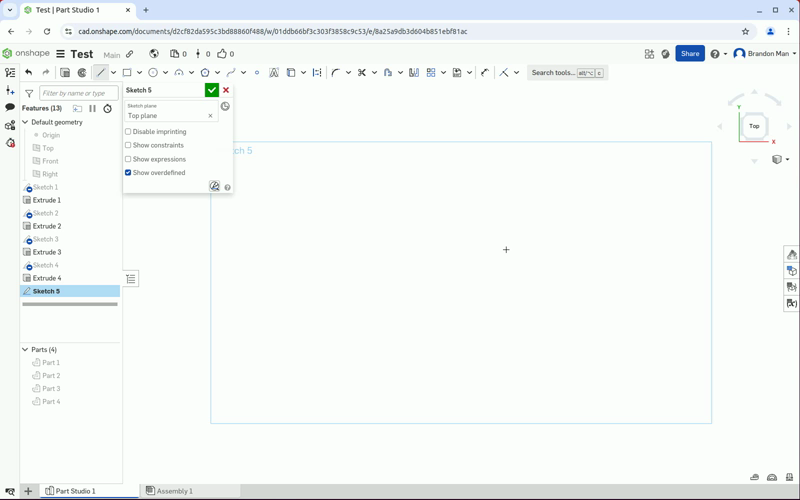
click(506, 249)
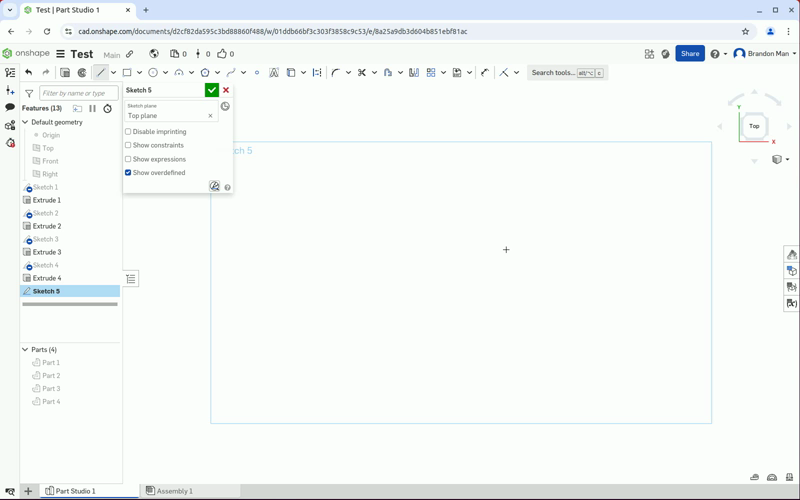
key_up(shift)
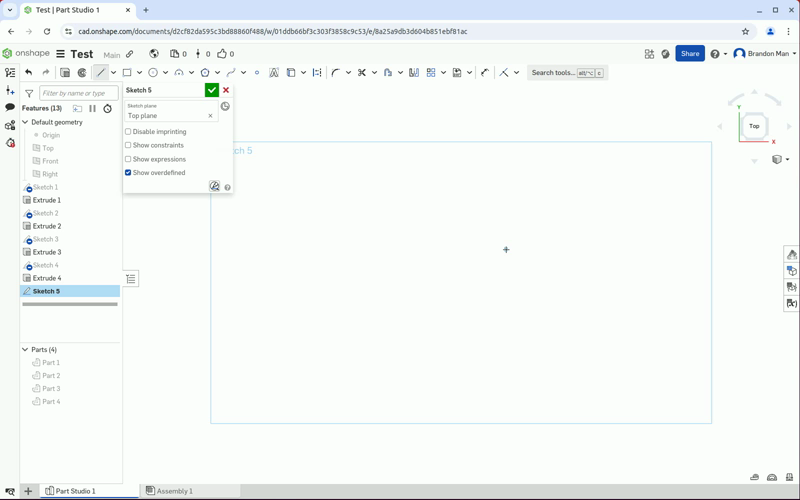
key_down(shift)
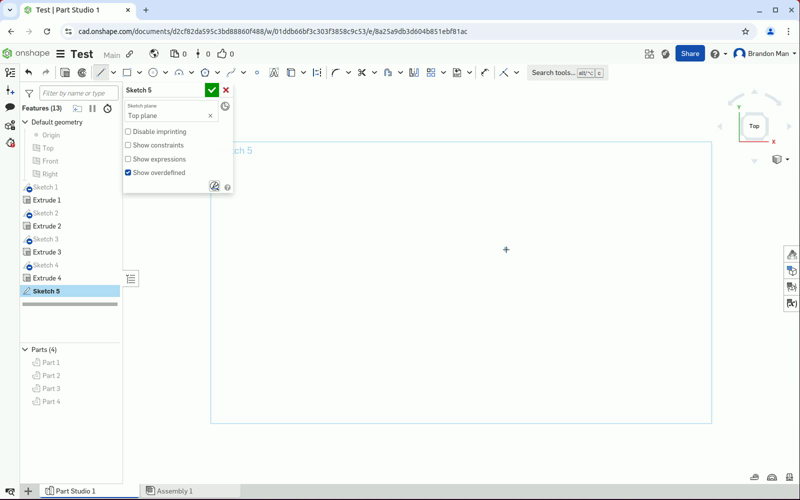
mouse_move(536, 249)
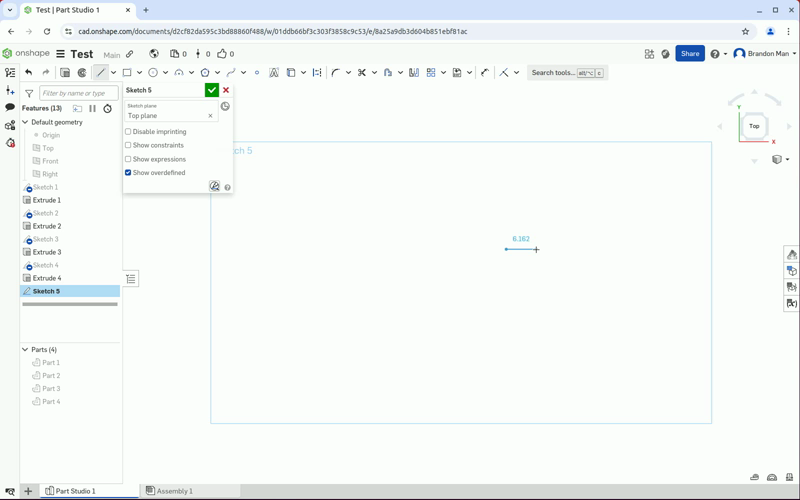
mouse_move(529, 249)
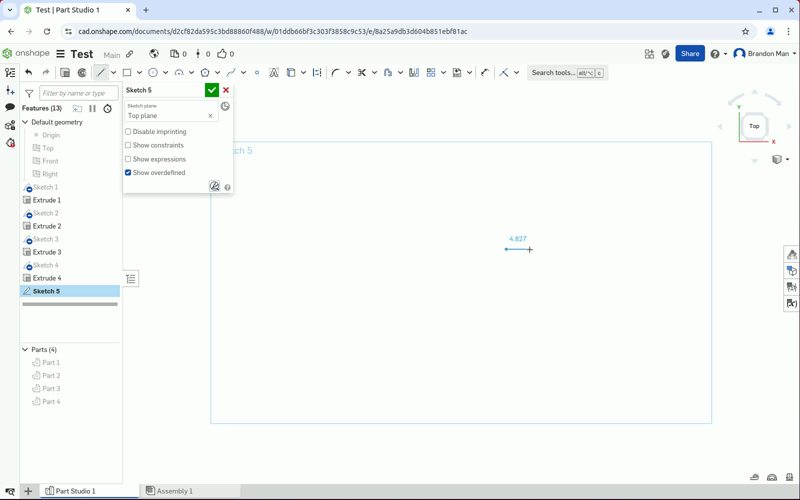
click(529, 249)
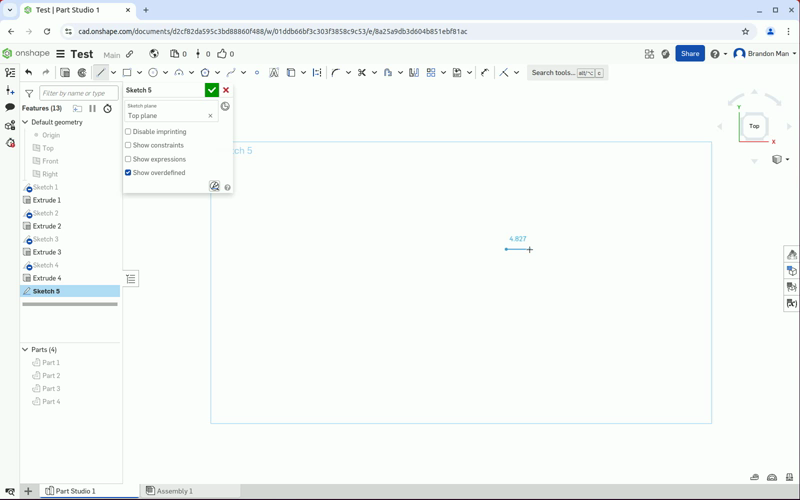
key_up(shift)
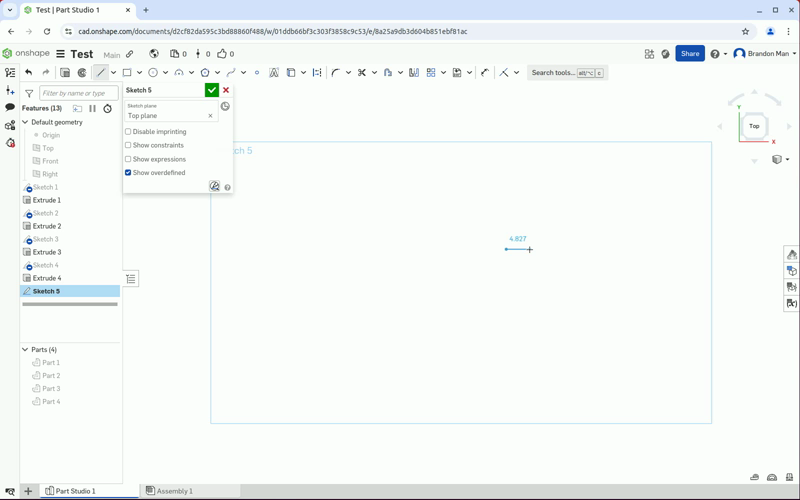
key_down(shift)
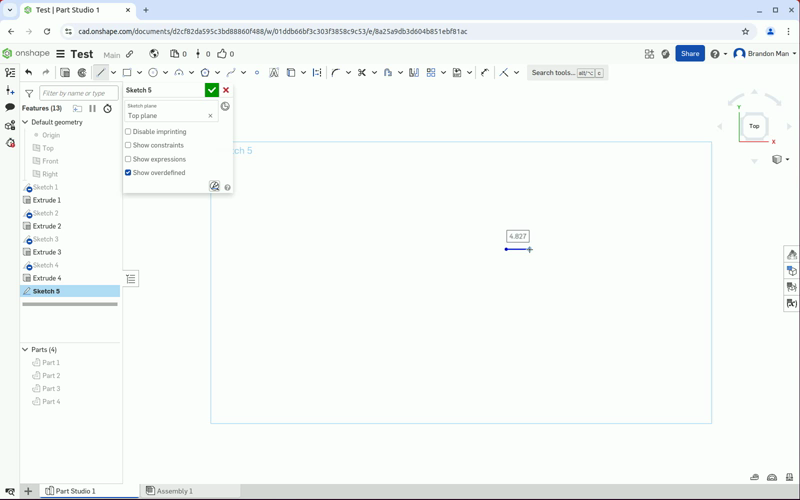
mouse_move(529, 348)
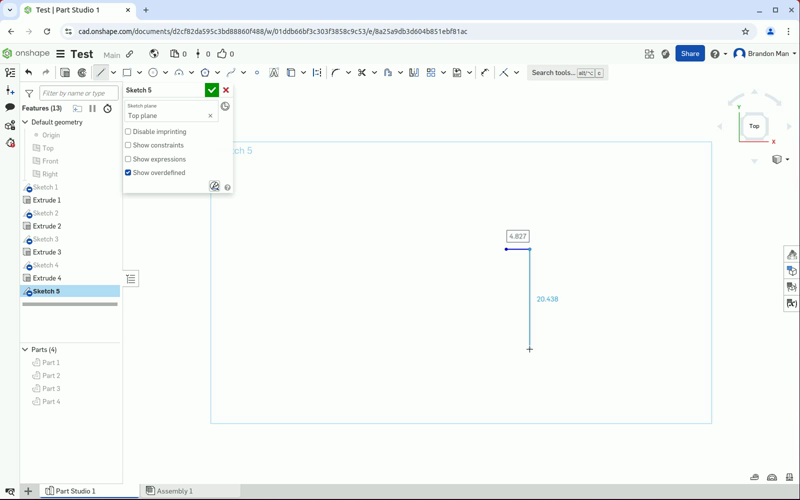
click(529, 348)
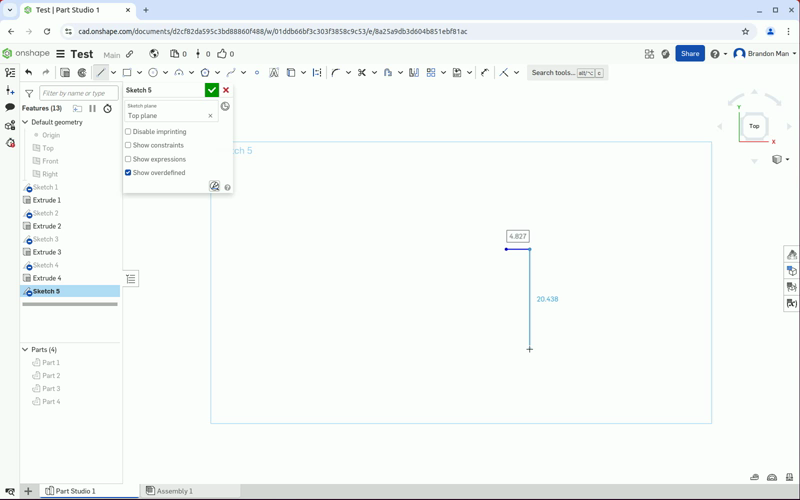
key_up(shift)
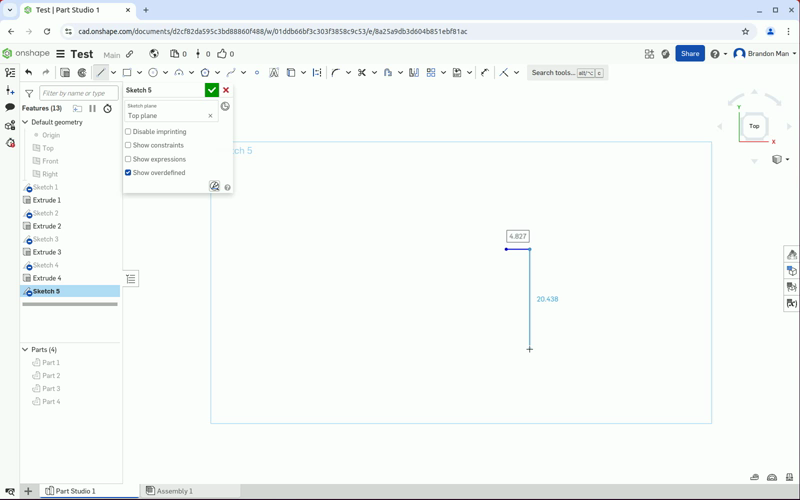
key_down(shift)
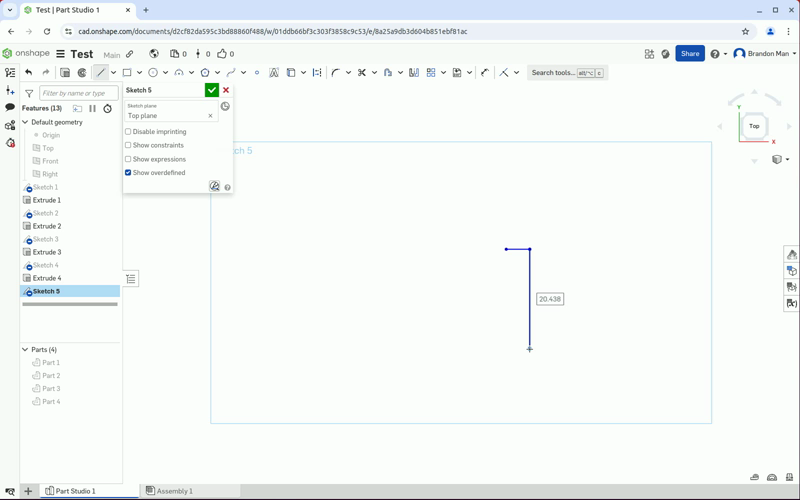
mouse_move(559, 348)
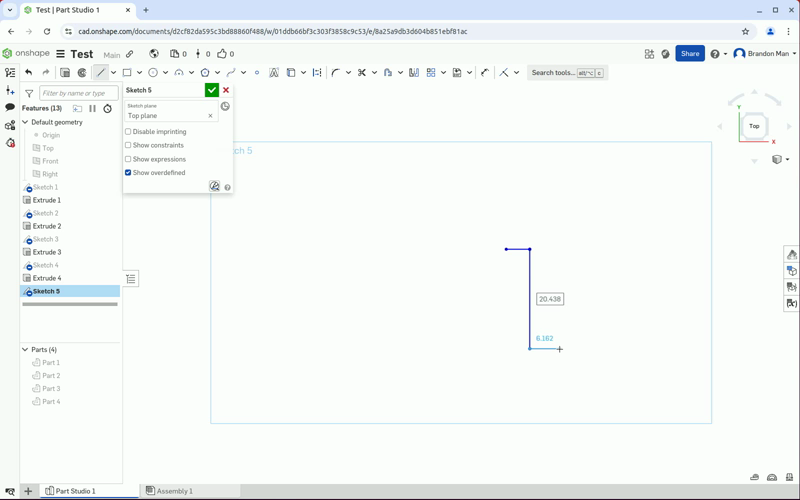
mouse_move(518, 348)
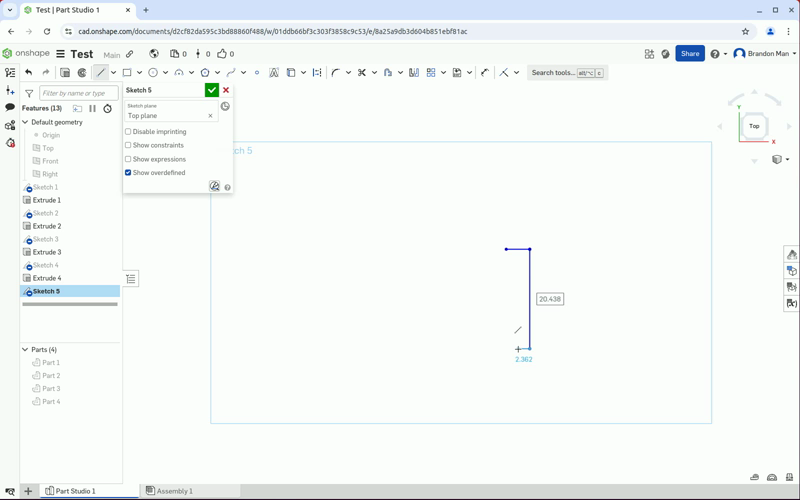
click(518, 348)
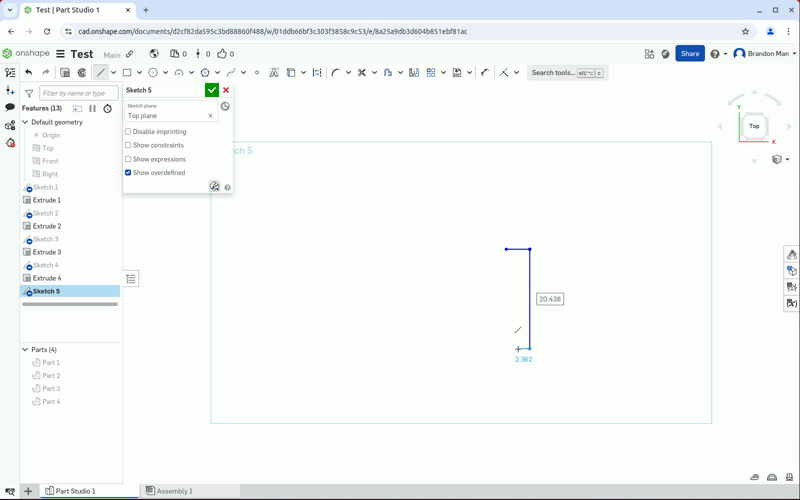
key_up(shift)
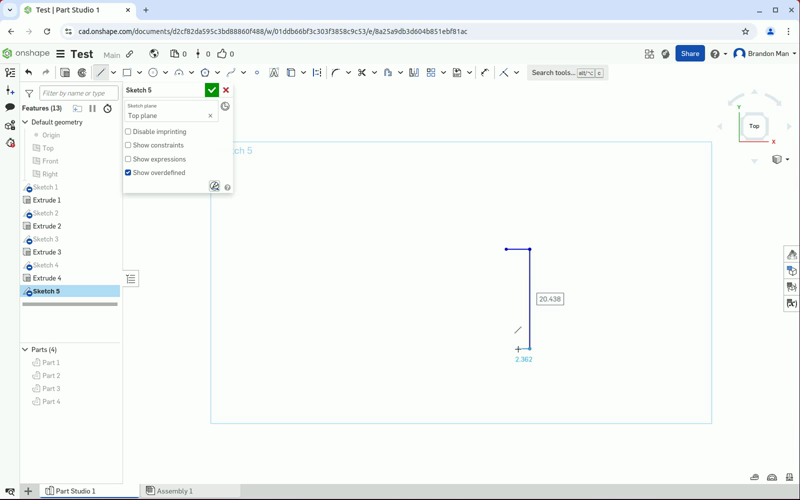
key_down(shift)
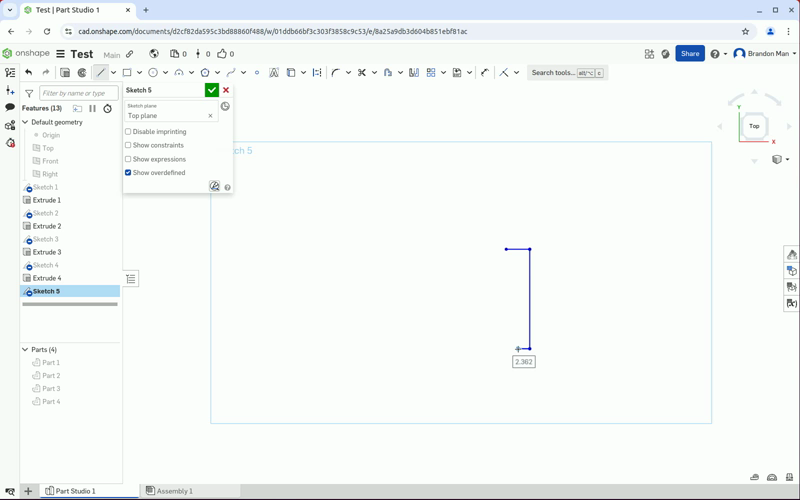
mouse_move(548, 348)
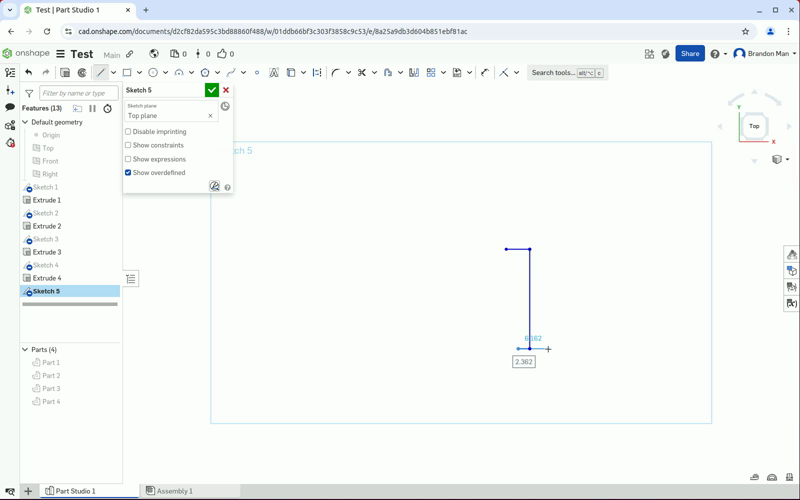
mouse_move(511, 357)
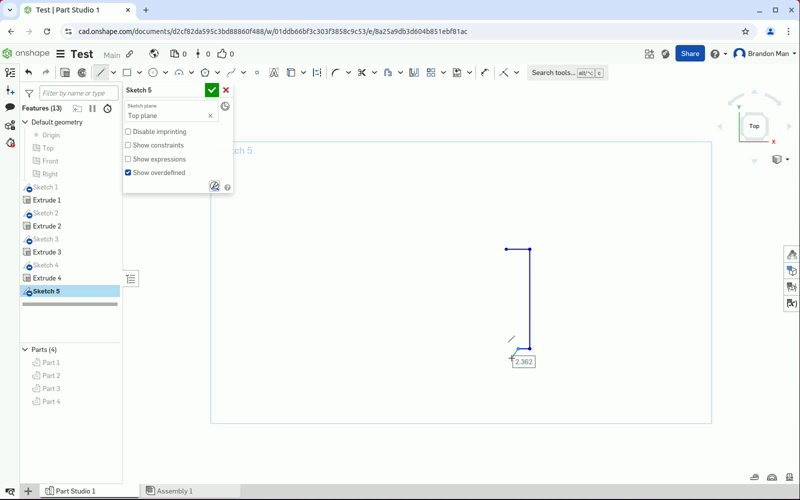
click(511, 357)
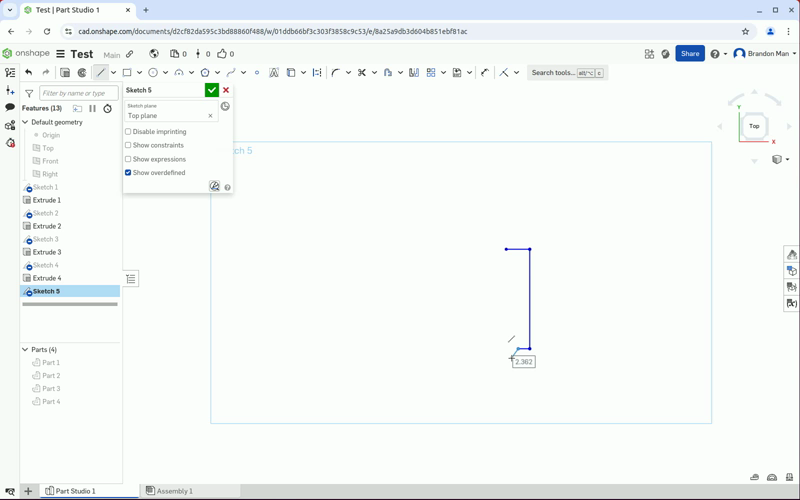
key_up(shift)
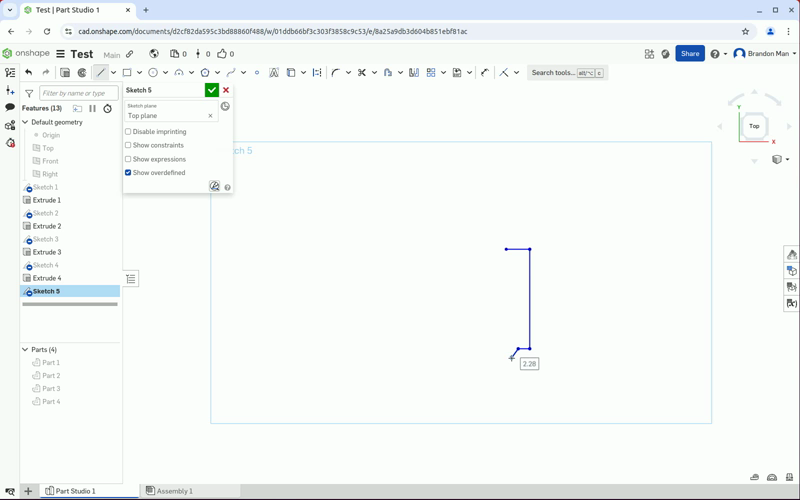
key_down(shift)
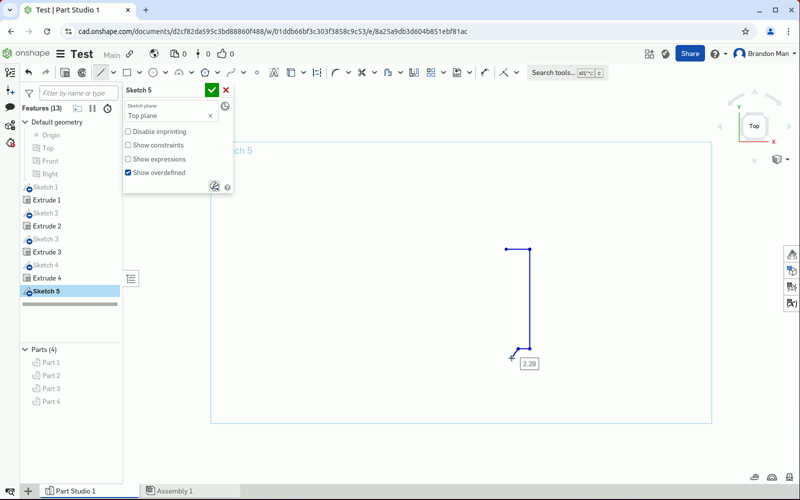
mouse_move(541, 357)
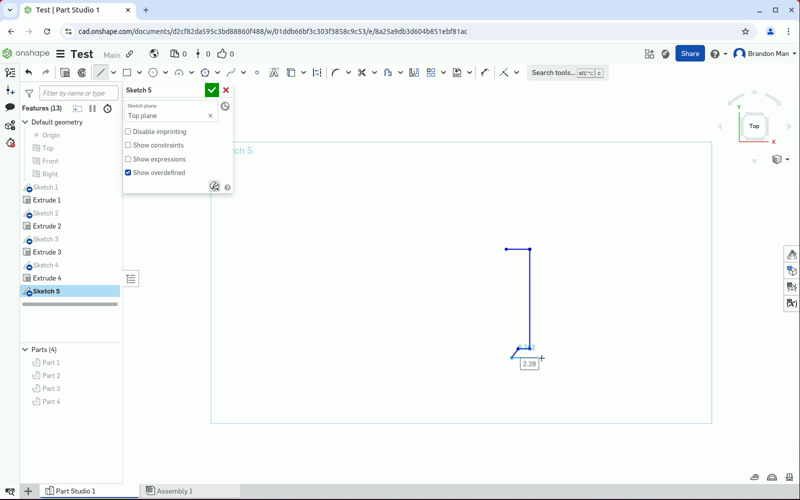
mouse_move(518, 370)
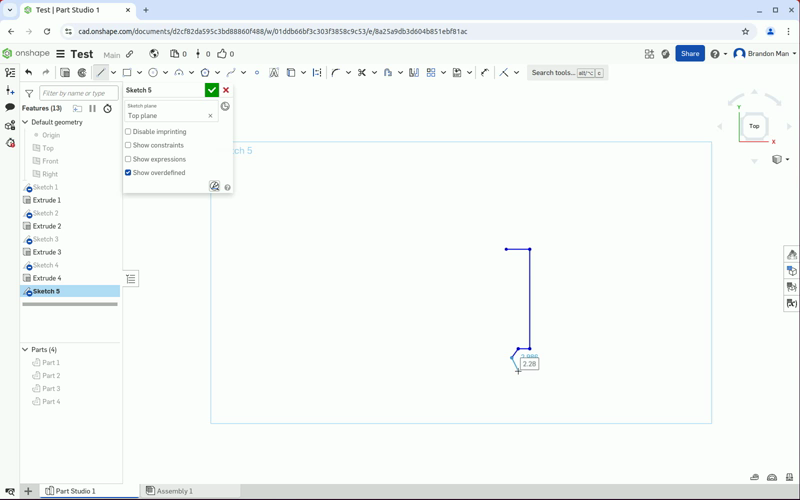
click(518, 370)
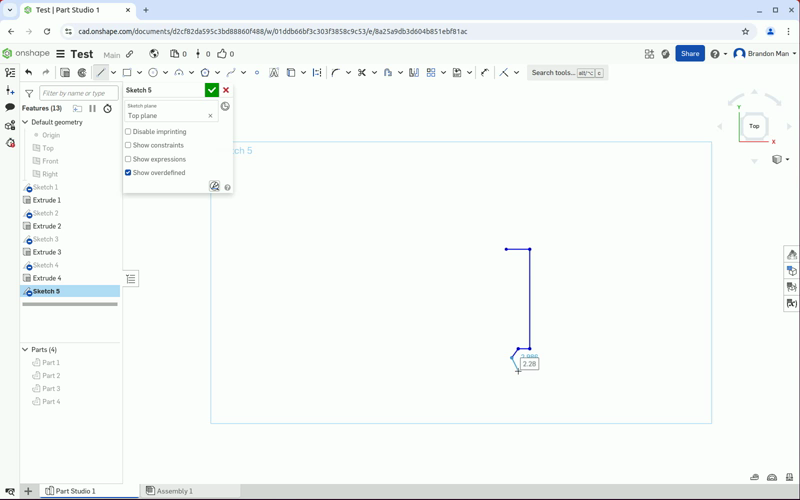
key_up(shift)
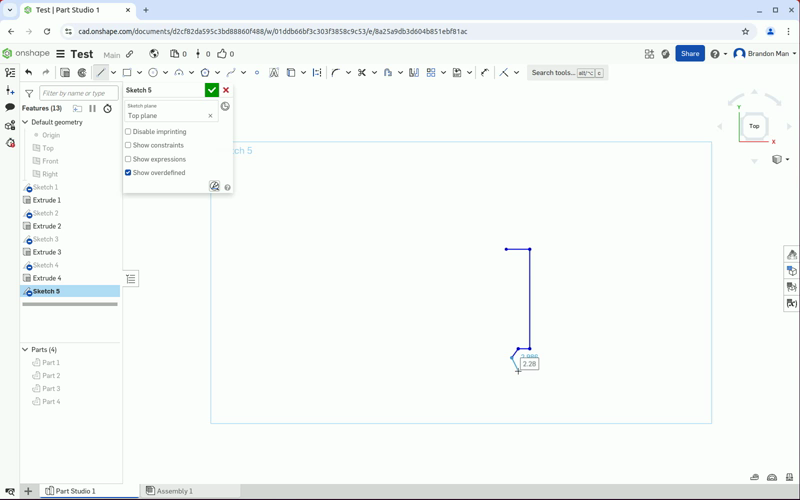
key_down(shift)
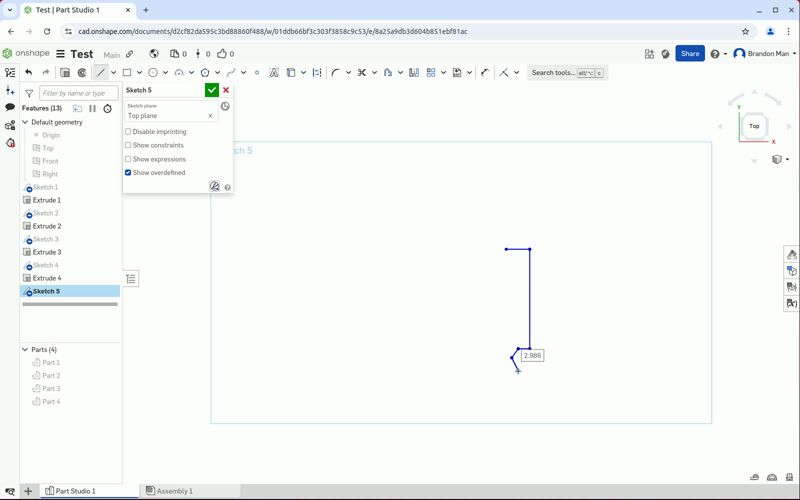
mouse_move(548, 370)
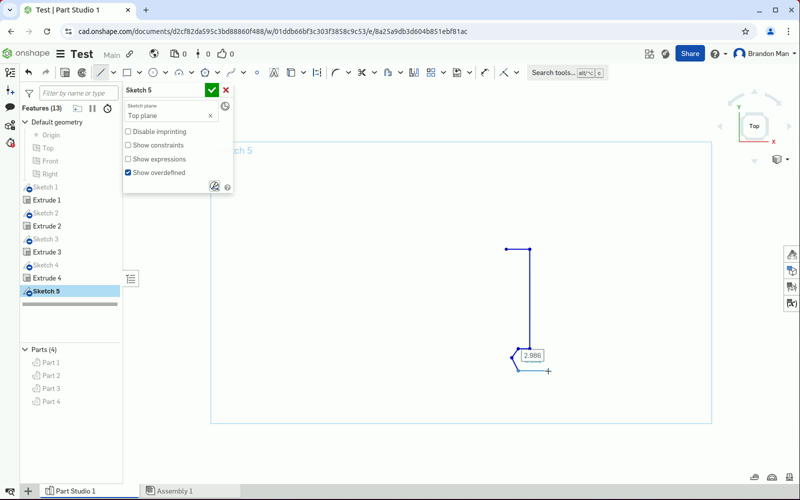
mouse_move(547, 370)
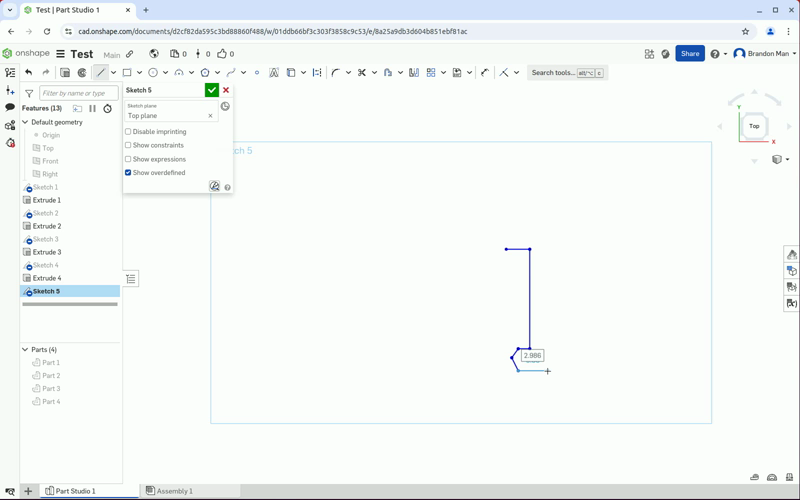
click(547, 370)
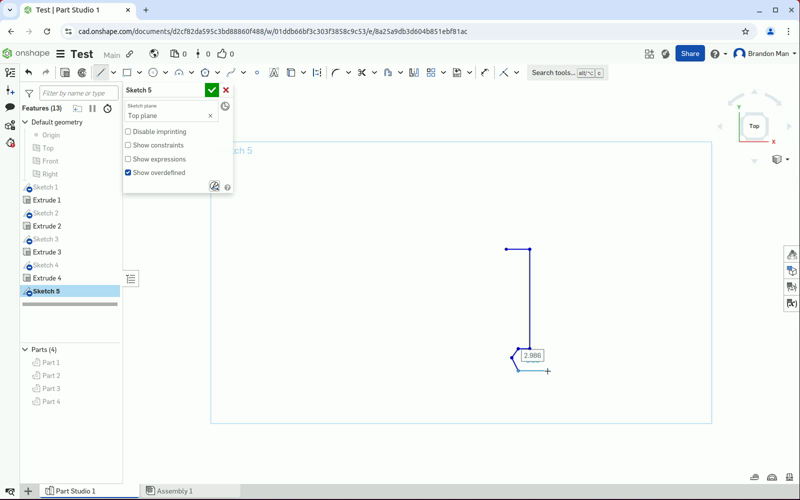
key_up(shift)
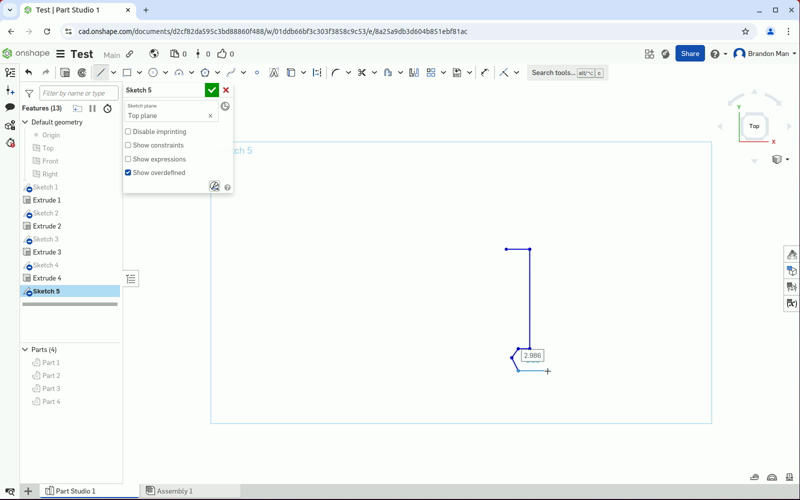
key_down(shift)
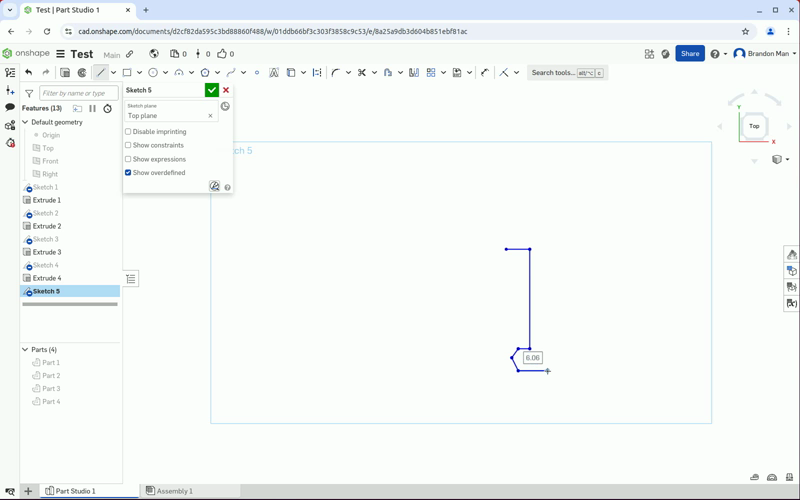
mouse_move(577, 370)
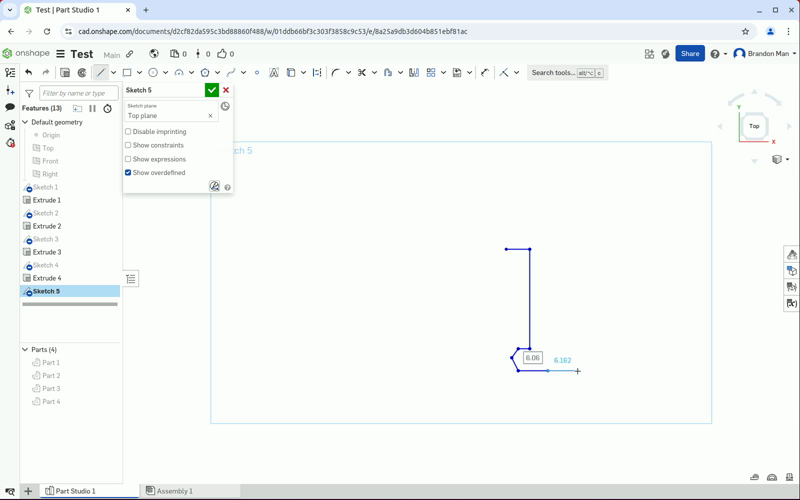
mouse_move(556, 359)
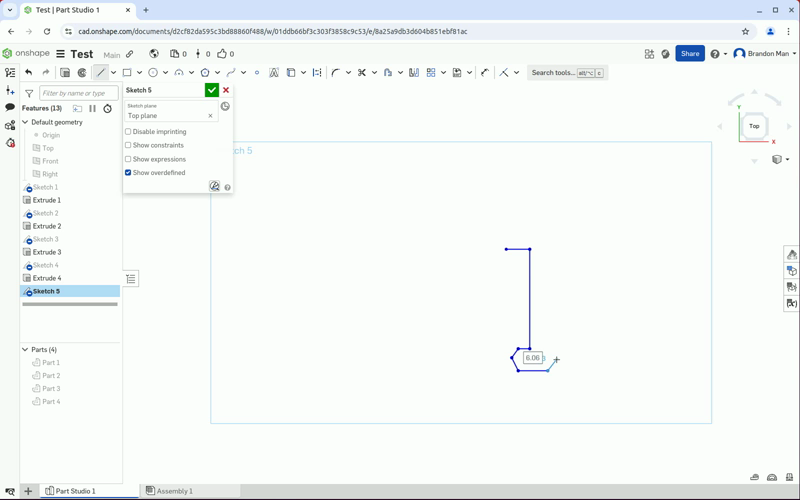
click(556, 359)
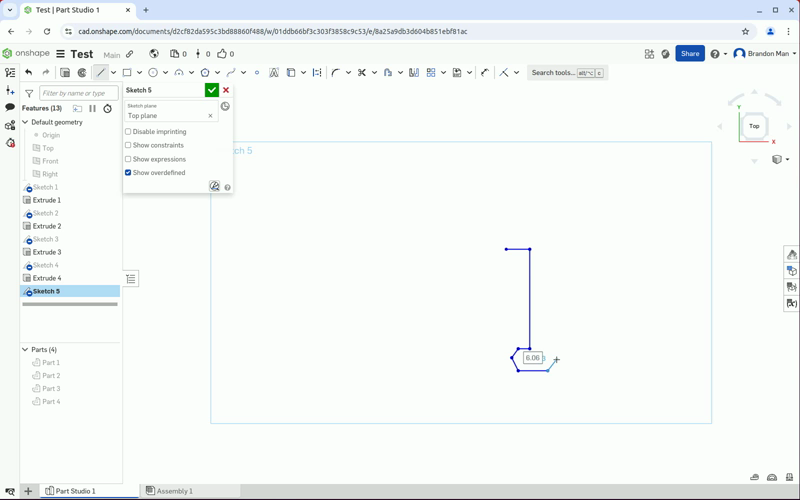
key_up(shift)
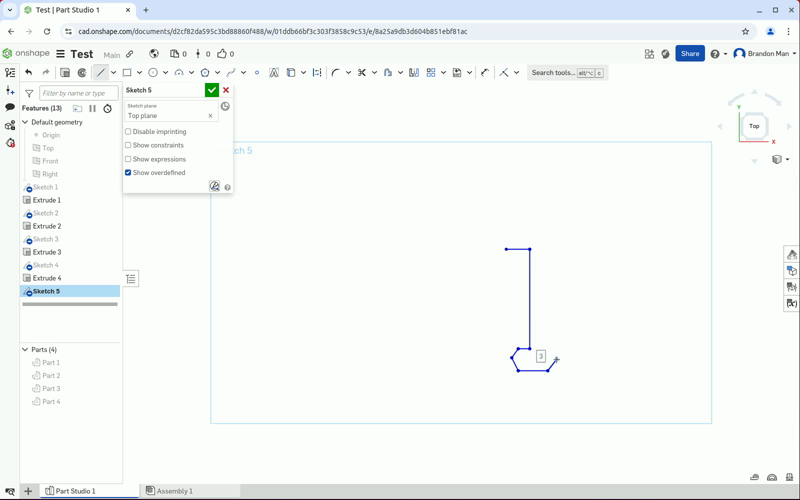
key_down(shift)
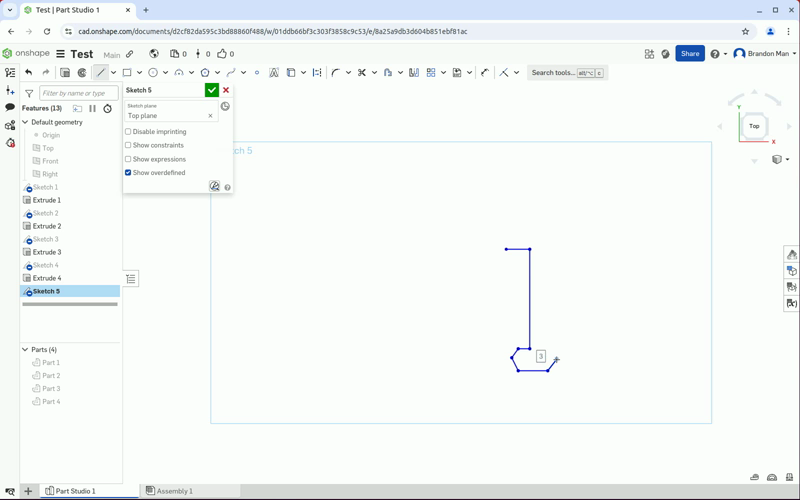
mouse_move(557, 214)
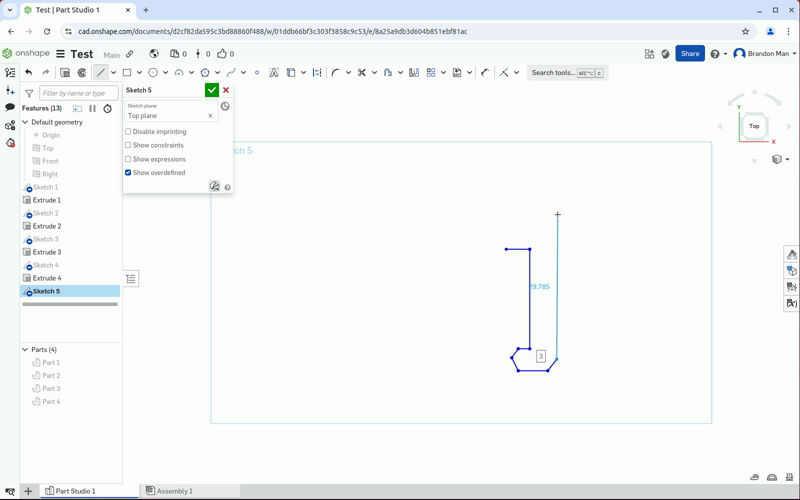
click(557, 214)
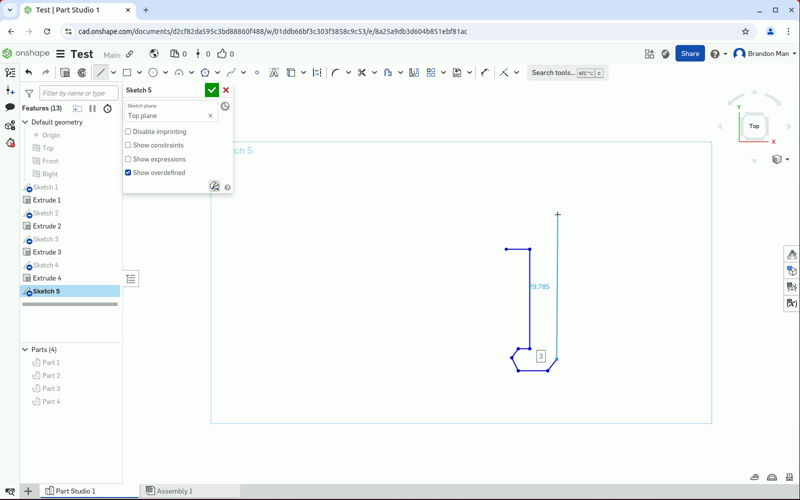
key_up(shift)
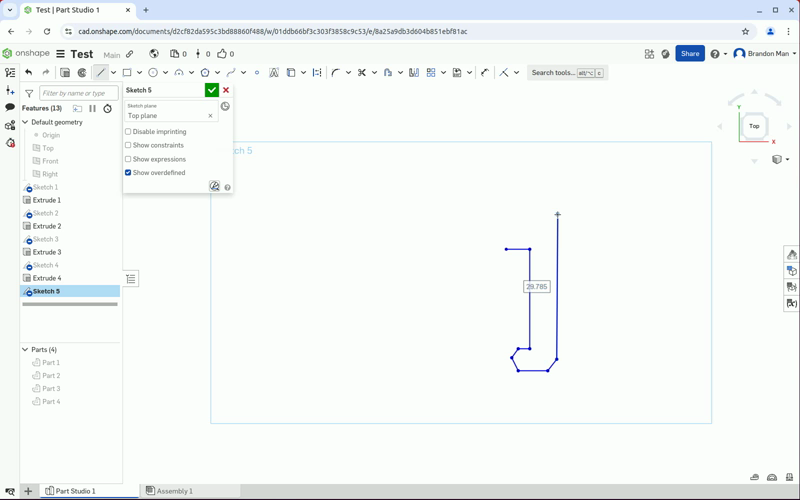
key_down(shift)
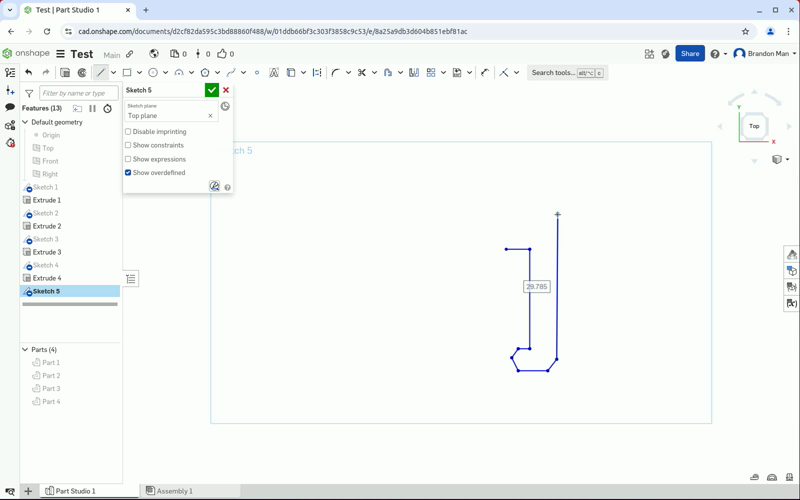
mouse_move(587, 214)
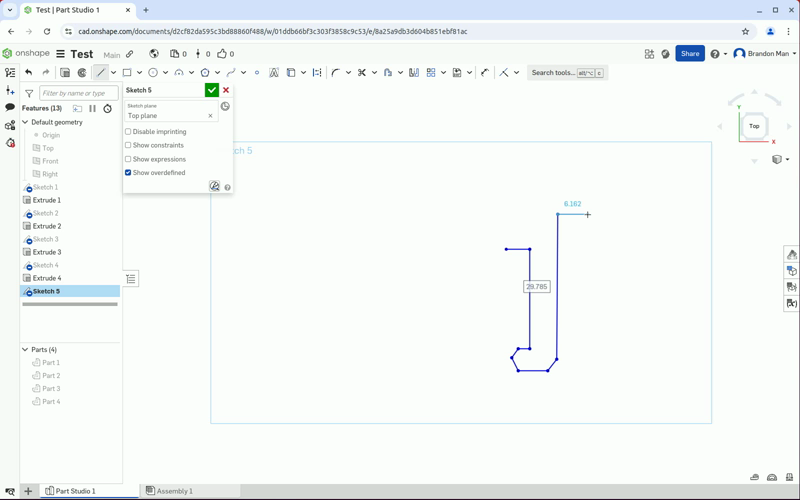
mouse_move(506, 214)
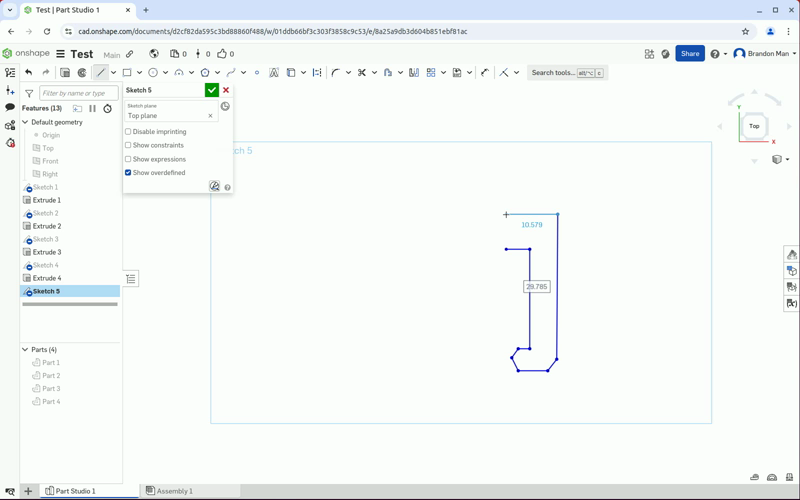
click(506, 214)
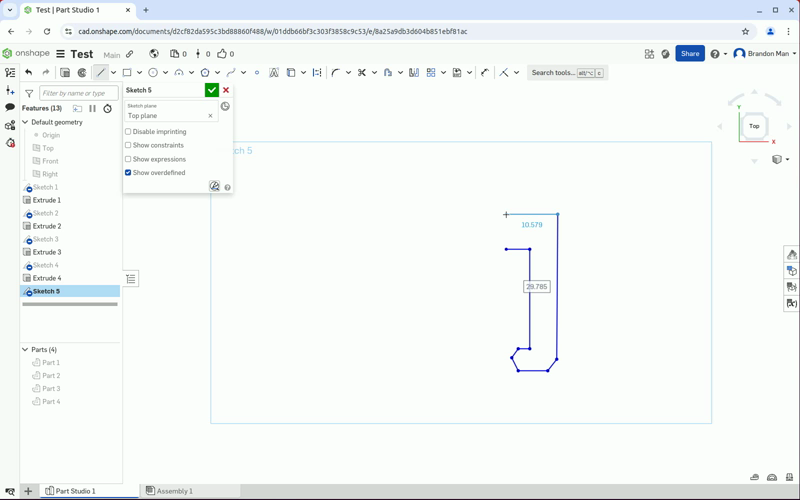
key_up(shift)
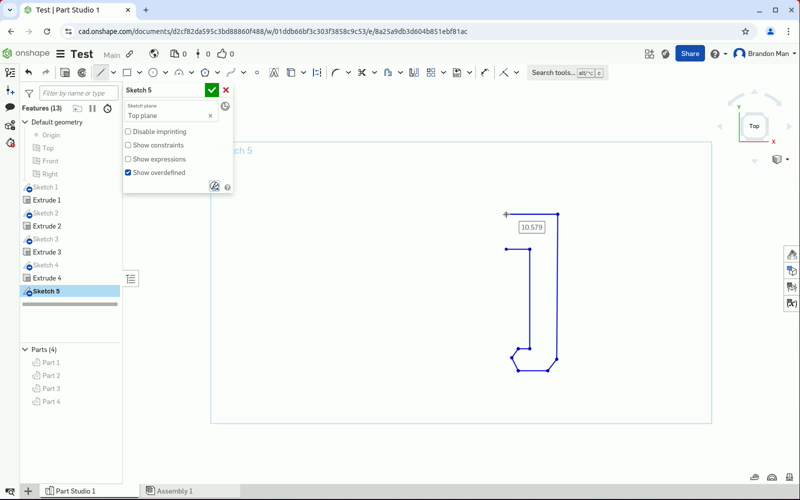
mouse_move(536, 214)
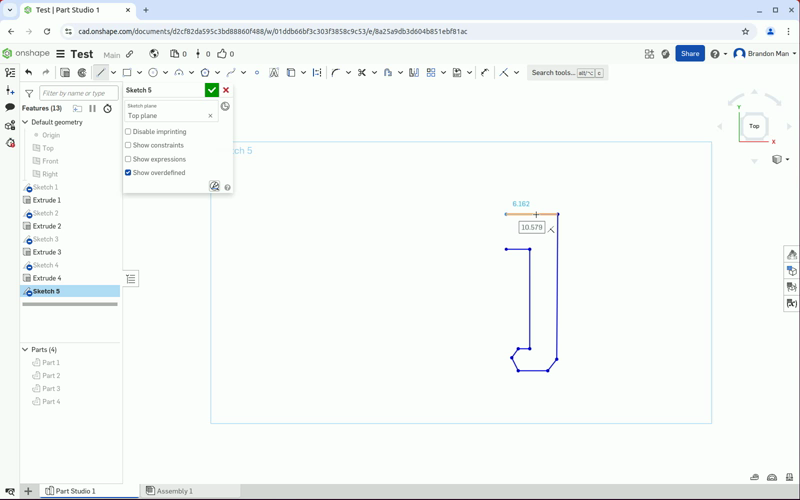
key_down(shift)
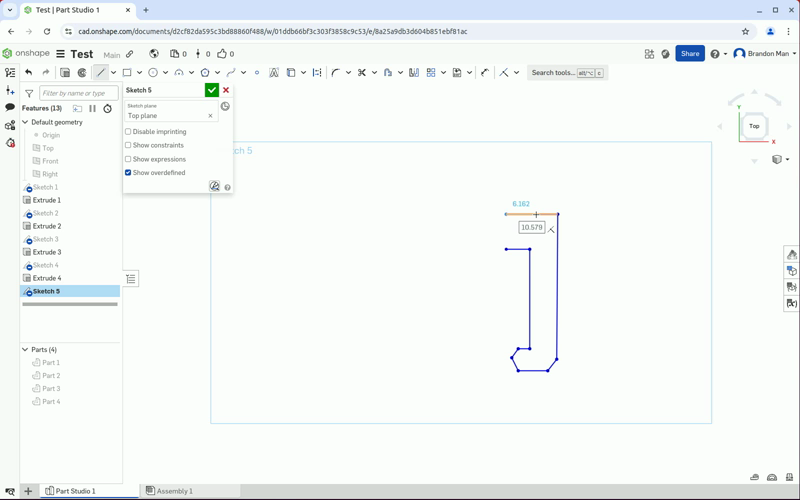
mouse_move(506, 249)
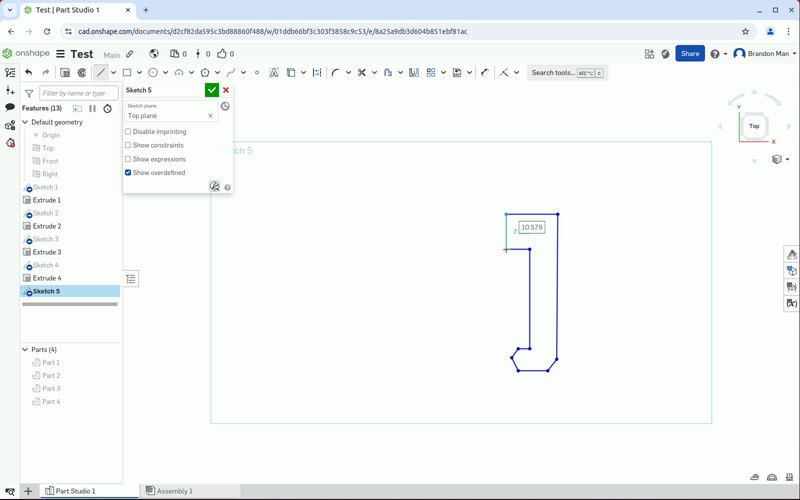
key_up(shift)
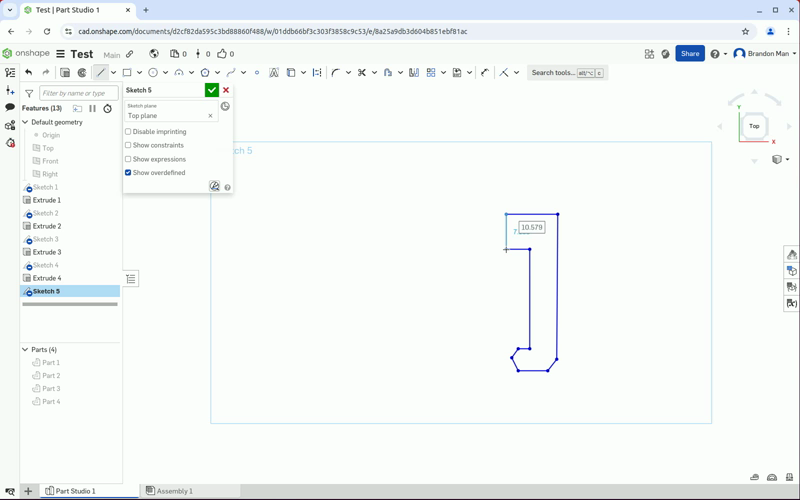
click(506, 249)
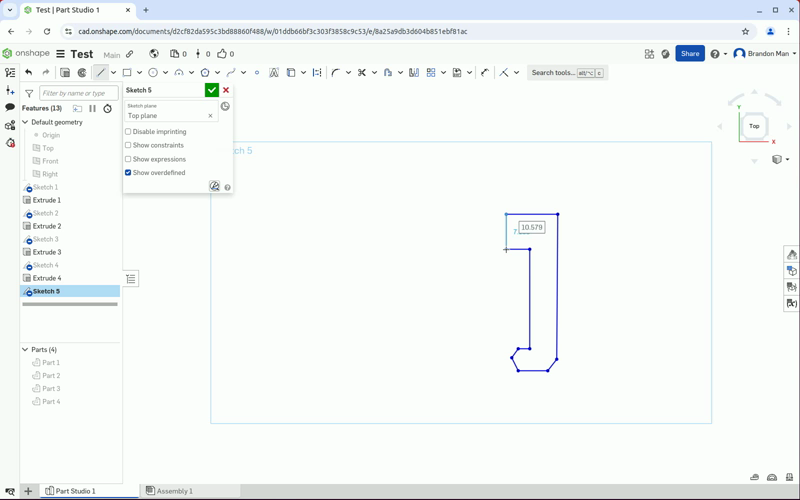
key(esc)
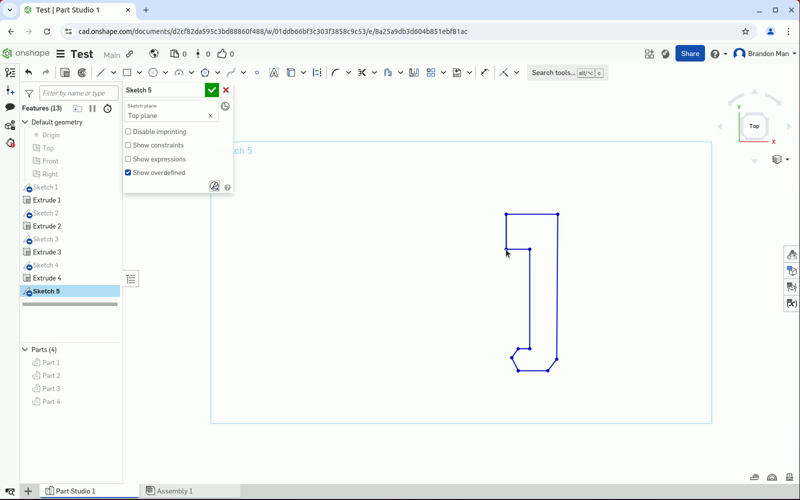
mouse_move(533, 224)
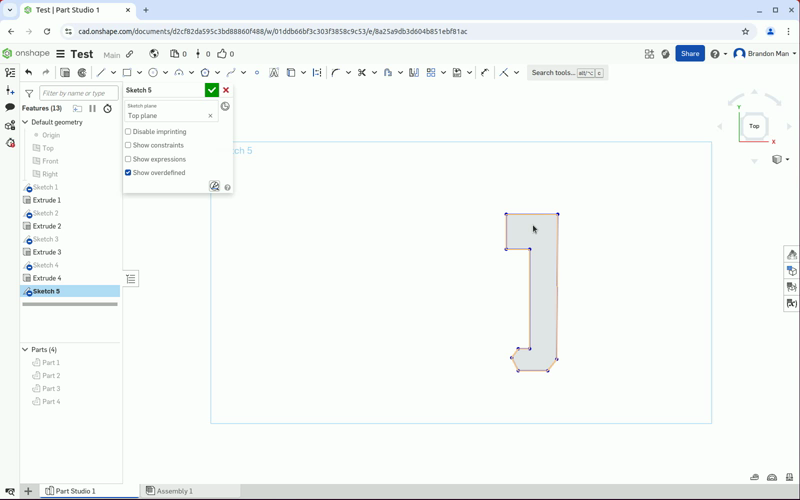
click(533, 224)
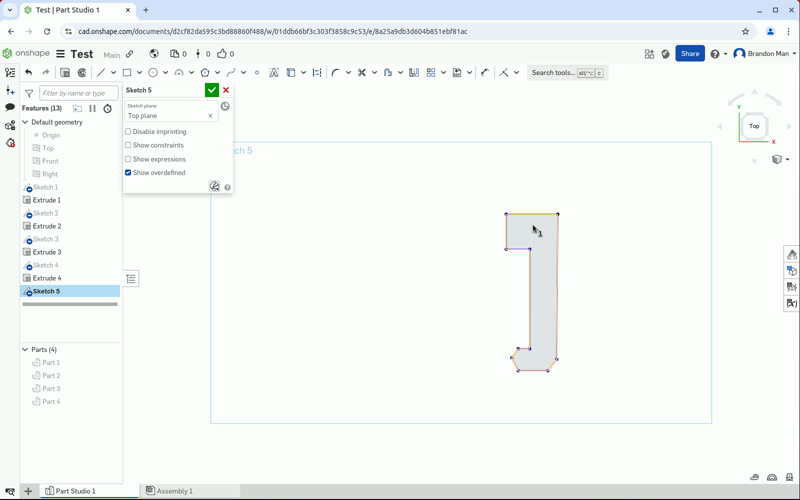
mouse_move(73, 352)
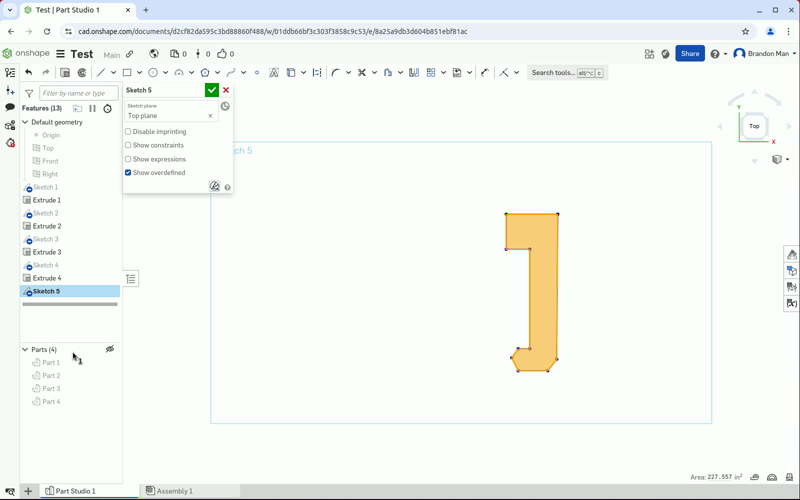
key(shift+y)
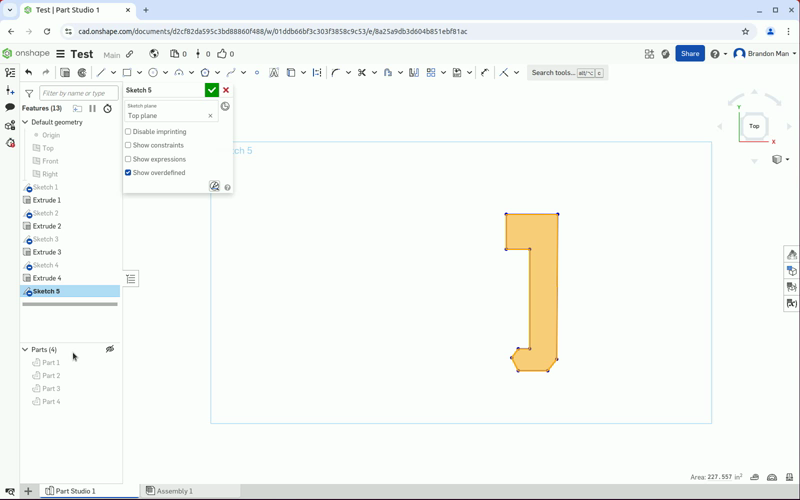
key(shift+e)
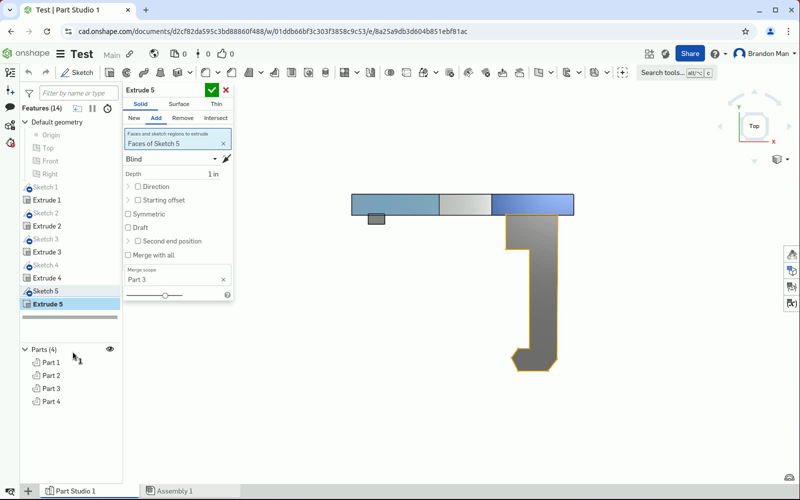
mouse_move(143, 106)
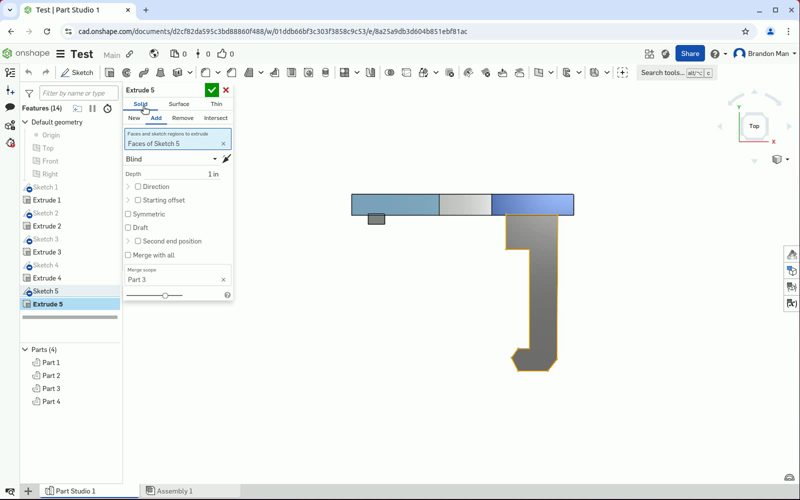
click(143, 106)
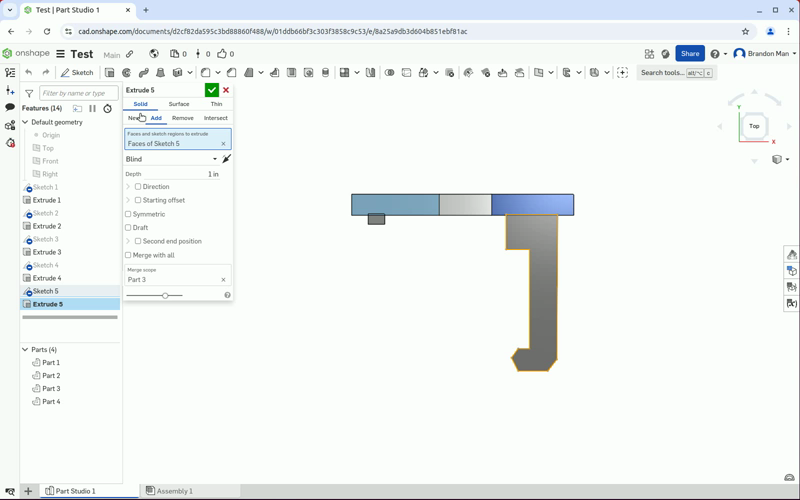
mouse_move(137, 120)
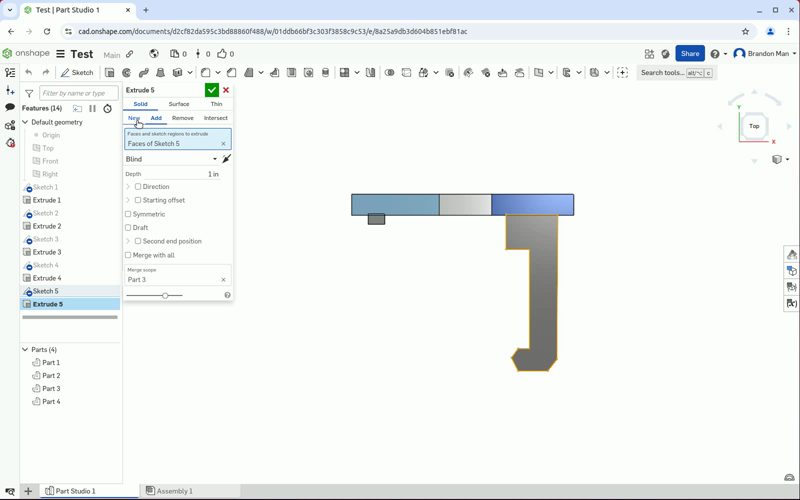
click(137, 120)
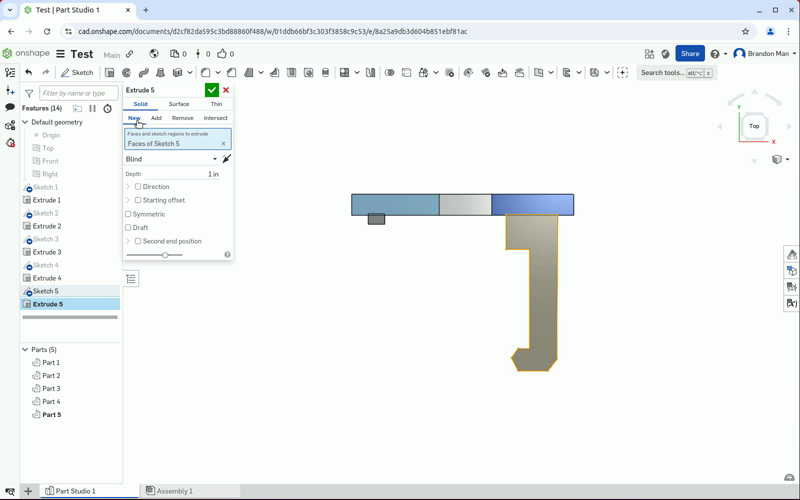
key(tab, 4)
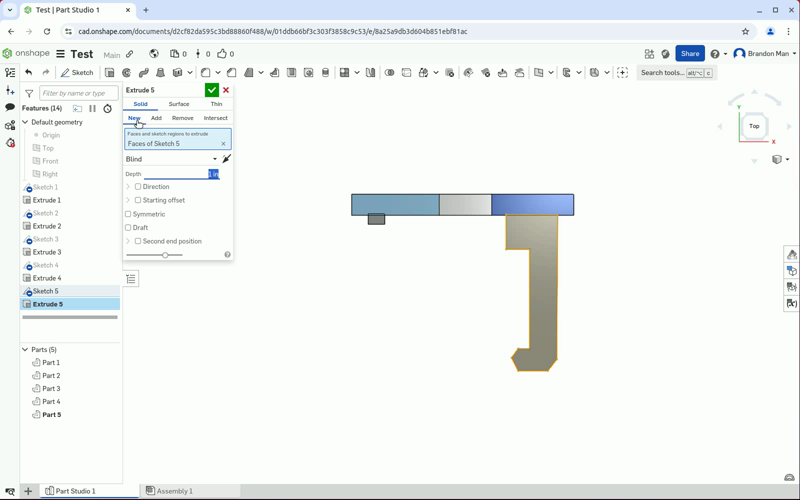
text(4.092)
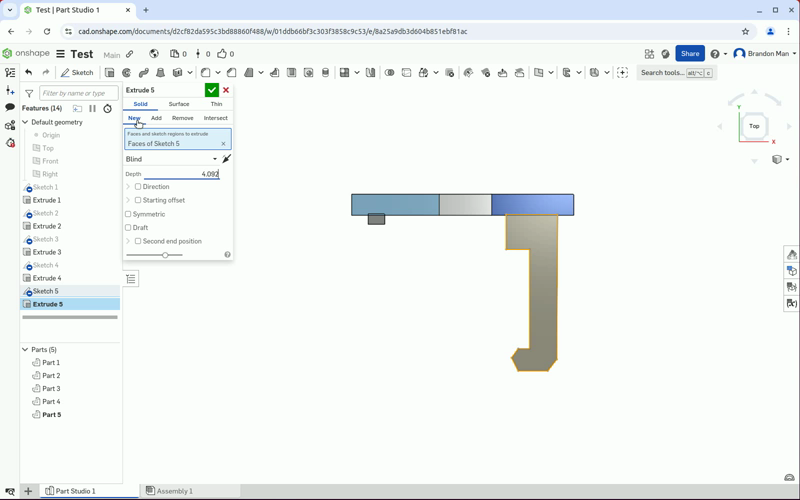
key(enter)
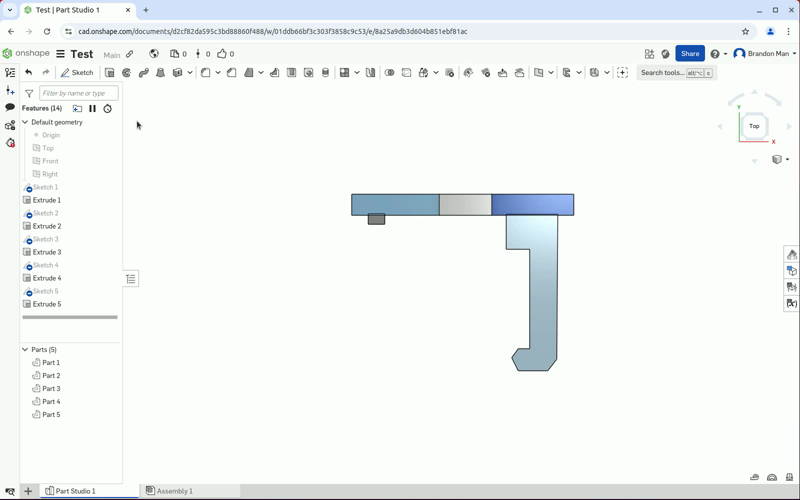
key(shift+h)
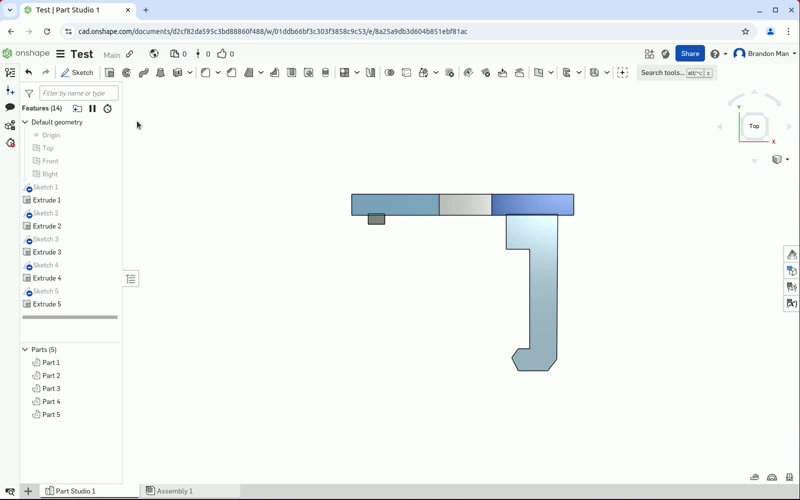
key(shift+h)
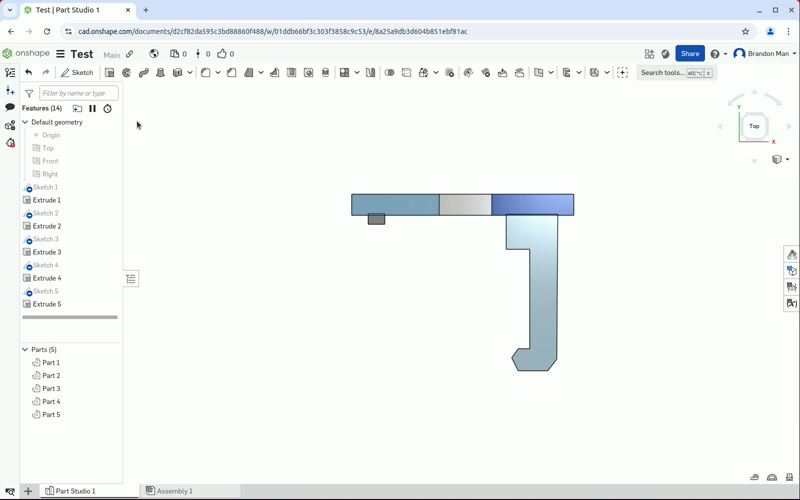
mouse_move(73, 189)
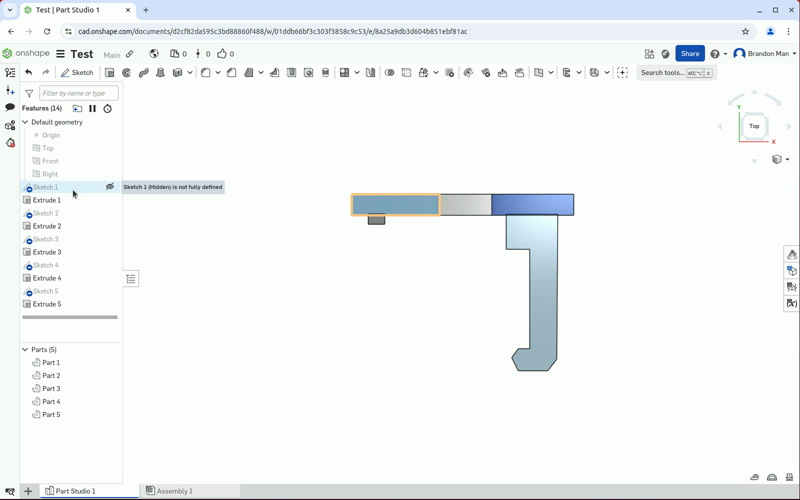
click(73, 189)
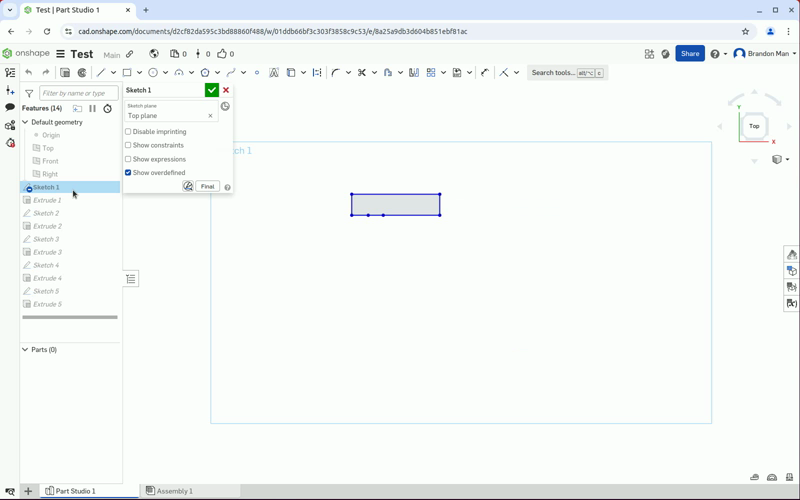
mouse_move(229, 92)
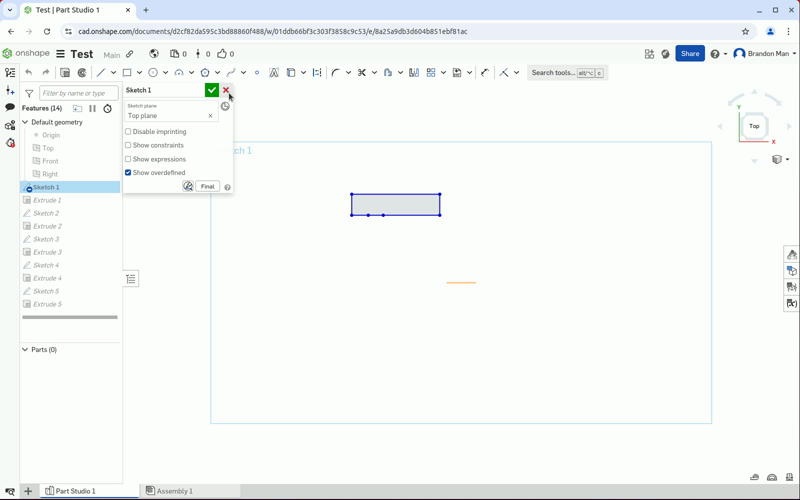
click(229, 92)
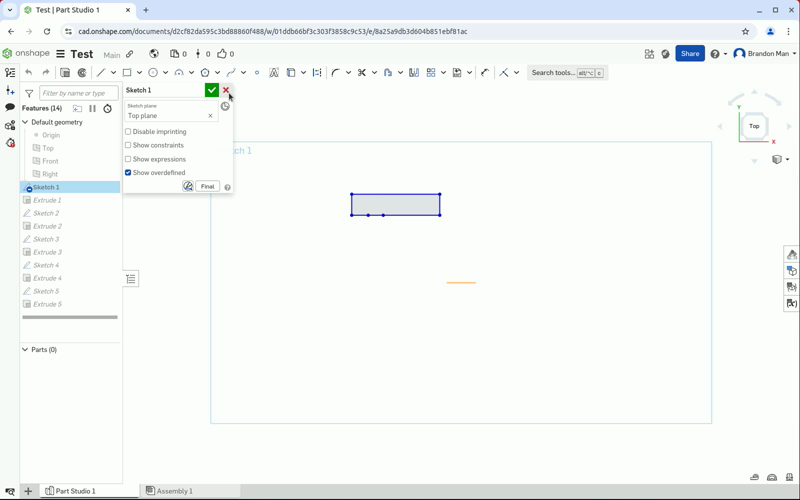
key(shift+s)
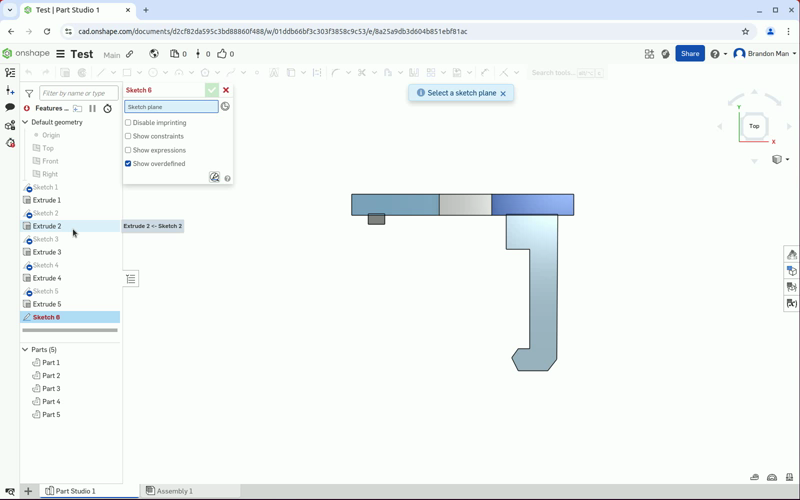
scroll(3)
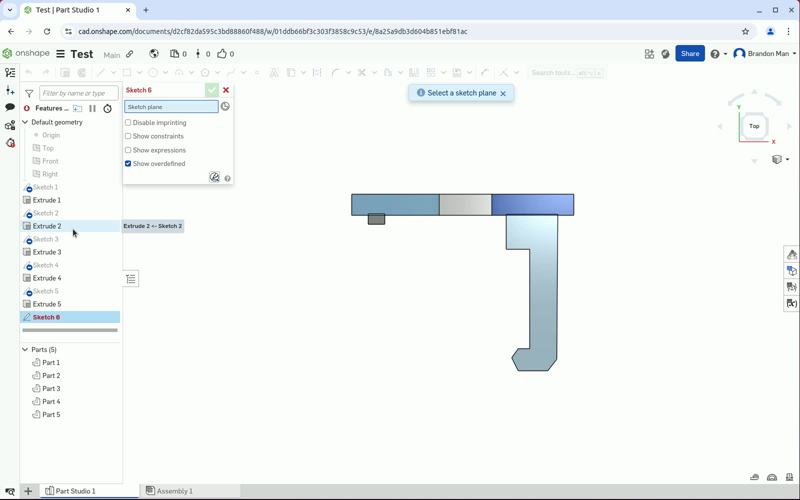
mouse_move(73, 150)
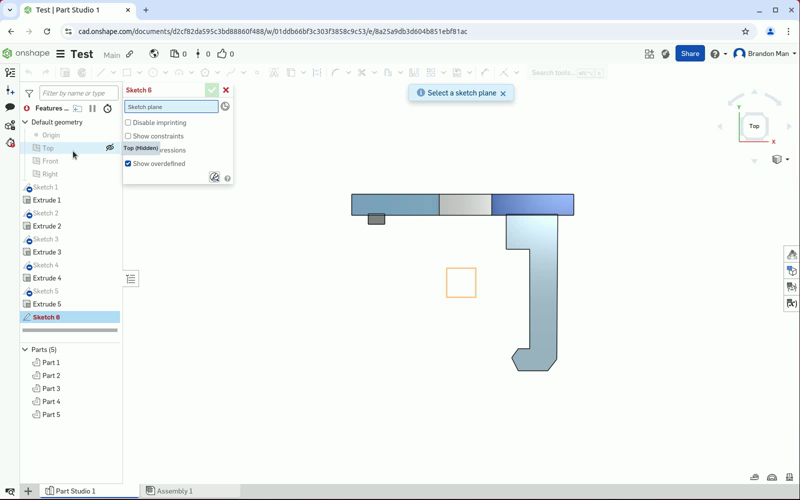
click(73, 150)
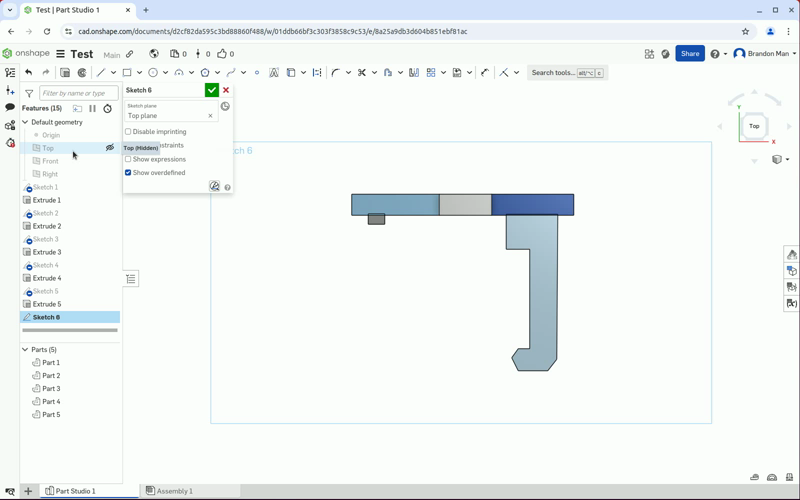
mouse_move(73, 352)
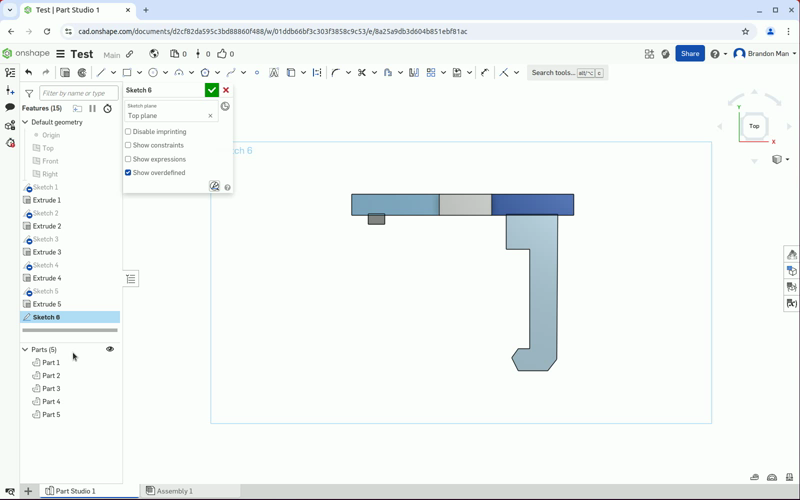
key(y)
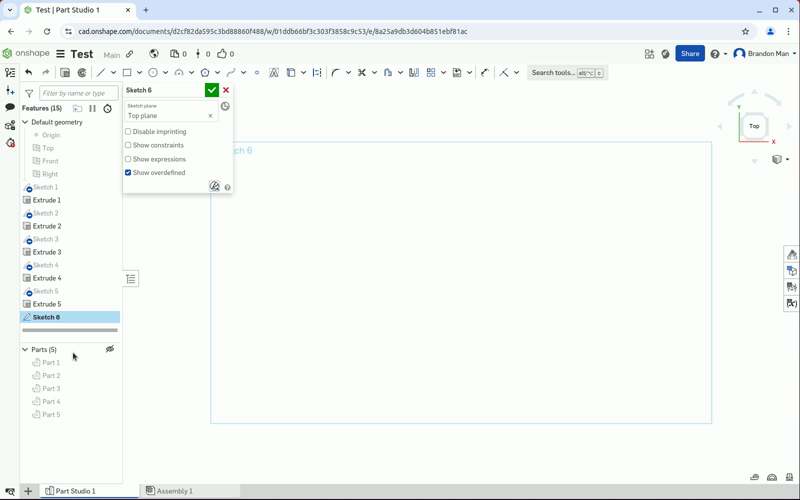
key(l)
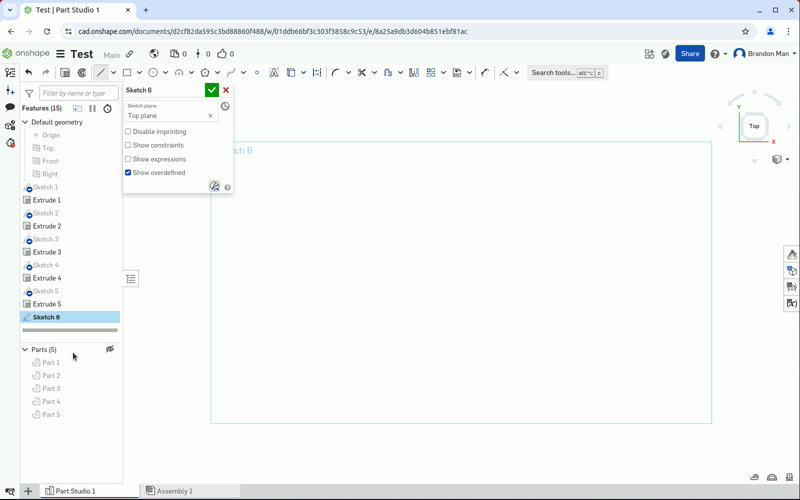
key_down(shift)
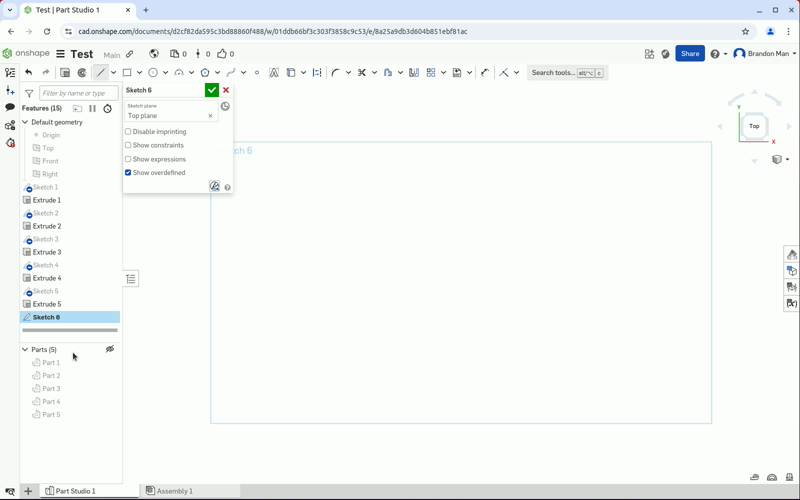
mouse_move(366, 361)
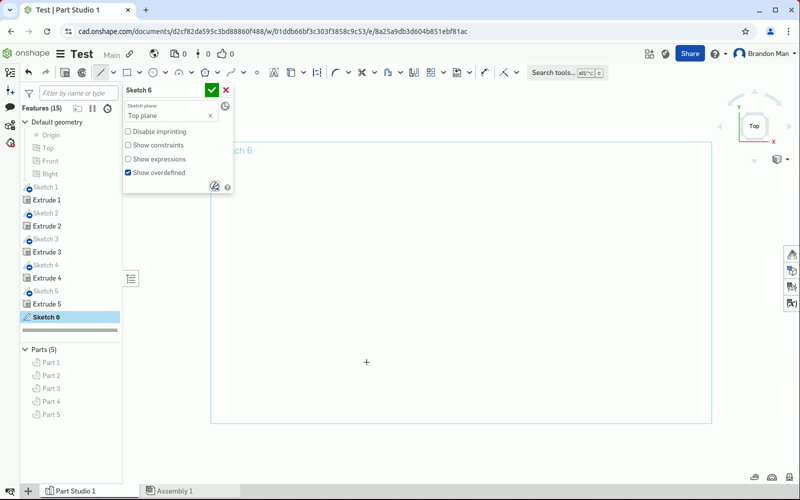
click(366, 361)
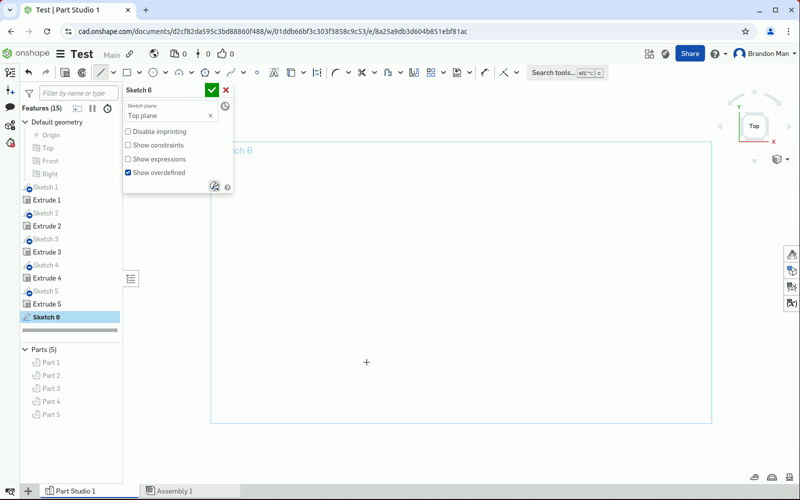
key_up(shift)
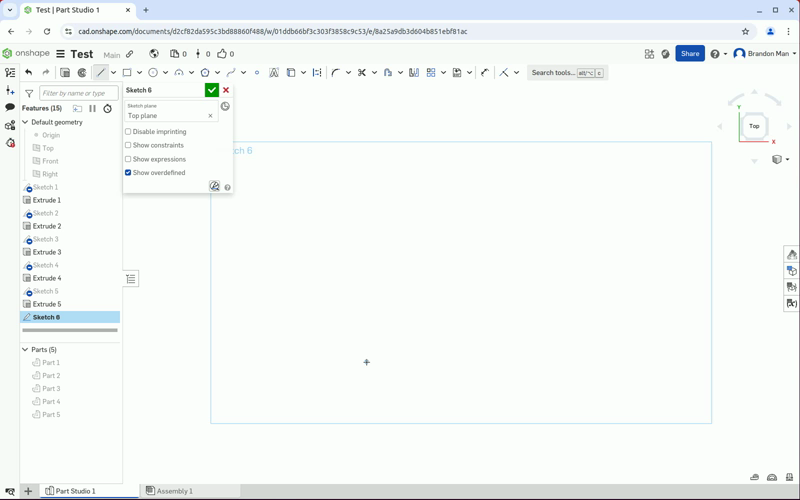
key_down(shift)
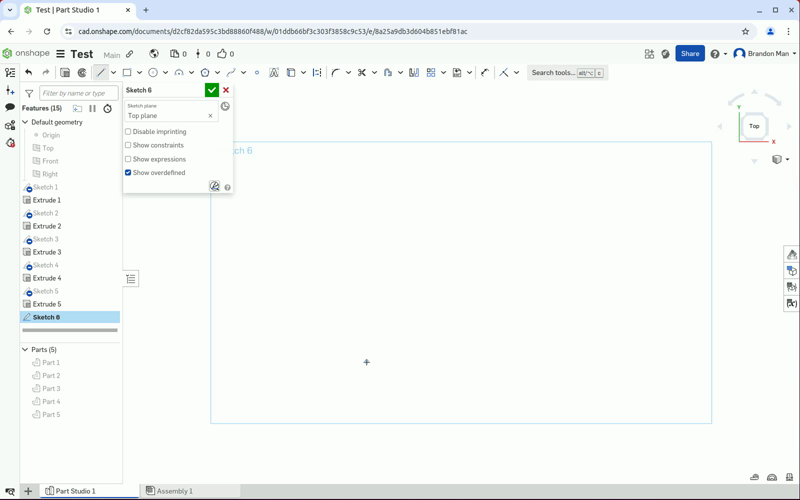
mouse_move(396, 361)
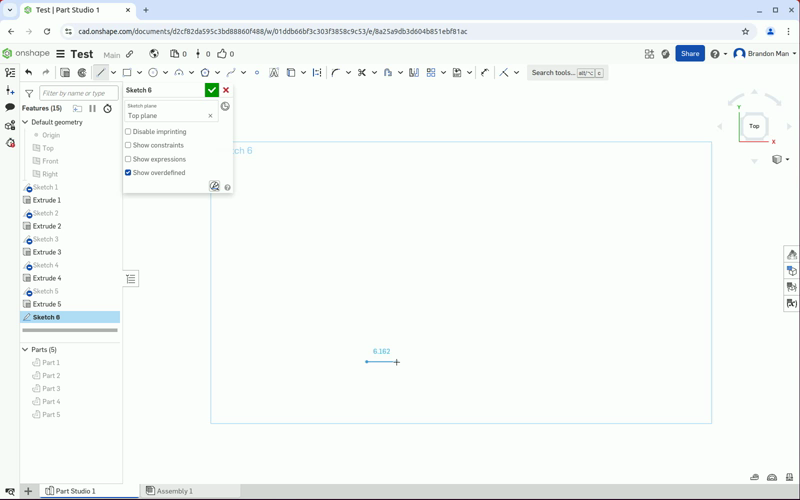
mouse_move(378, 370)
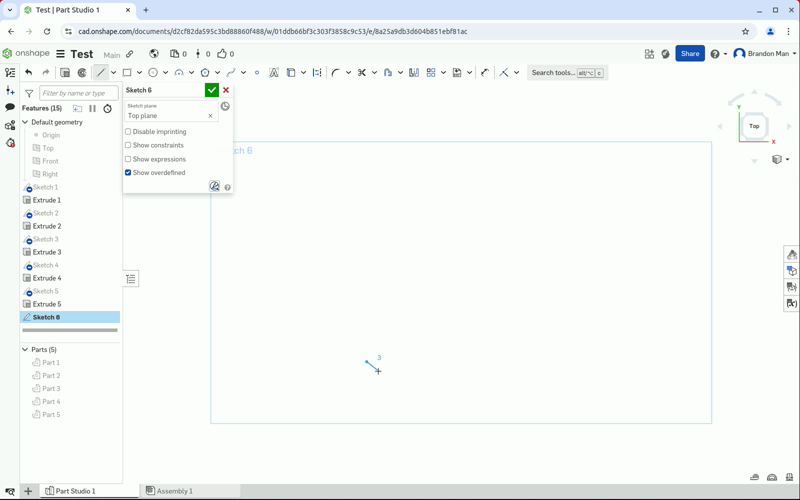
click(378, 370)
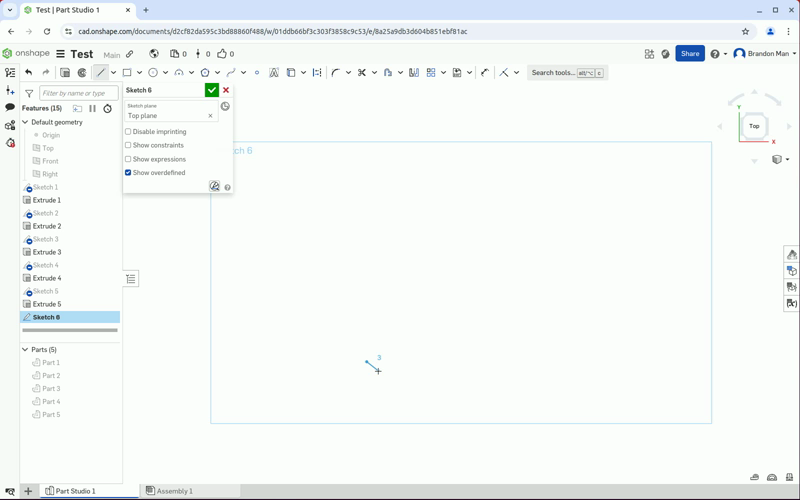
key_up(shift)
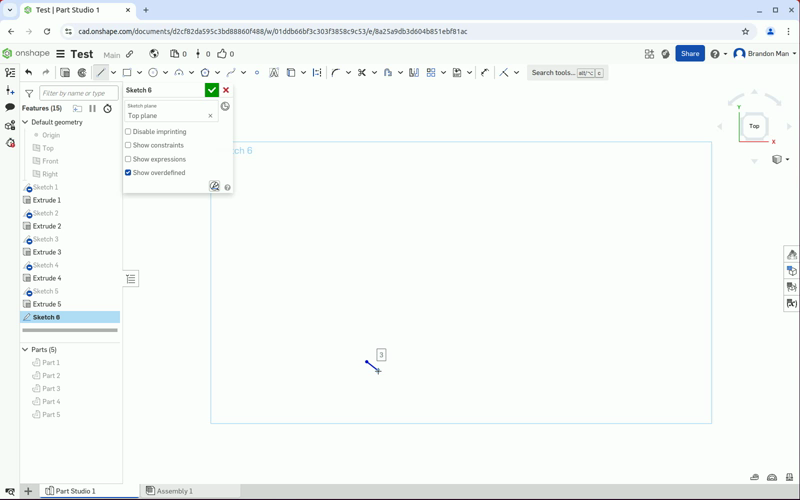
key_down(shift)
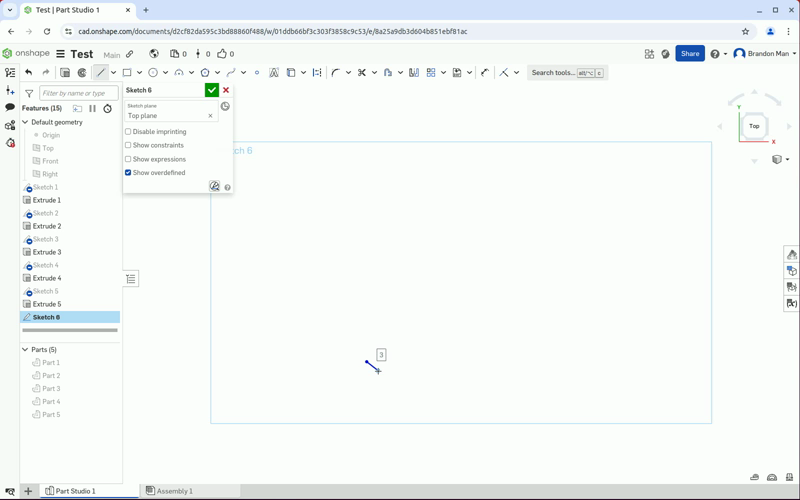
mouse_move(543, 370)
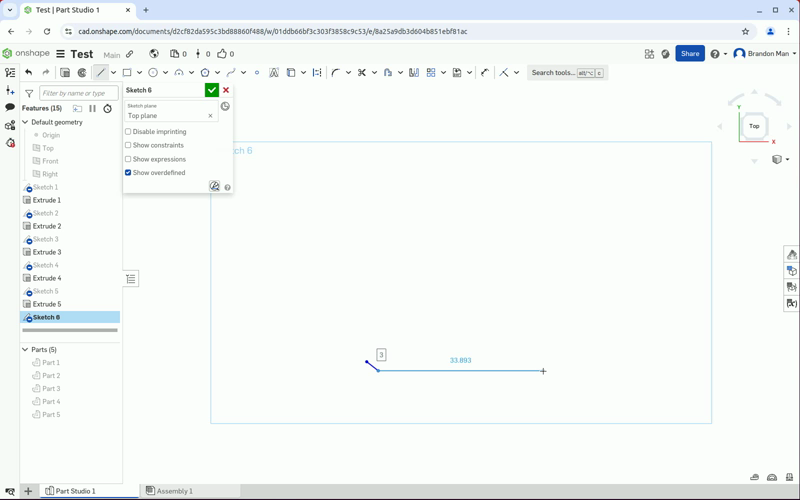
click(543, 370)
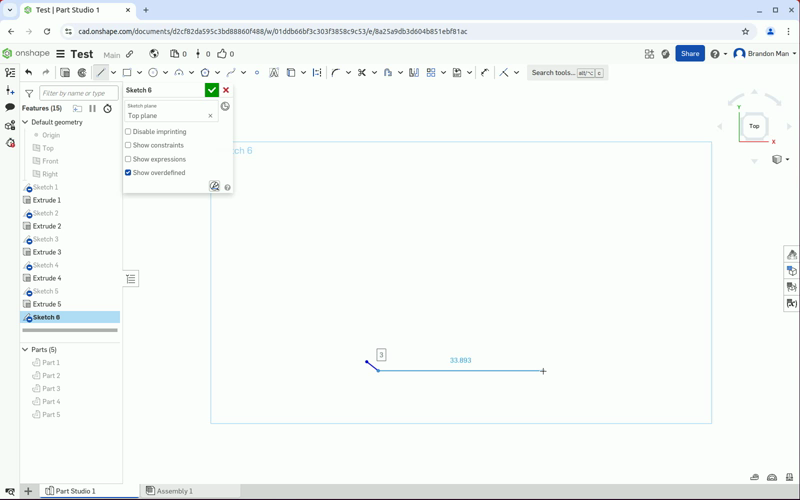
key_up(shift)
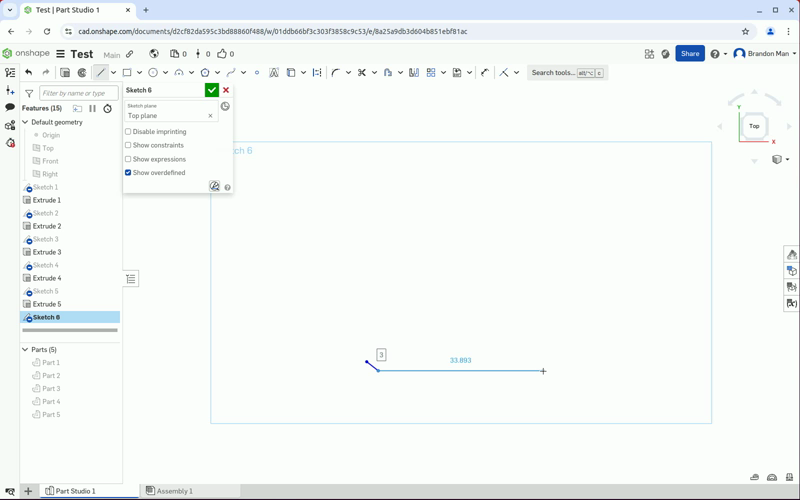
key_down(shift)
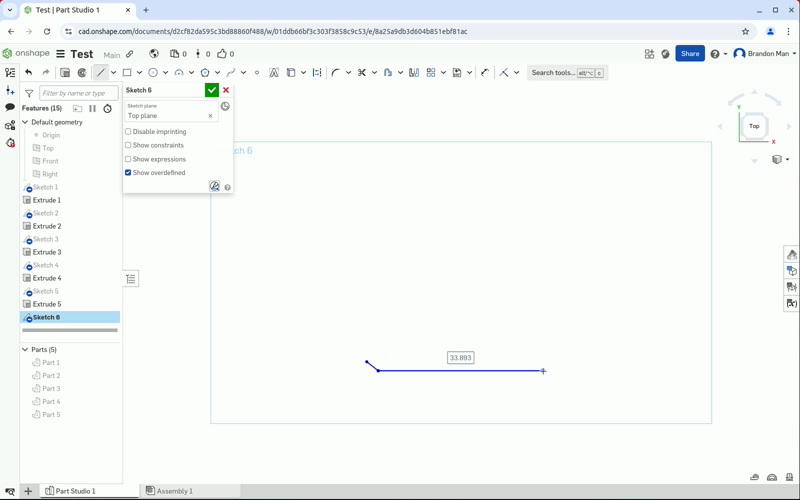
mouse_move(541, 214)
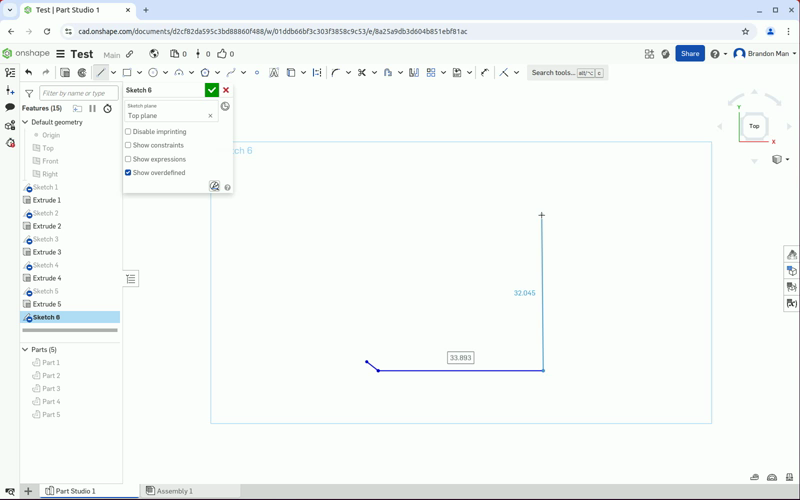
click(541, 214)
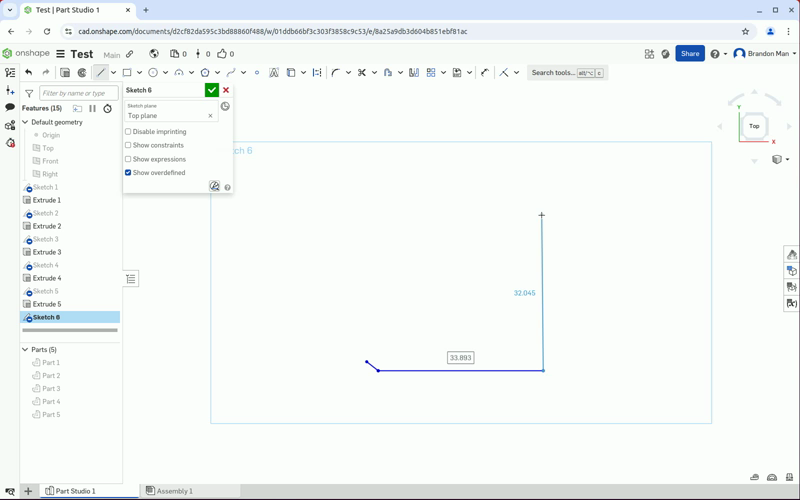
key_up(shift)
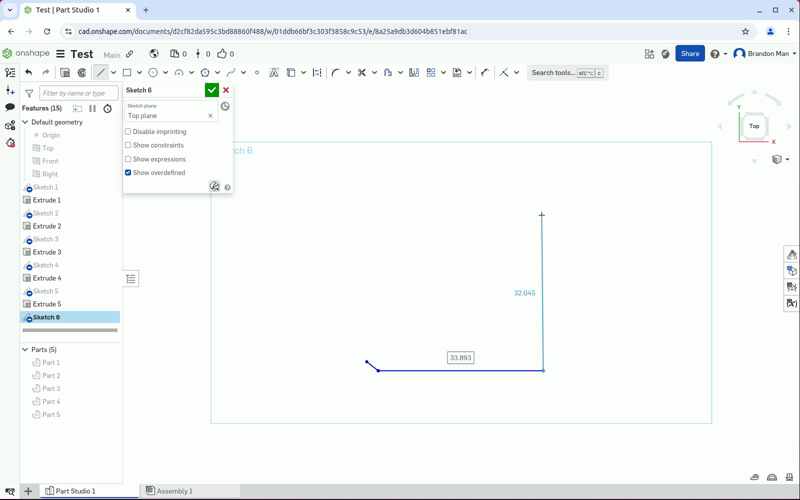
key_down(shift)
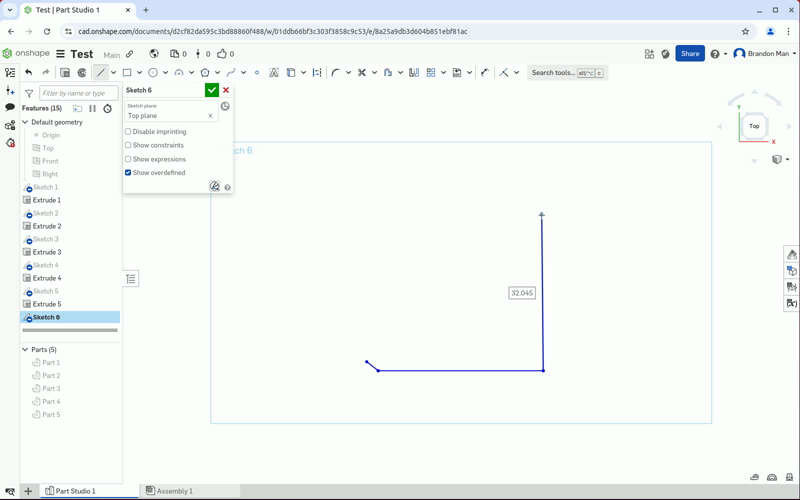
mouse_move(366, 214)
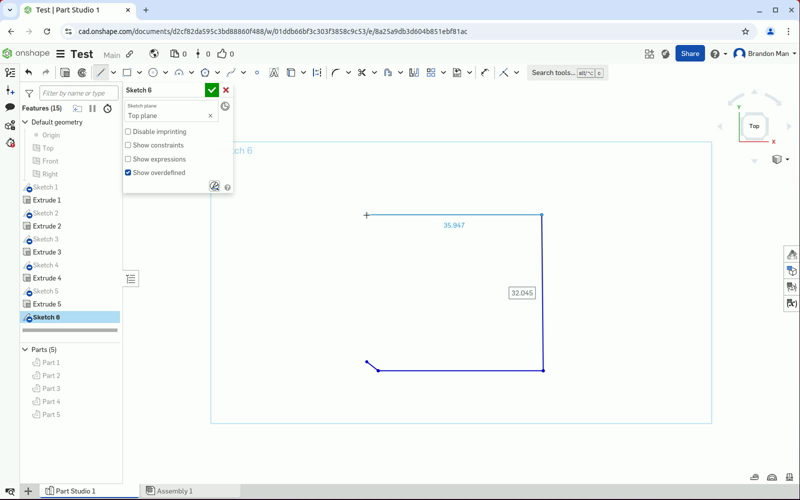
click(366, 214)
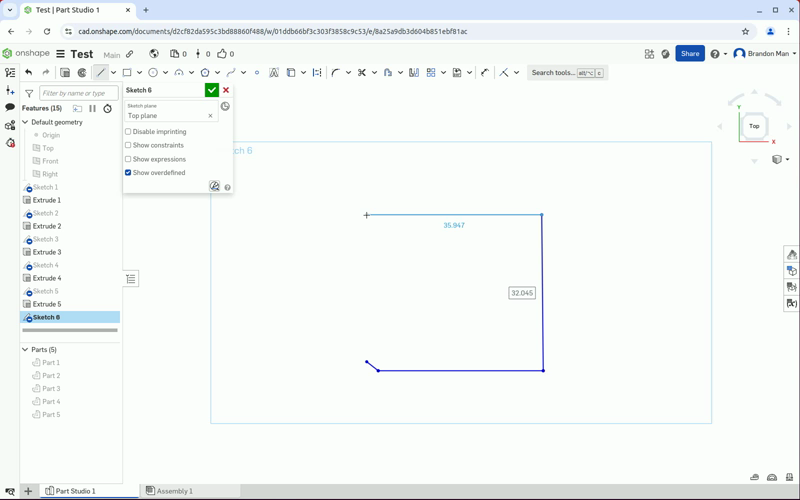
key_up(shift)
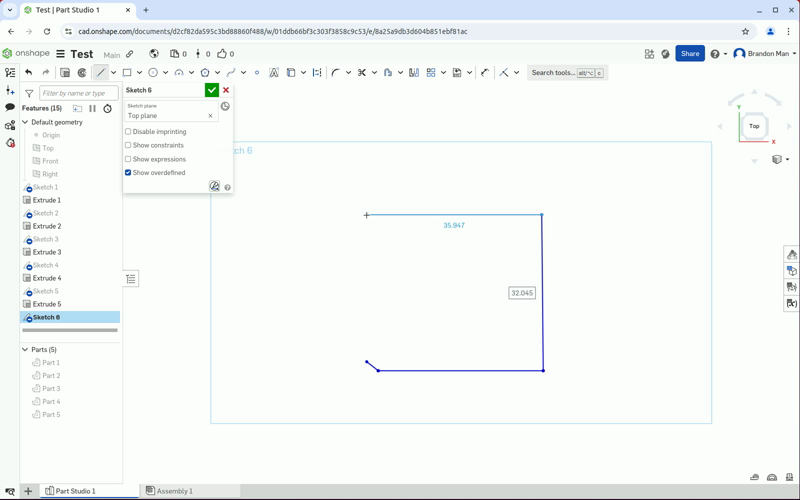
key_down(shift)
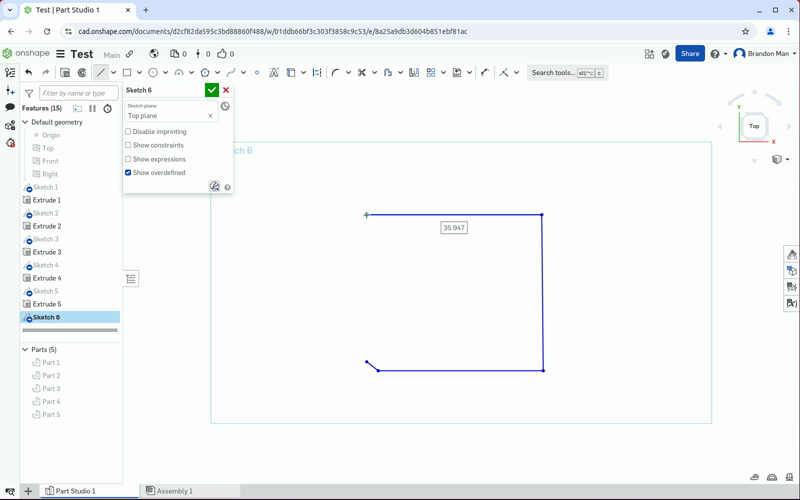
mouse_move(366, 361)
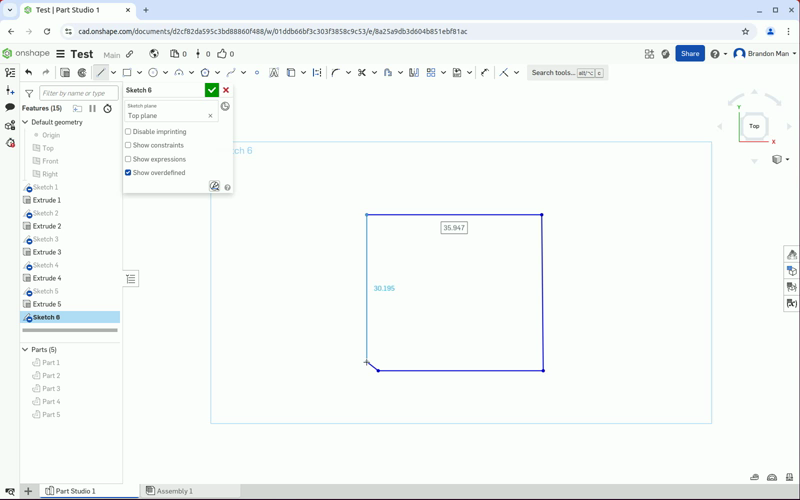
key_up(shift)
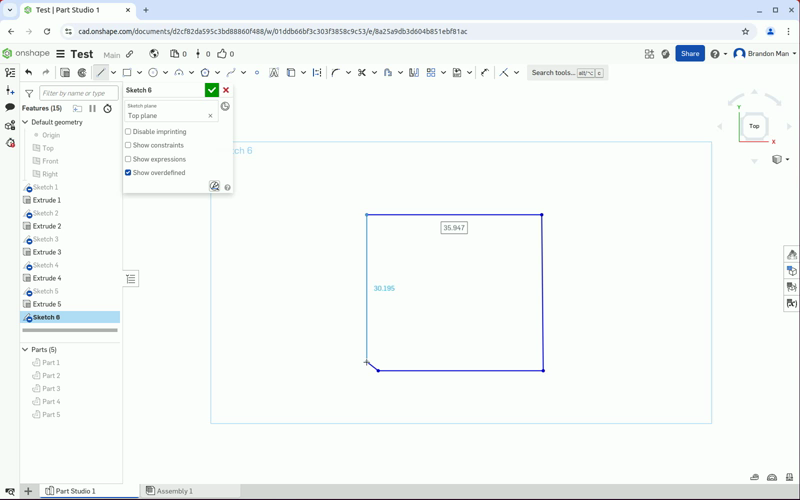
click(366, 361)
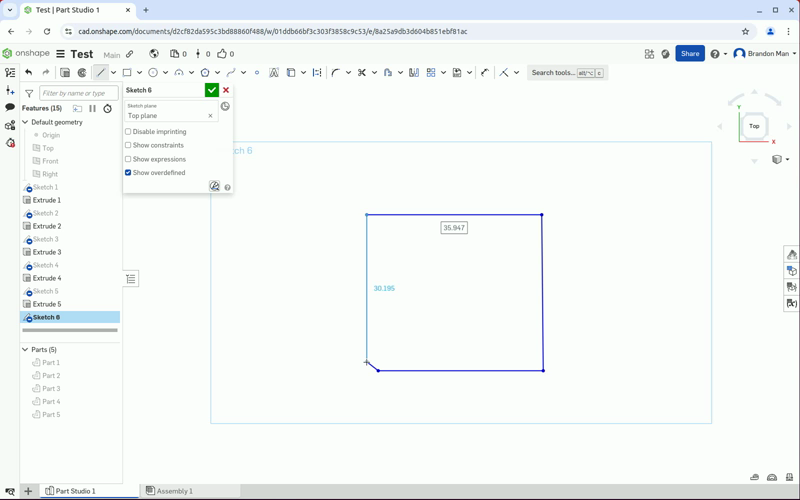
key(esc)
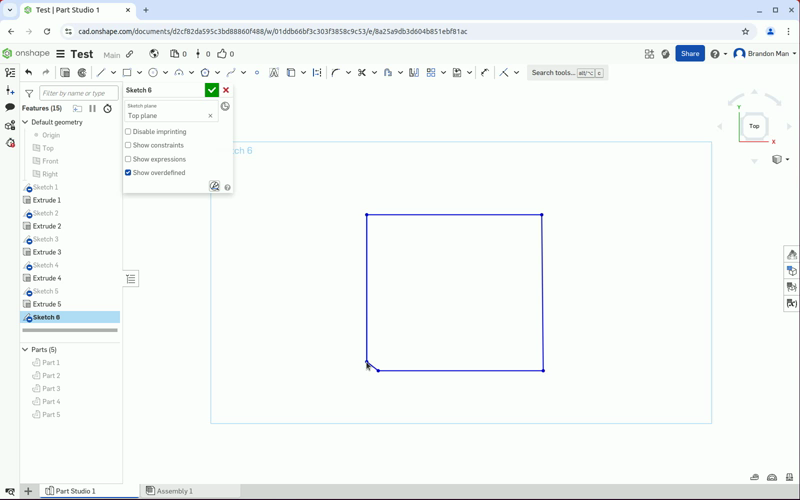
mouse_move(391, 330)
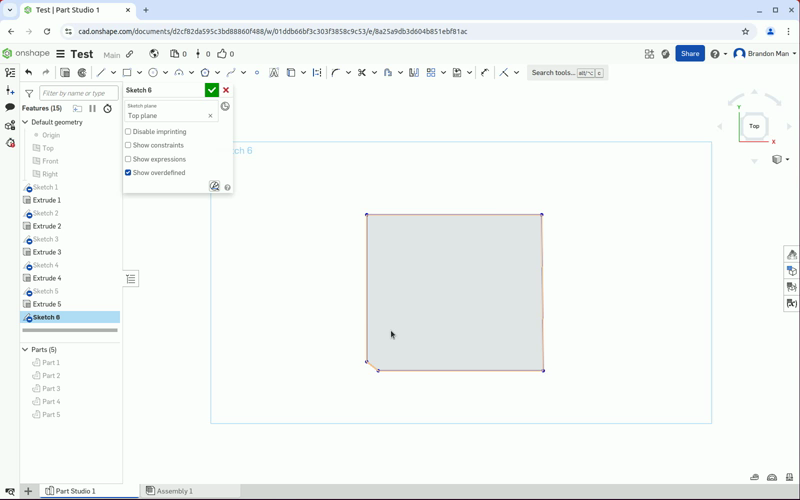
click(391, 330)
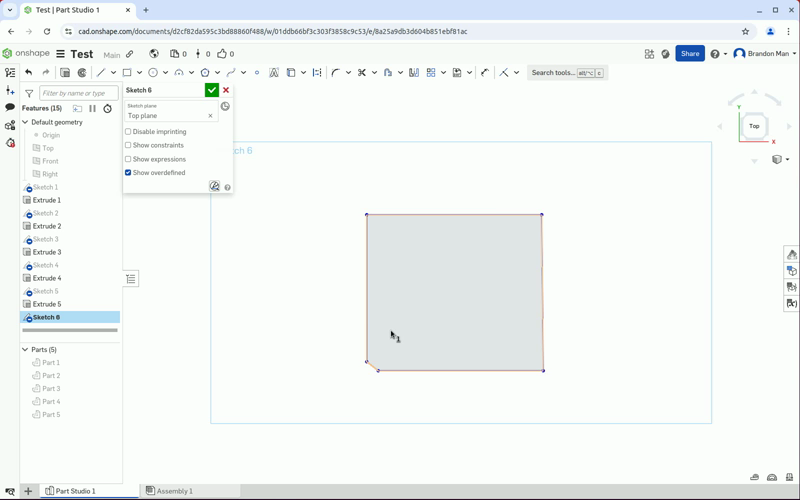
mouse_move(73, 352)
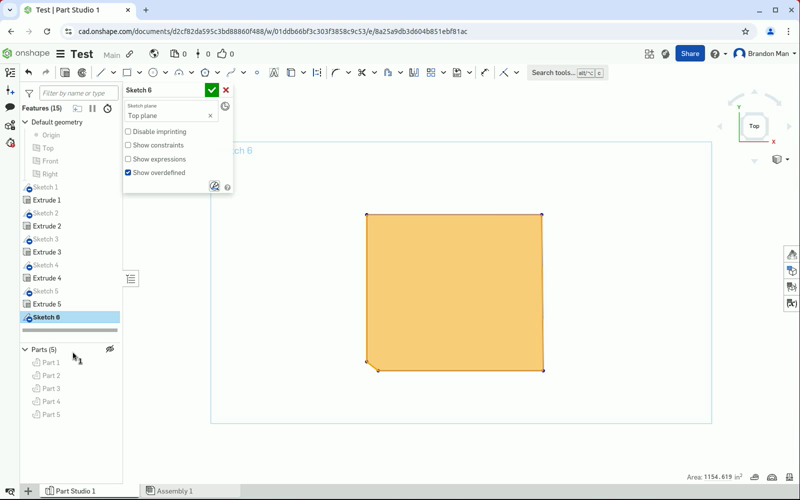
key(shift+y)
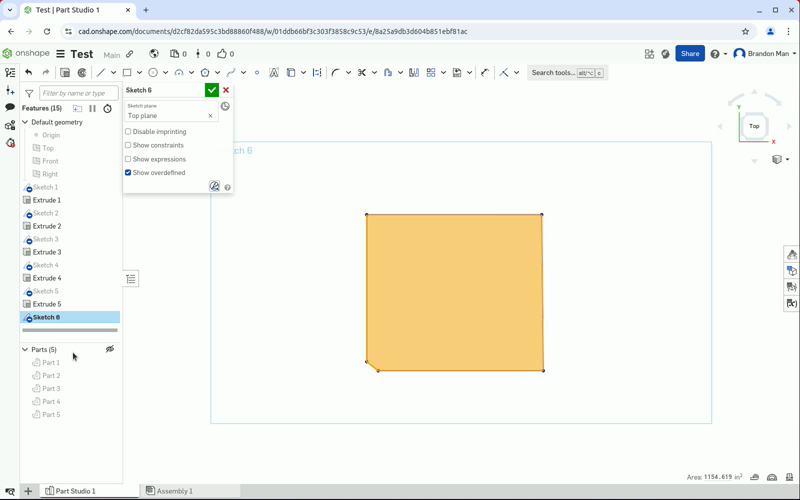
key(shift+e)
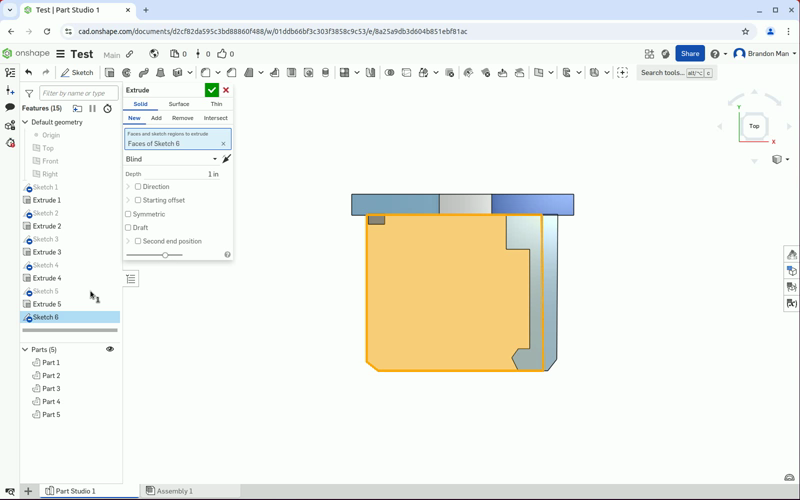
mouse_move(143, 106)
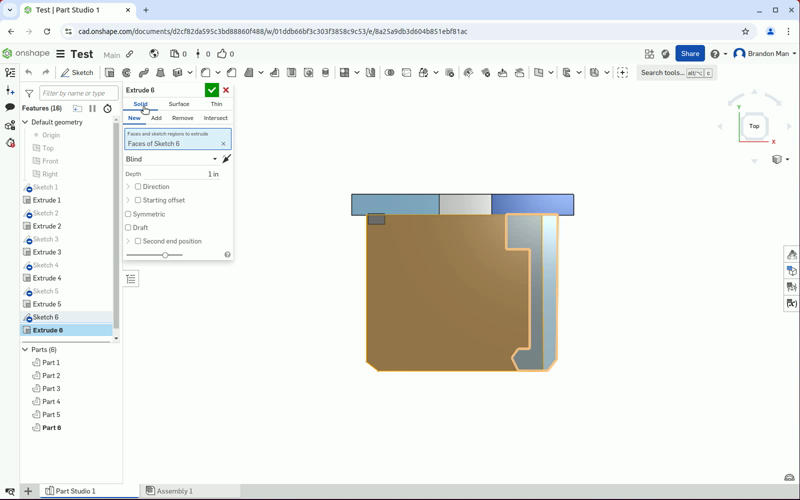
click(143, 106)
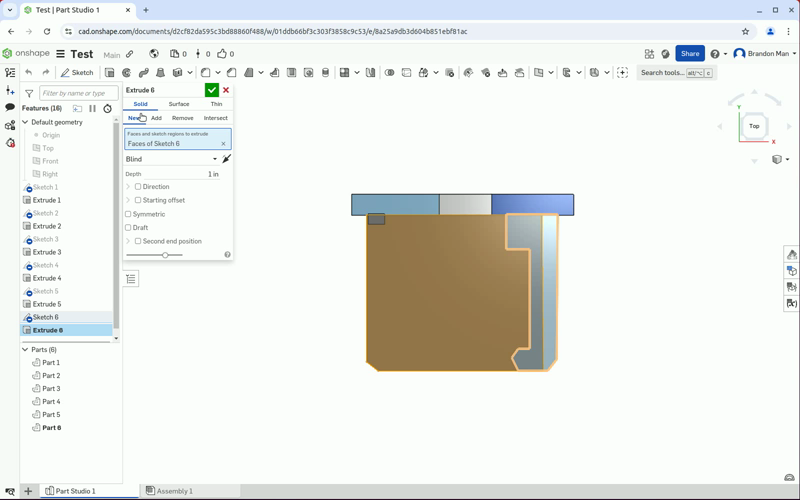
mouse_move(137, 120)
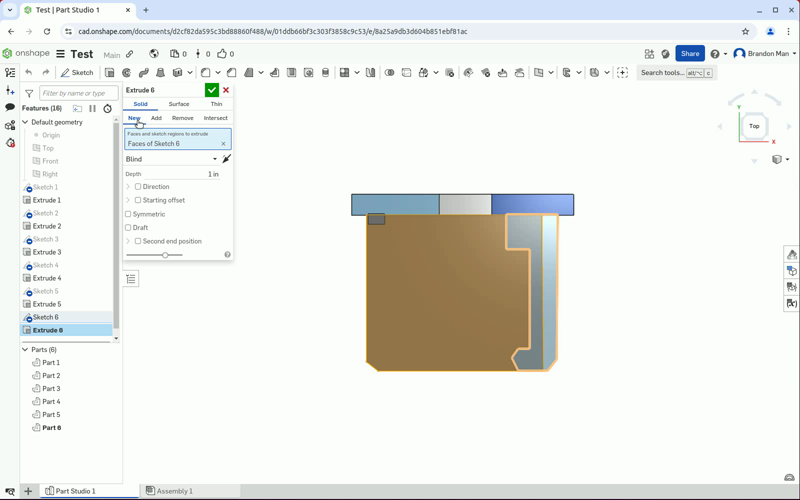
click(137, 120)
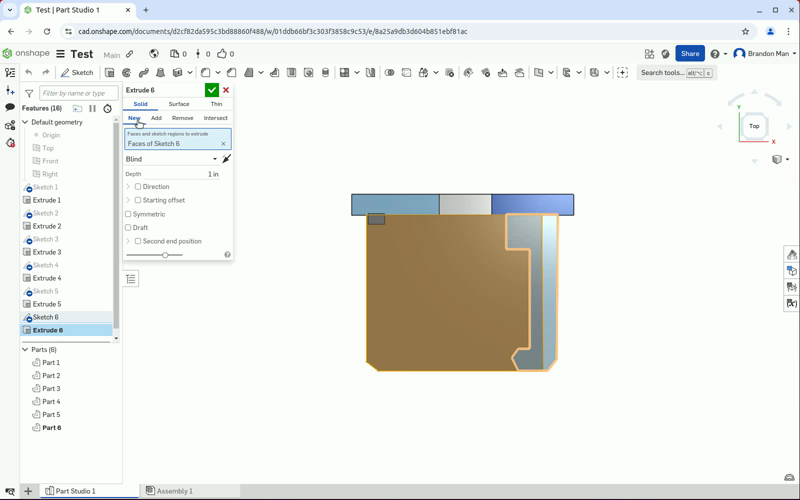
key(tab, 4)
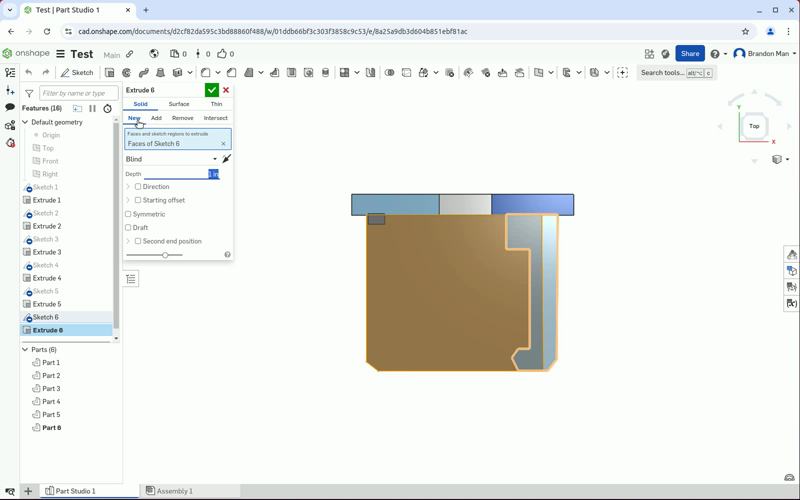
text(-0.241)
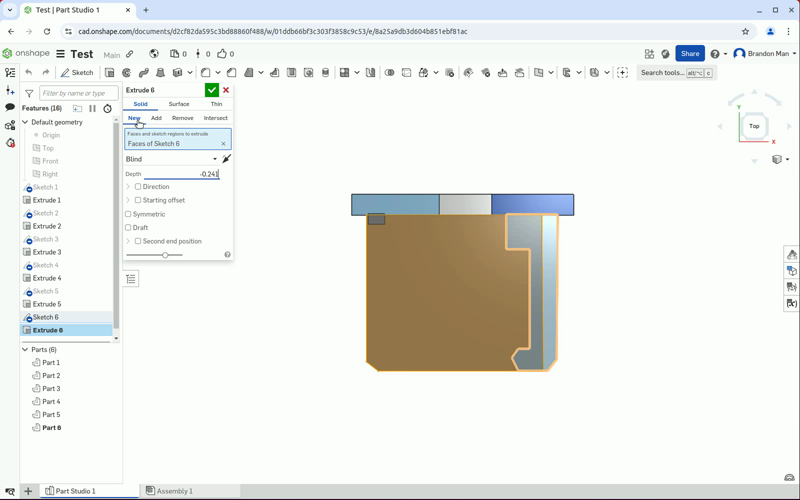
key(enter)
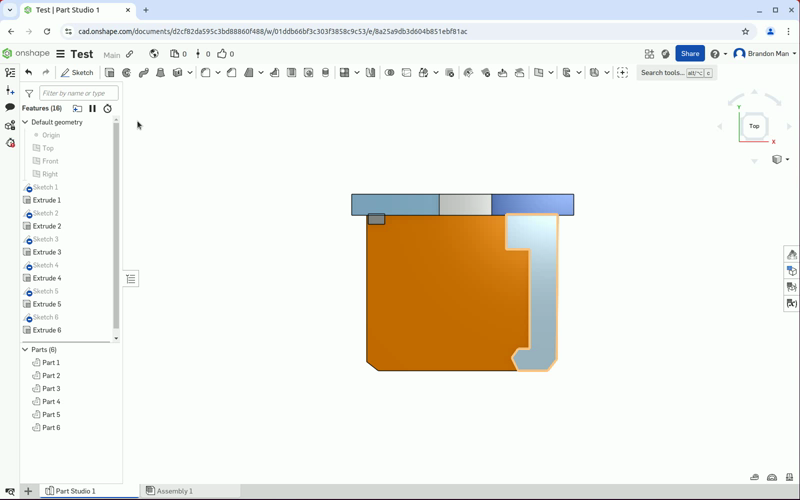
key(shift+h)
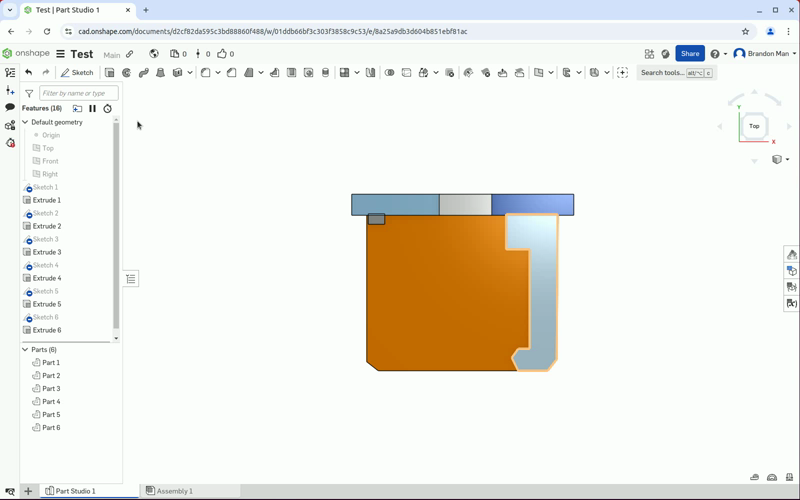
key(shift+h)
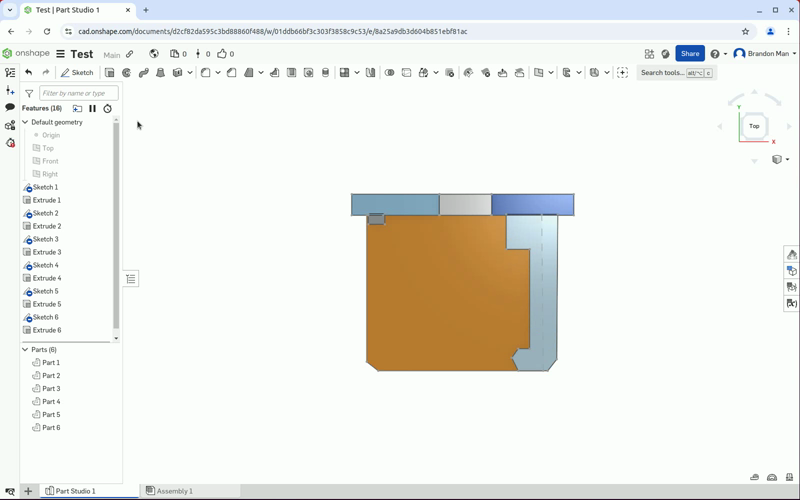
key(shift+7)
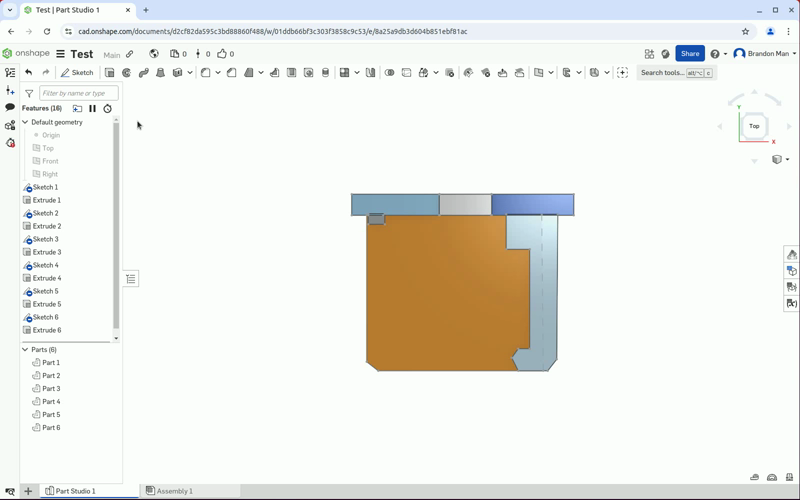
key(up, 3)
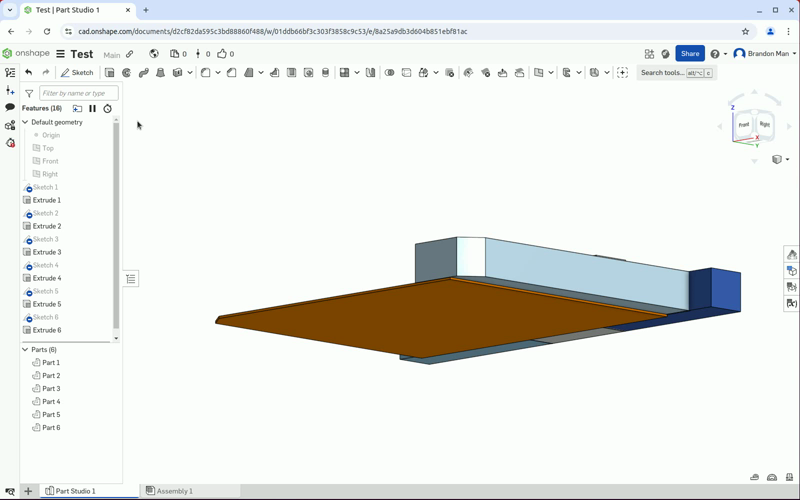
key(left, 3)
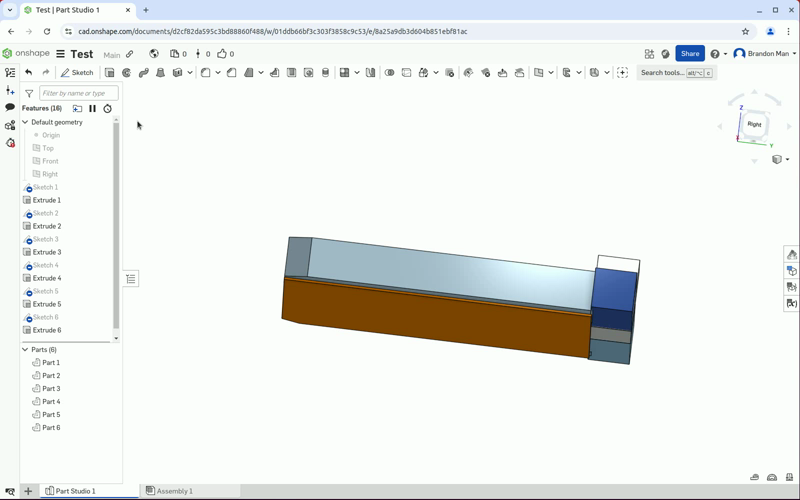
key(right, 3)
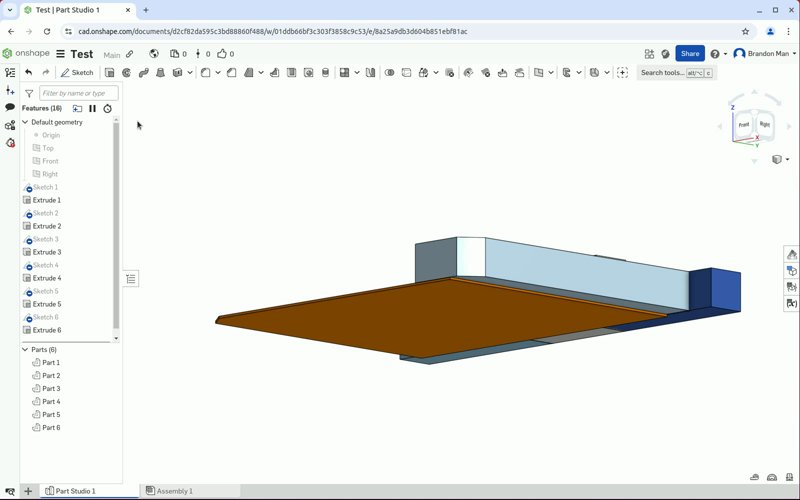
key(down, 3)
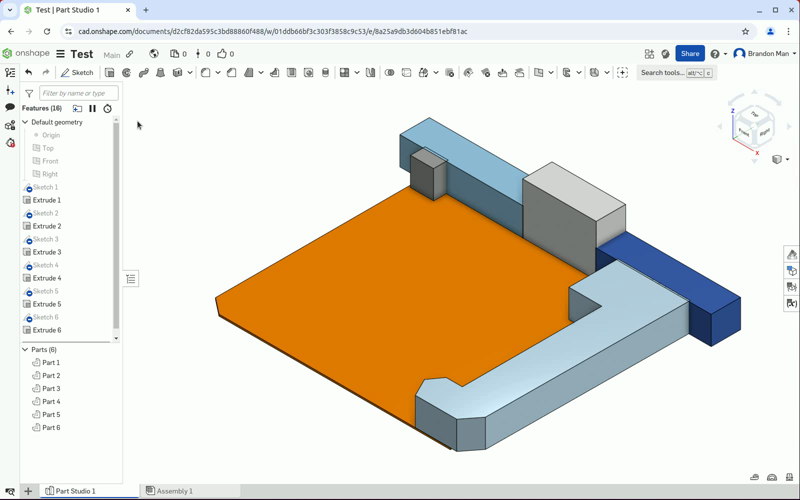
mouse_move(69, 189)
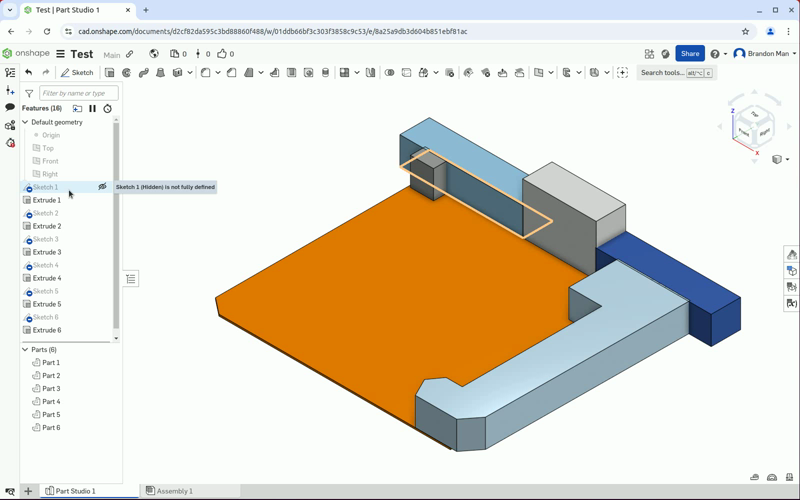
click(69, 189)